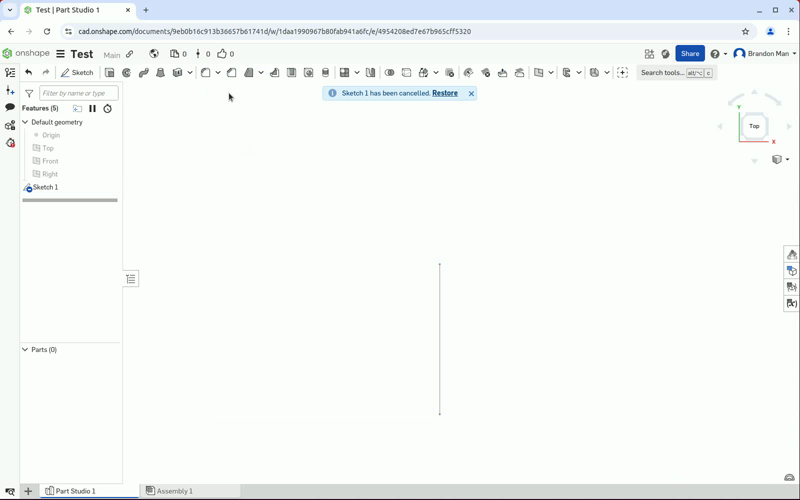
key(shift+h)
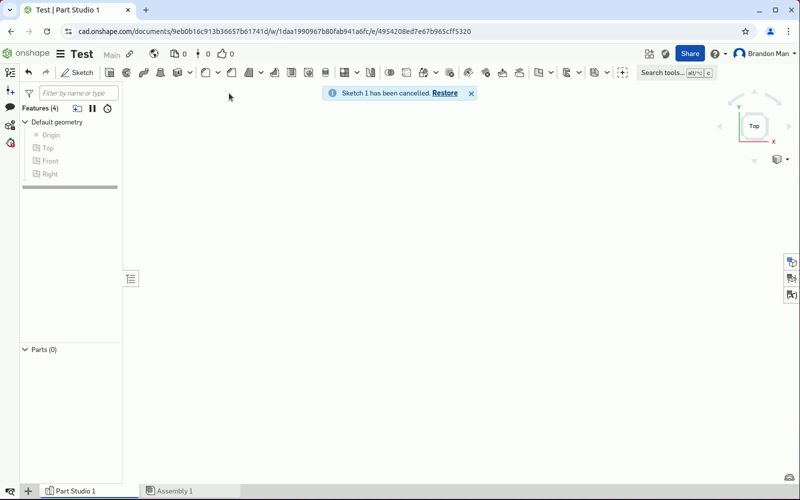
mouse_move(73, 352)
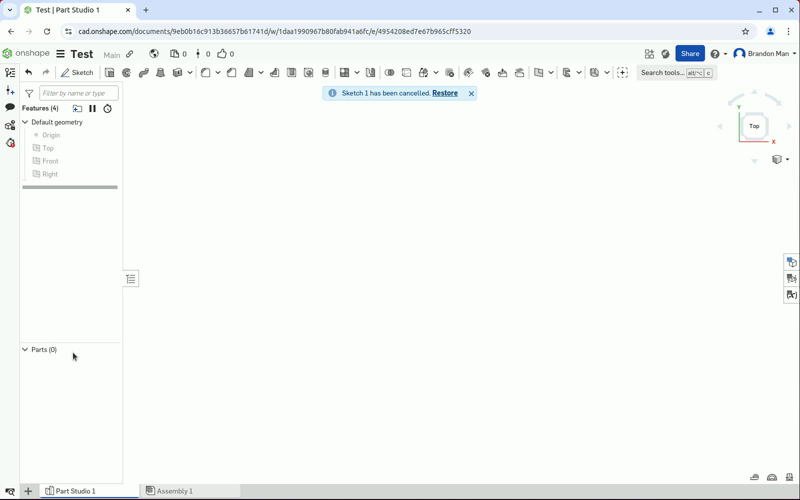
key(y)
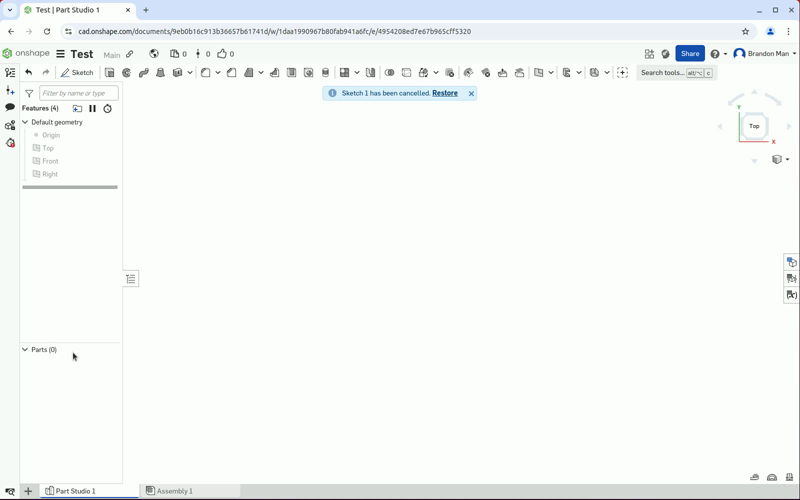
key(shift+p)
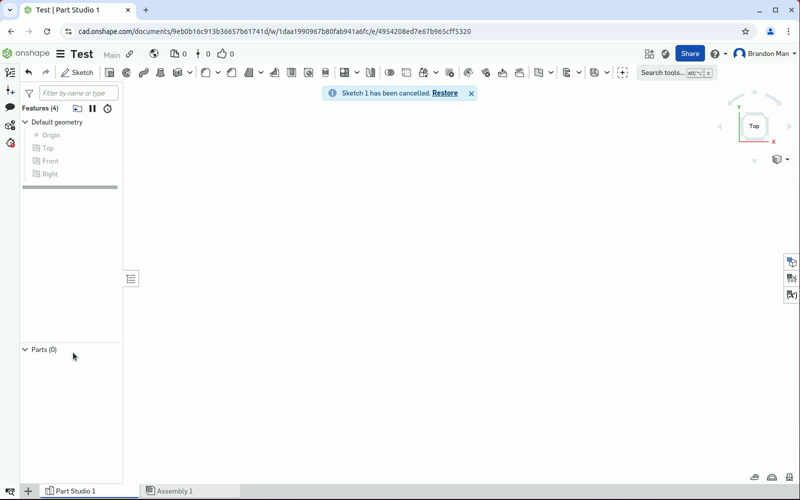
key(space)
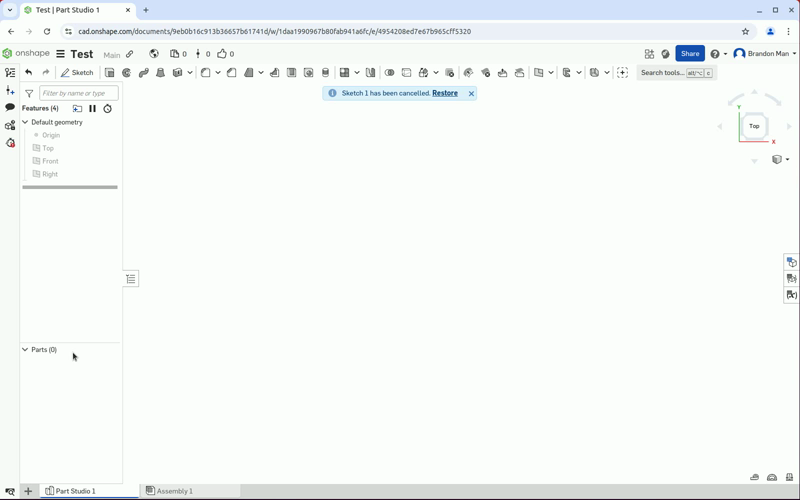
key_down(shift)
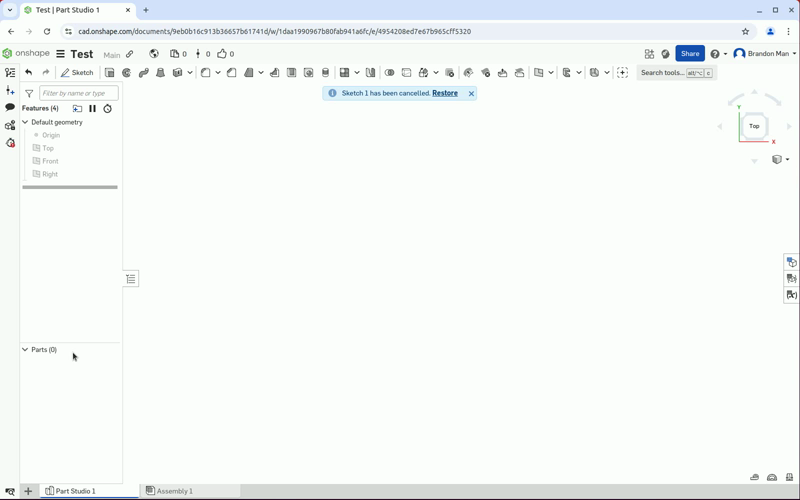
key(up)
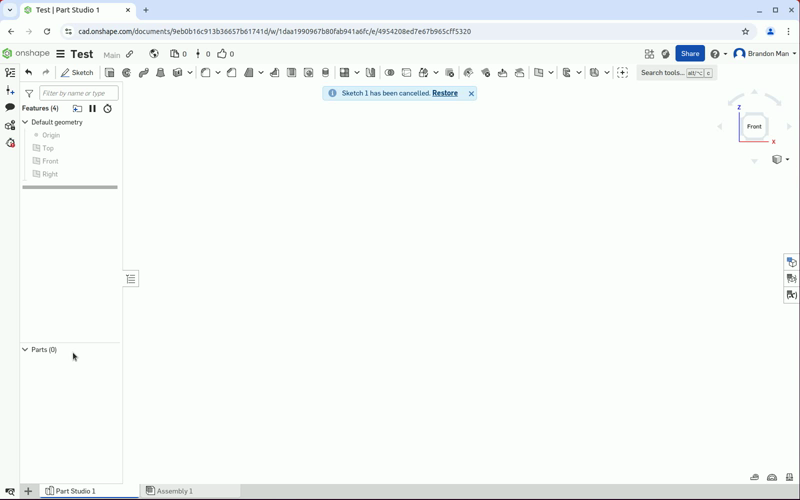
key_up(shift)
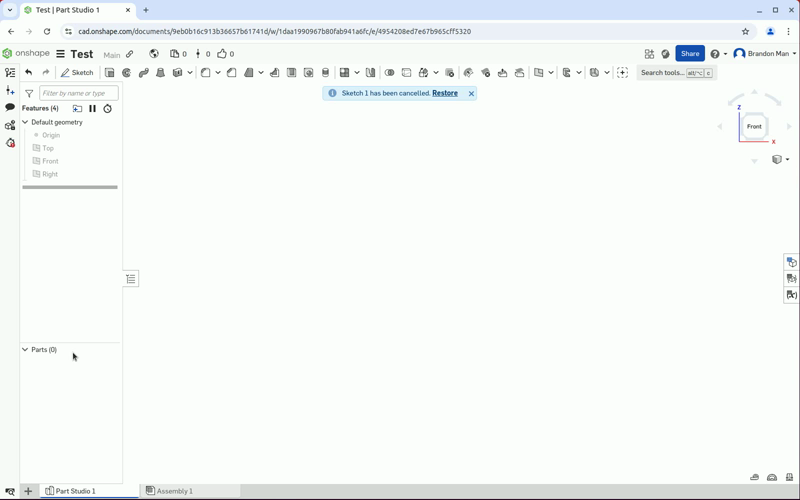
mouse_move(73, 352)
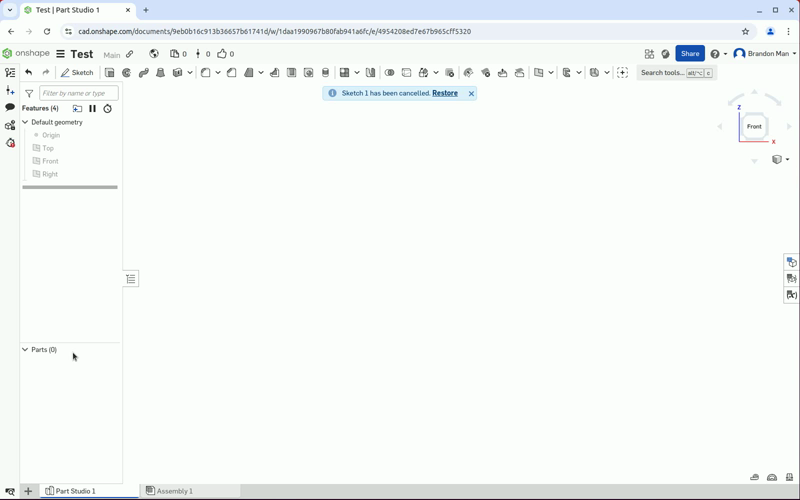
key(shift+y)
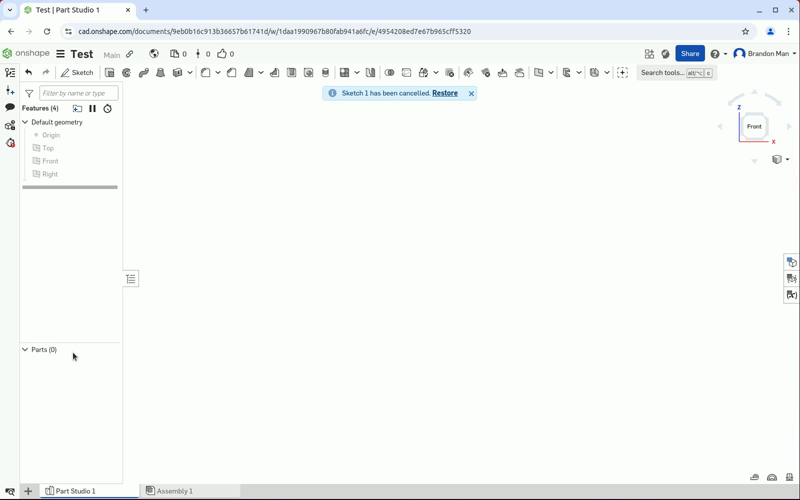
key(shift+s)
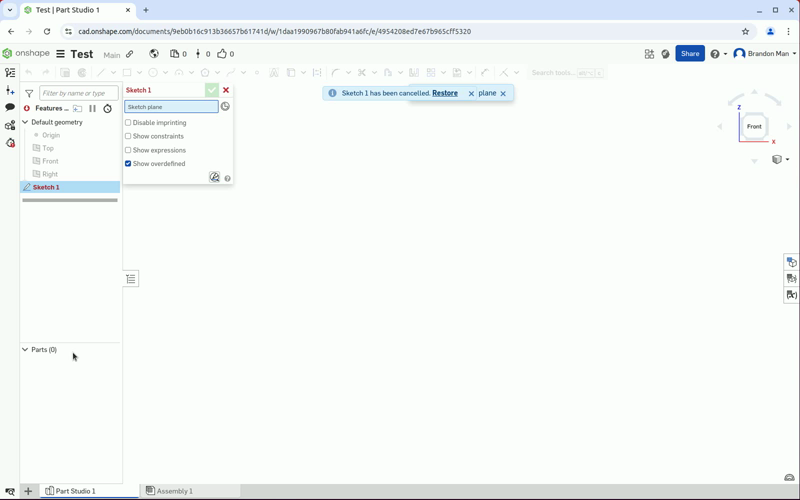
mouse_move(73, 163)
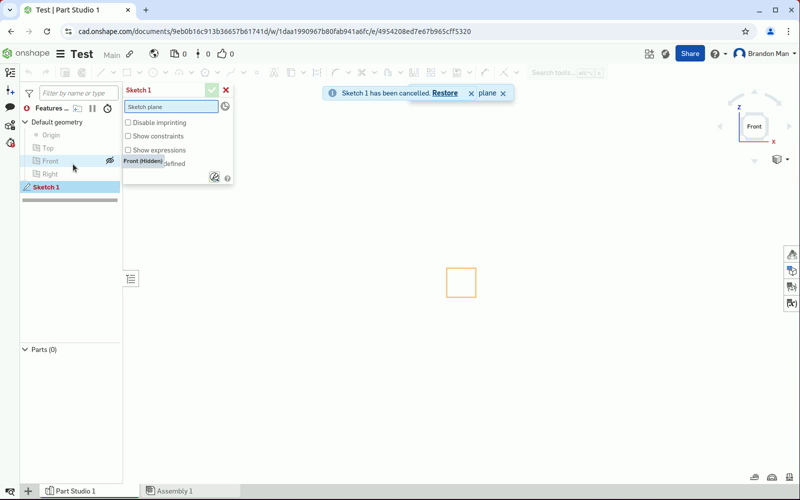
click(73, 163)
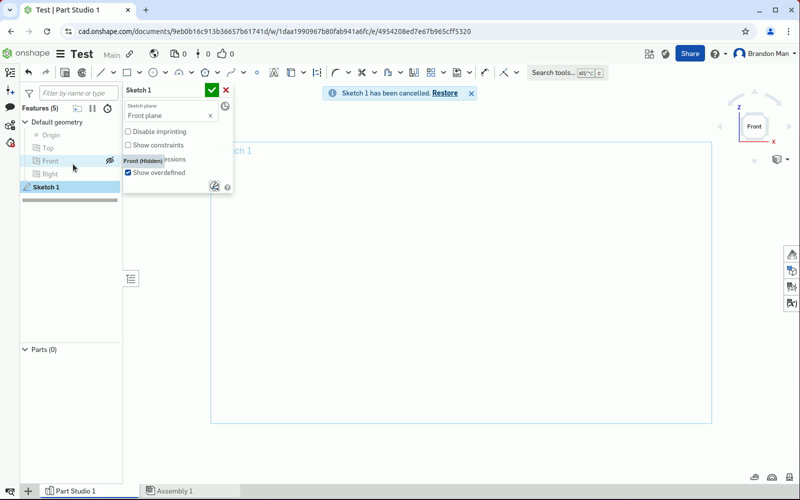
mouse_move(73, 352)
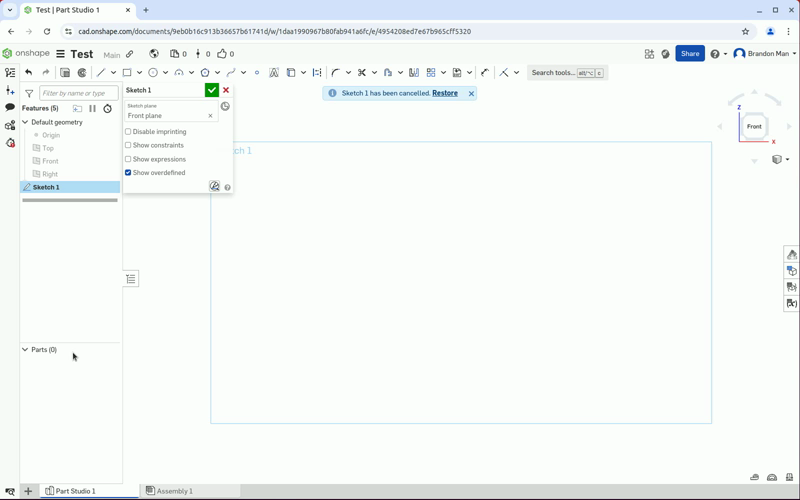
key(y)
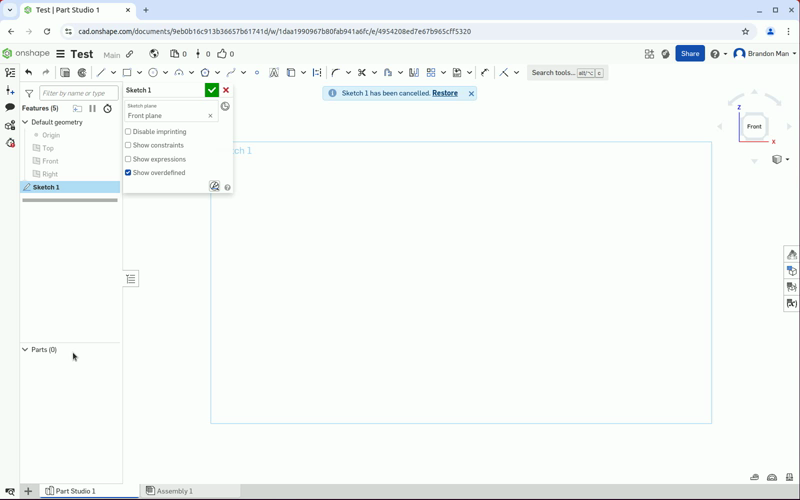
key(l)
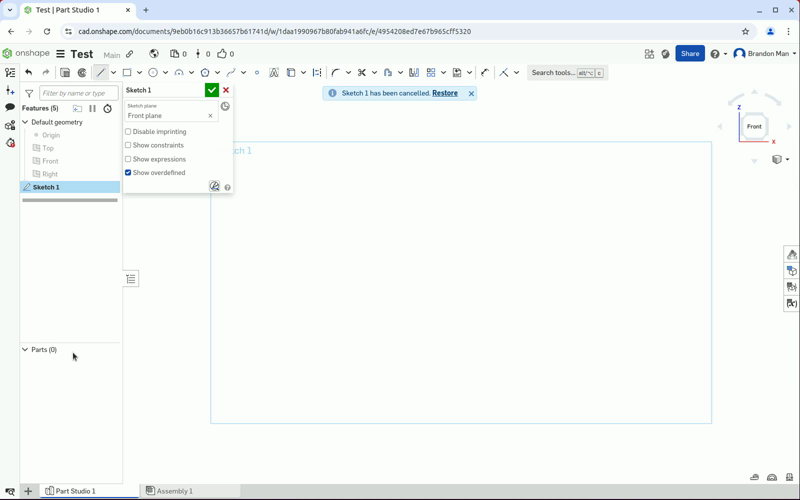
key_down(shift)
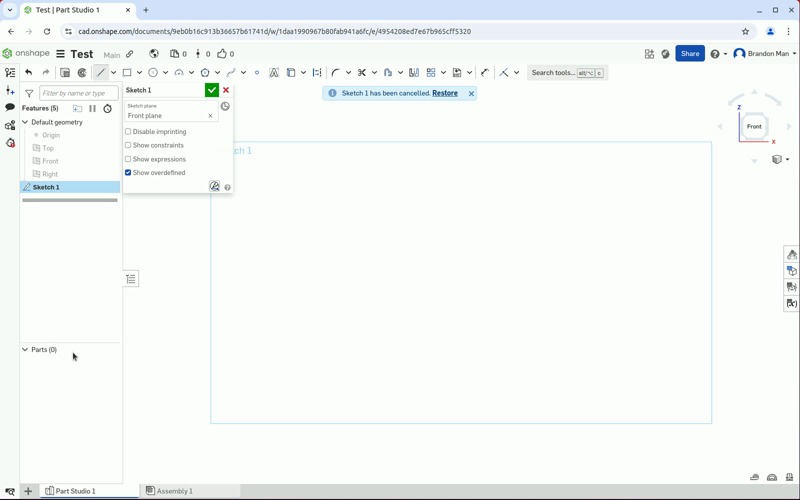
mouse_move(429, 395)
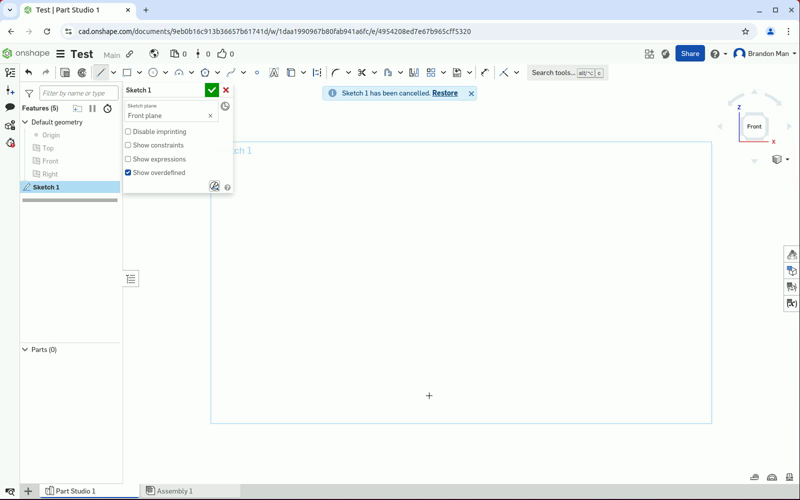
click(429, 395)
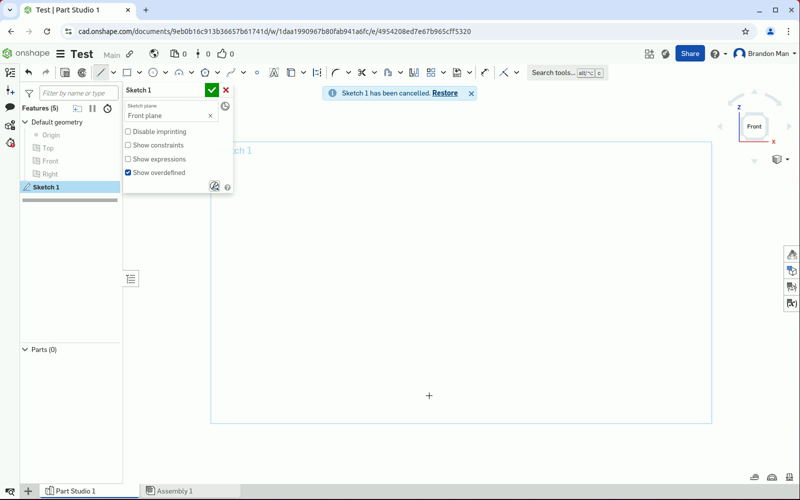
key_up(shift)
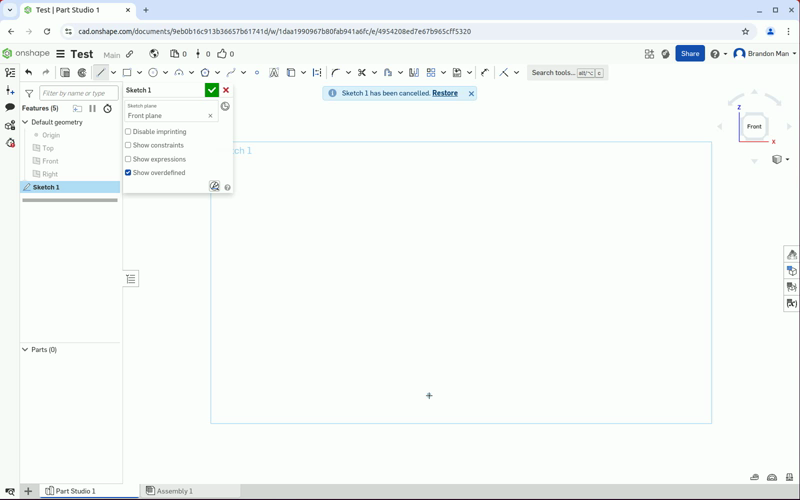
key_down(shift)
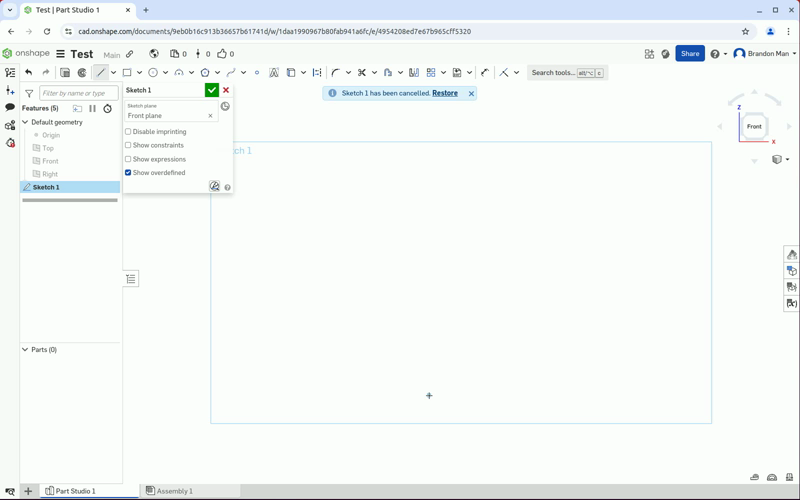
mouse_move(459, 395)
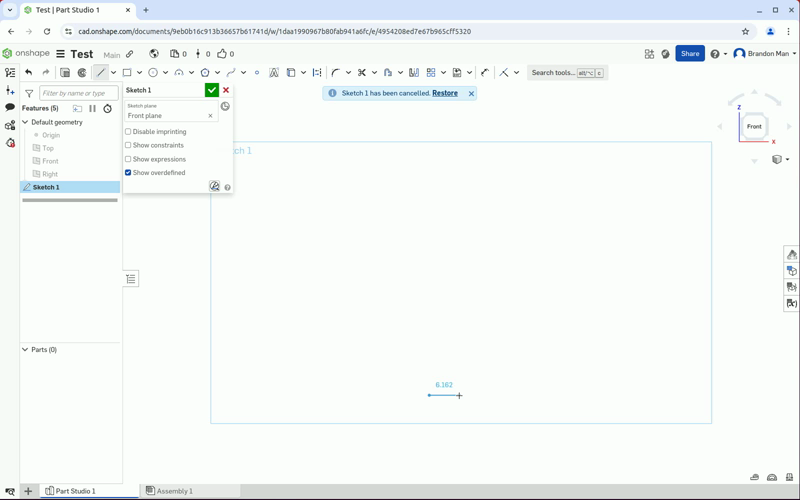
mouse_move(483, 395)
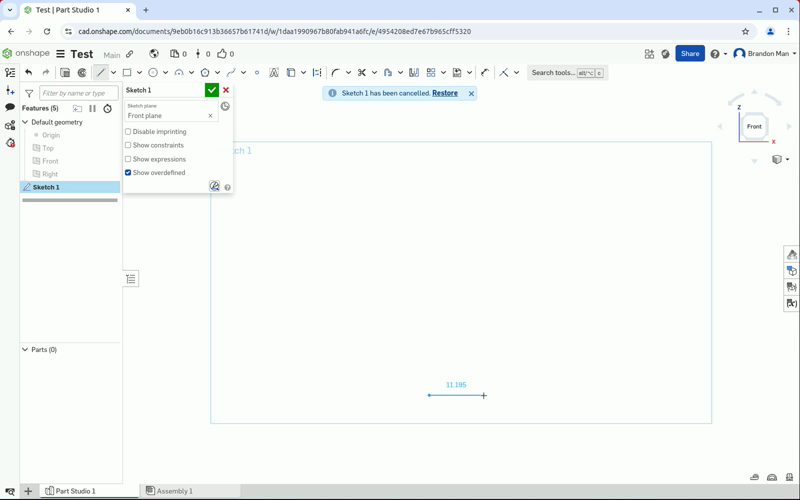
click(483, 395)
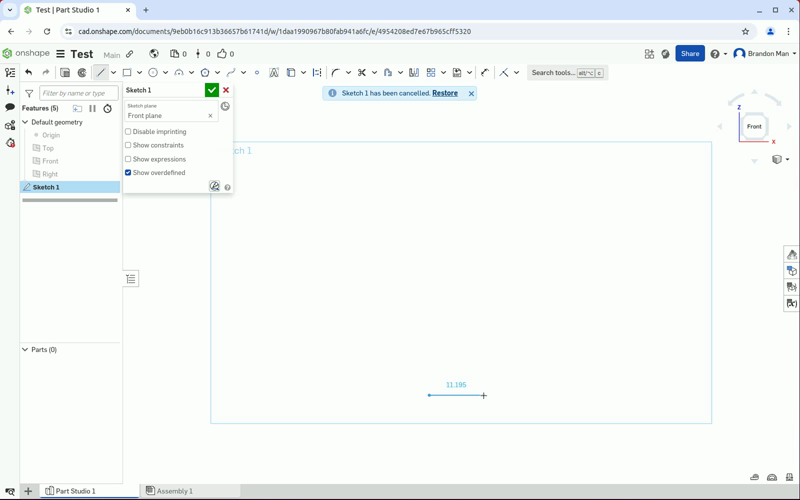
key_up(shift)
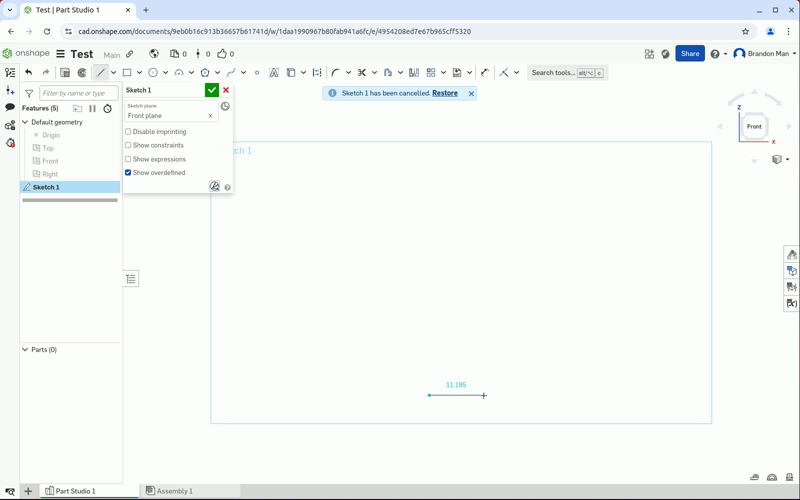
key_down(shift)
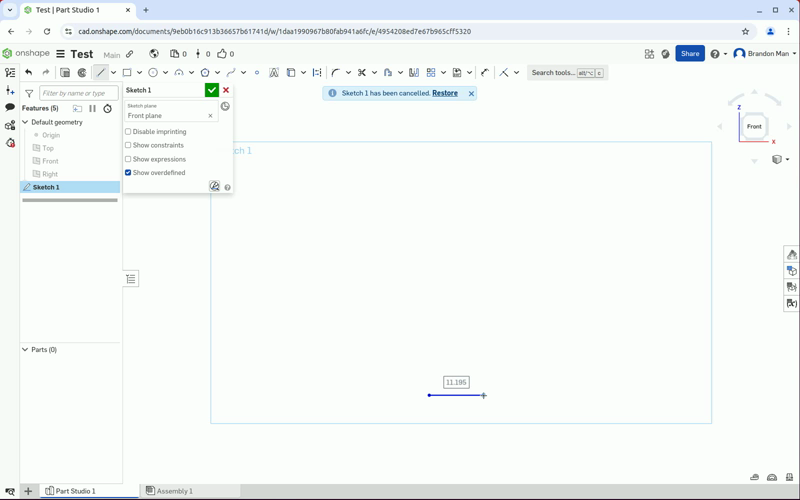
mouse_move(513, 395)
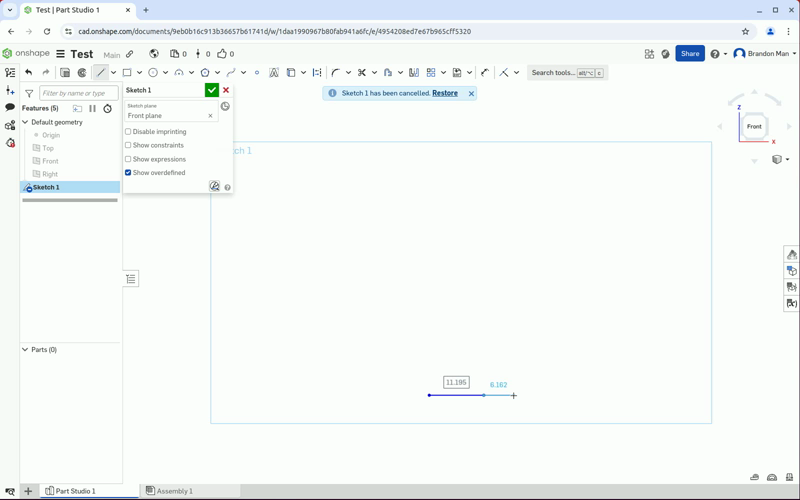
mouse_move(483, 342)
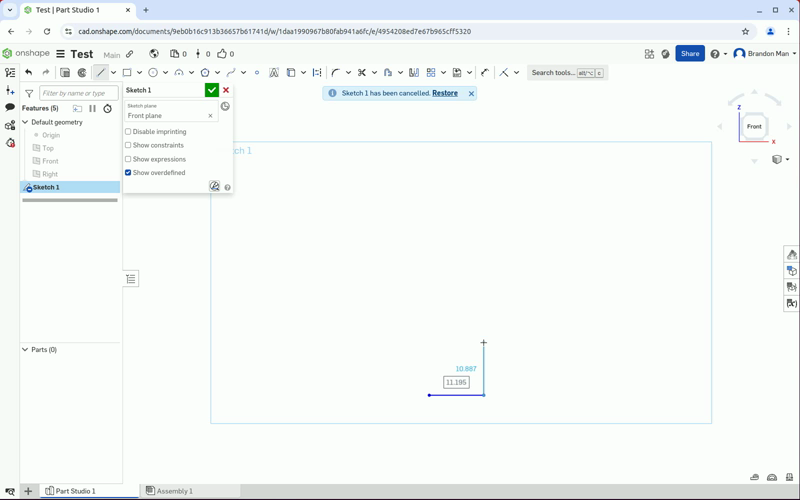
click(483, 342)
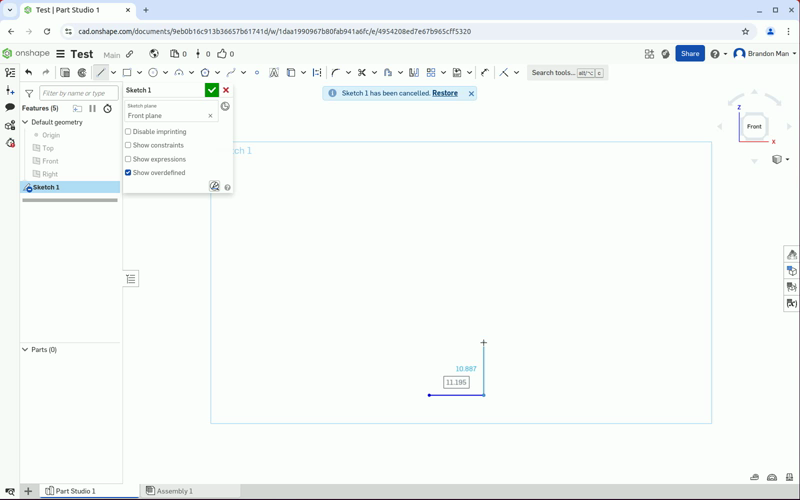
key_up(shift)
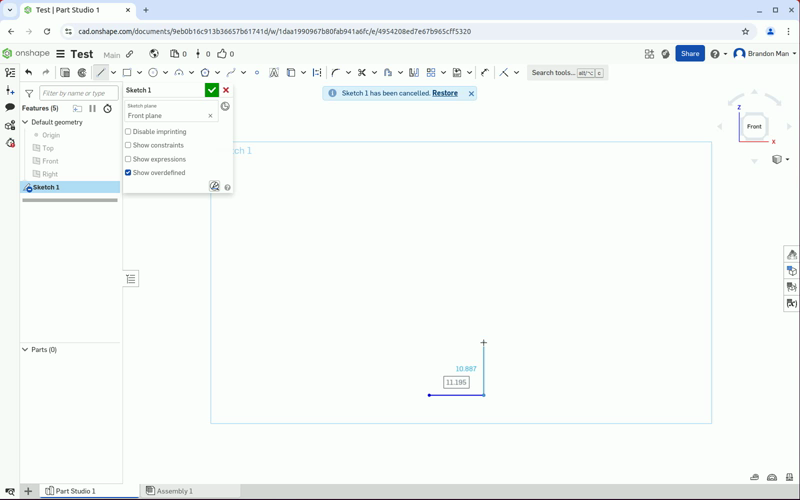
key_down(shift)
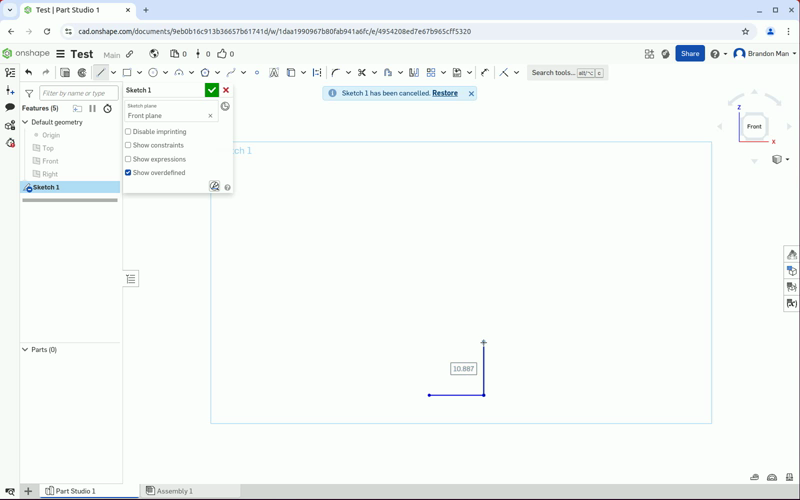
mouse_move(513, 342)
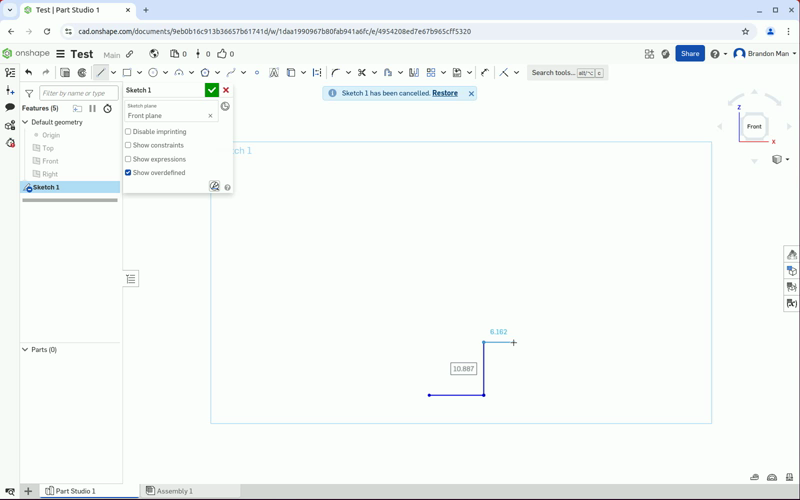
mouse_move(429, 342)
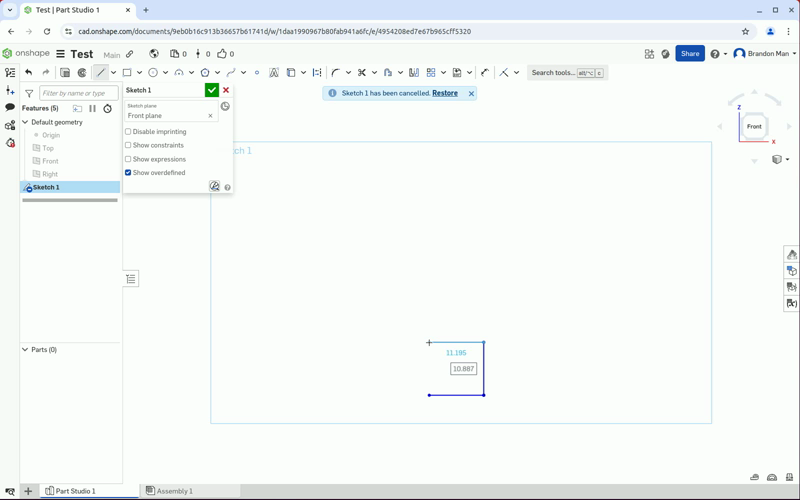
click(429, 342)
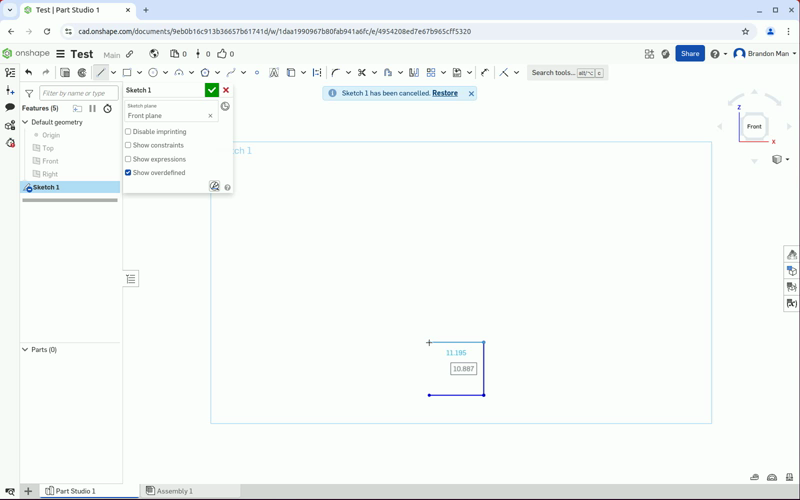
key_up(shift)
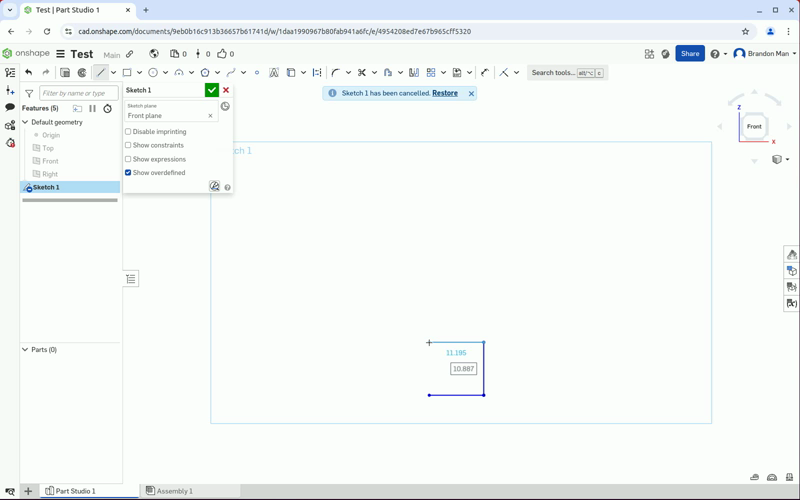
mouse_move(459, 342)
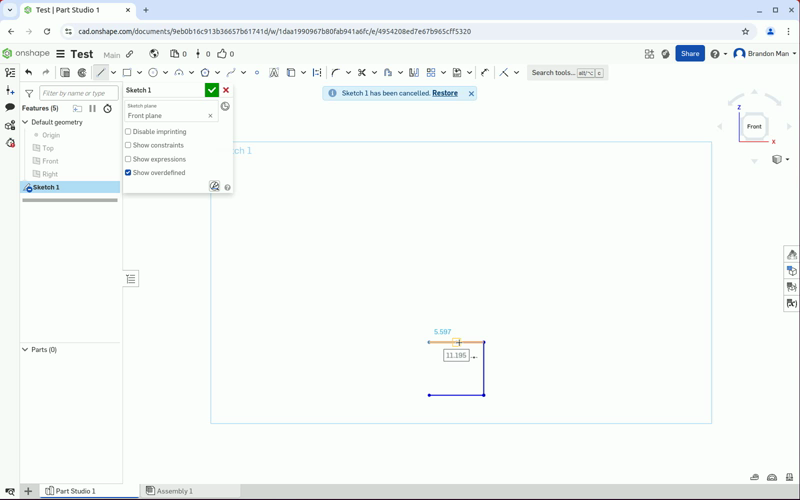
key_down(shift)
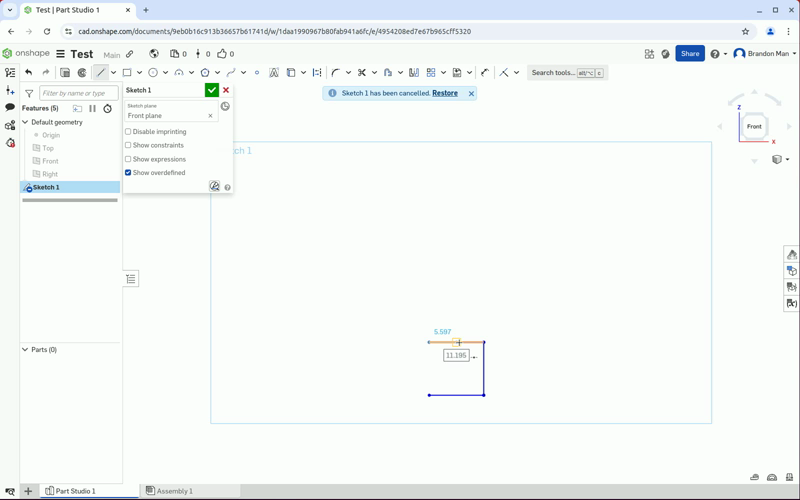
mouse_move(429, 395)
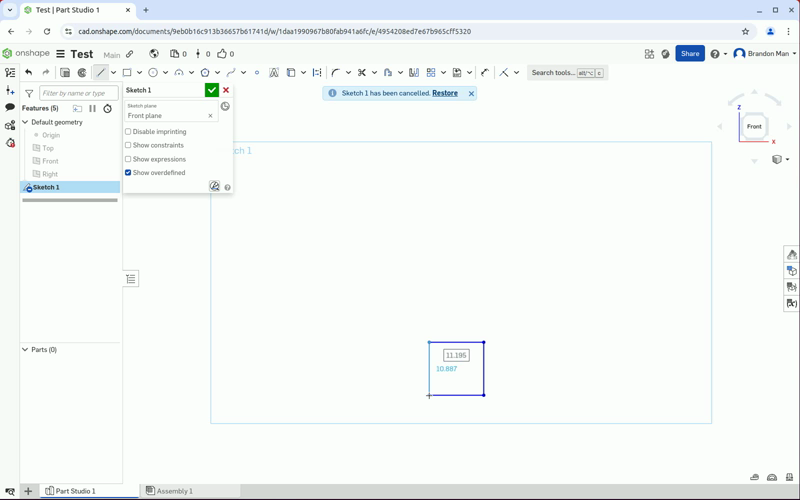
key_up(shift)
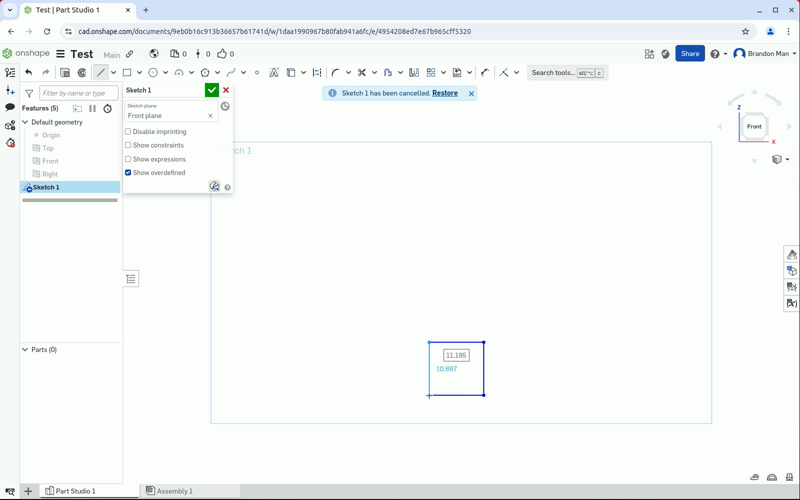
click(429, 395)
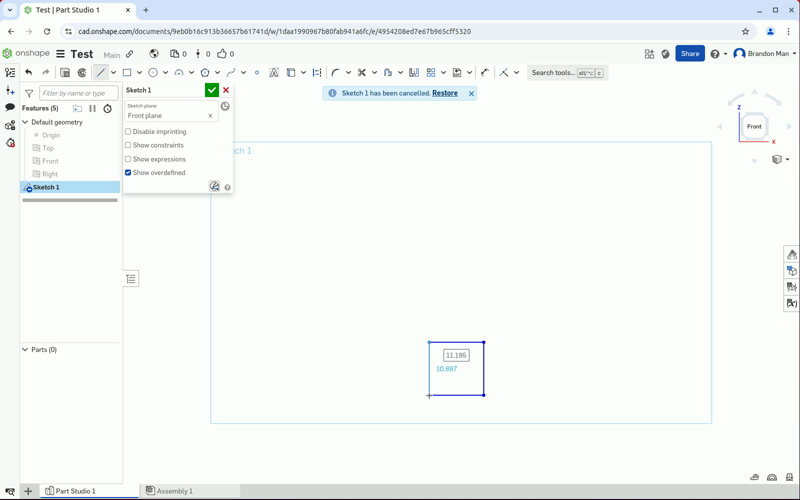
key(esc)
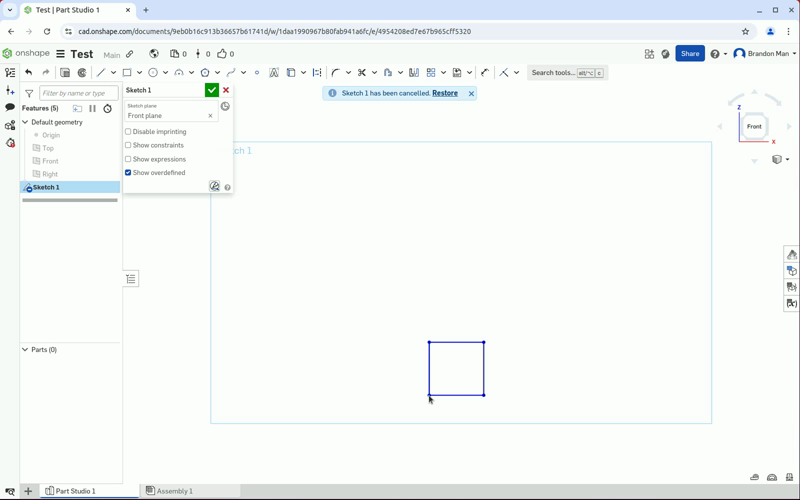
mouse_move(475, 369)
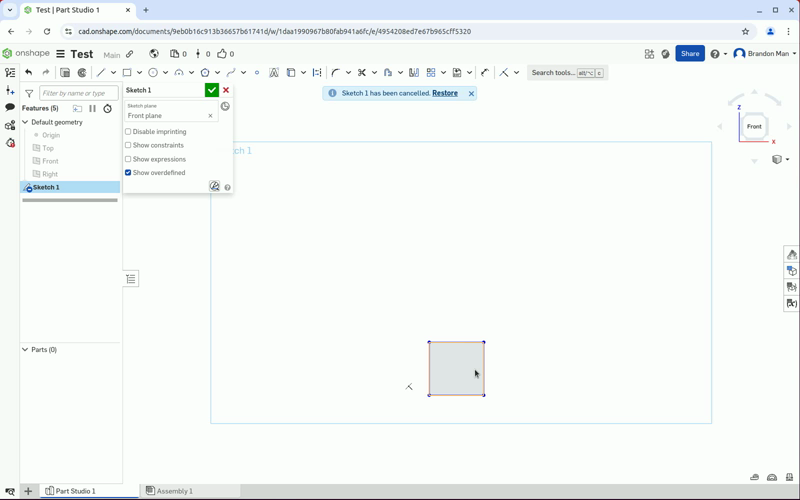
click(475, 369)
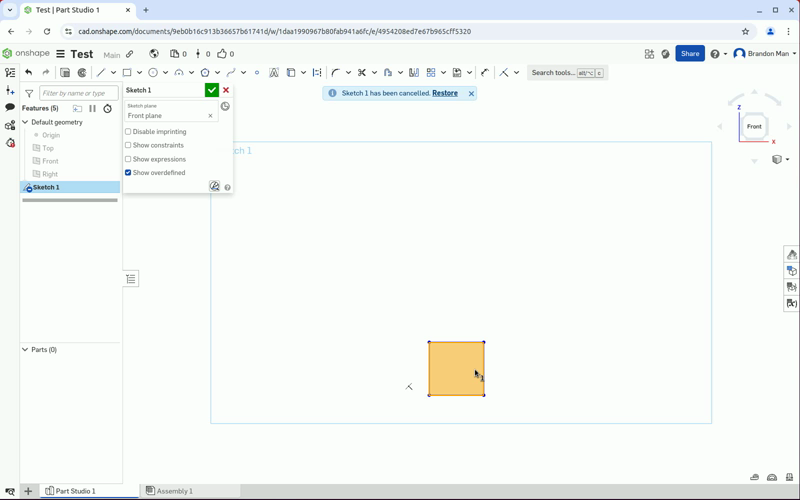
mouse_move(73, 352)
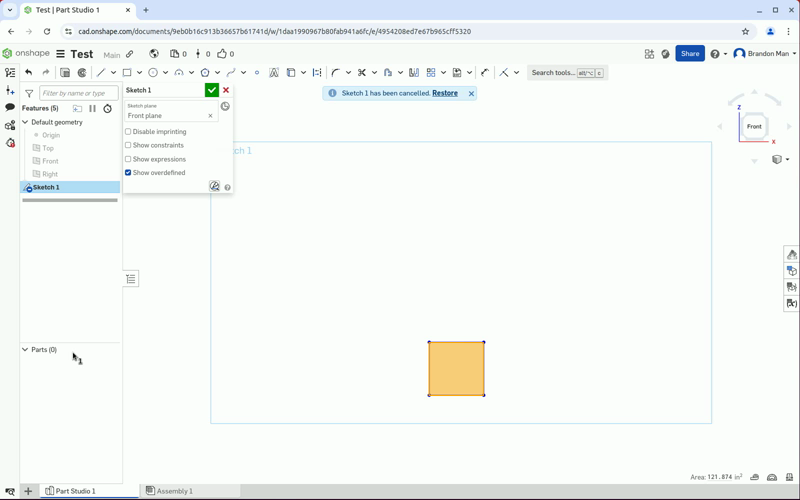
key(shift+y)
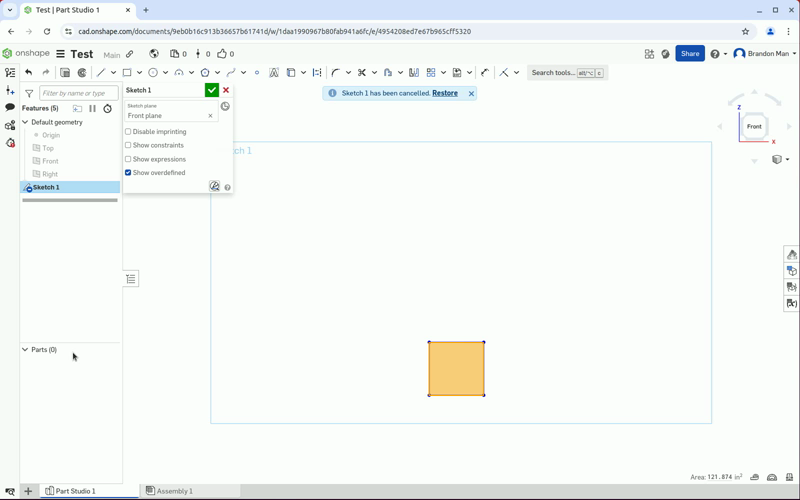
key(shift+e)
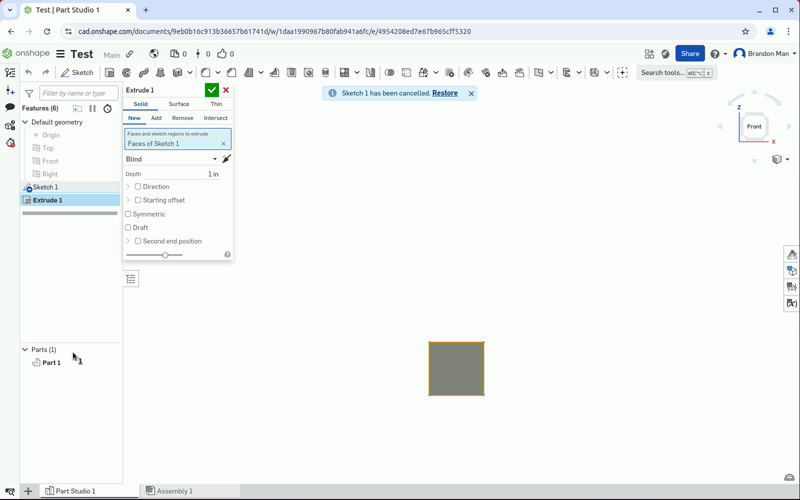
mouse_move(143, 106)
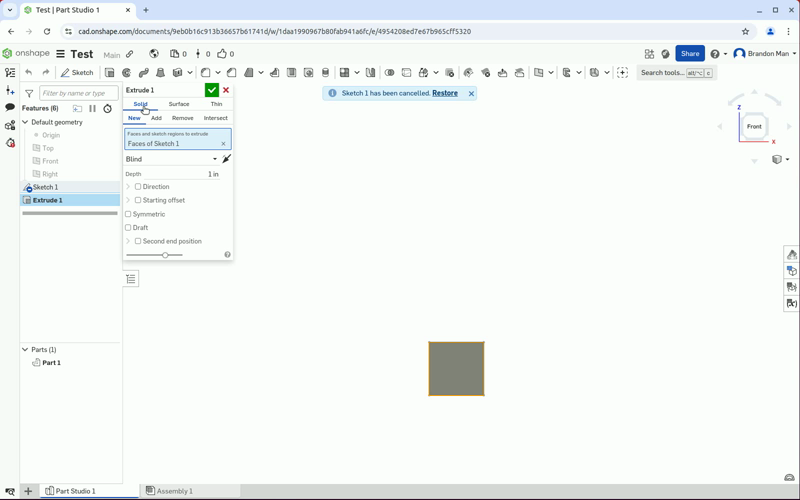
click(143, 106)
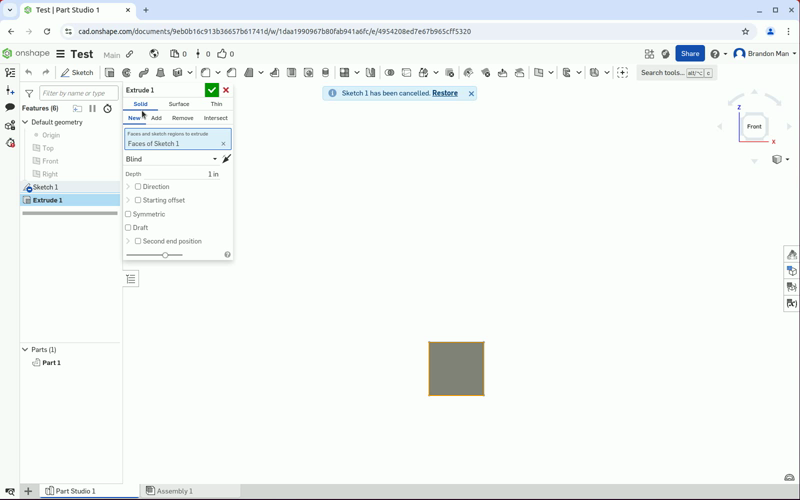
mouse_move(137, 120)
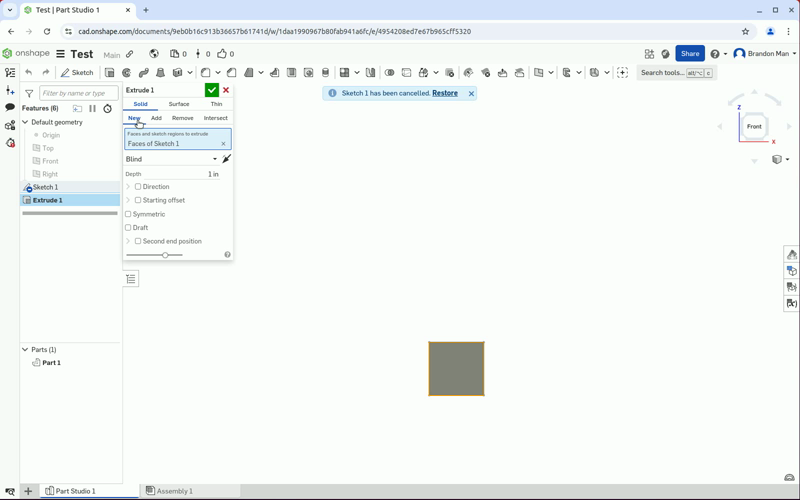
click(137, 120)
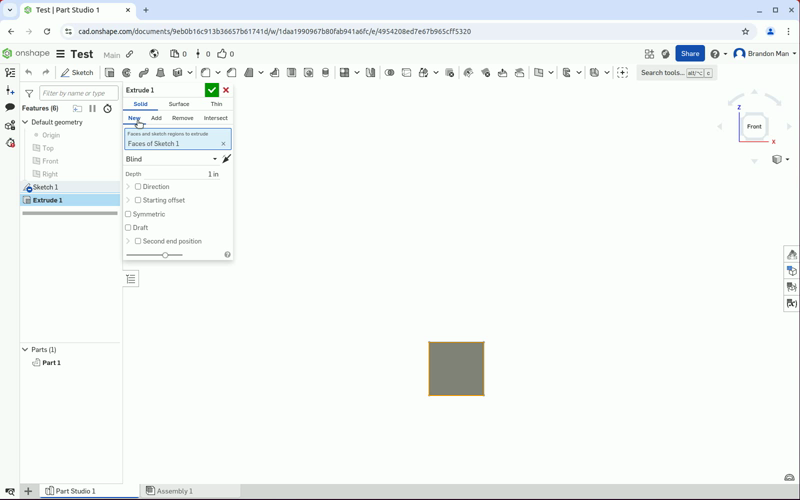
key(tab, 4)
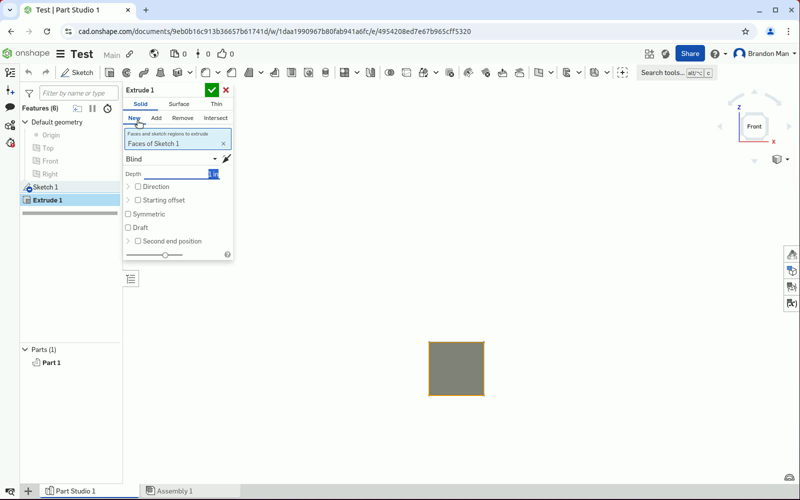
text(0.722)
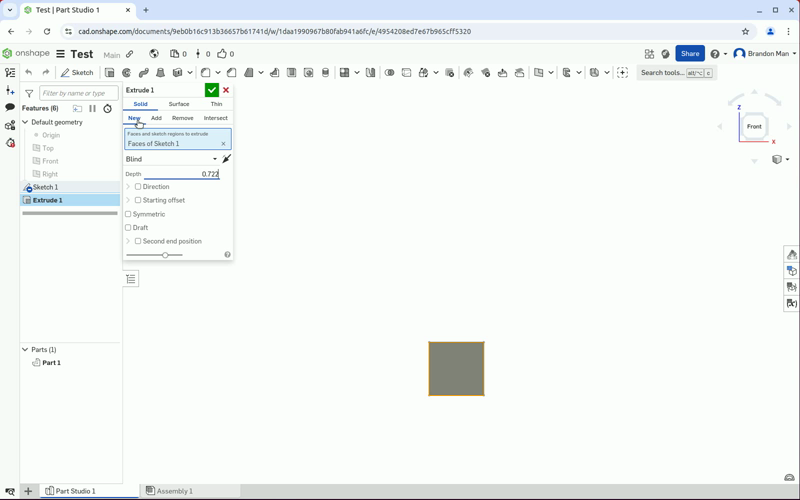
key(enter)
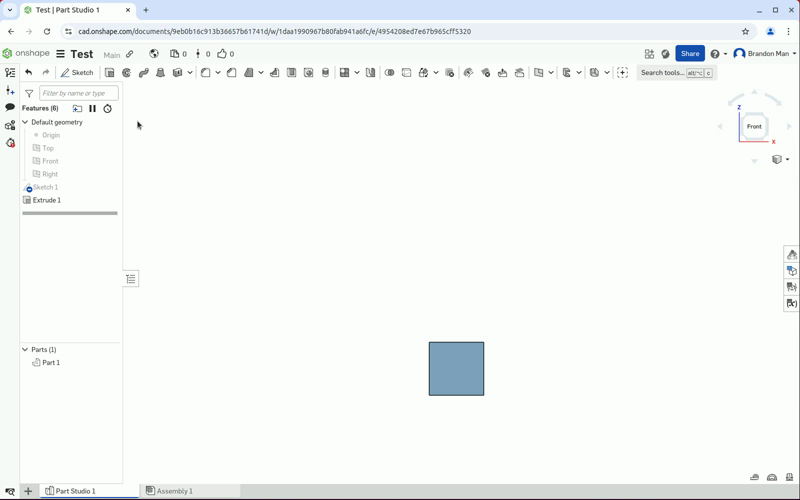
key(shift+h)
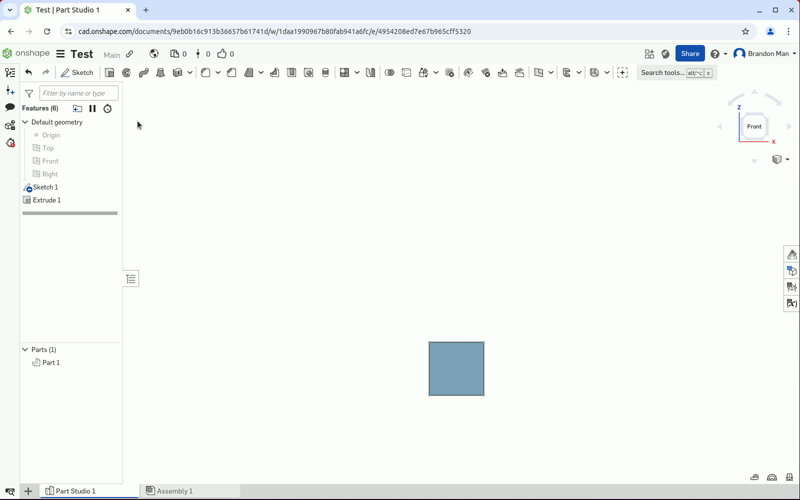
key(shift+h)
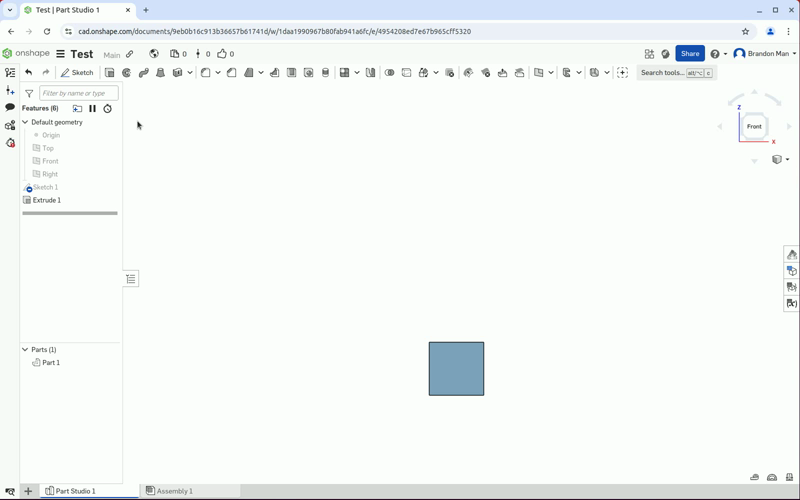
mouse_move(73, 189)
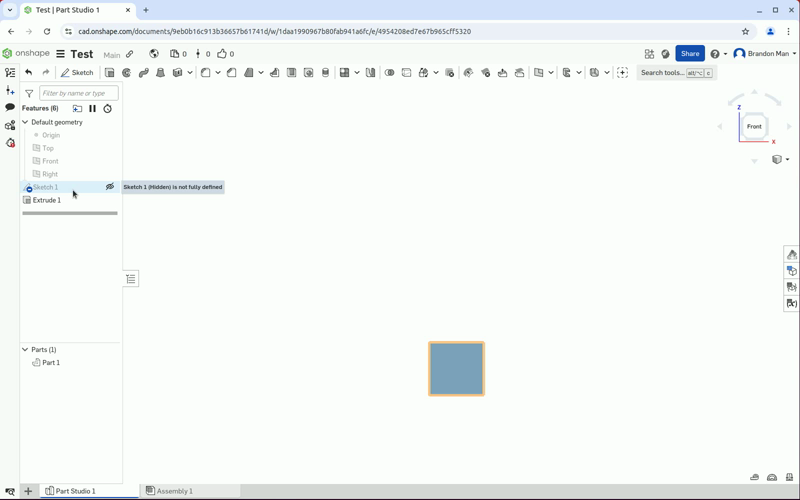
click(73, 189)
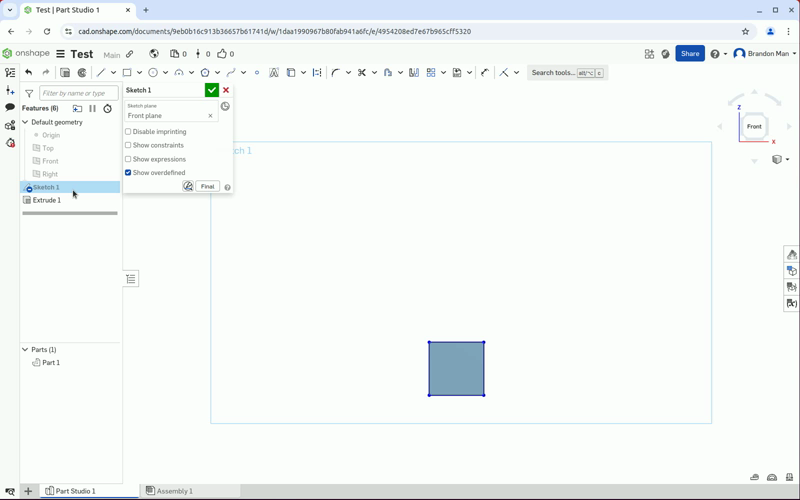
mouse_move(229, 92)
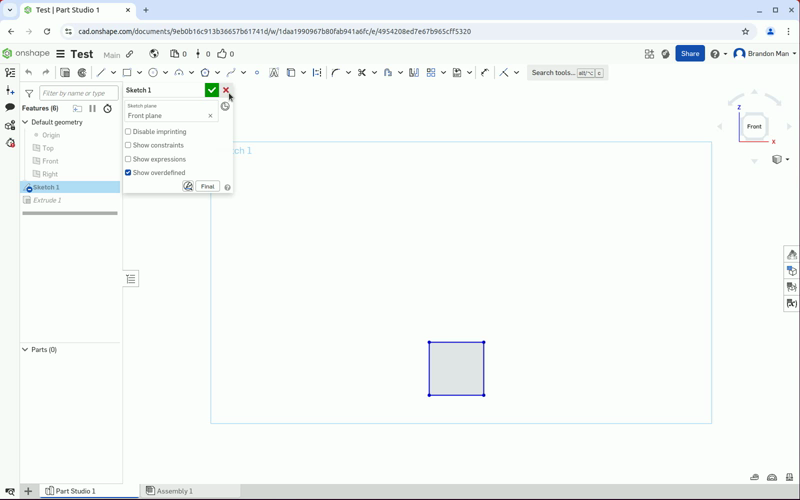
click(229, 92)
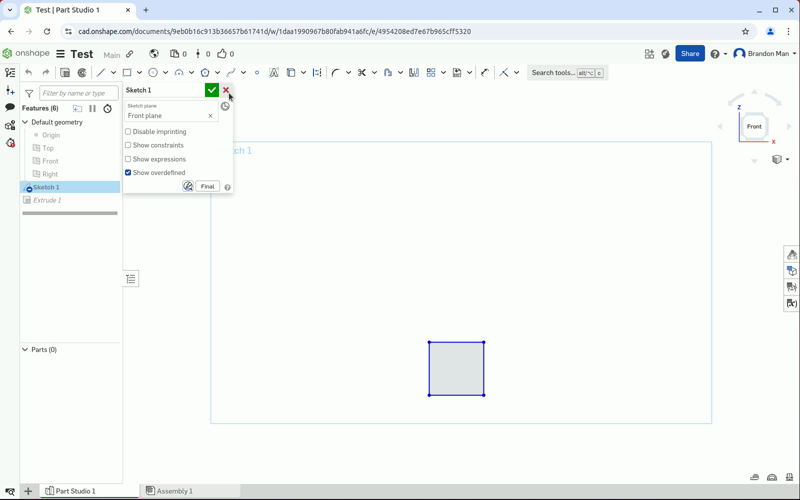
key(shift+s)
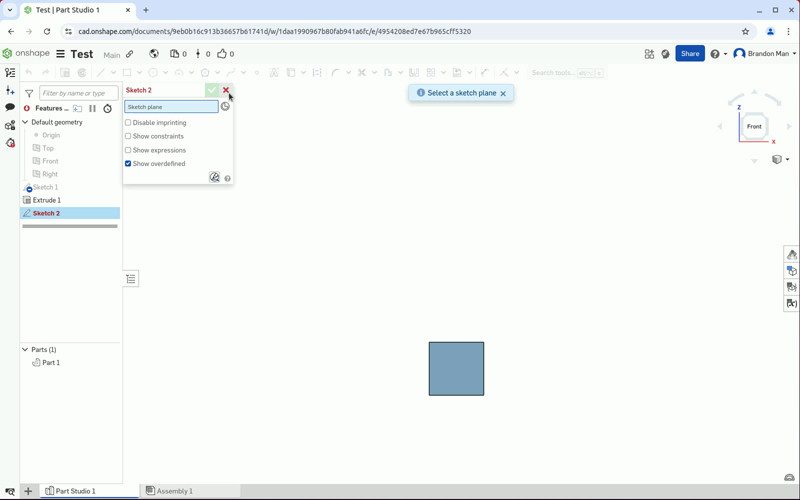
mouse_move(73, 163)
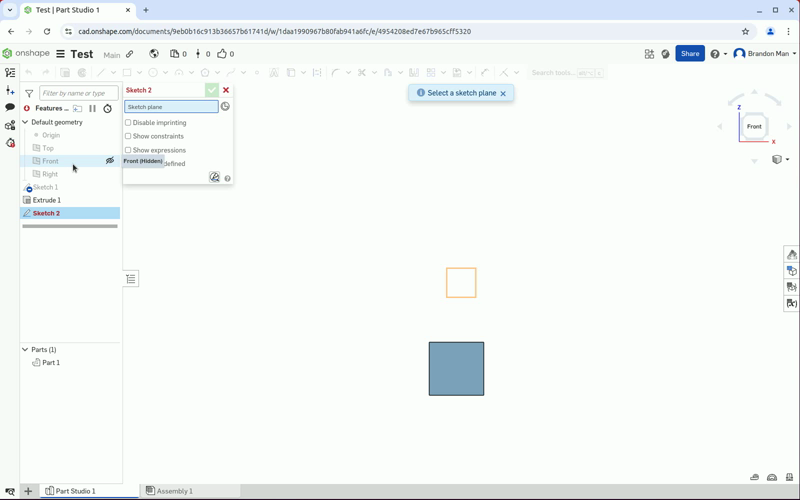
click(73, 163)
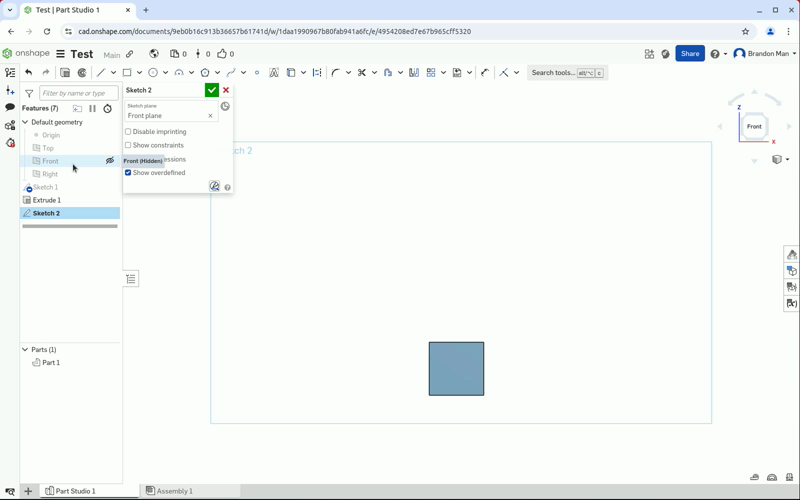
mouse_move(73, 352)
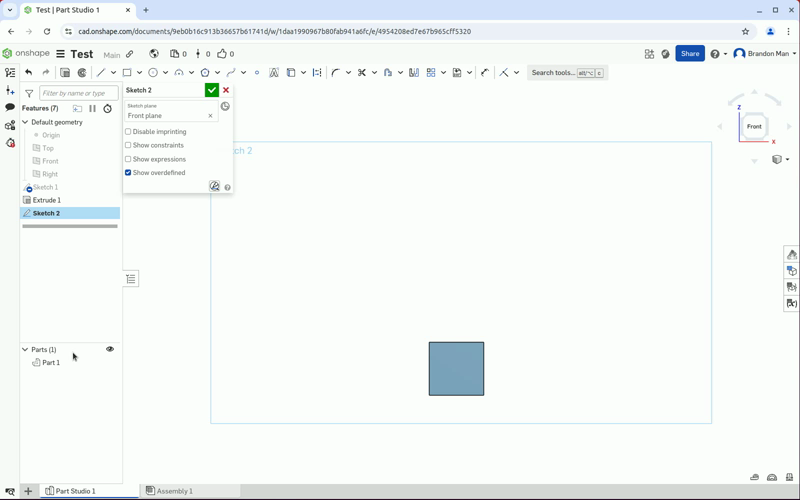
key(y)
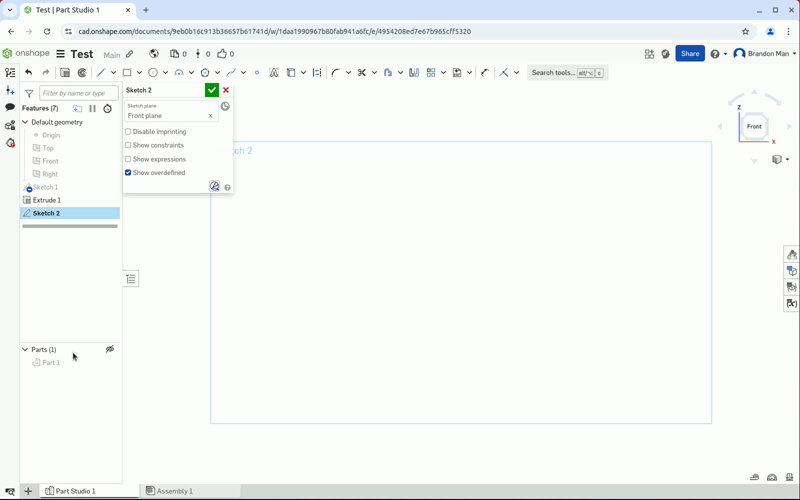
key(l)
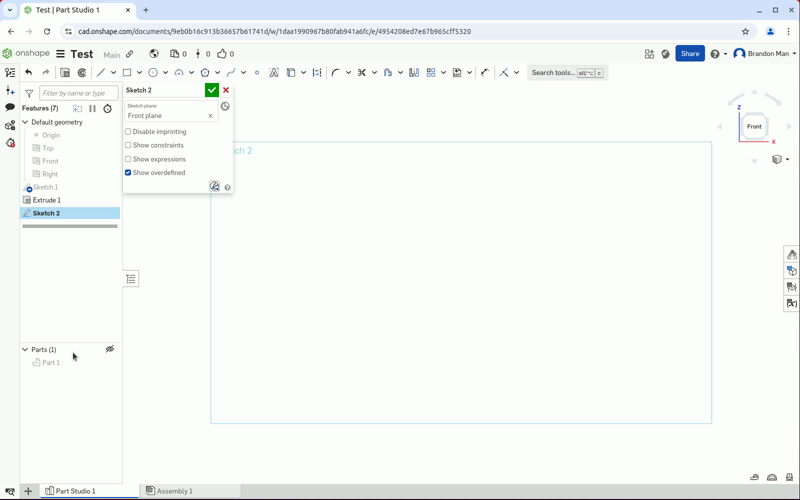
key_down(shift)
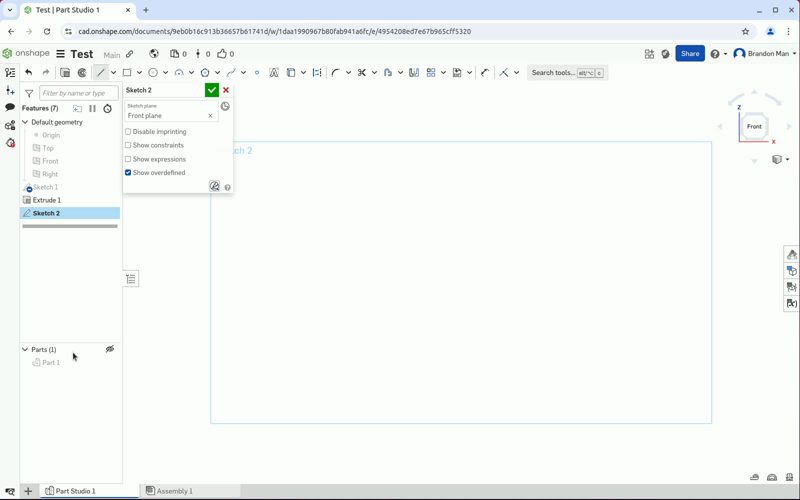
mouse_move(429, 339)
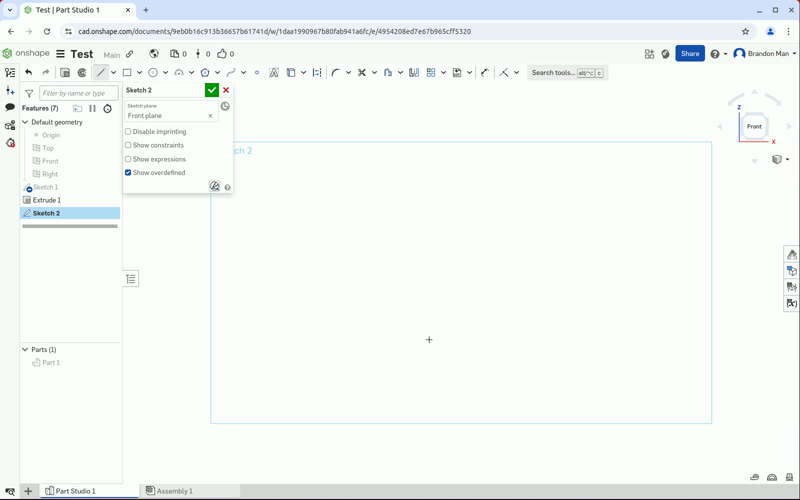
click(429, 339)
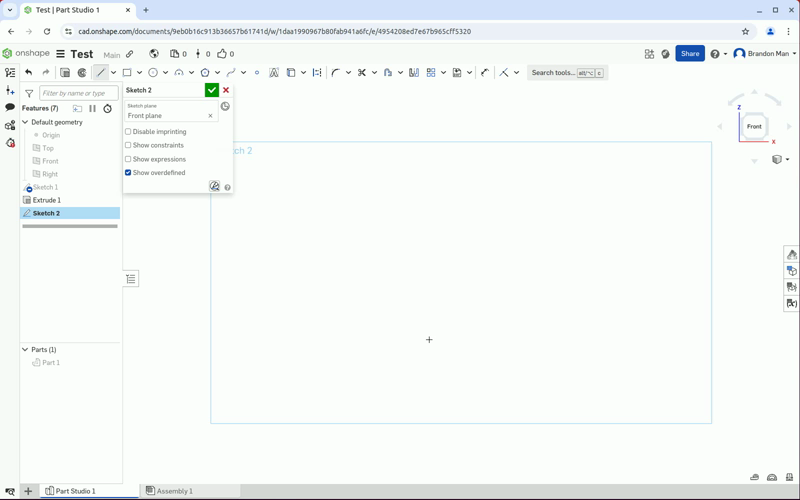
key_up(shift)
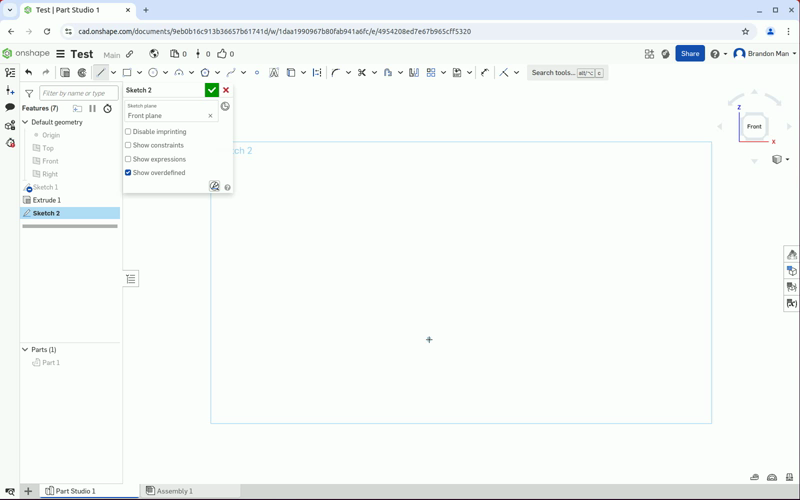
key_down(shift)
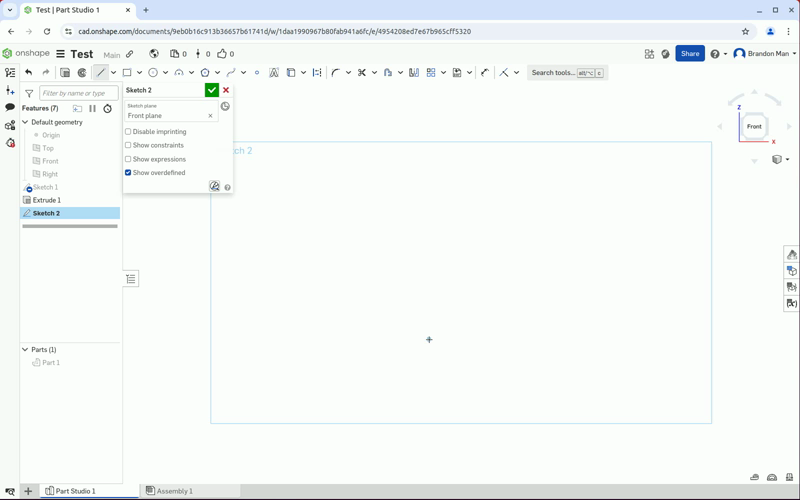
mouse_move(459, 339)
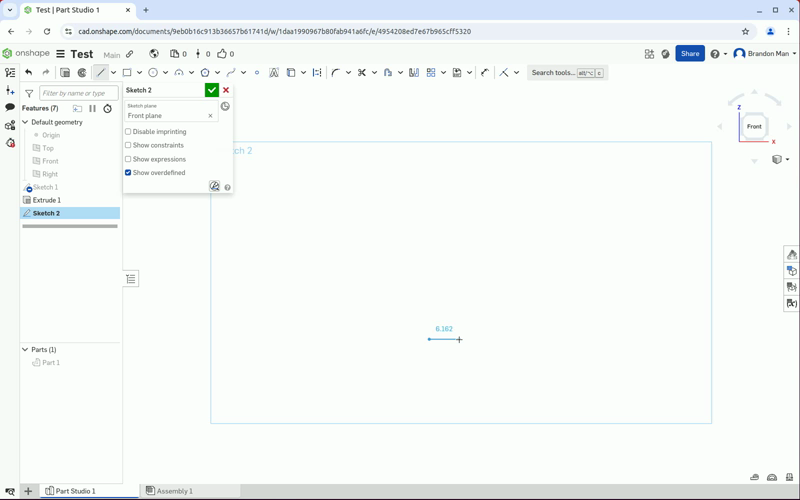
mouse_move(483, 339)
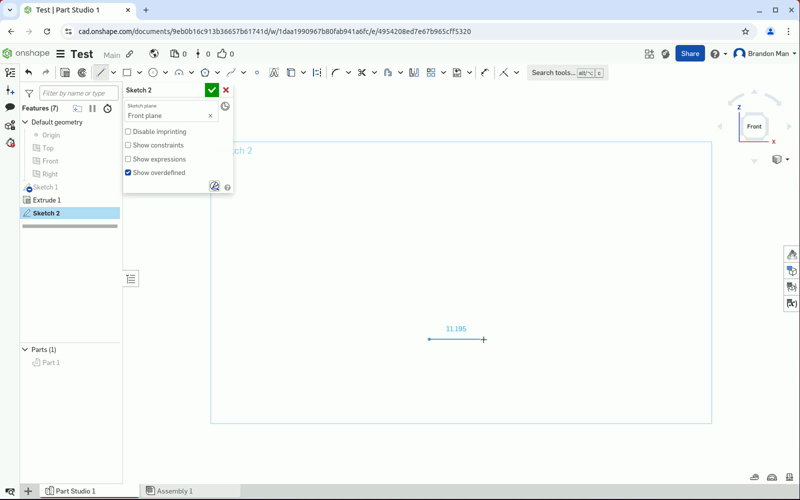
click(483, 339)
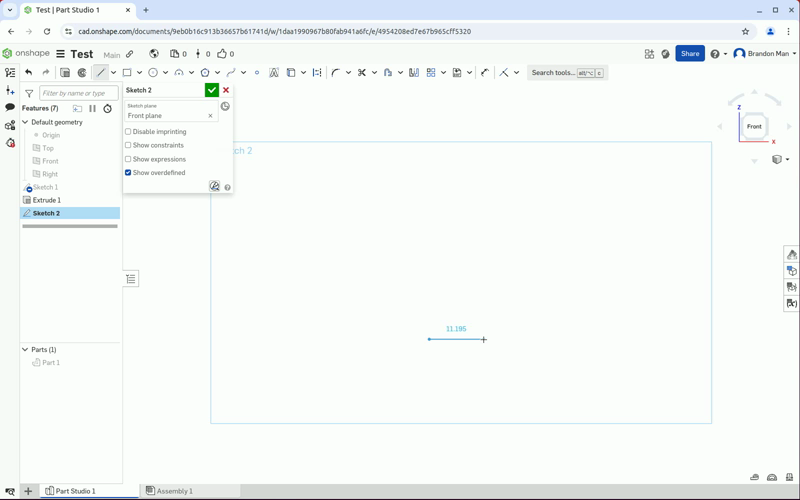
key_up(shift)
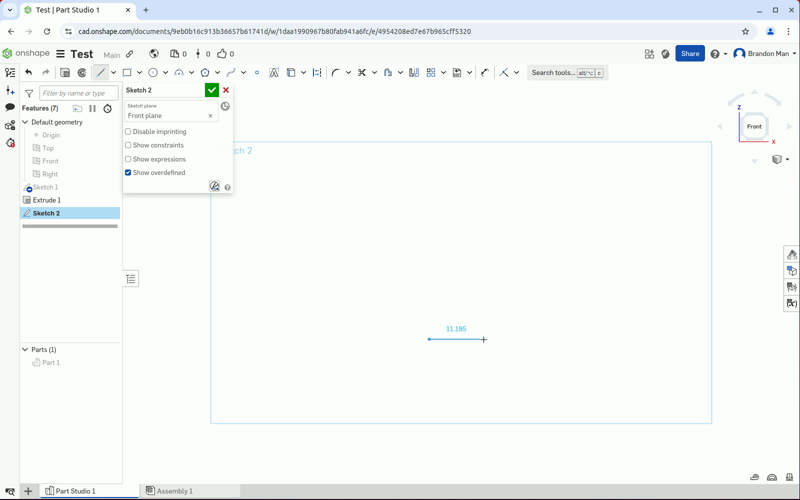
key_down(shift)
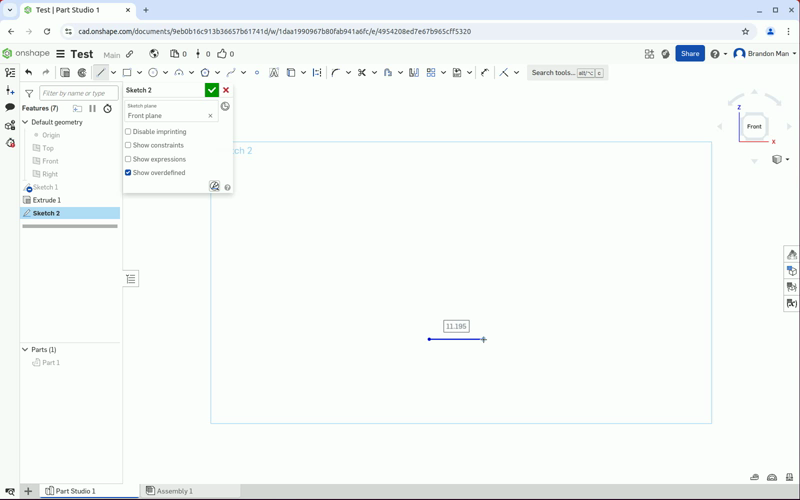
mouse_move(513, 339)
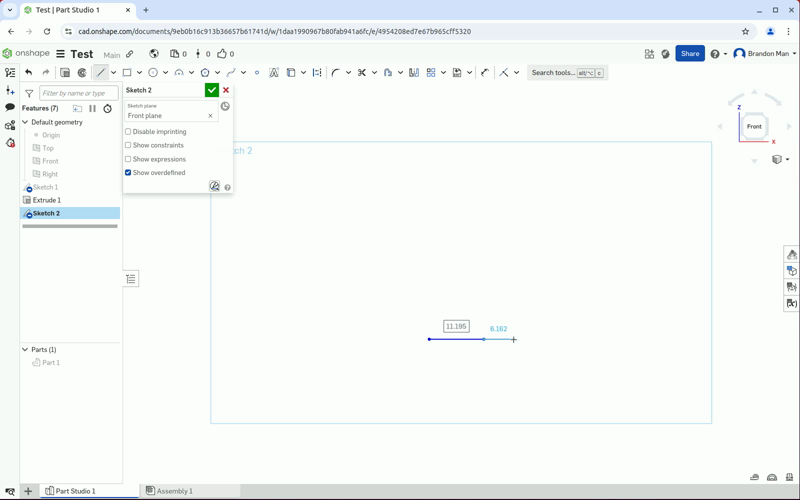
mouse_move(483, 335)
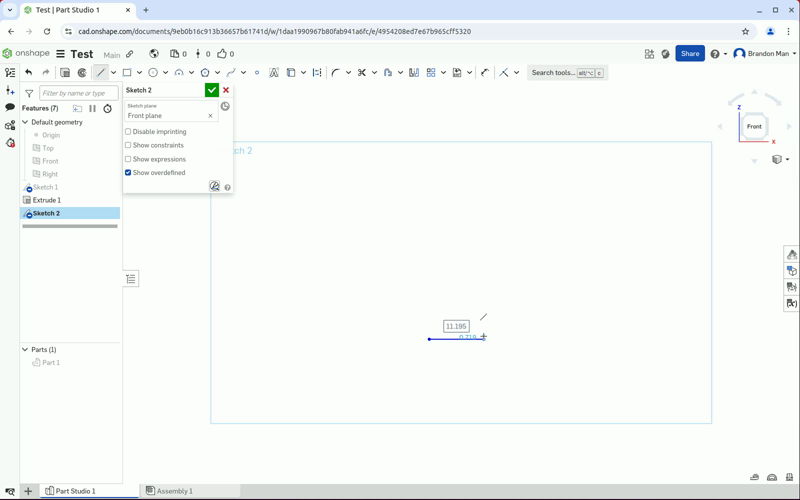
scroll(6)
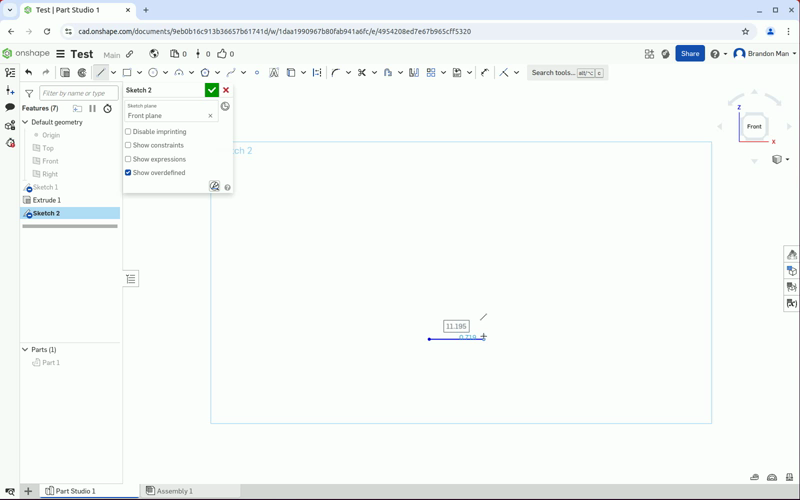
scroll(6)
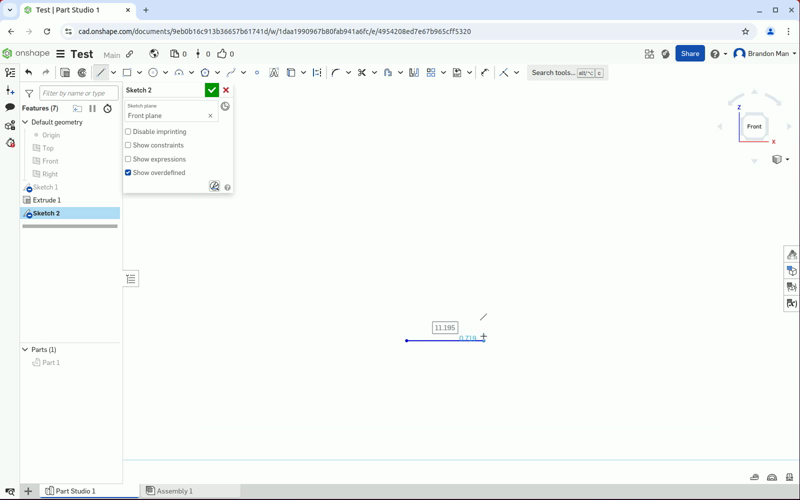
scroll(6)
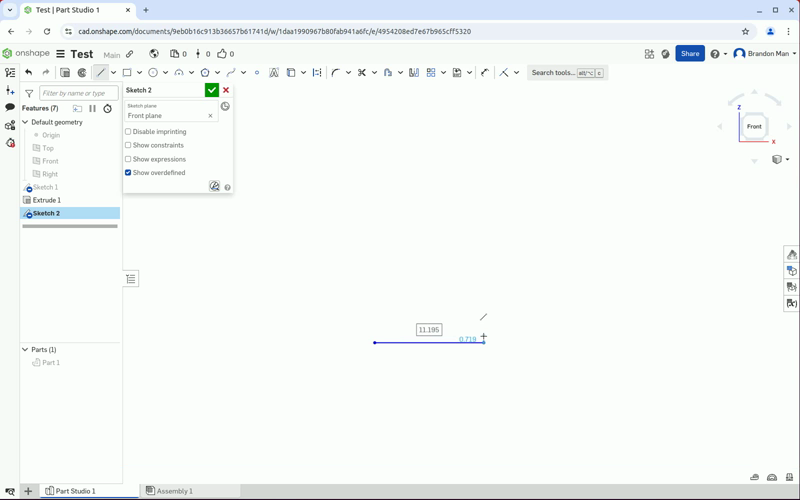
scroll(6)
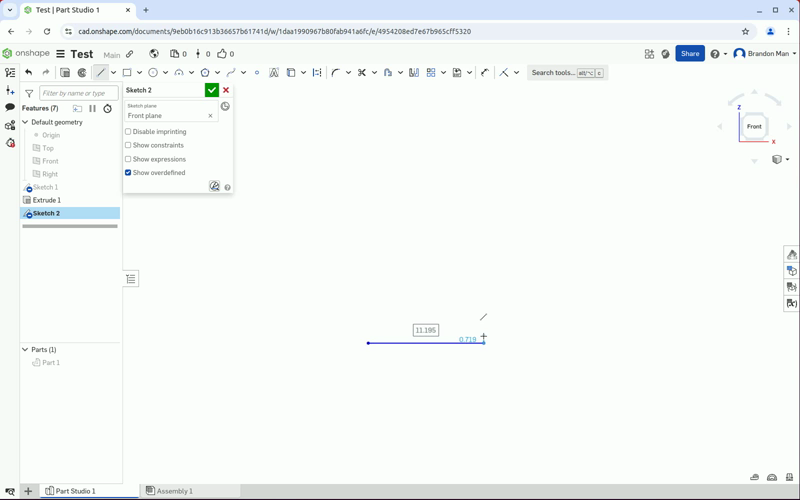
scroll(6)
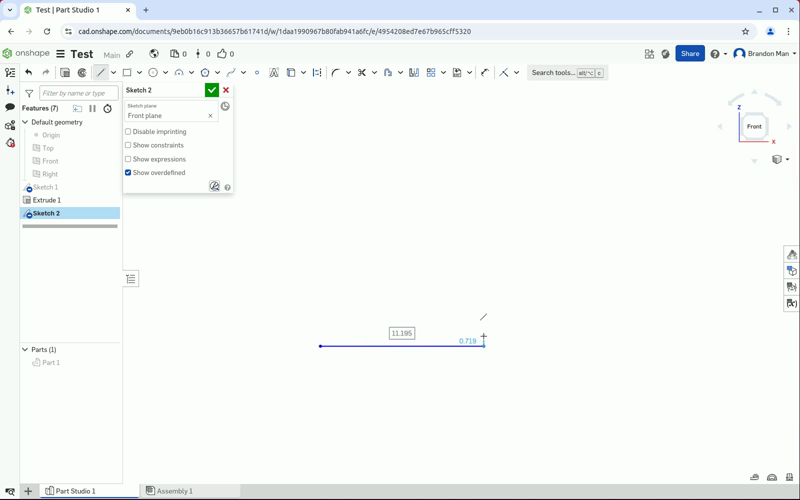
scroll(6)
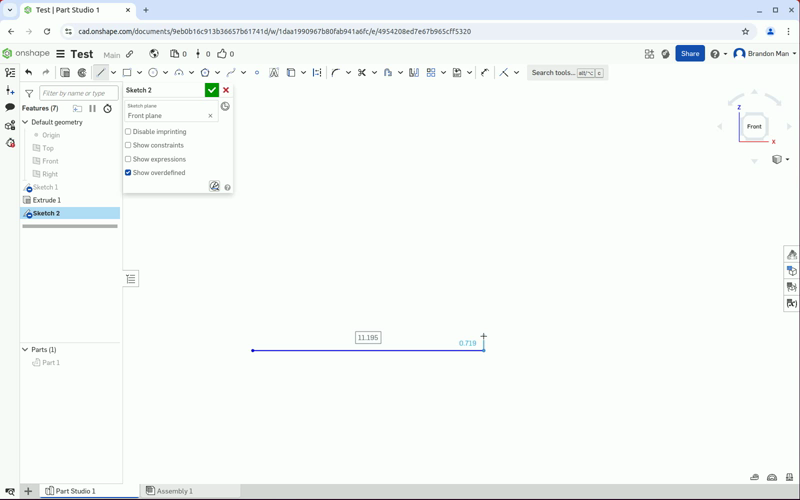
scroll(6)
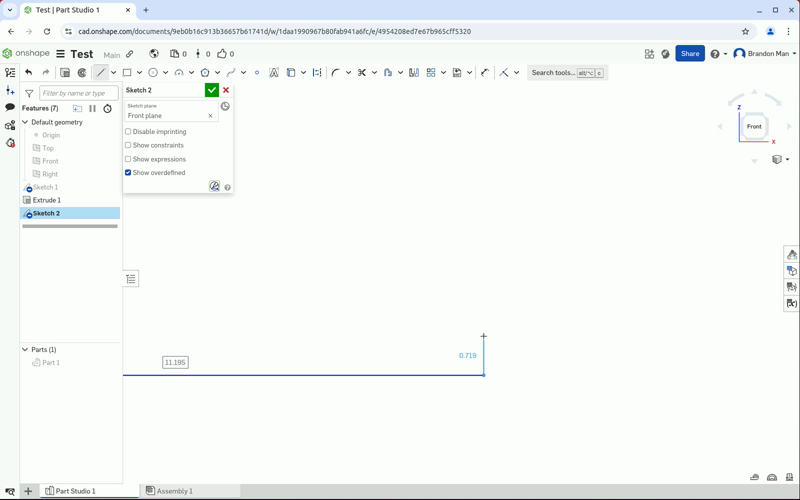
click(483, 335)
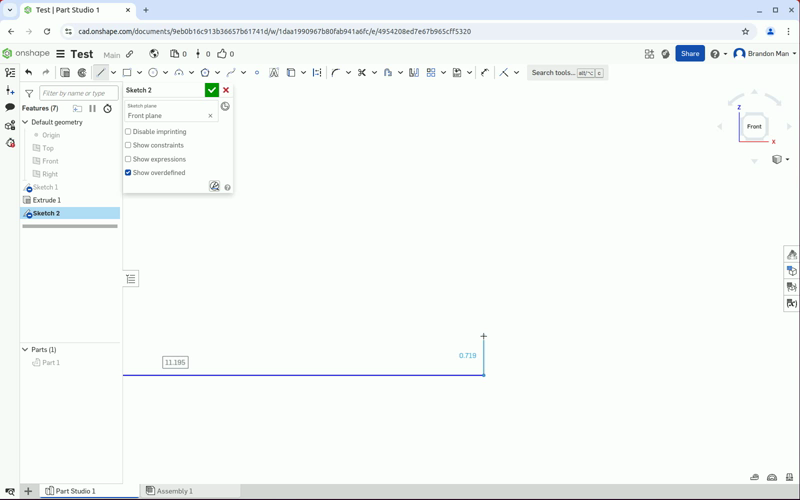
scroll(-6)
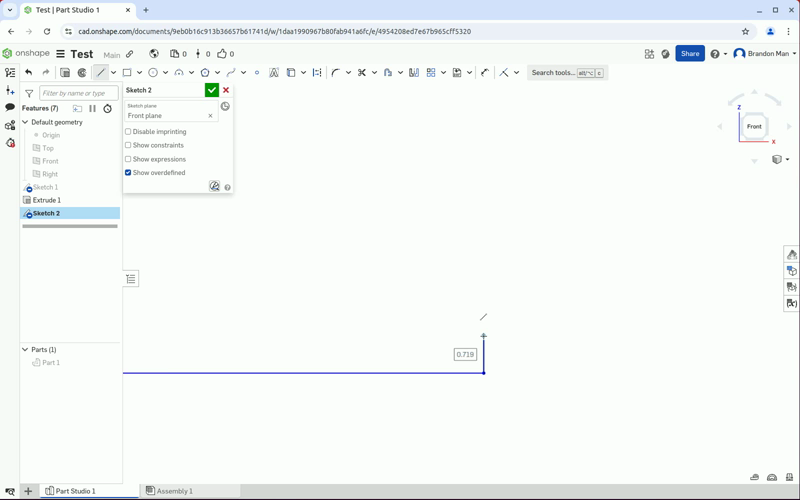
scroll(-6)
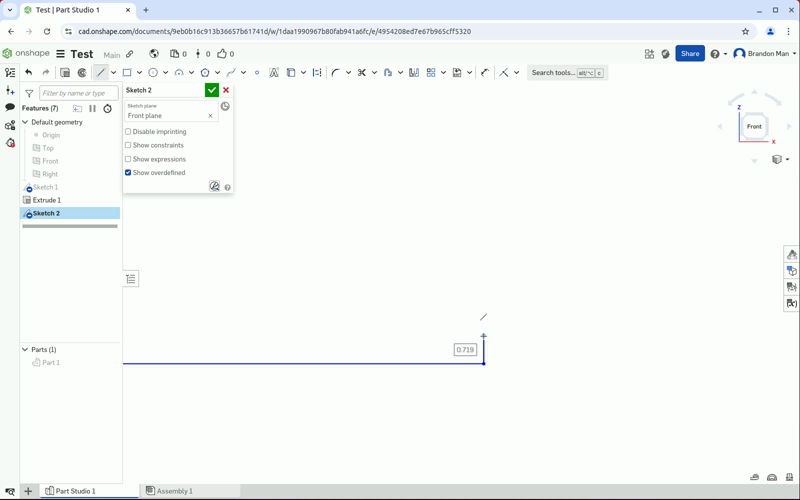
scroll(-6)
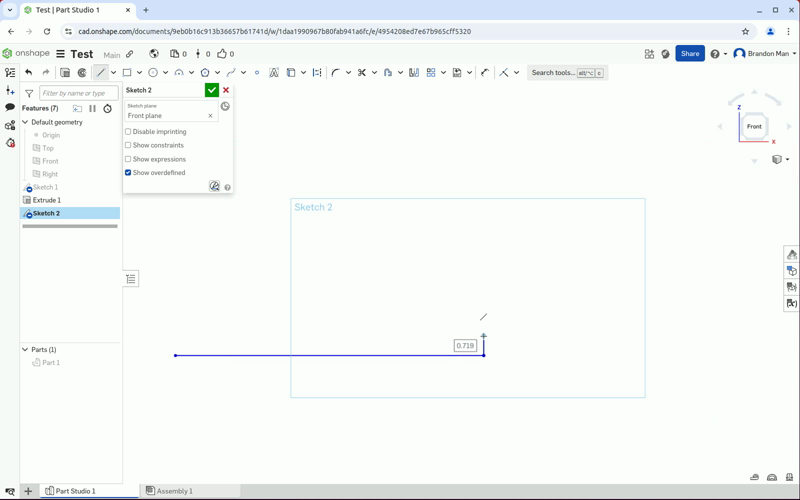
scroll(-6)
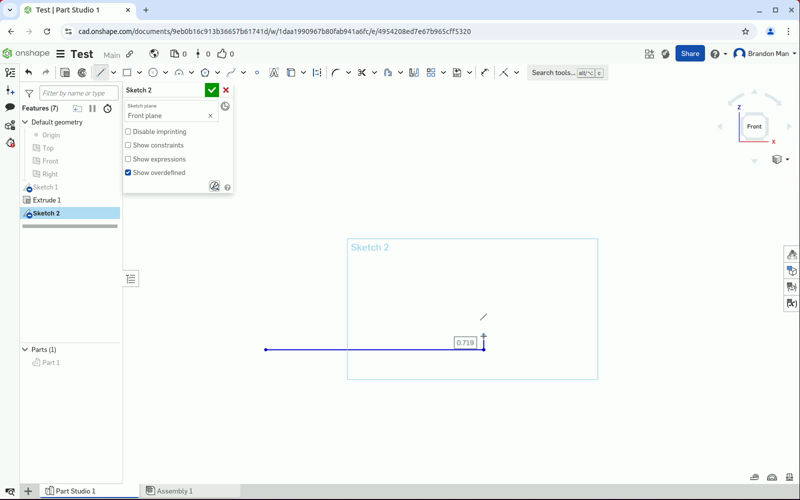
scroll(-6)
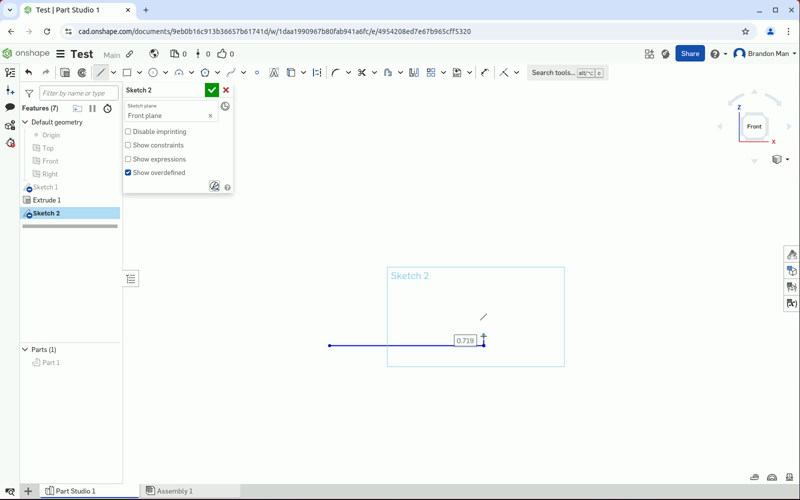
scroll(-6)
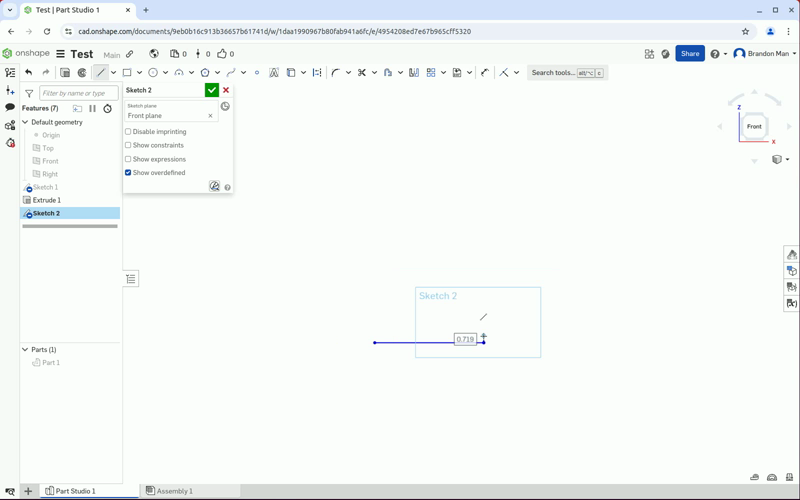
scroll(-6)
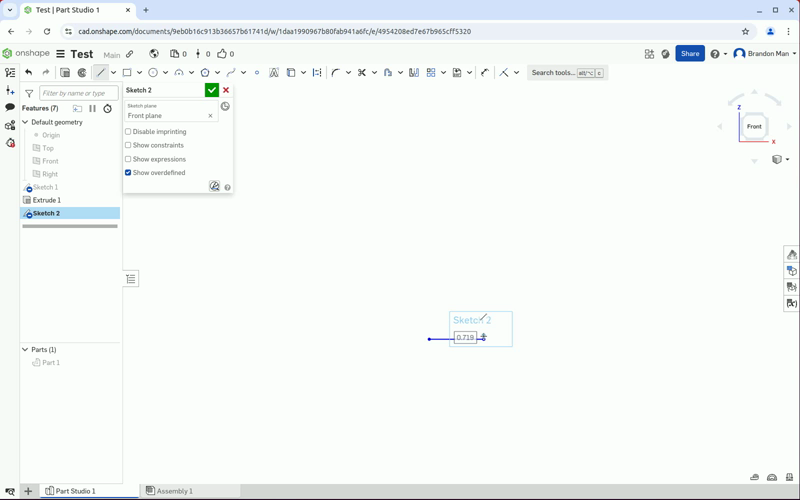
key_up(shift)
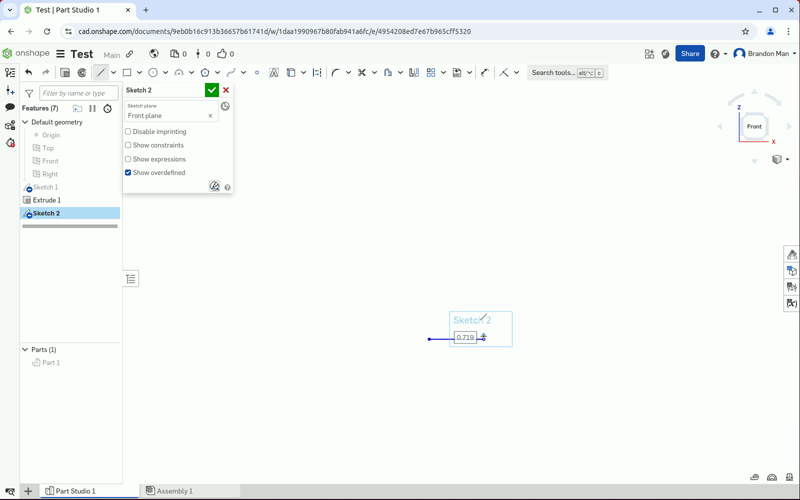
key_down(shift)
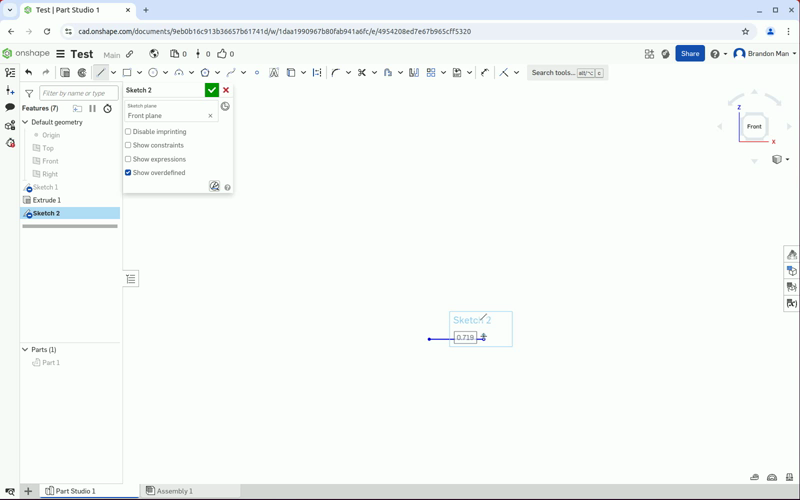
mouse_move(513, 335)
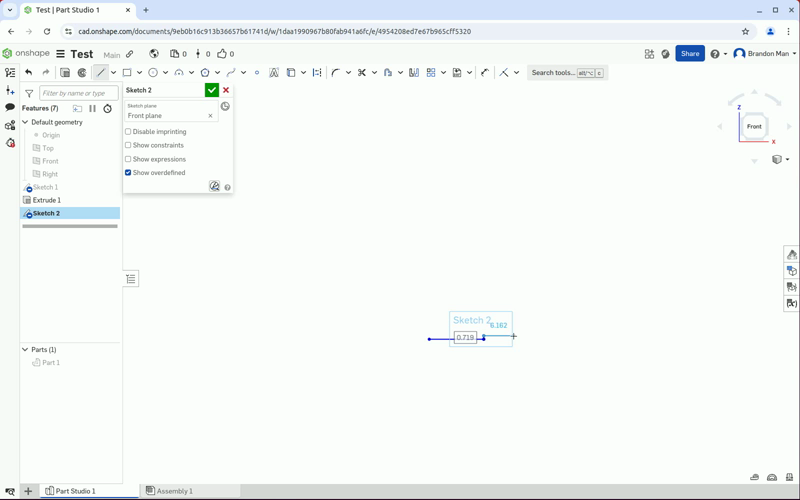
mouse_move(483, 331)
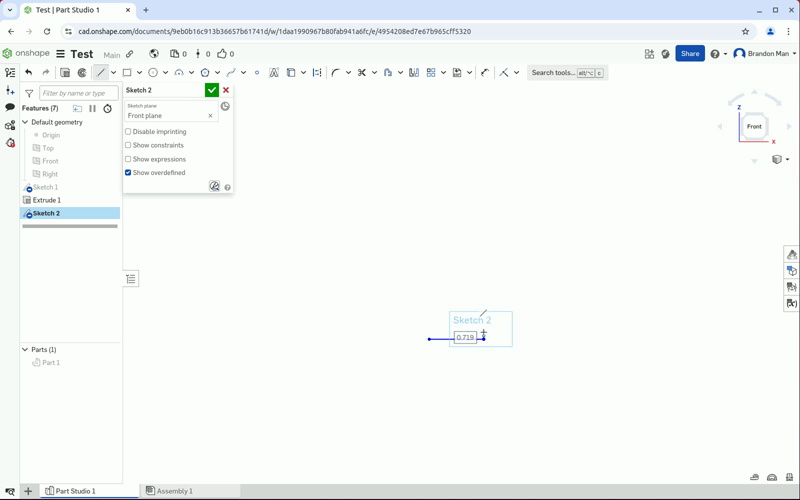
scroll(6)
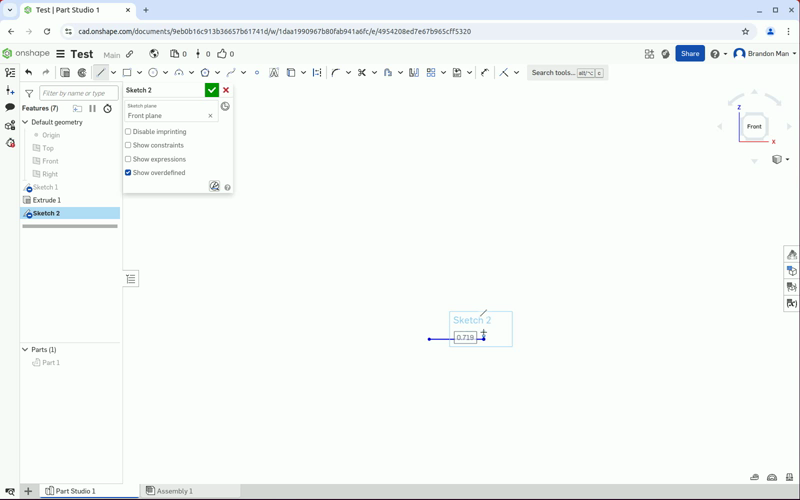
scroll(6)
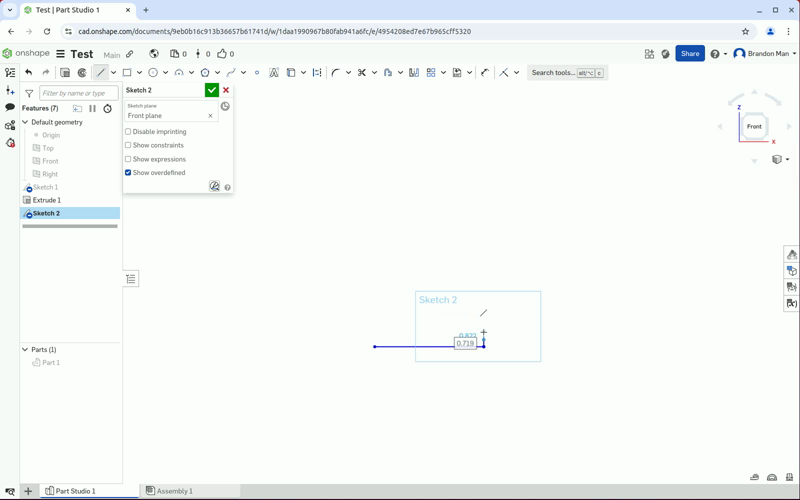
scroll(6)
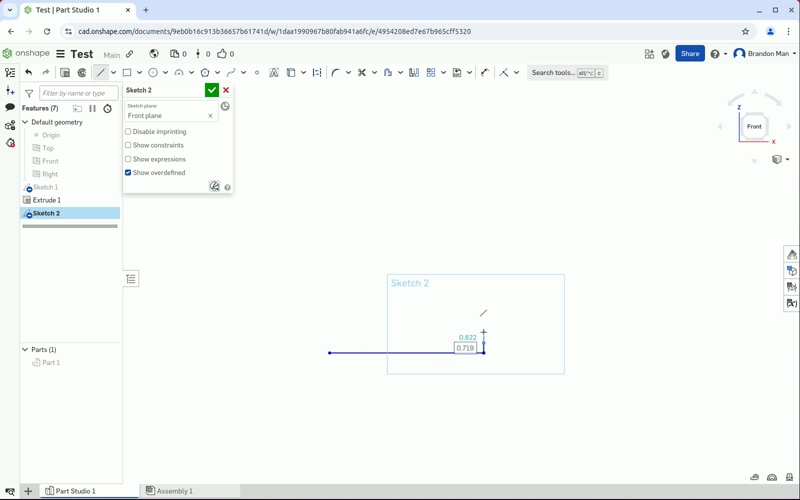
scroll(6)
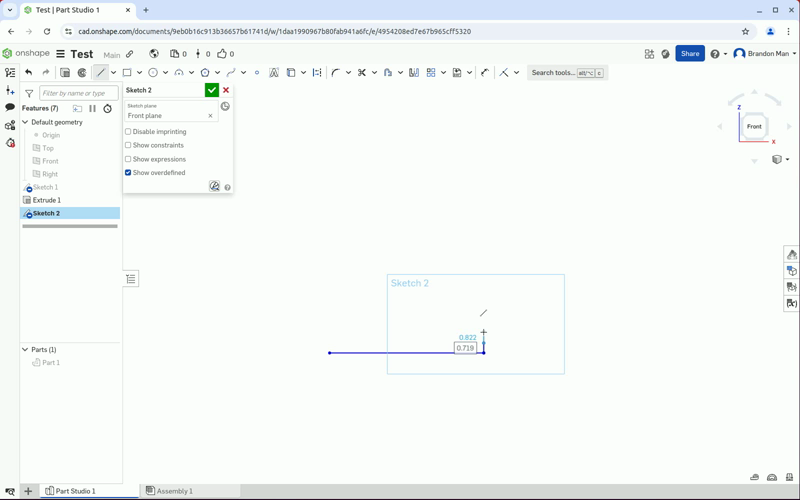
scroll(6)
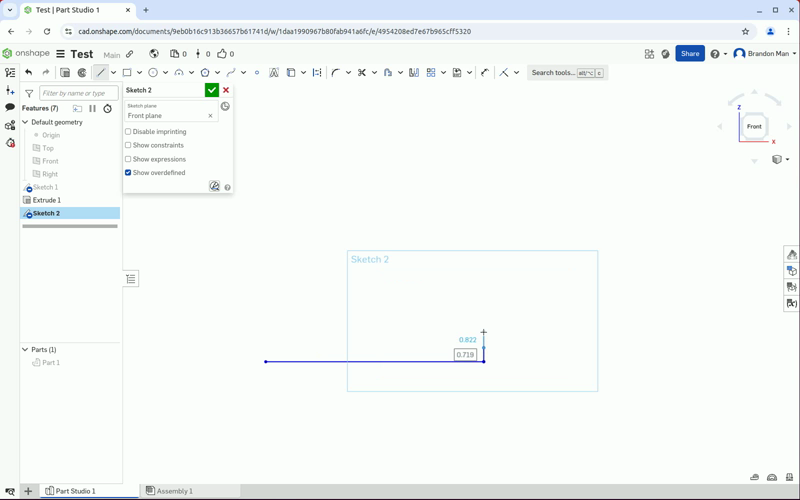
scroll(6)
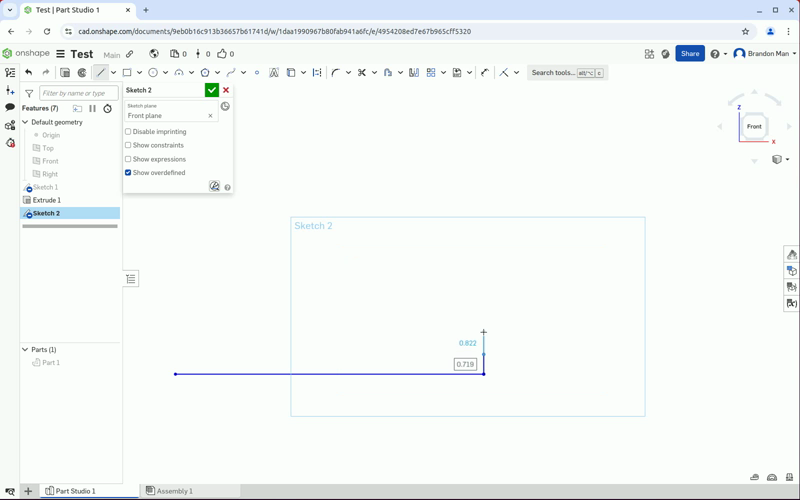
scroll(6)
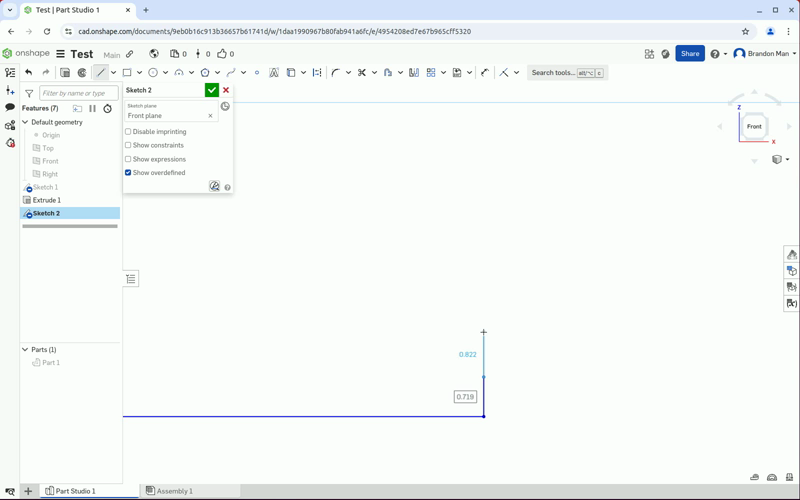
click(483, 331)
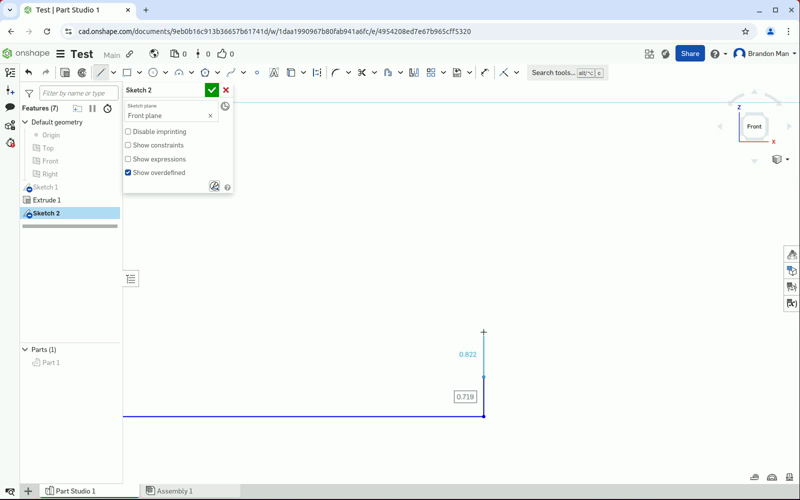
scroll(-6)
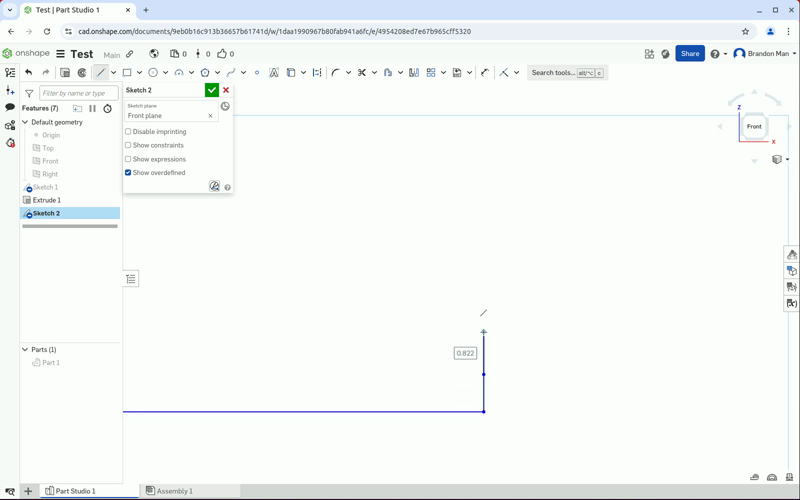
scroll(-6)
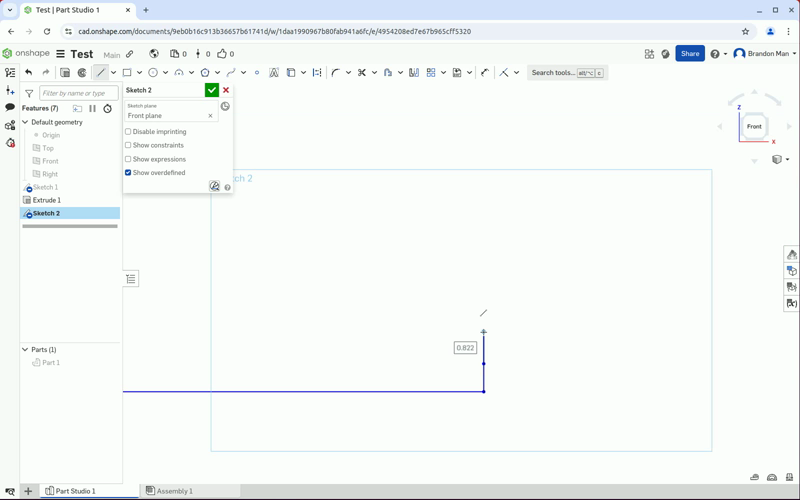
scroll(-6)
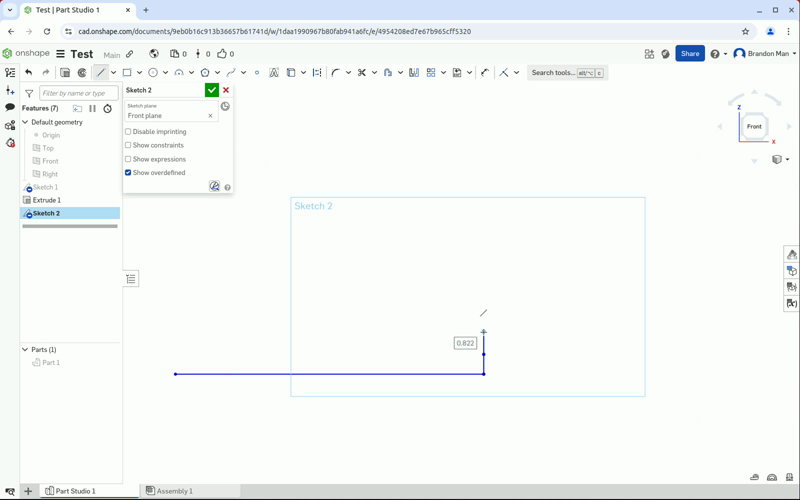
scroll(-6)
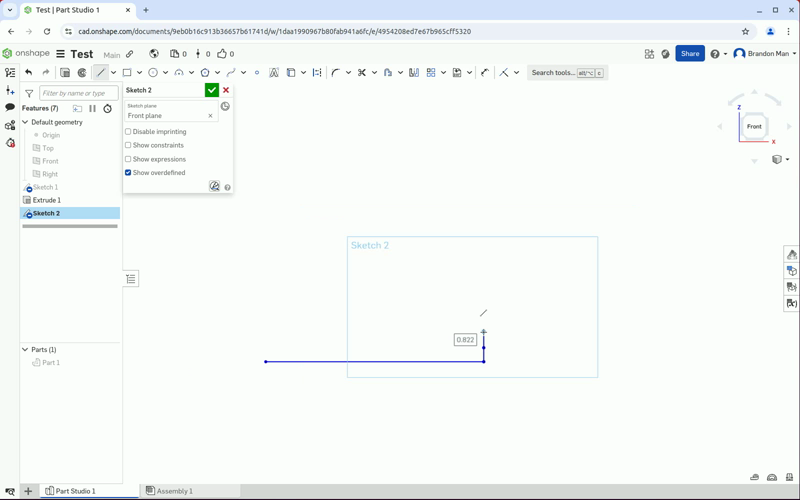
scroll(-6)
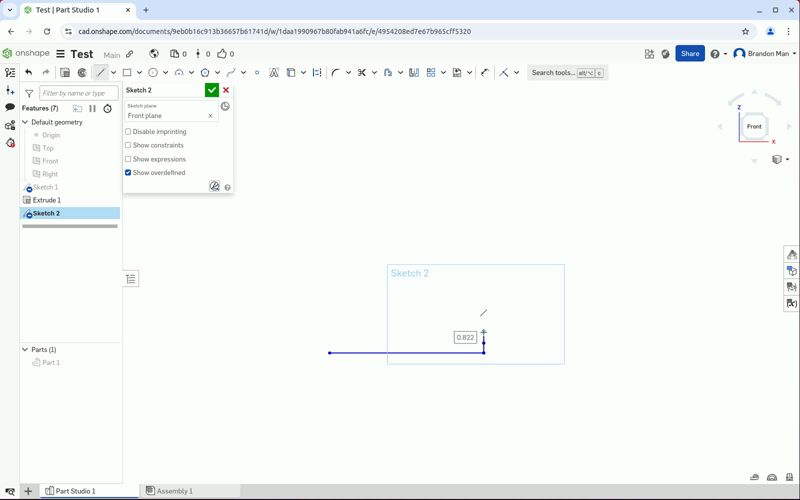
scroll(-6)
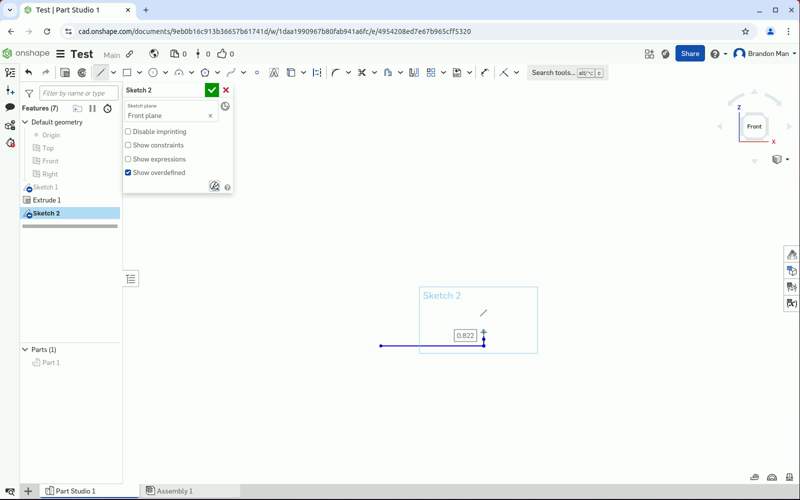
scroll(-6)
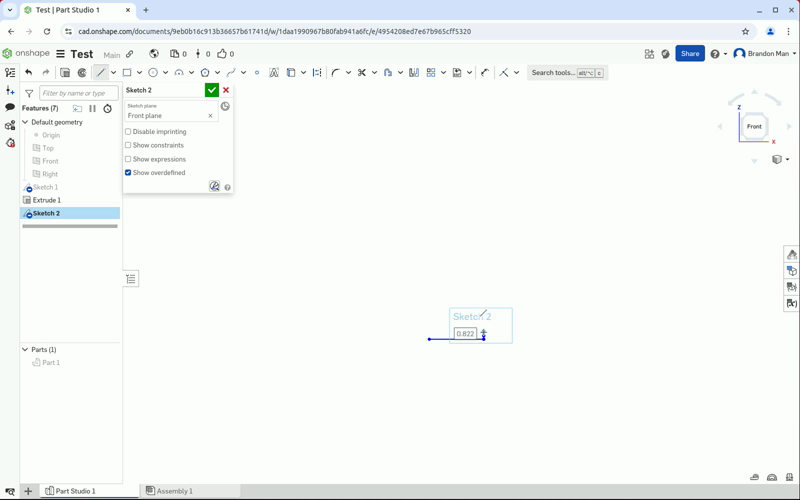
key_up(shift)
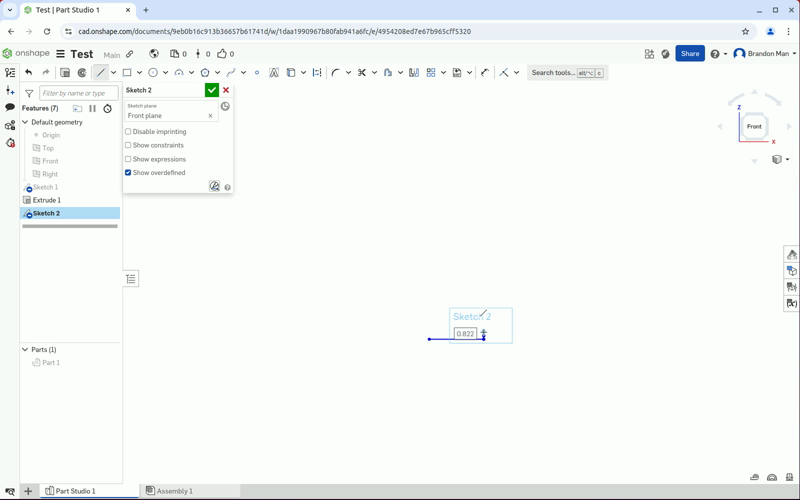
key_down(shift)
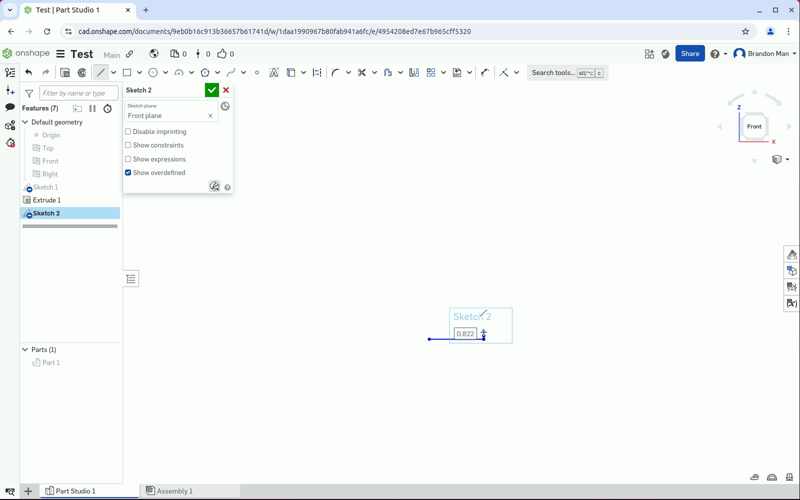
mouse_move(513, 331)
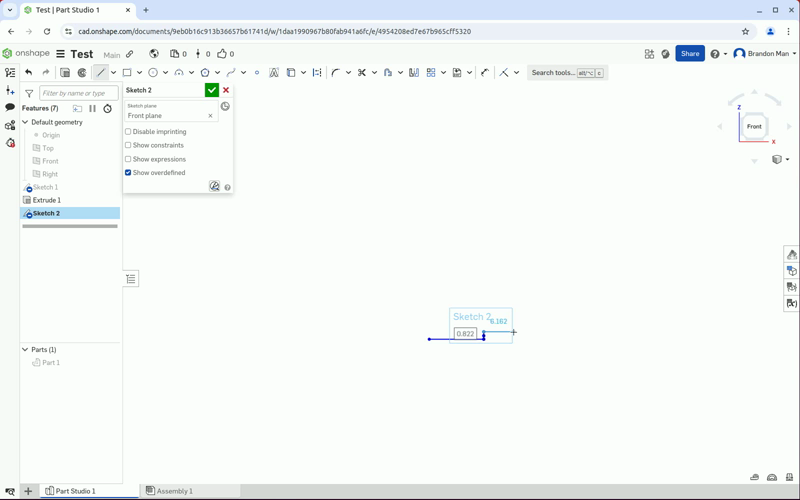
mouse_move(483, 327)
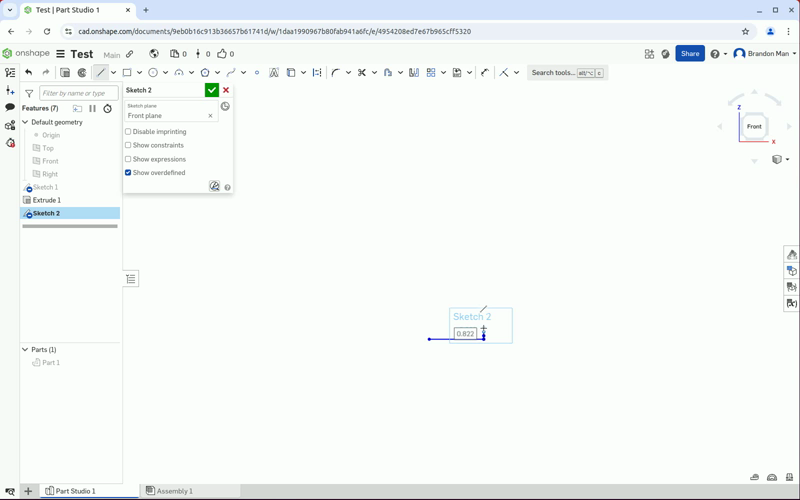
scroll(6)
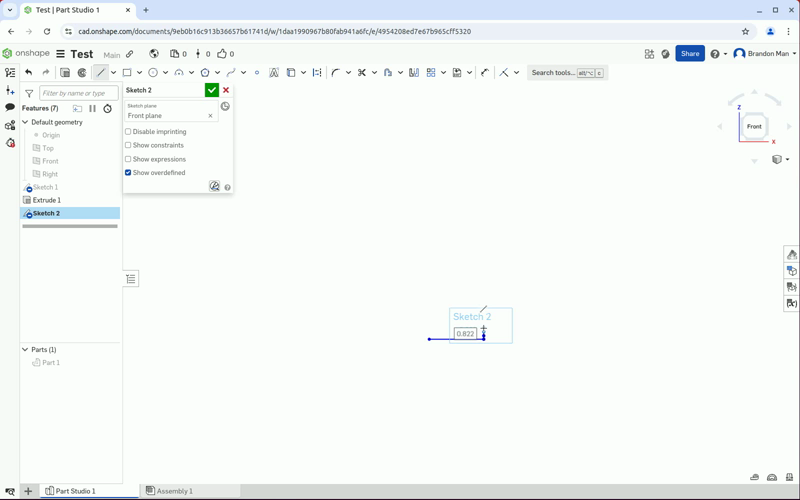
scroll(6)
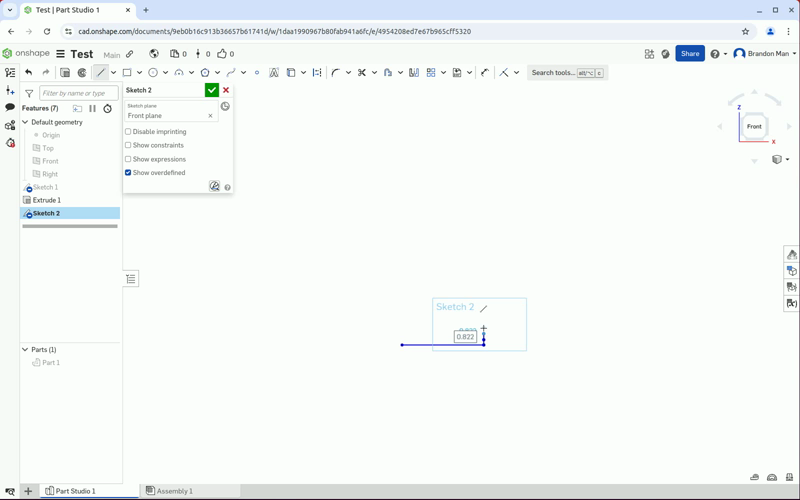
scroll(6)
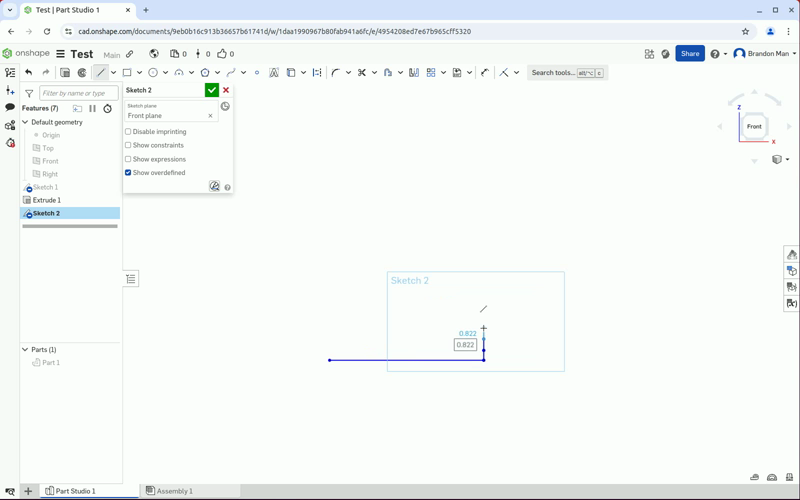
scroll(6)
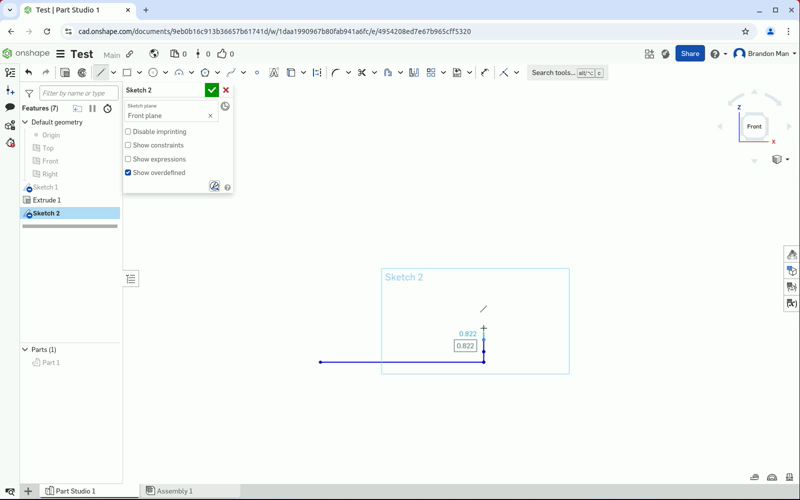
scroll(6)
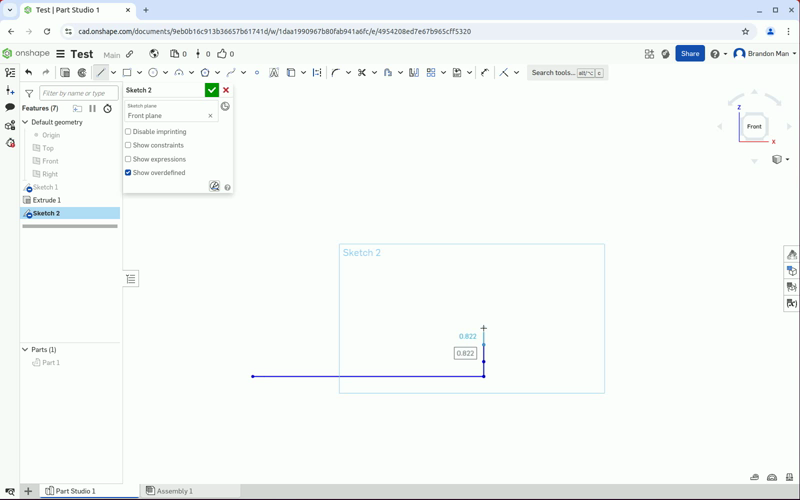
scroll(6)
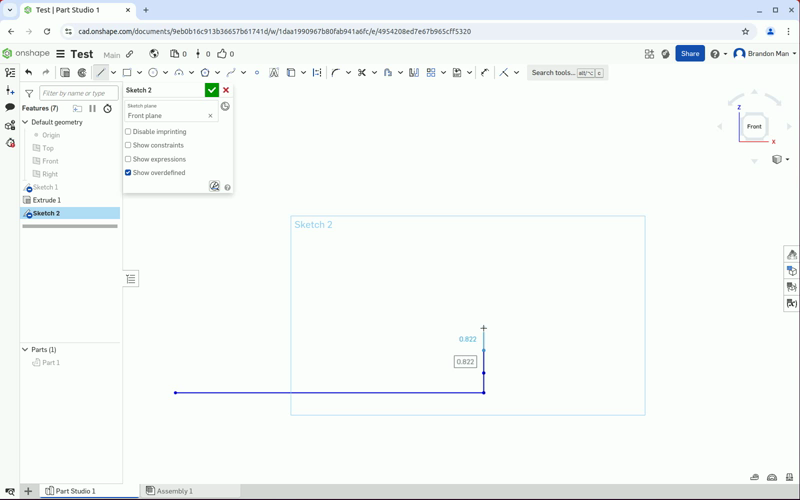
scroll(6)
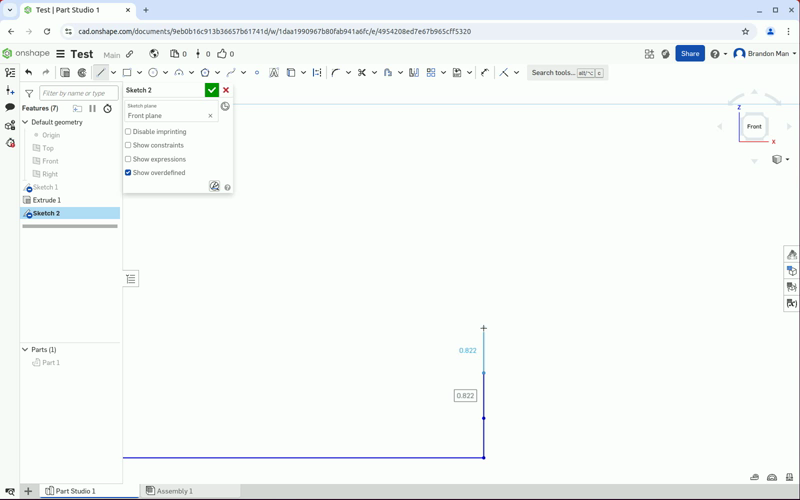
click(483, 327)
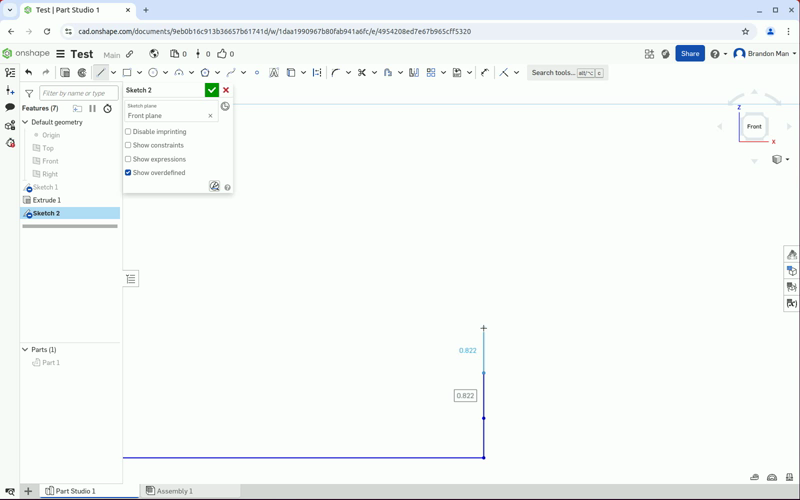
scroll(-6)
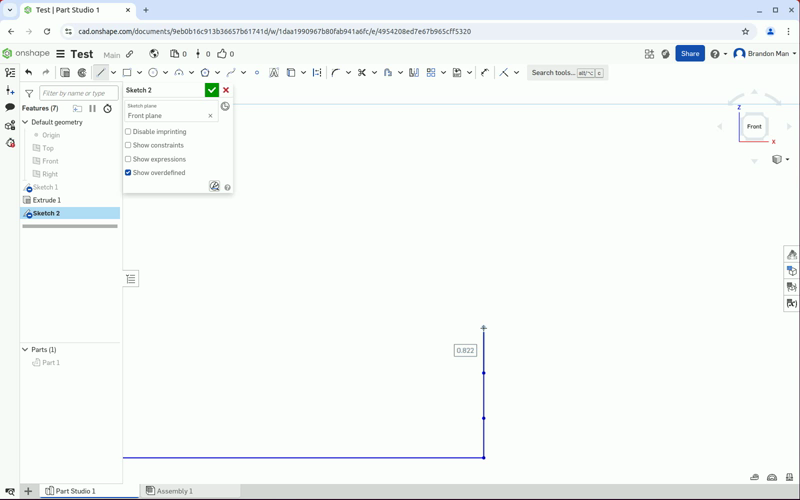
scroll(-6)
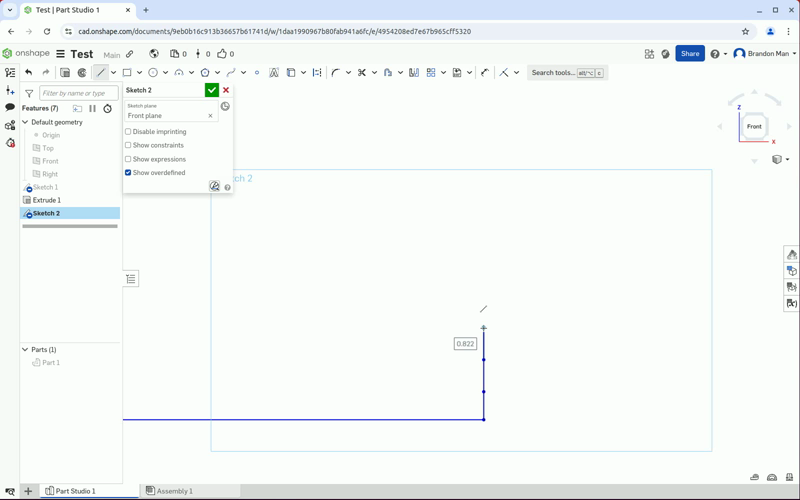
scroll(-6)
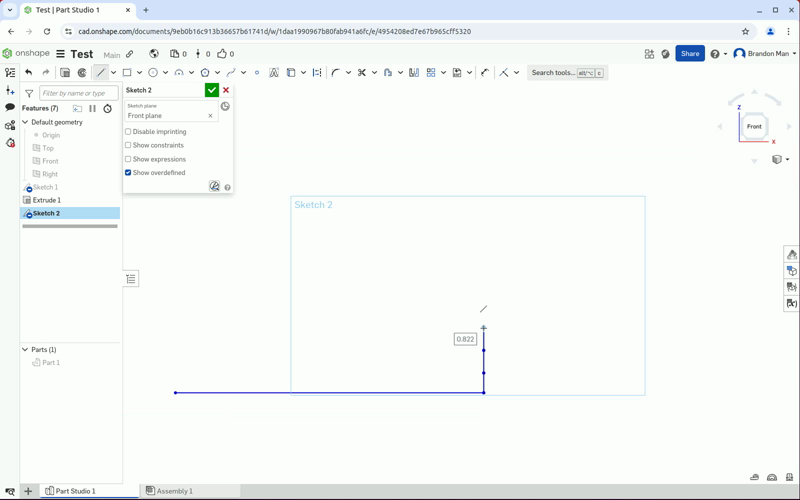
scroll(-6)
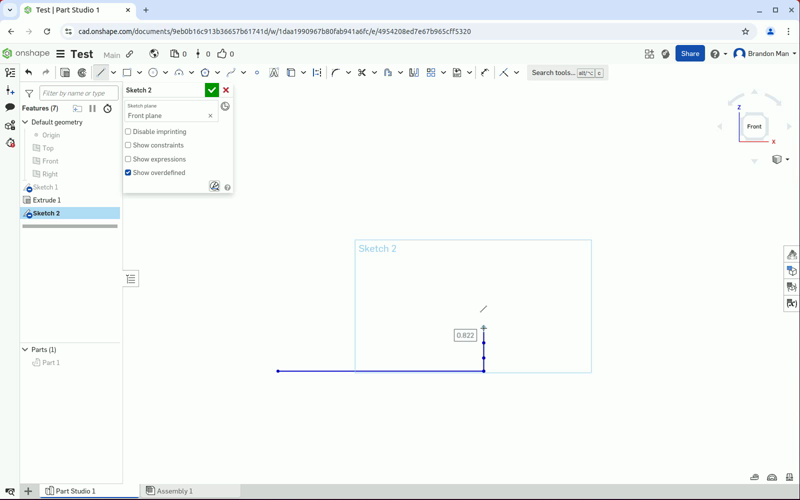
scroll(-6)
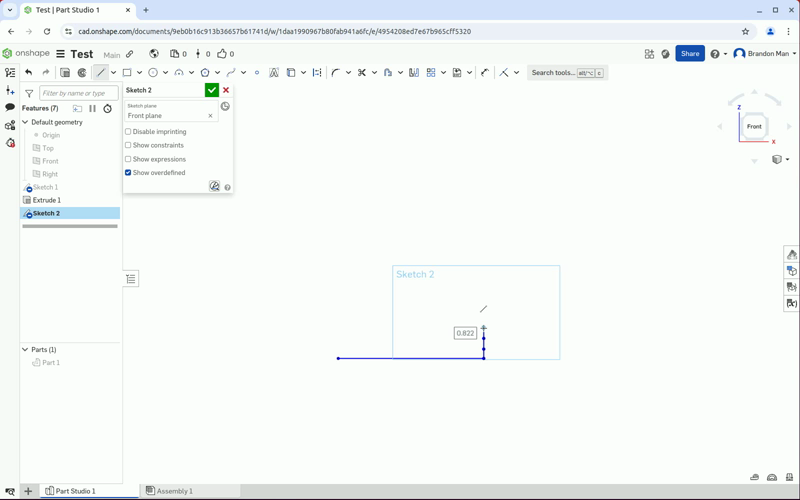
scroll(-6)
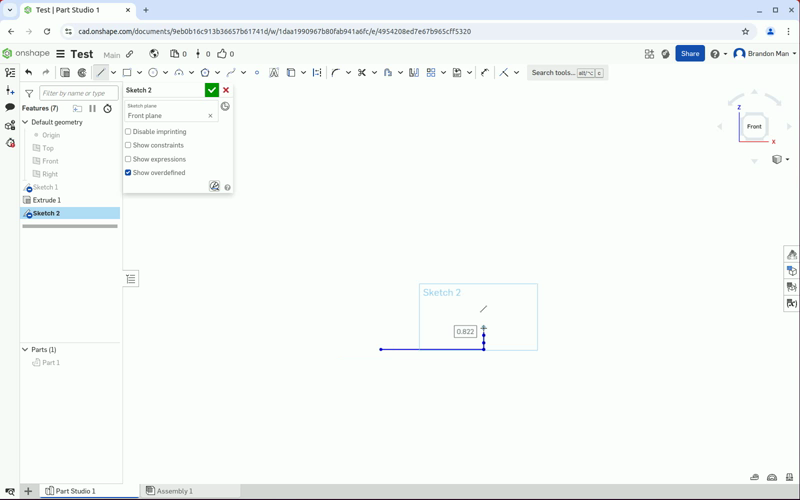
scroll(-6)
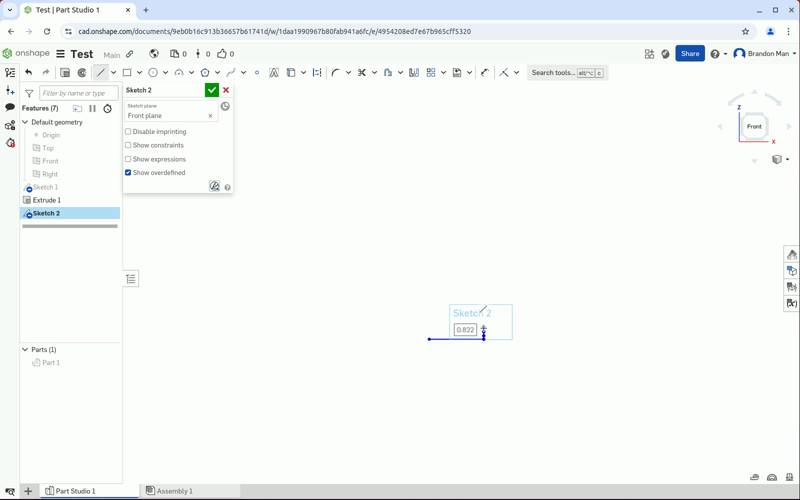
key_up(shift)
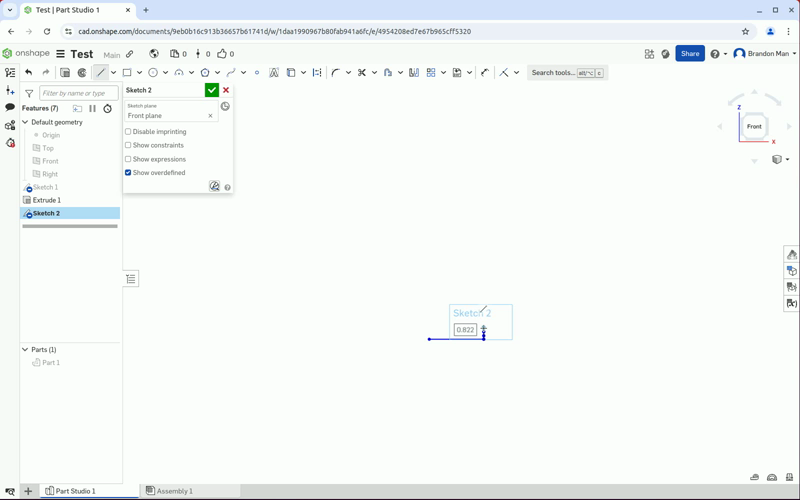
key_down(shift)
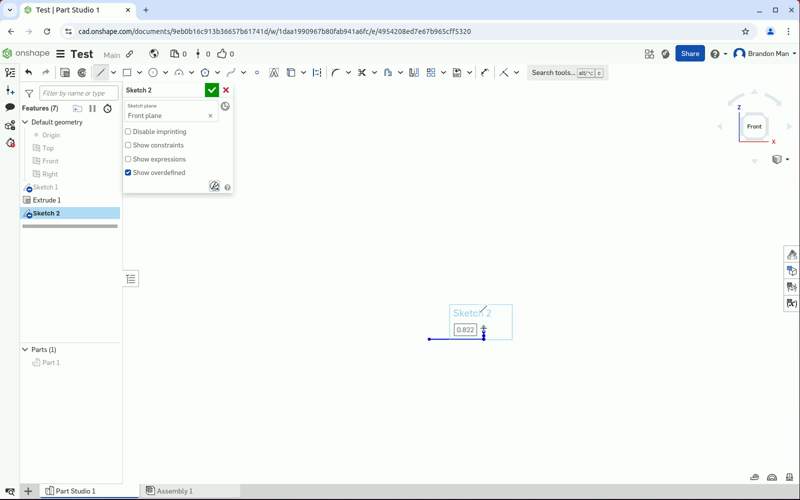
mouse_move(483, 233)
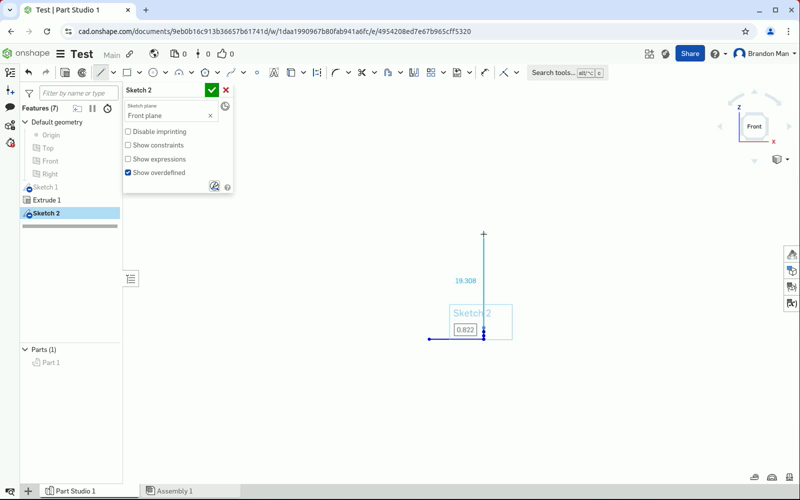
click(483, 233)
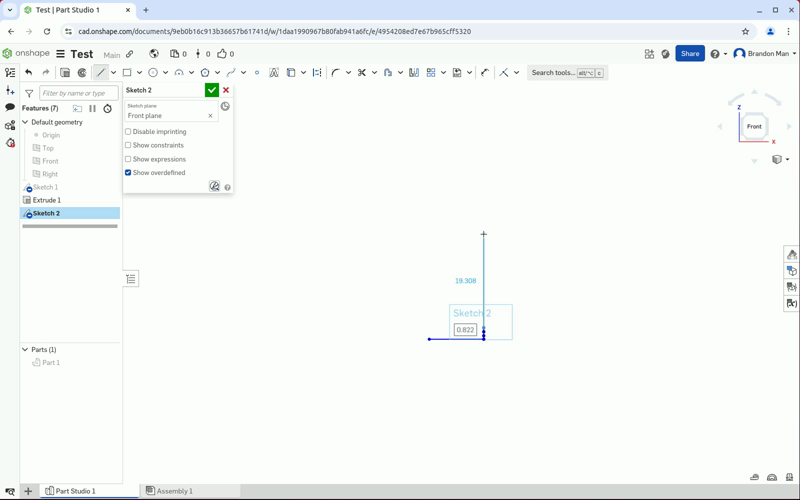
key_up(shift)
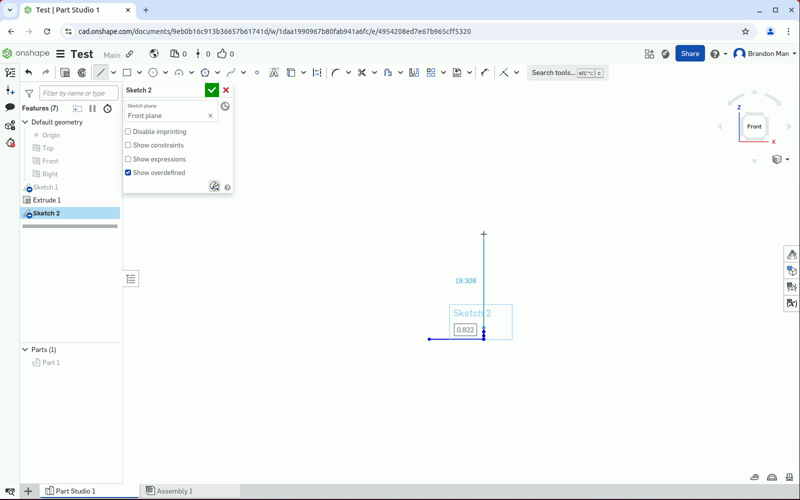
key_down(shift)
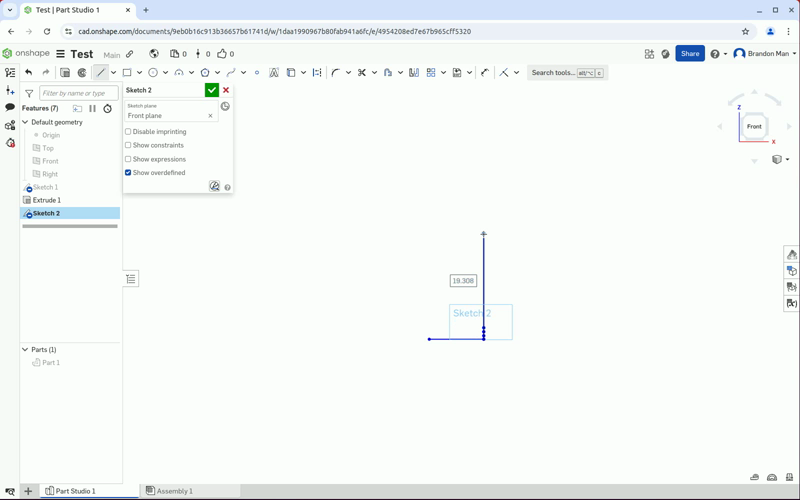
mouse_move(513, 233)
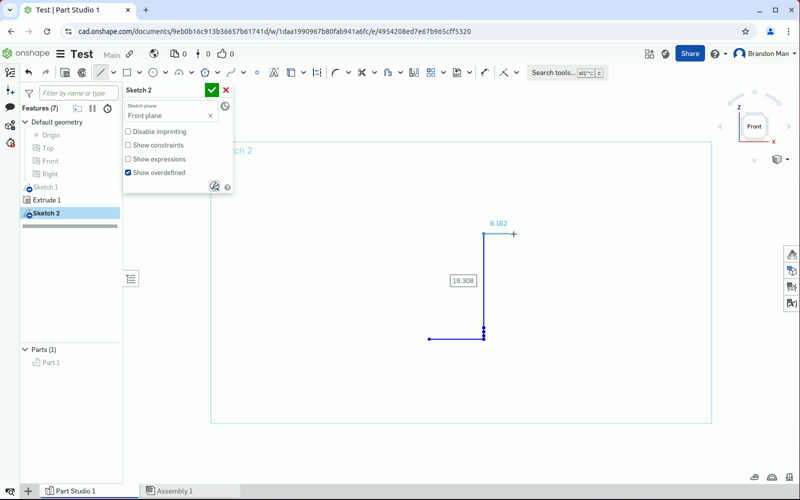
mouse_move(464, 233)
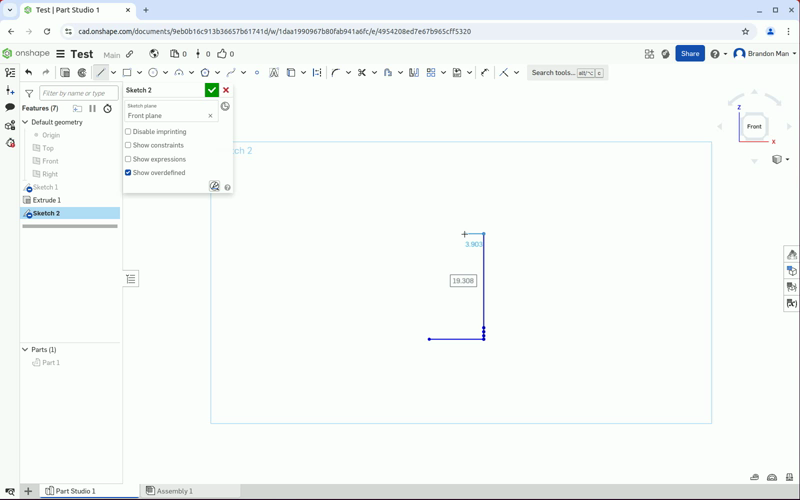
click(464, 233)
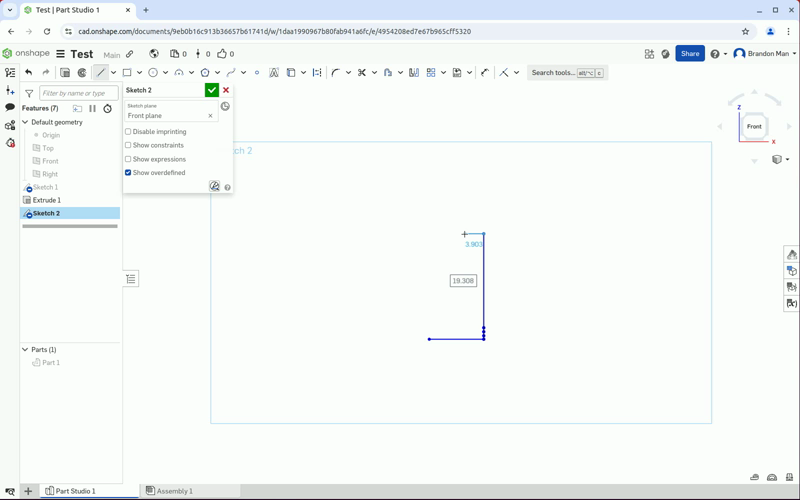
key_up(shift)
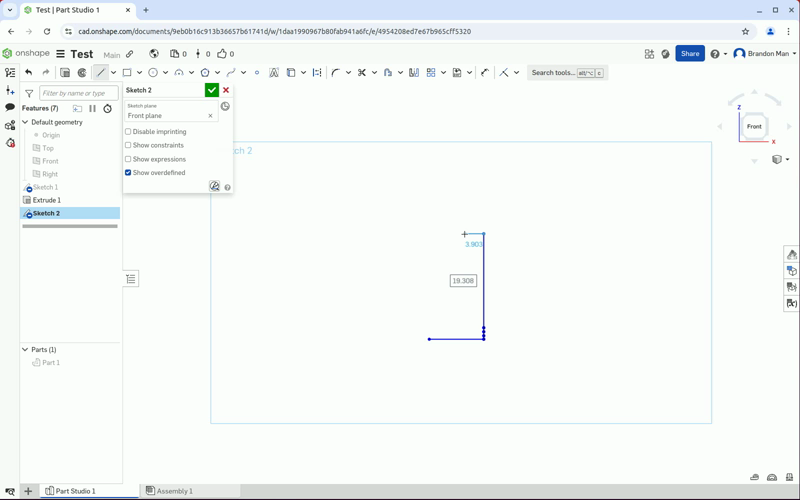
key_down(shift)
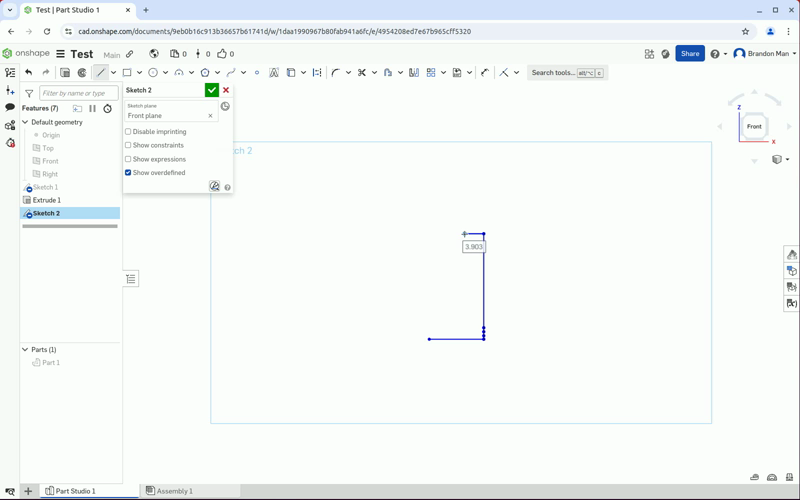
mouse_move(494, 233)
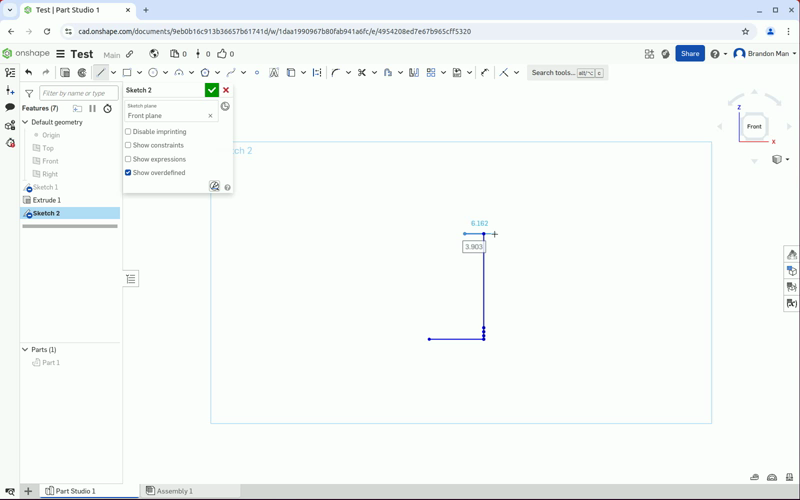
mouse_move(464, 242)
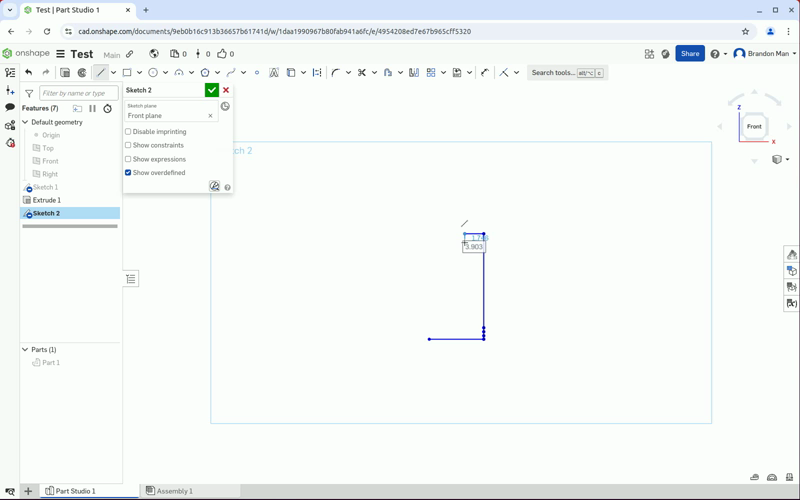
click(464, 242)
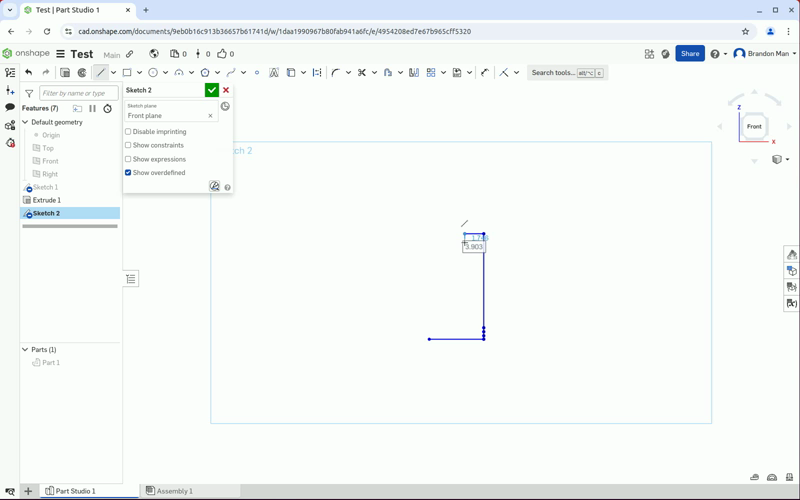
key_up(shift)
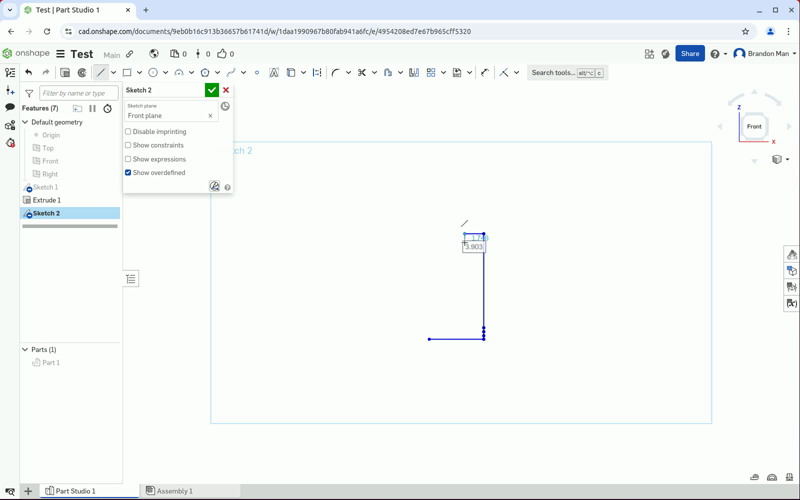
key(esc)
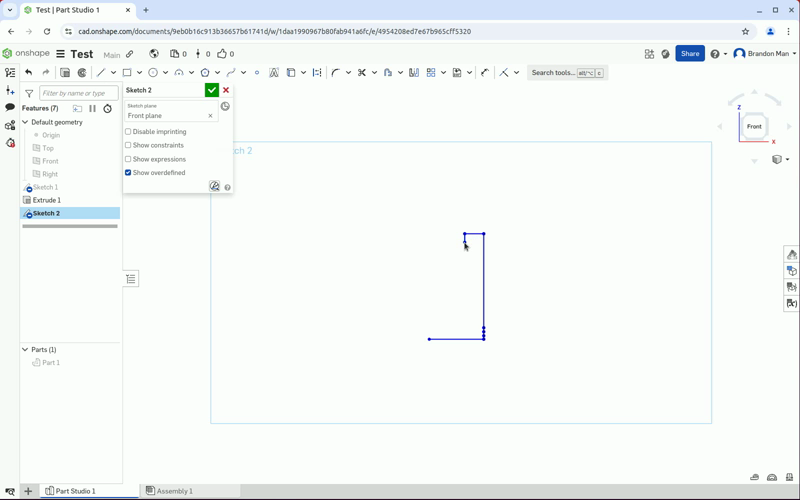
key(a)
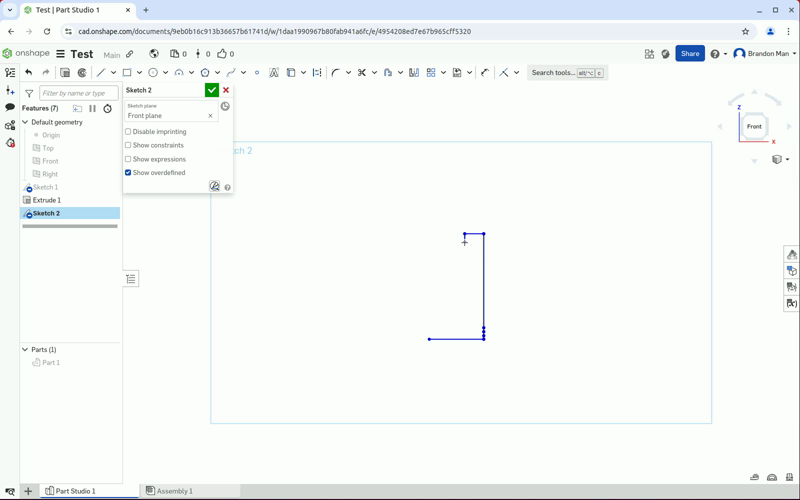
mouse_move(464, 242)
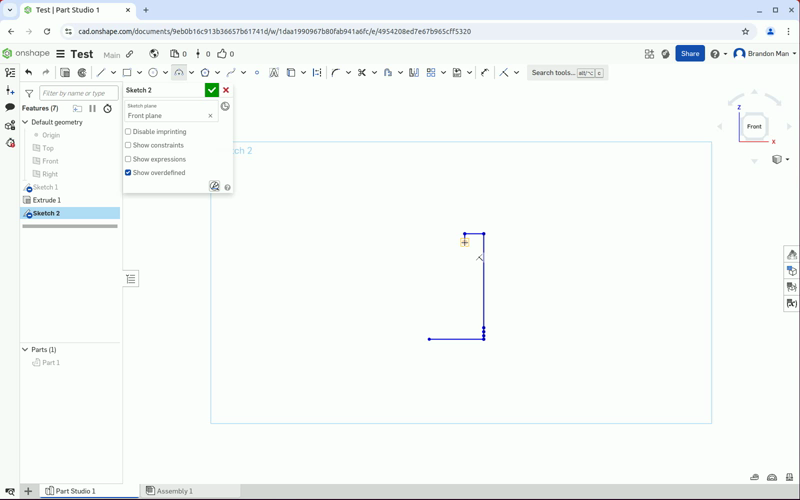
click(464, 242)
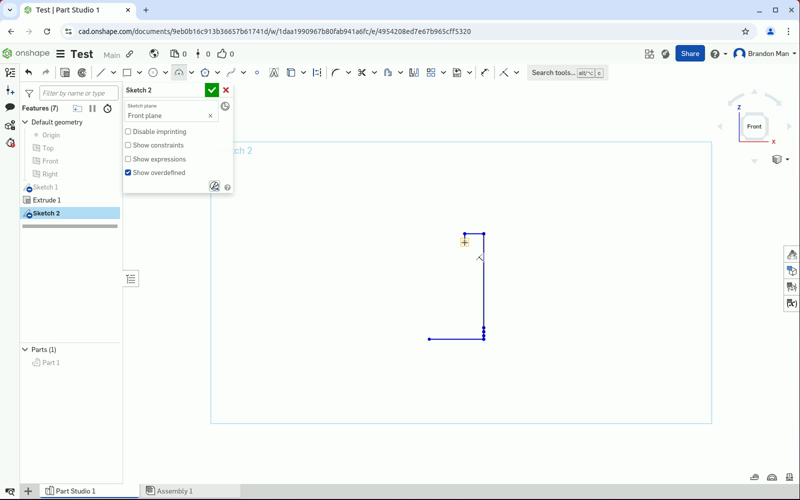
key_down(shift)
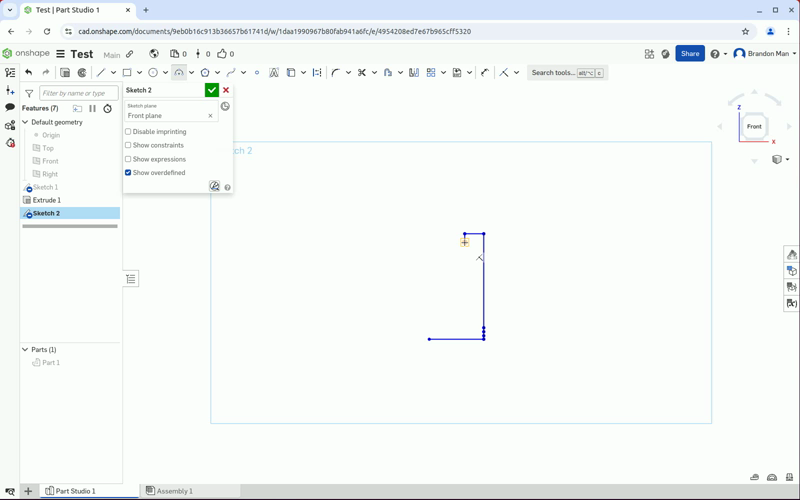
mouse_move(429, 324)
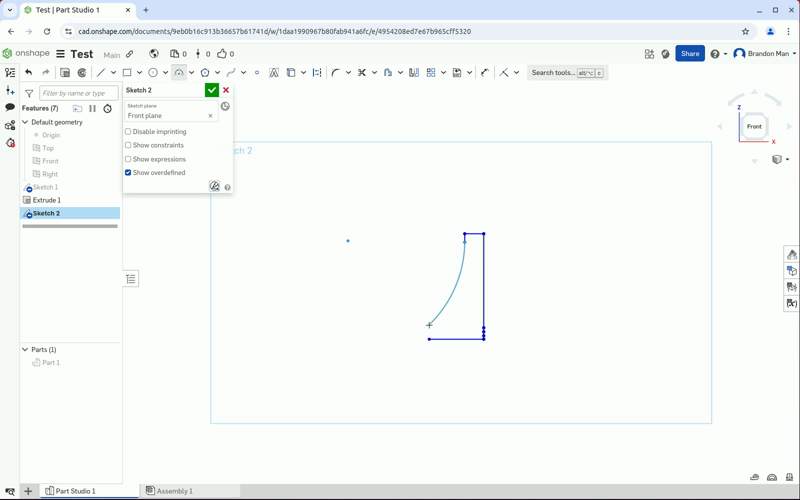
click(429, 324)
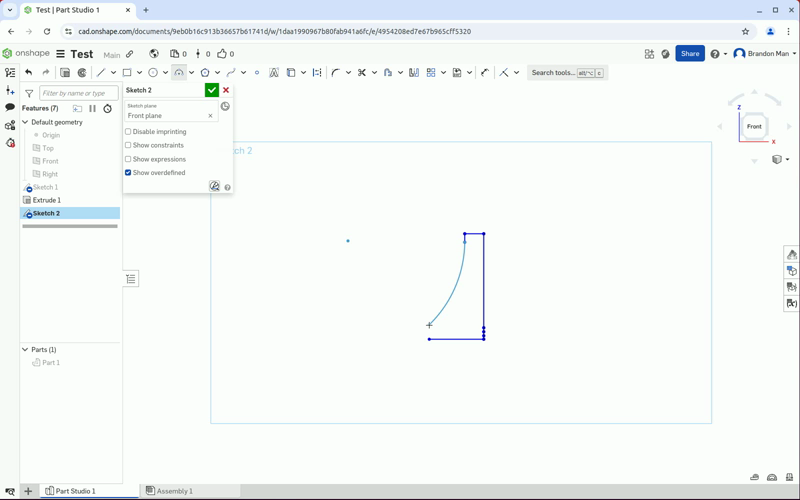
mouse_move(455, 287)
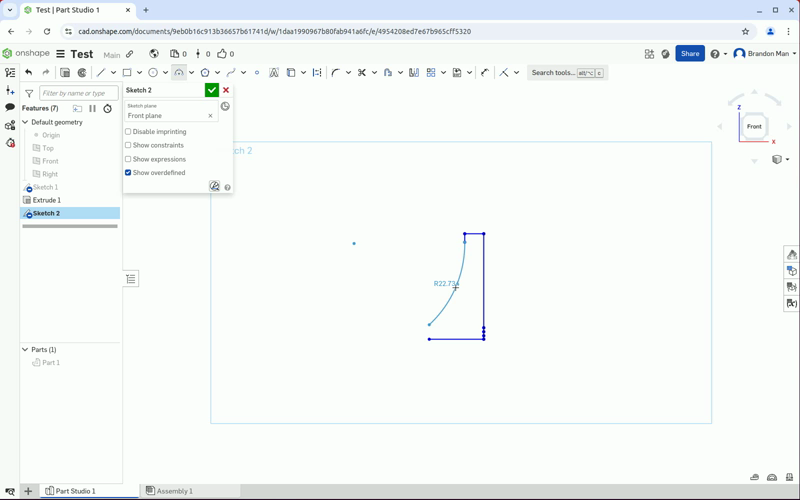
click(455, 287)
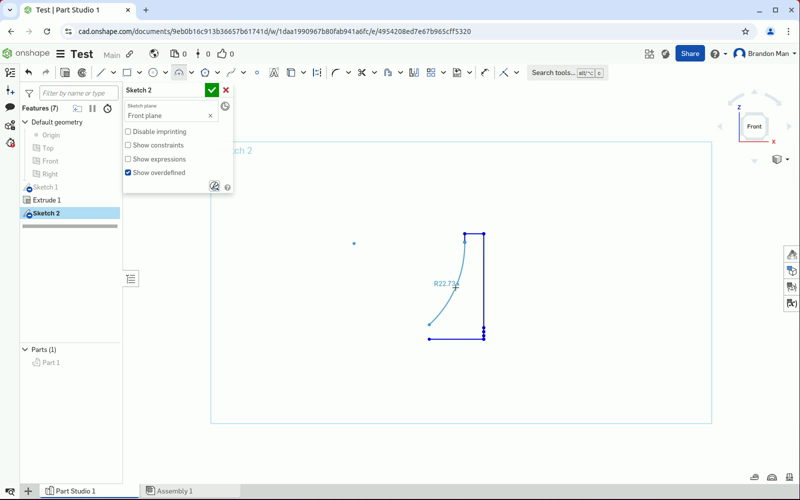
key_up(shift)
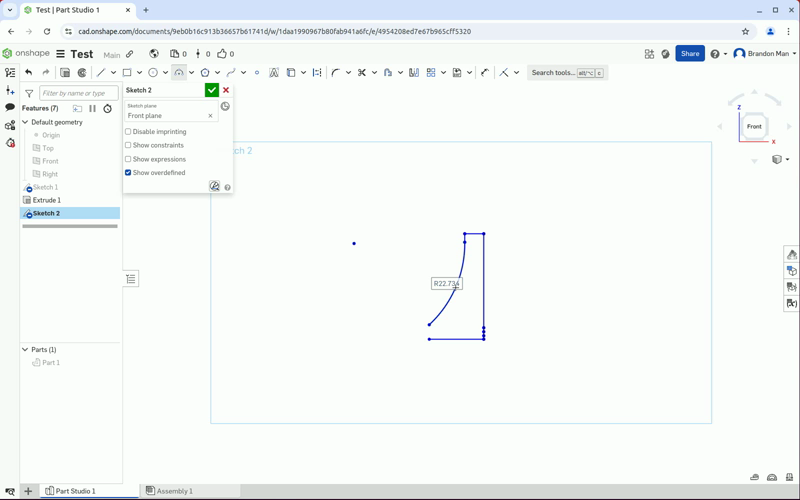
key(esc)
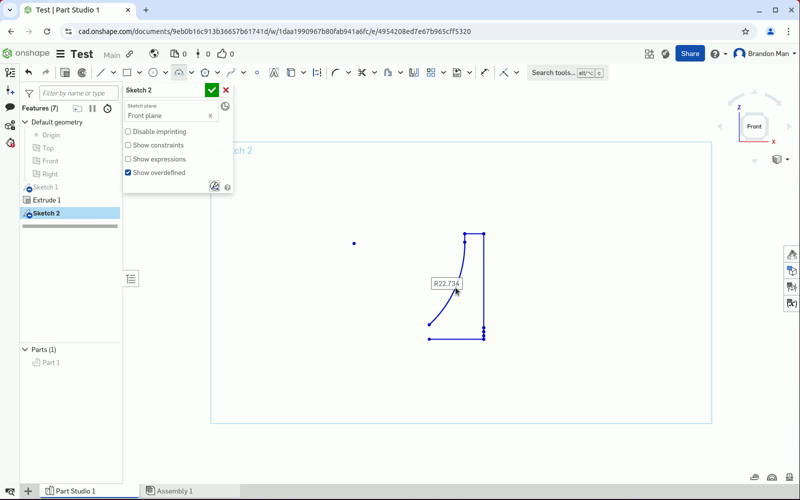
key(l)
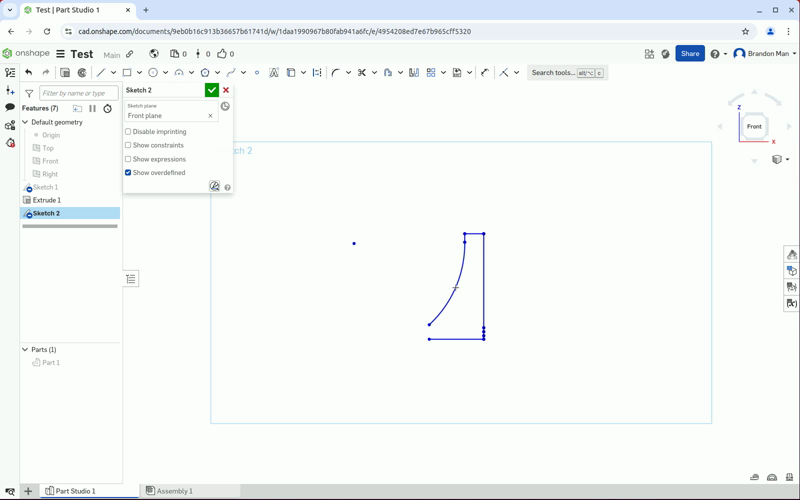
mouse_move(429, 324)
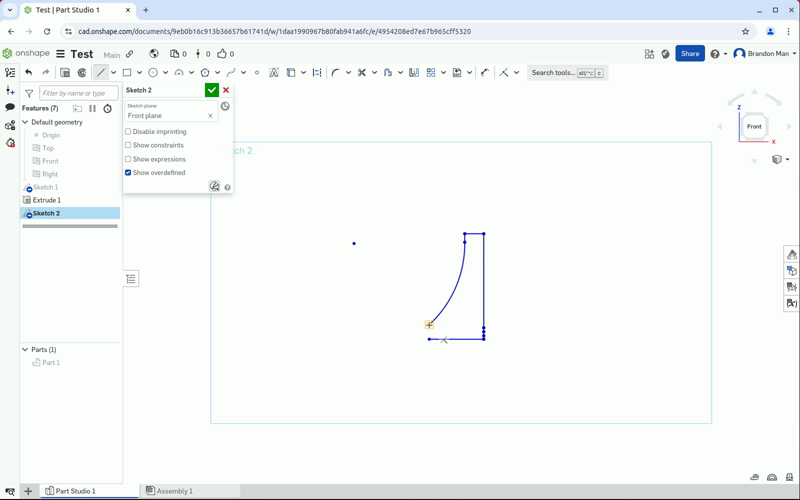
click(429, 324)
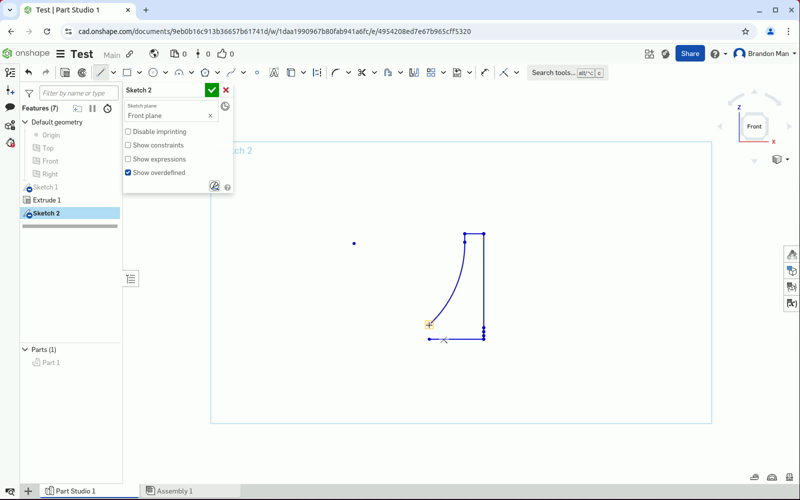
key_down(shift)
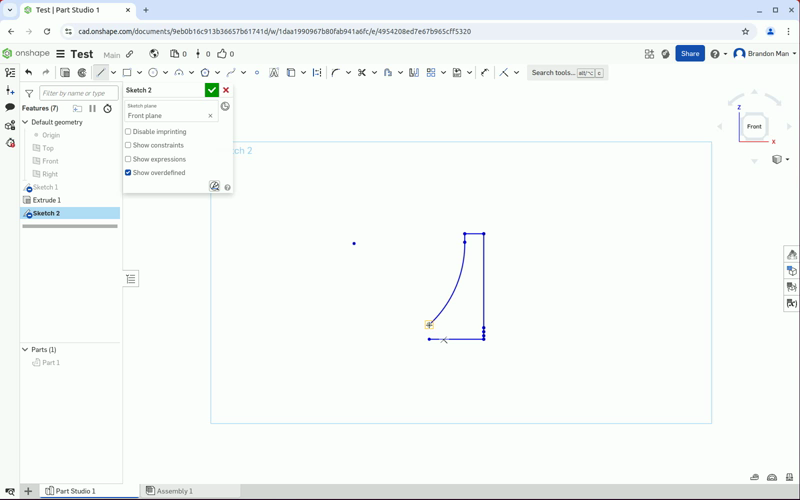
mouse_move(459, 324)
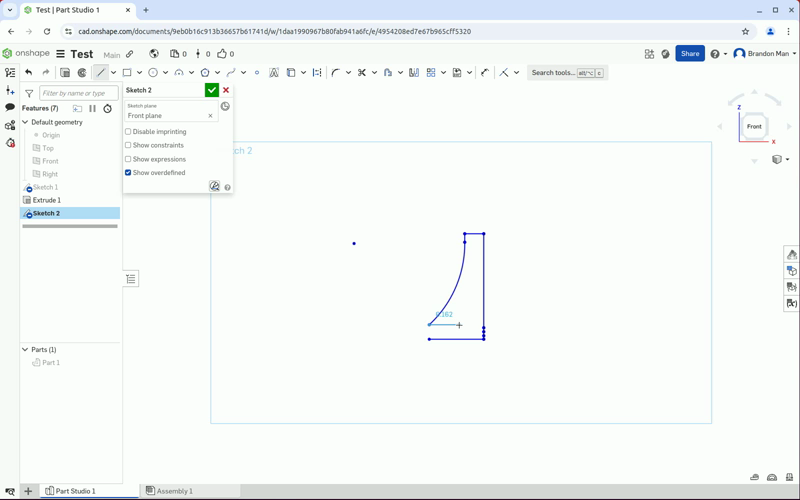
mouse_move(429, 327)
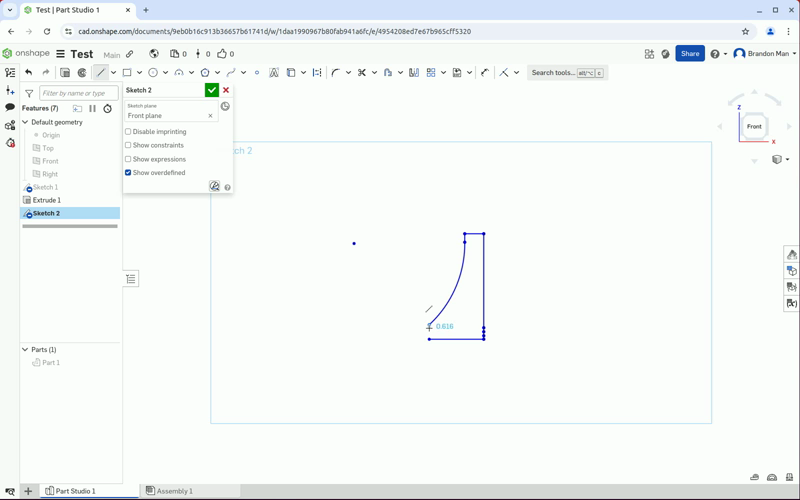
scroll(6)
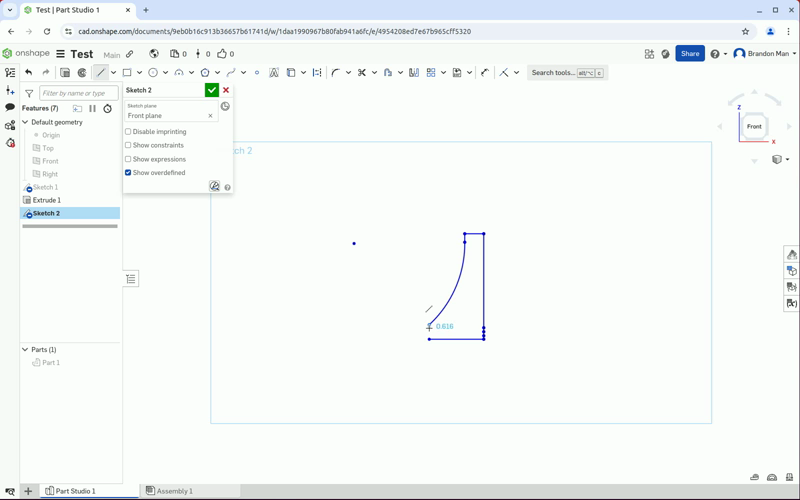
scroll(6)
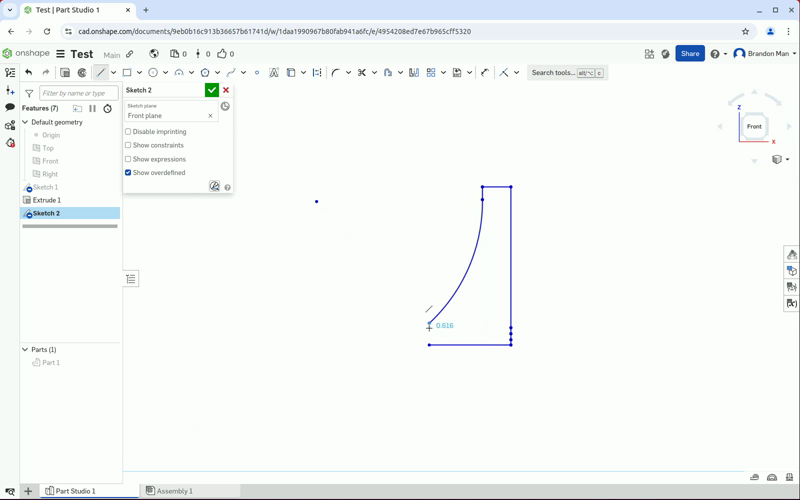
scroll(6)
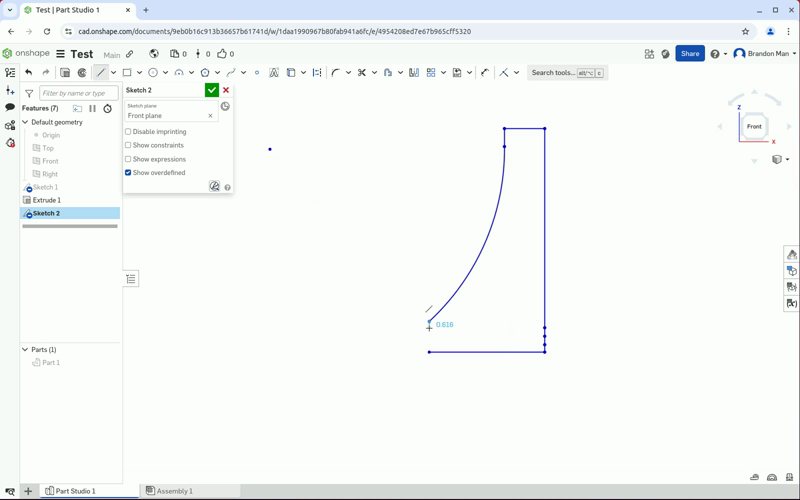
scroll(6)
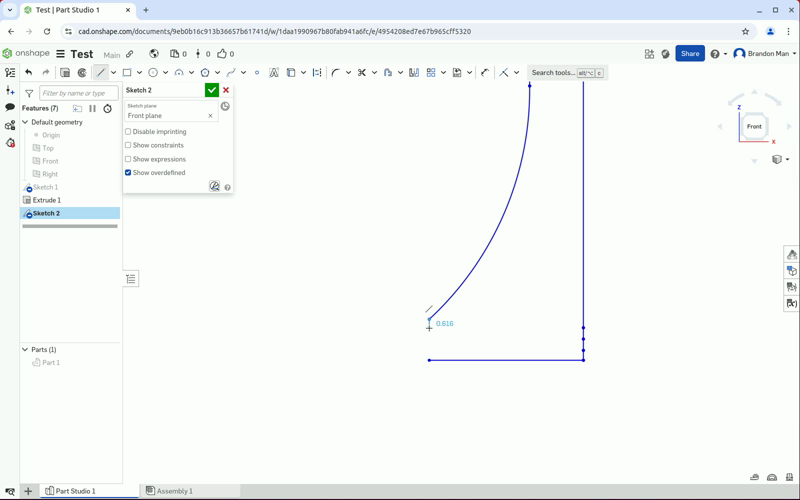
scroll(6)
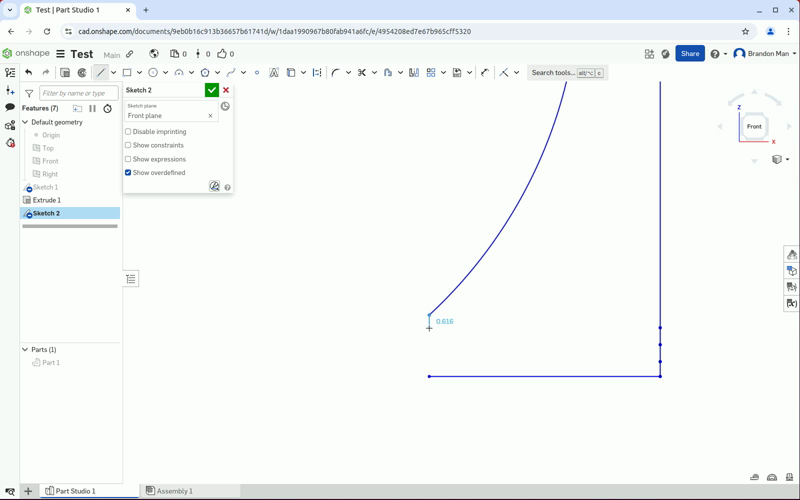
scroll(6)
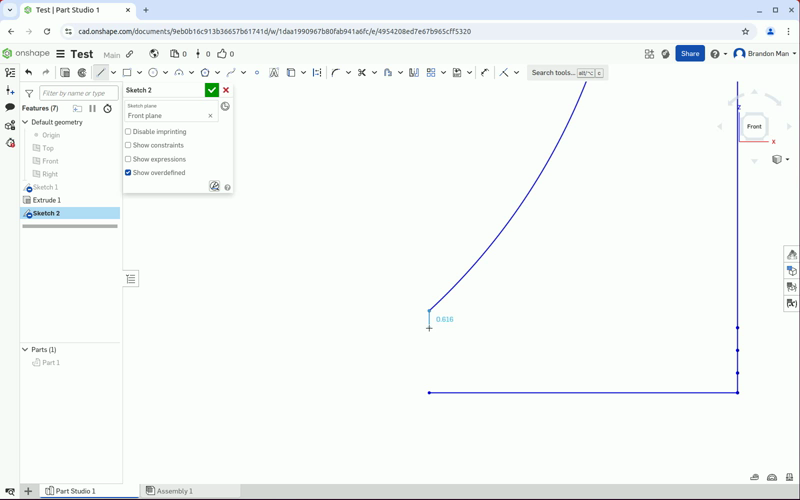
scroll(6)
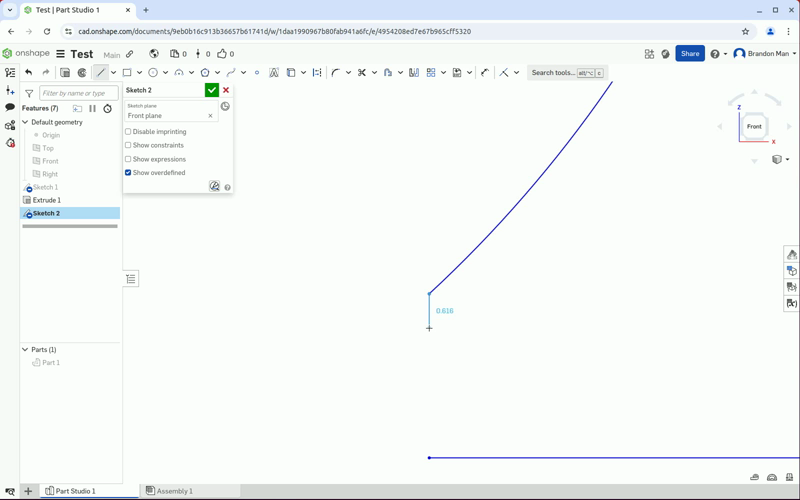
click(429, 327)
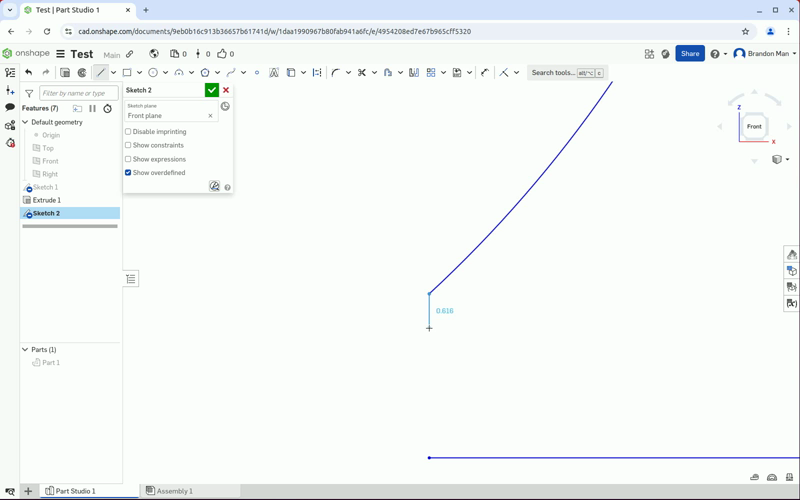
scroll(-6)
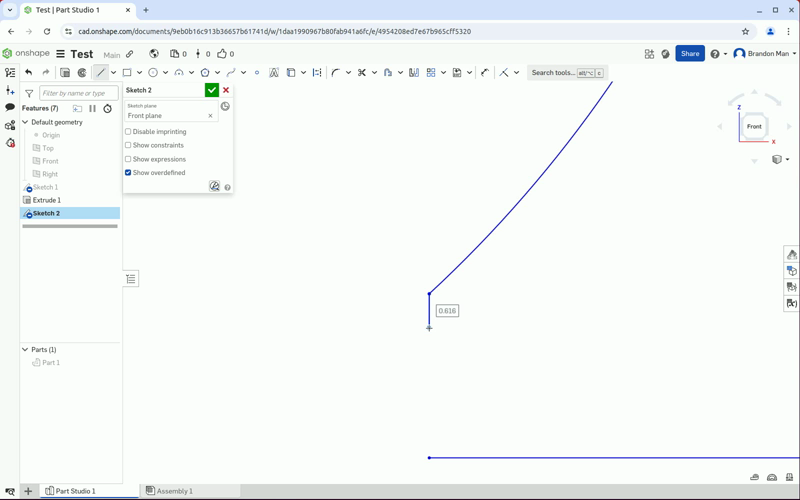
scroll(-6)
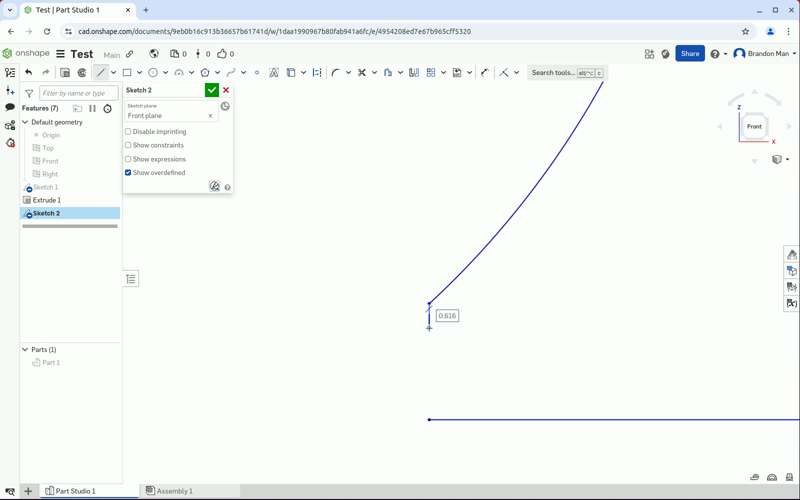
scroll(-6)
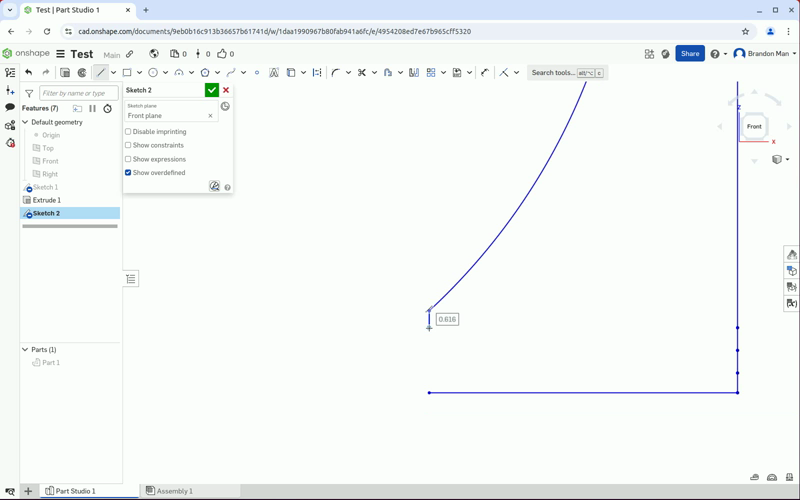
scroll(-6)
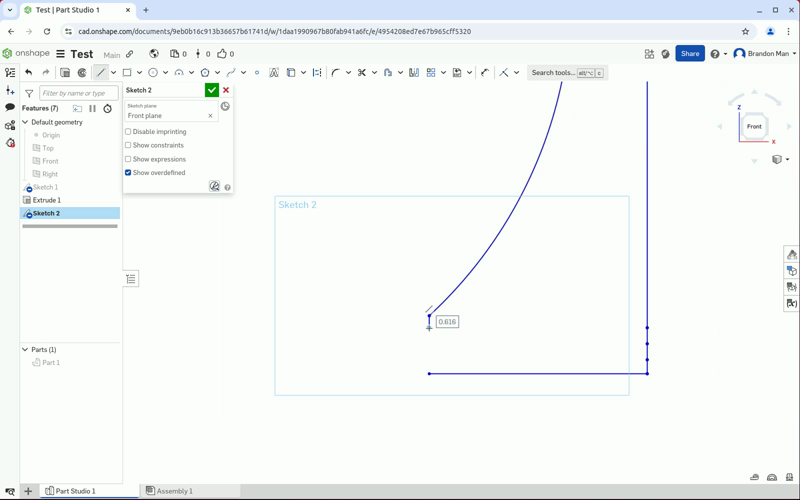
scroll(-6)
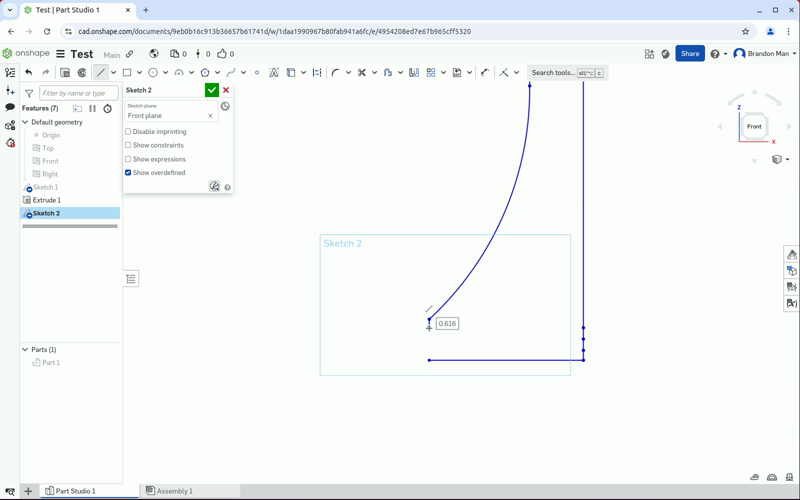
scroll(-6)
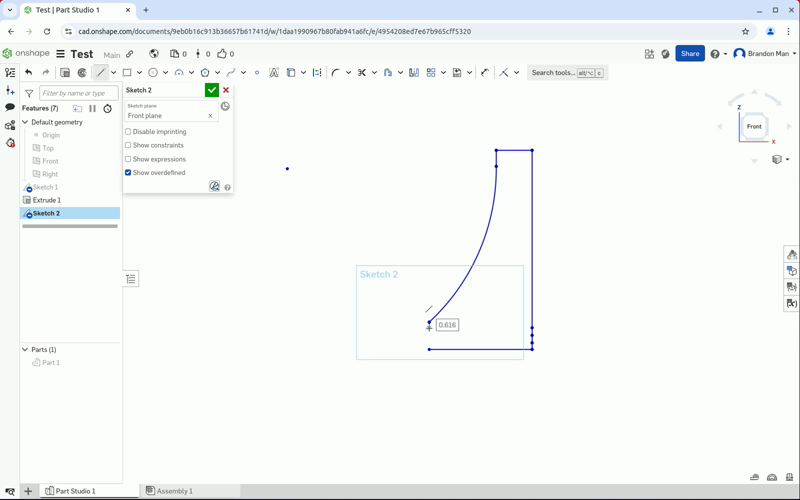
scroll(-6)
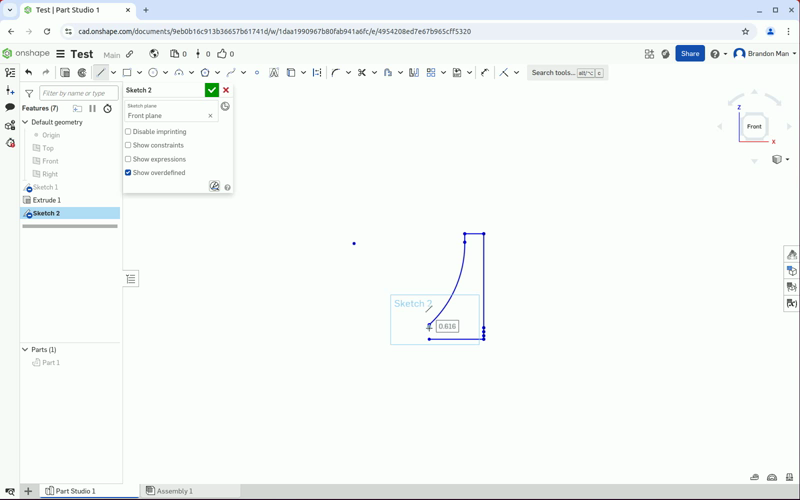
key_up(shift)
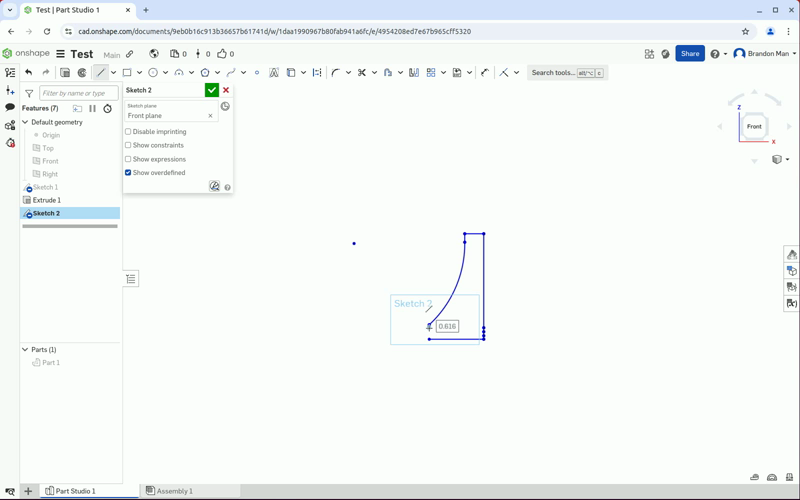
key_down(shift)
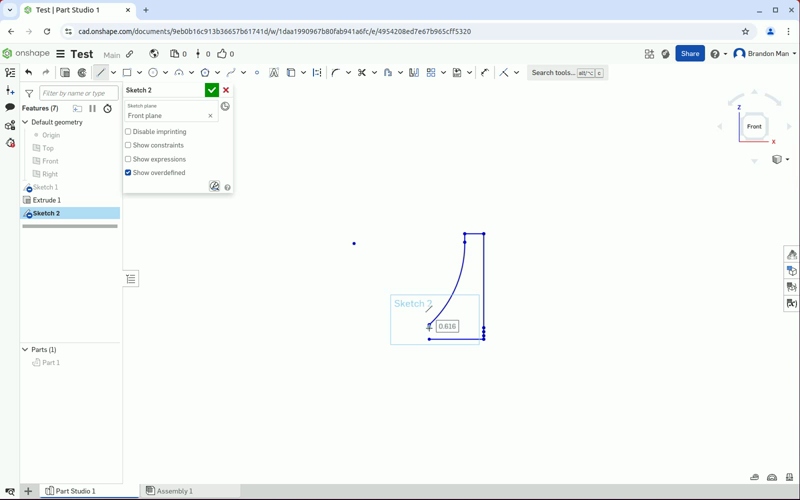
mouse_move(459, 327)
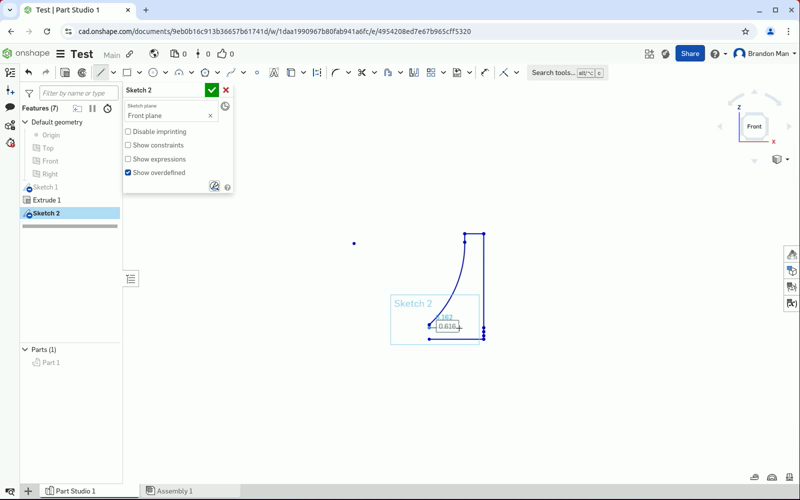
mouse_move(429, 335)
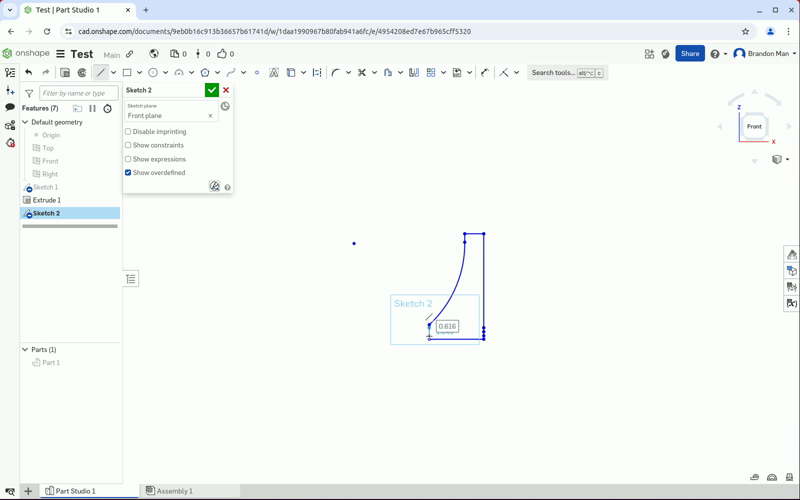
scroll(6)
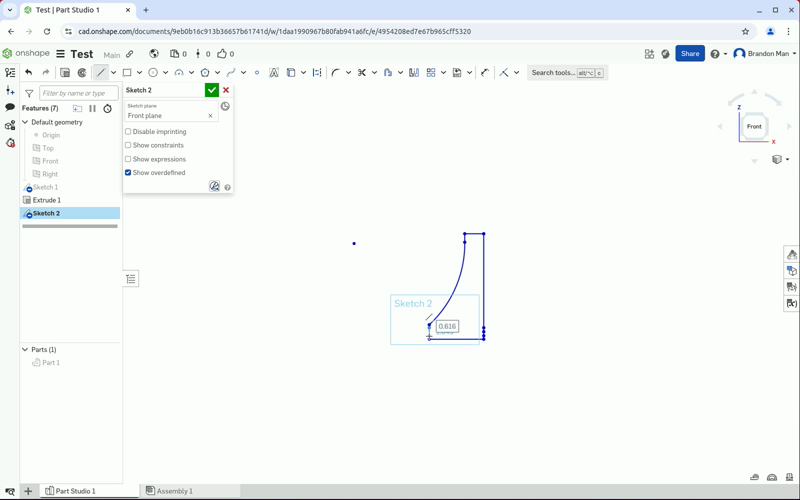
scroll(6)
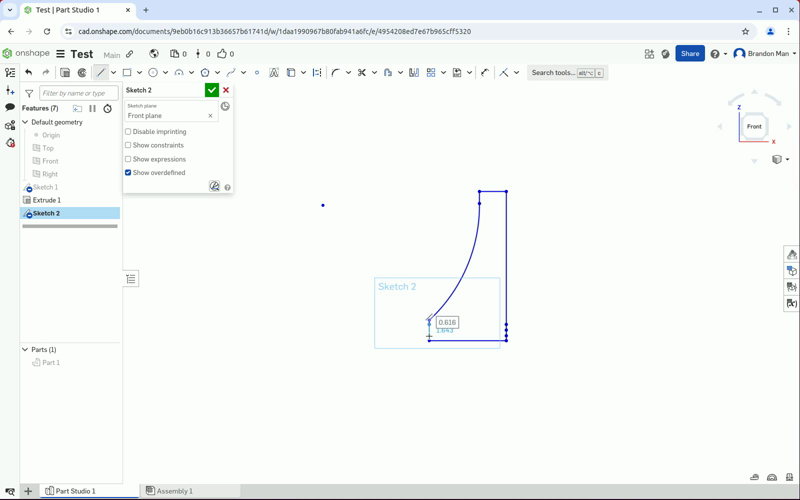
scroll(6)
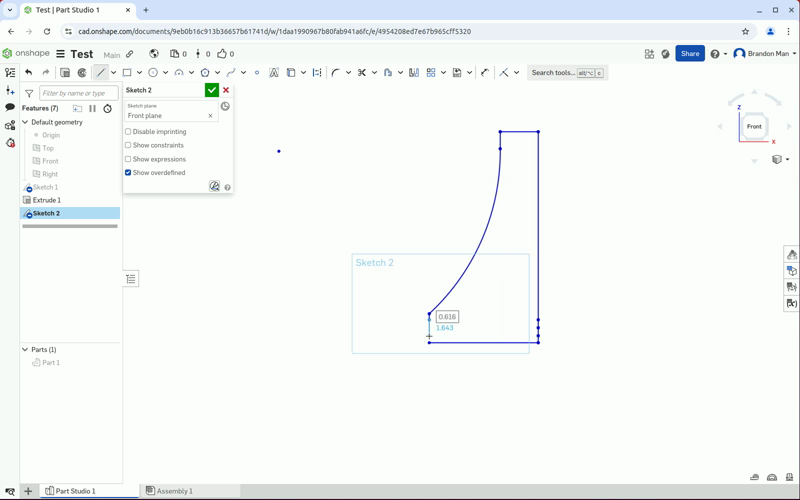
scroll(6)
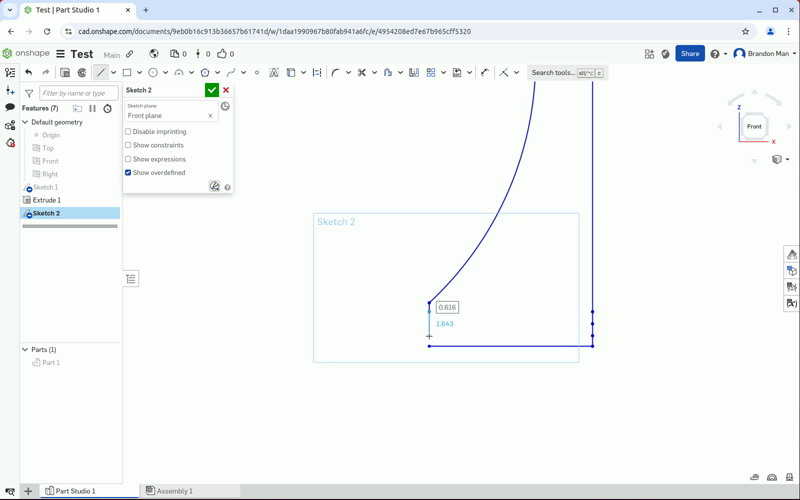
scroll(6)
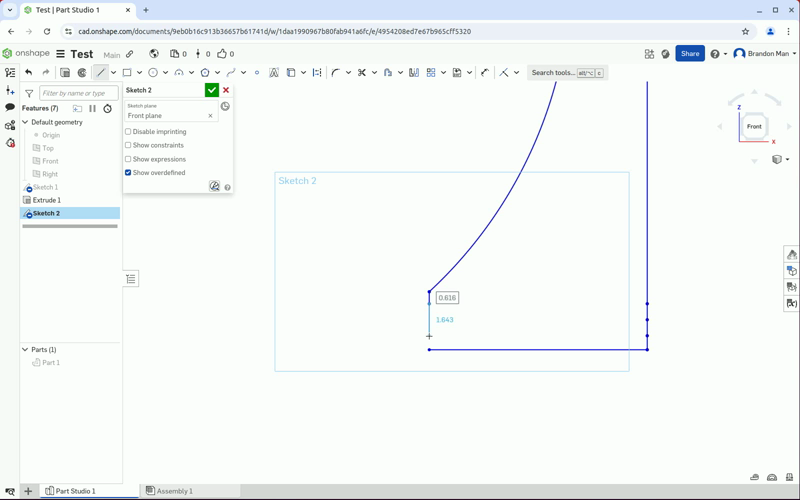
scroll(6)
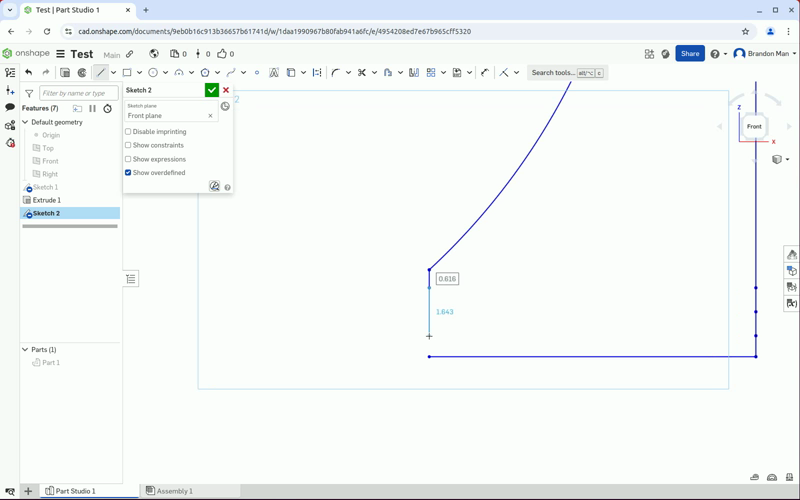
scroll(6)
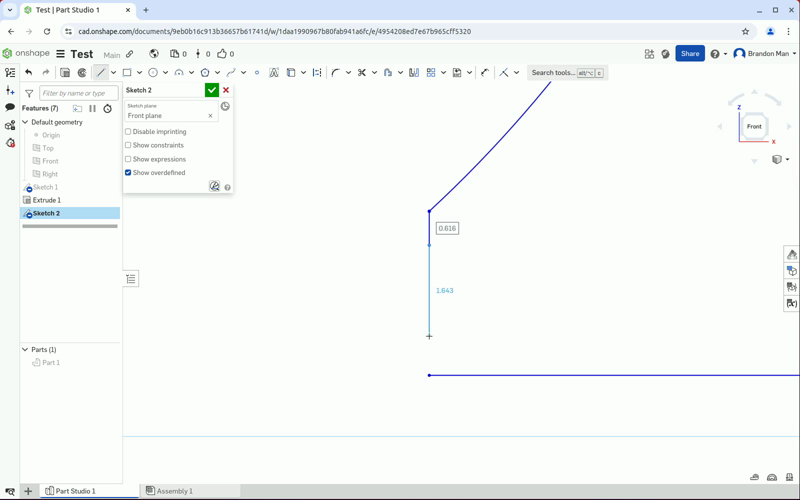
click(429, 335)
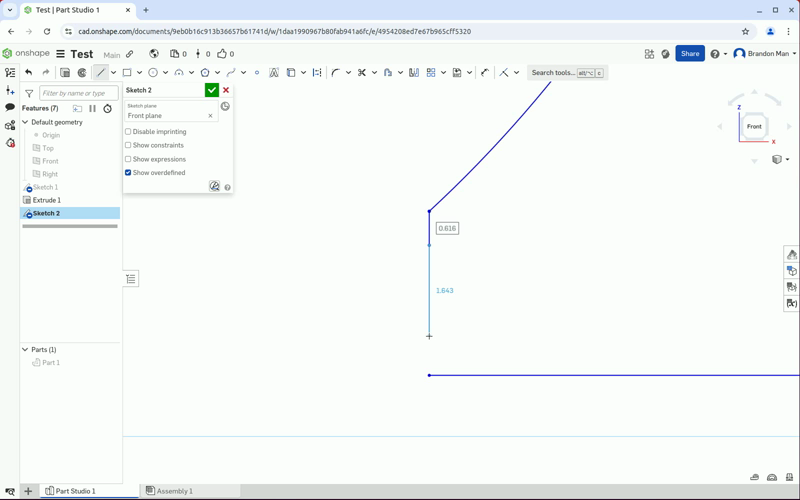
scroll(-6)
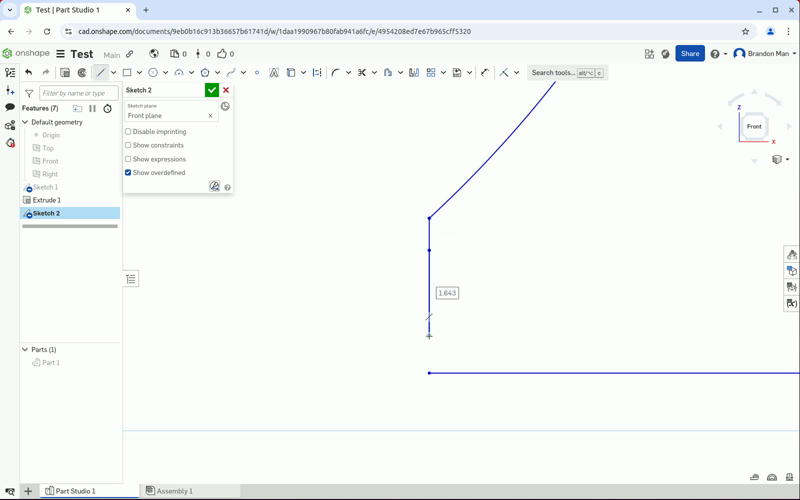
scroll(-6)
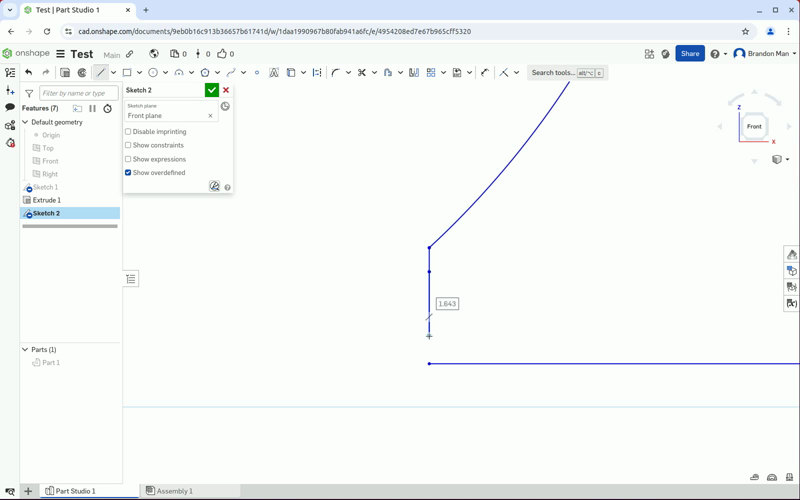
scroll(-6)
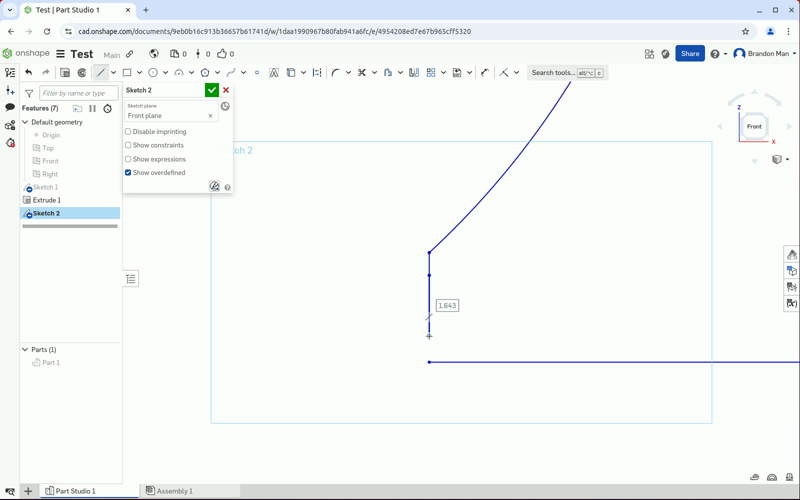
scroll(-6)
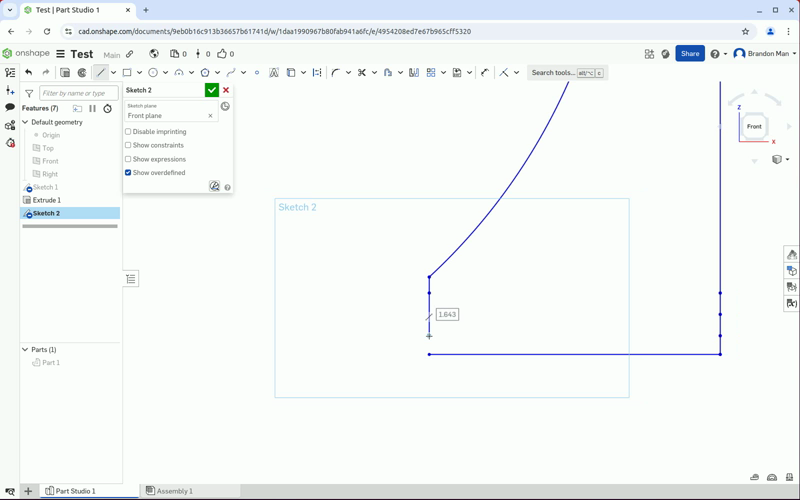
scroll(-6)
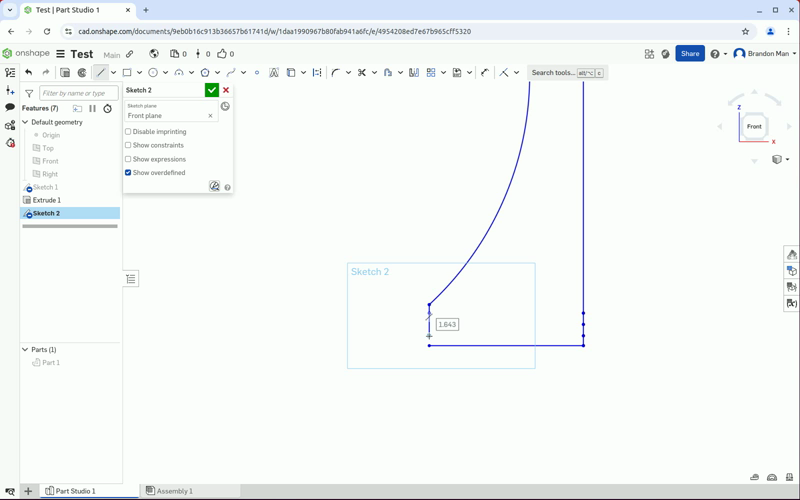
scroll(-6)
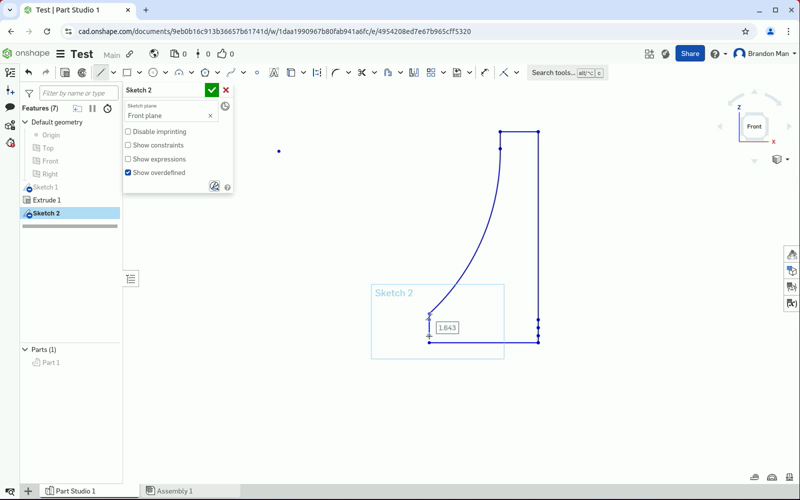
scroll(-6)
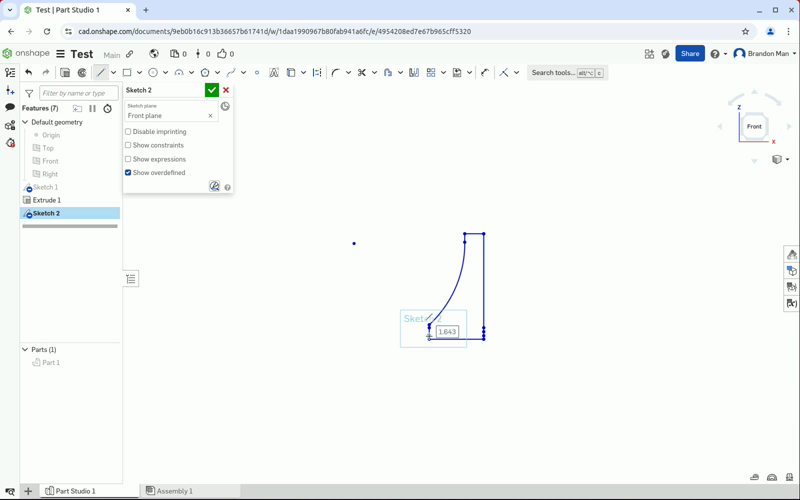
key_up(shift)
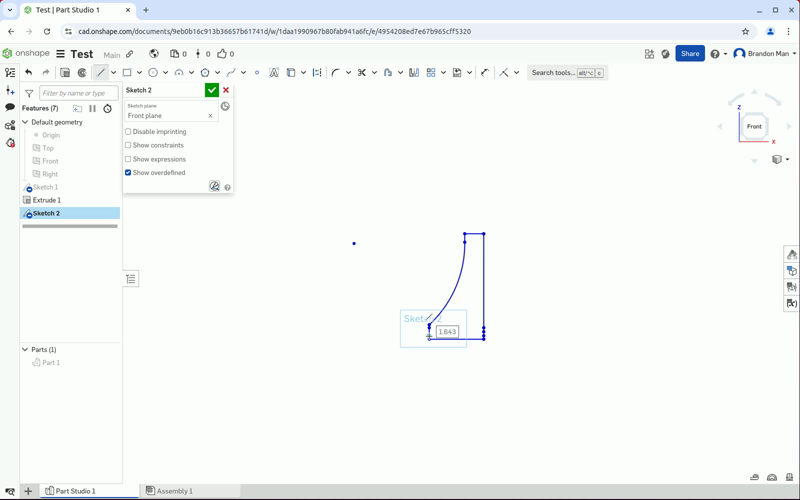
mouse_move(459, 335)
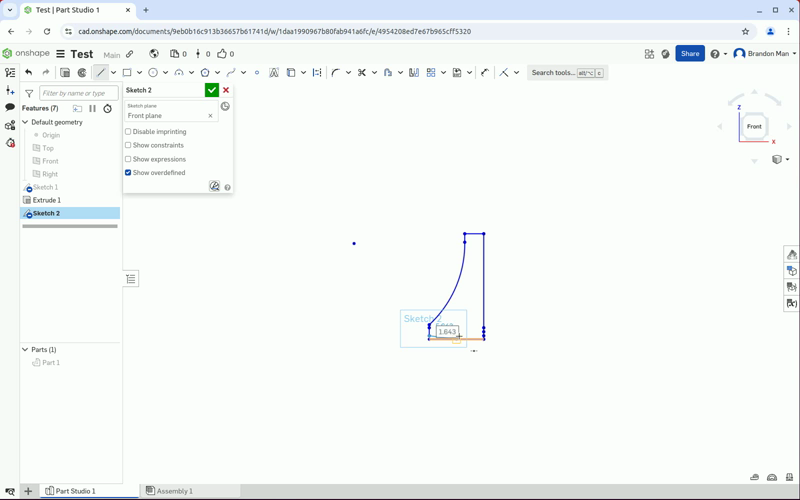
key_down(shift)
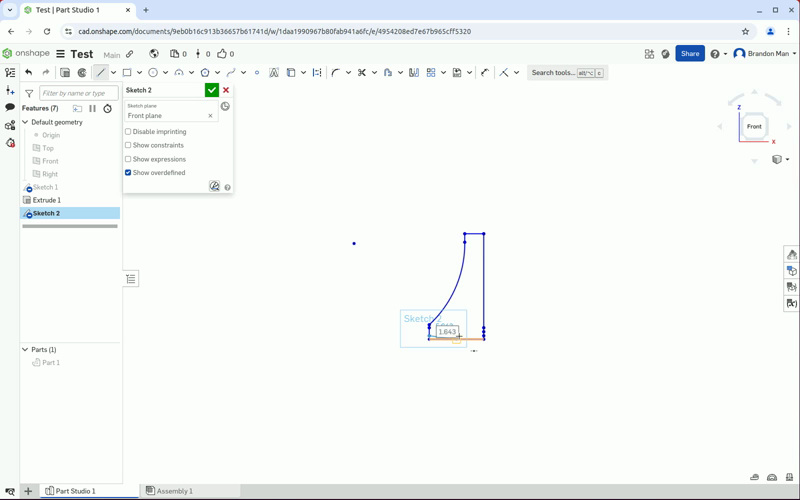
mouse_move(429, 339)
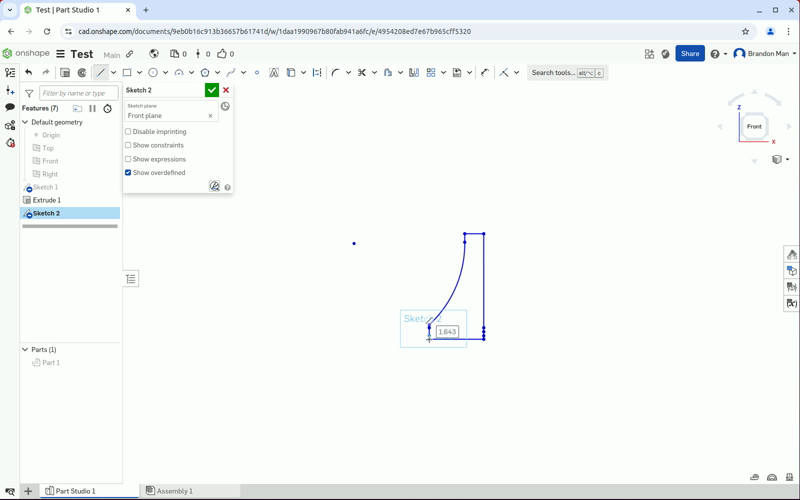
scroll(6)
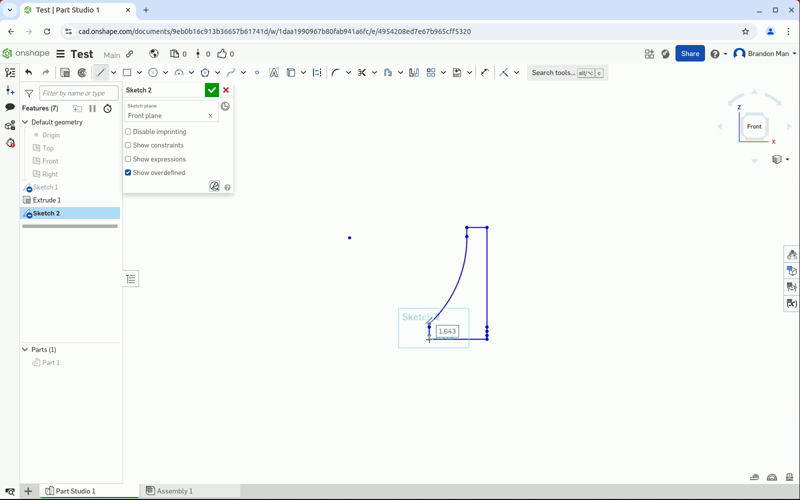
scroll(6)
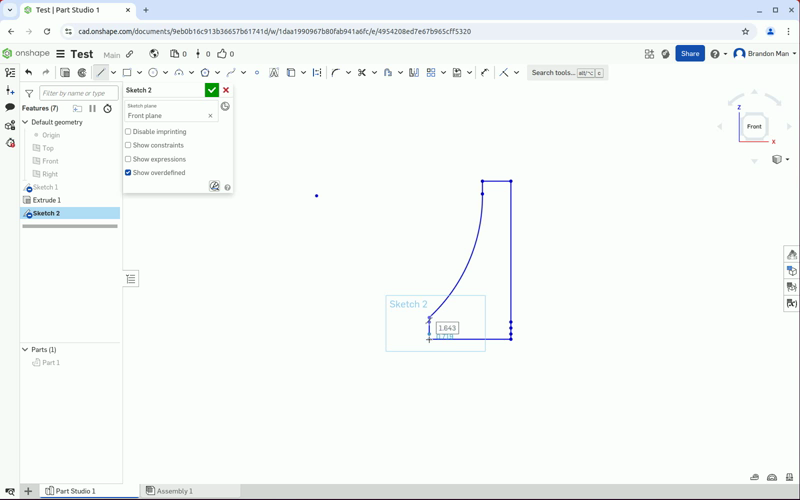
scroll(6)
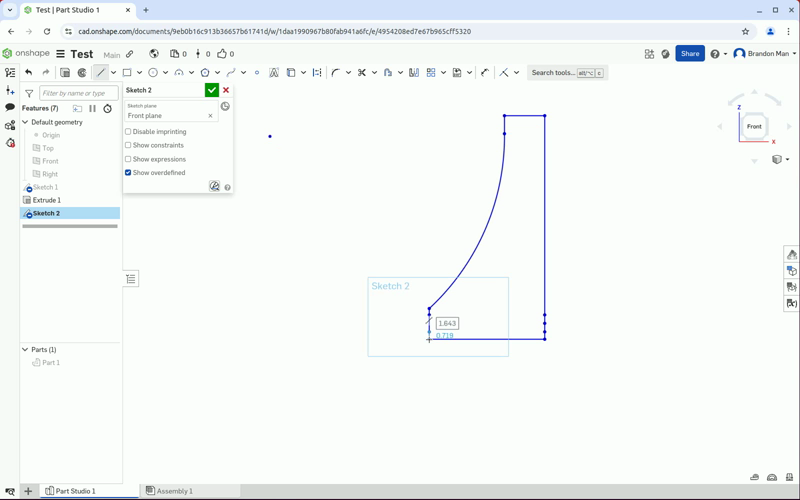
scroll(6)
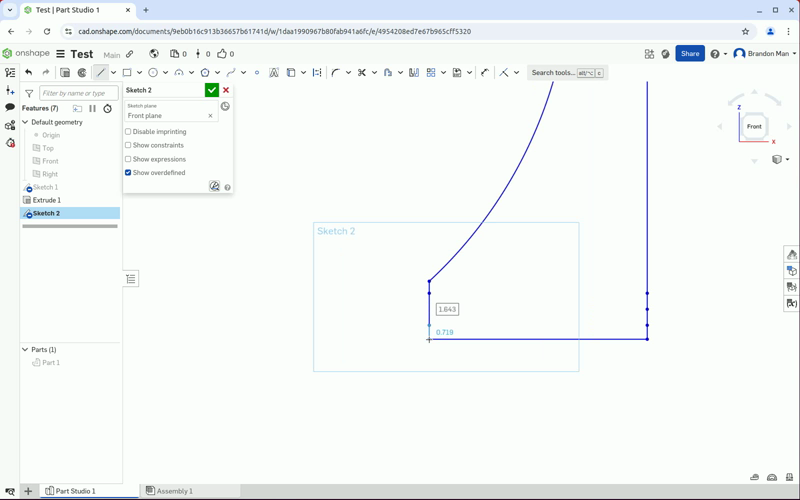
scroll(6)
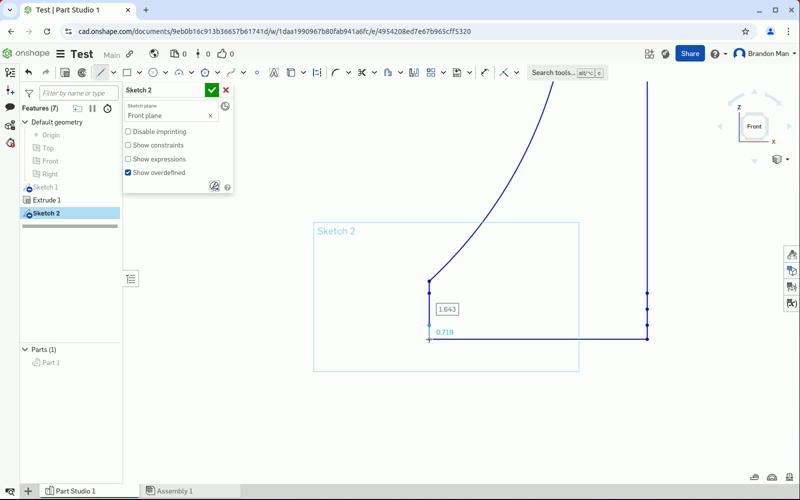
scroll(6)
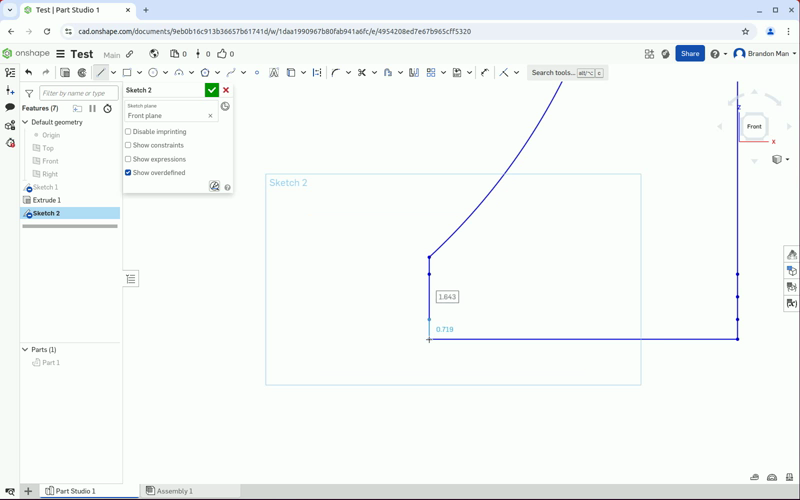
scroll(6)
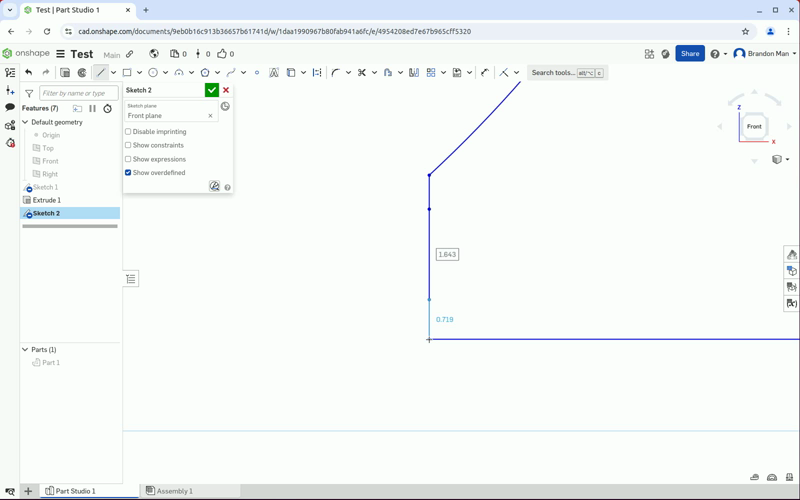
key_up(shift)
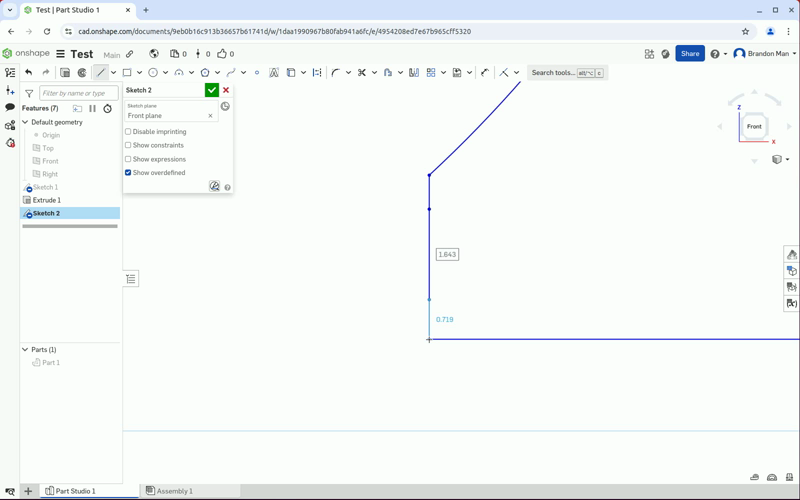
click(429, 339)
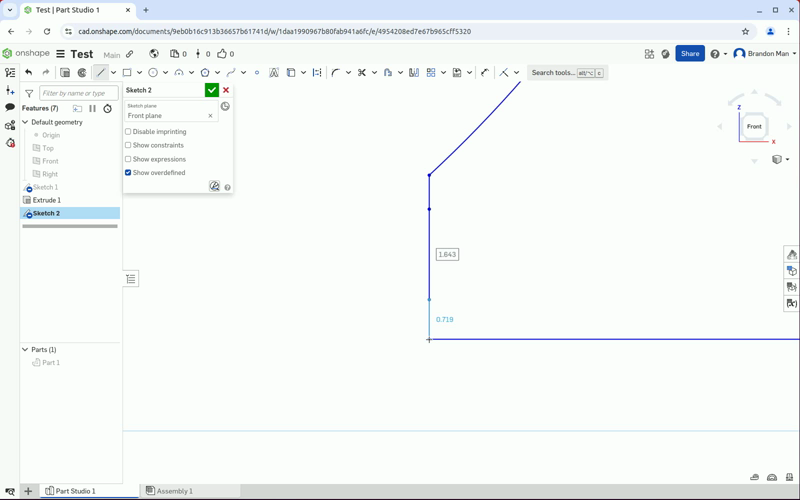
scroll(-6)
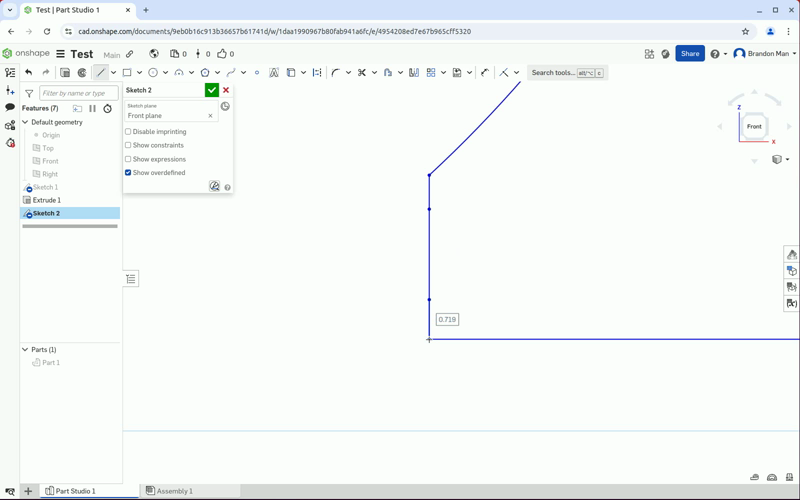
scroll(-6)
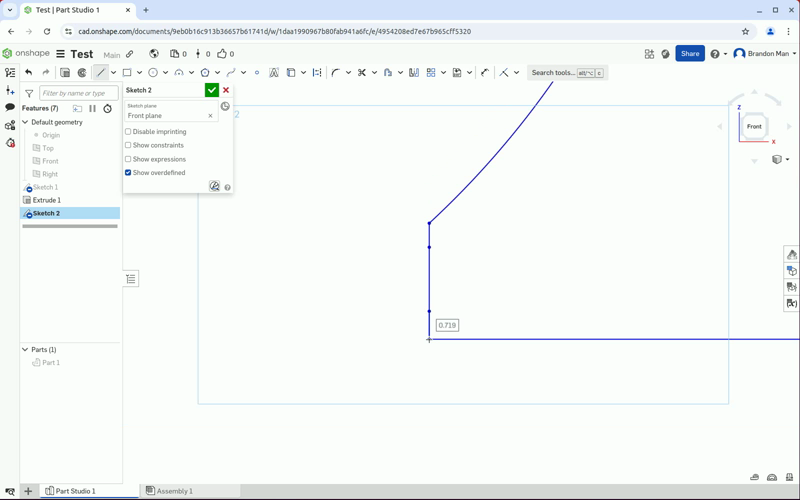
scroll(-6)
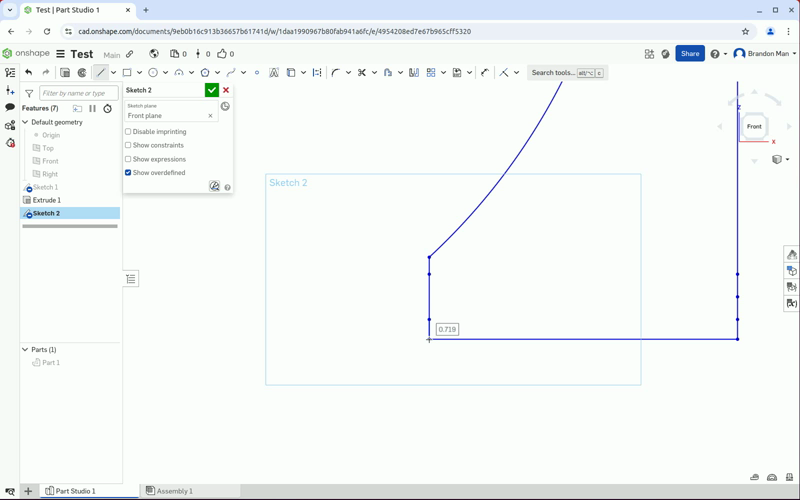
scroll(-6)
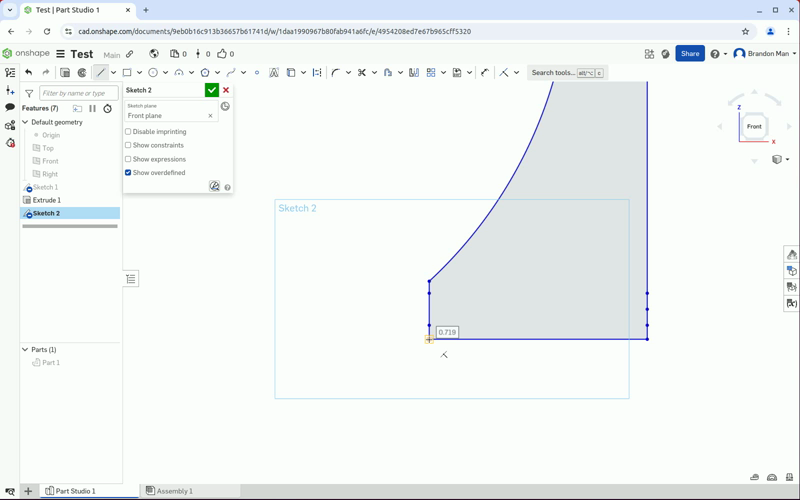
scroll(-6)
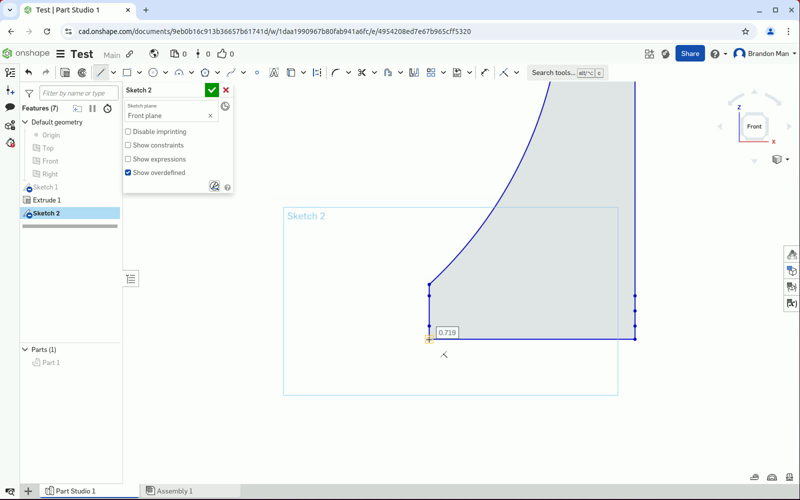
scroll(-6)
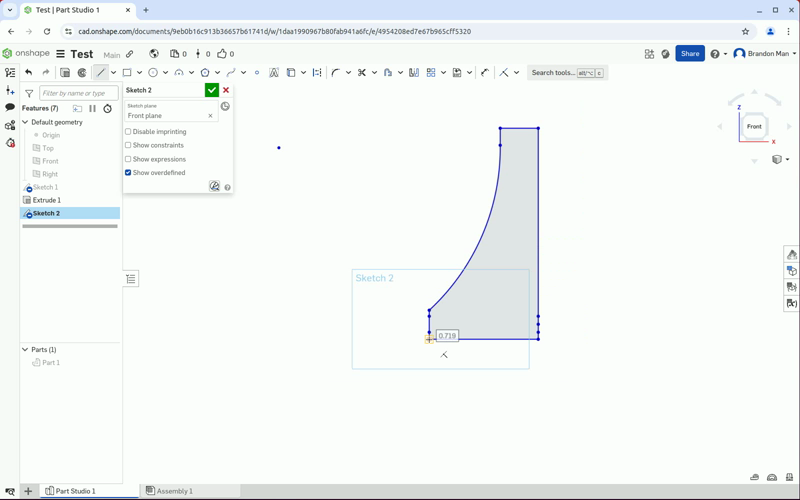
scroll(-6)
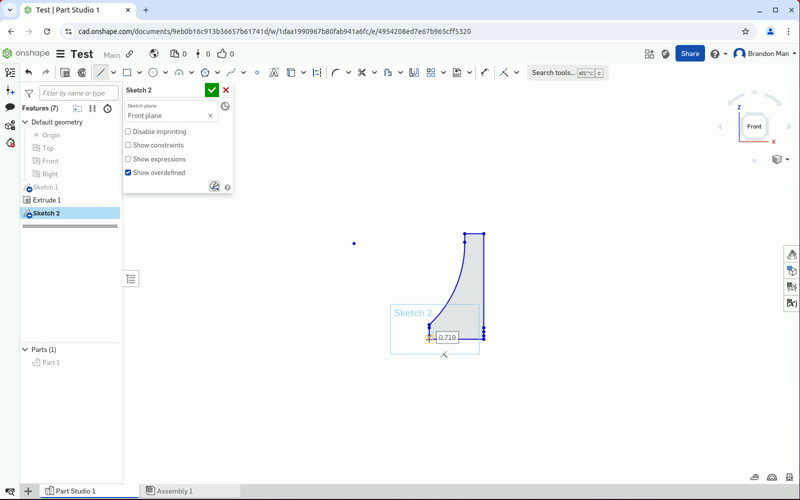
key(esc)
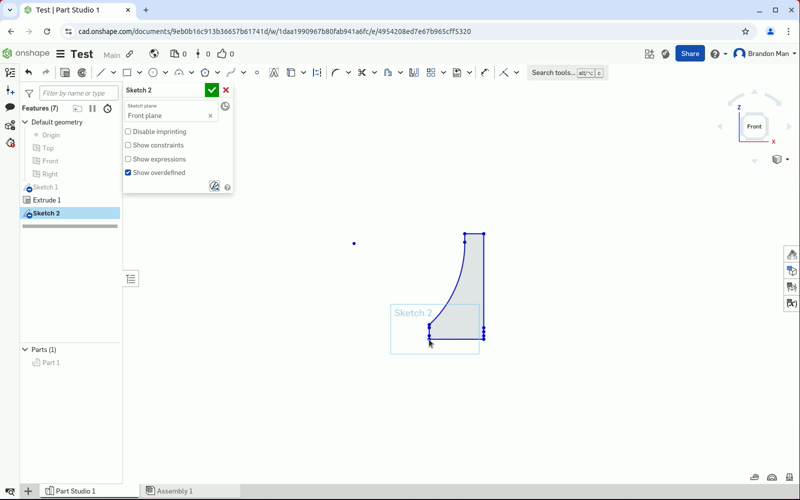
mouse_move(480, 236)
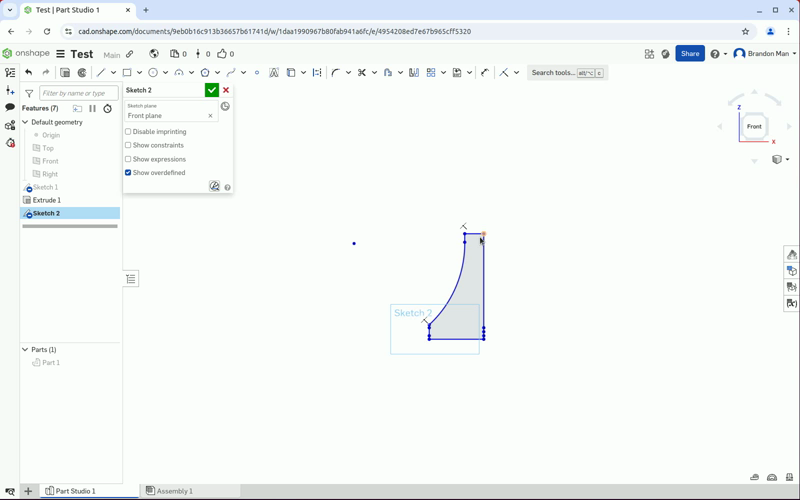
click(480, 236)
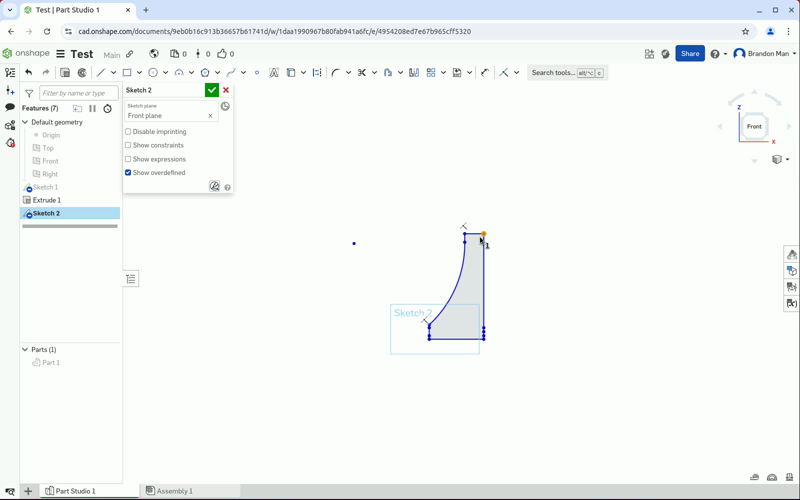
mouse_move(73, 352)
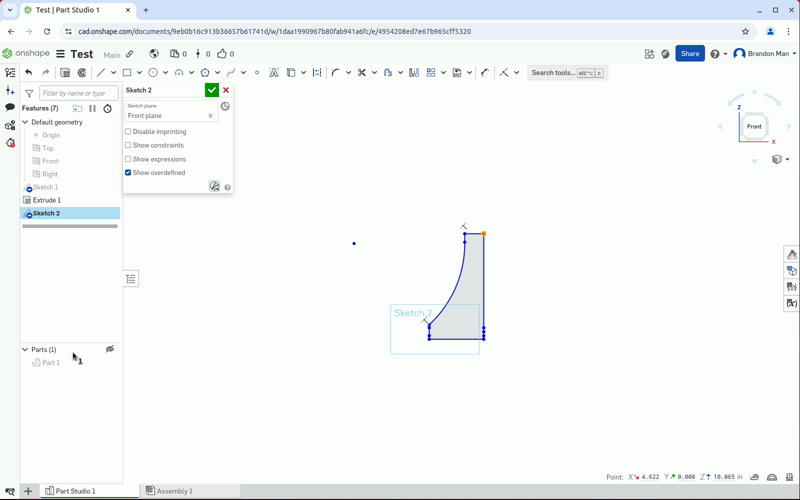
key(shift+y)
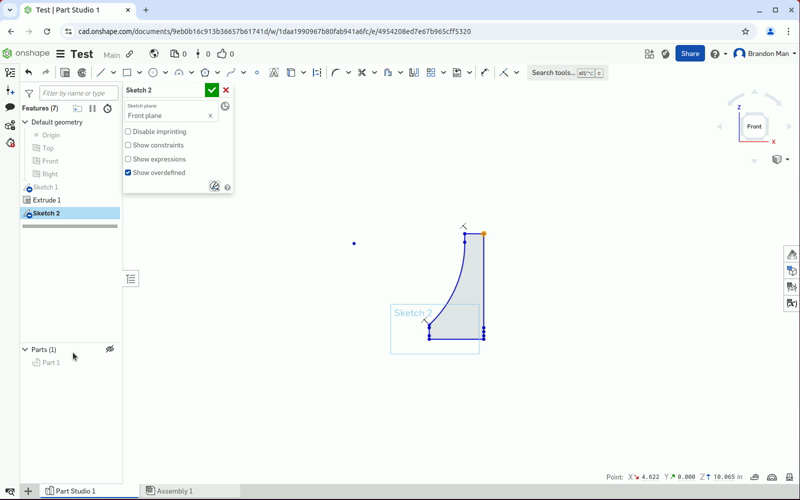
key(shift+e)
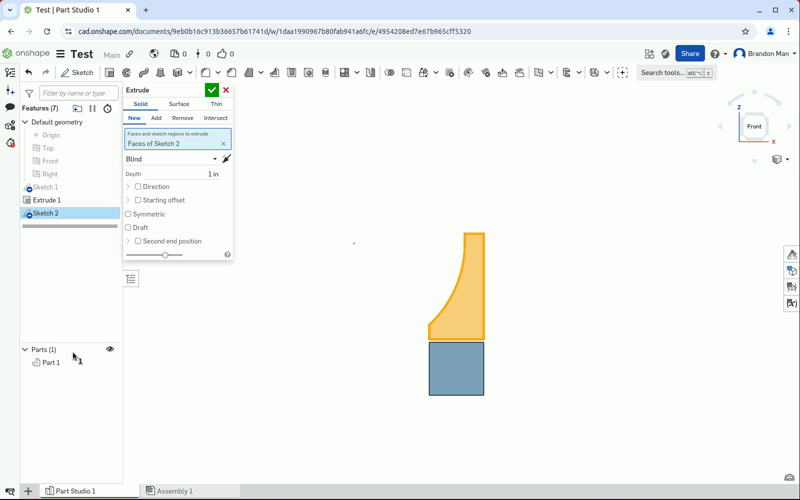
mouse_move(143, 106)
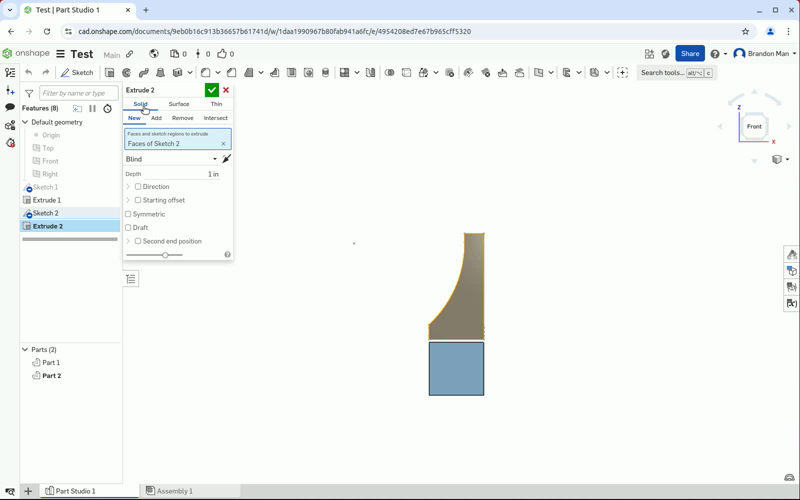
click(143, 106)
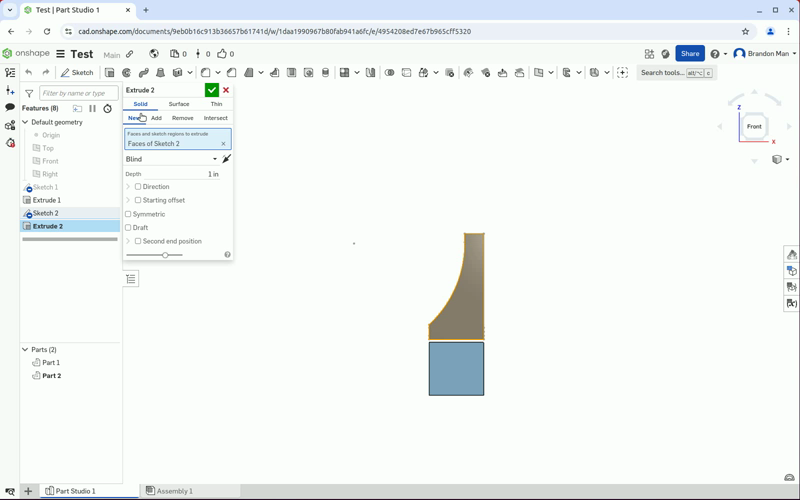
mouse_move(137, 120)
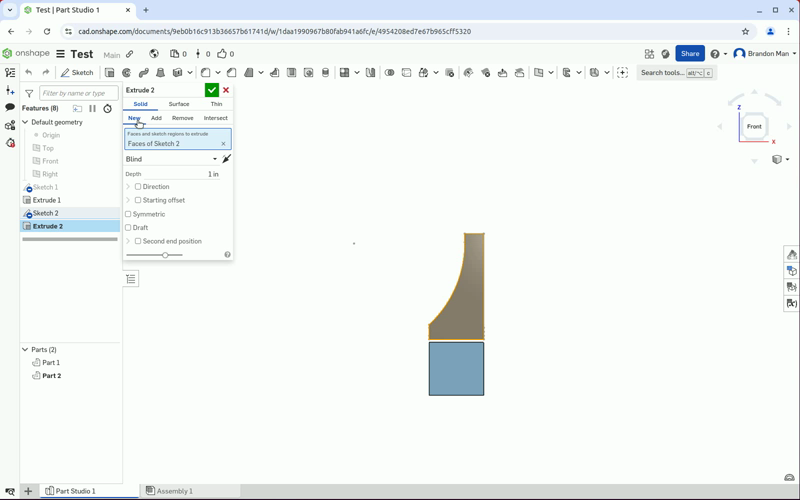
click(137, 120)
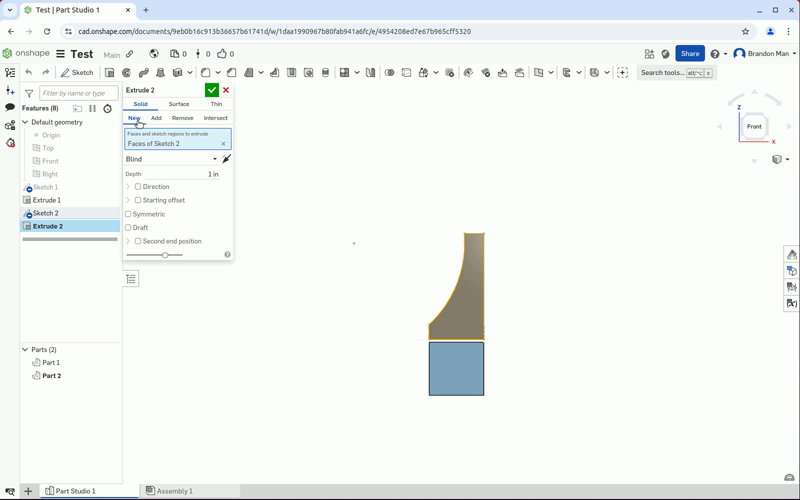
key(tab, 4)
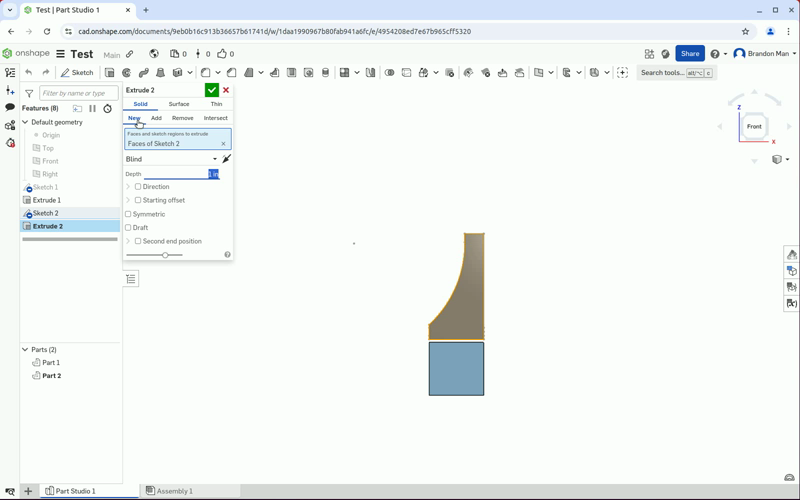
text(0.722)
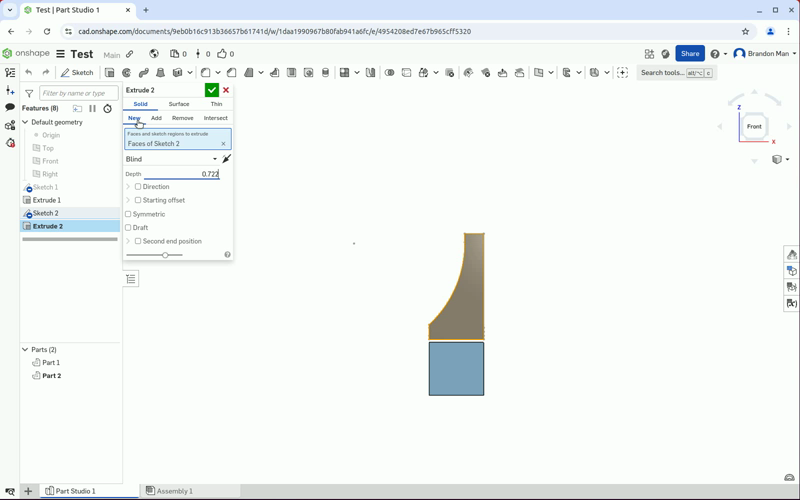
key(enter)
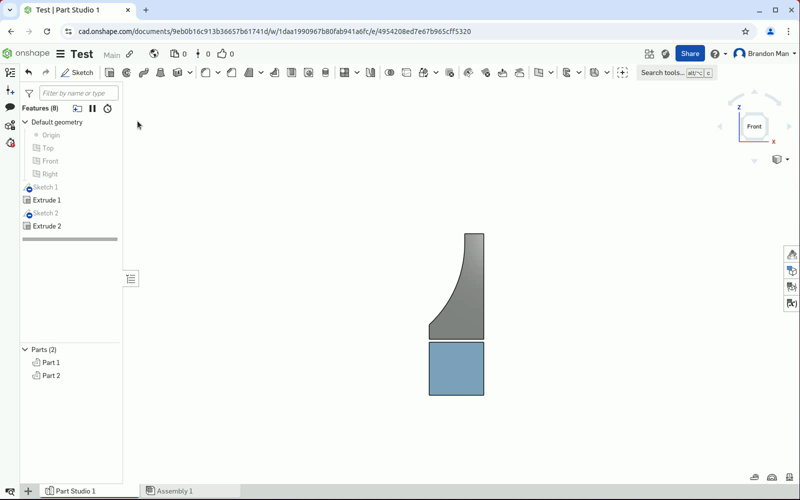
key(shift+h)
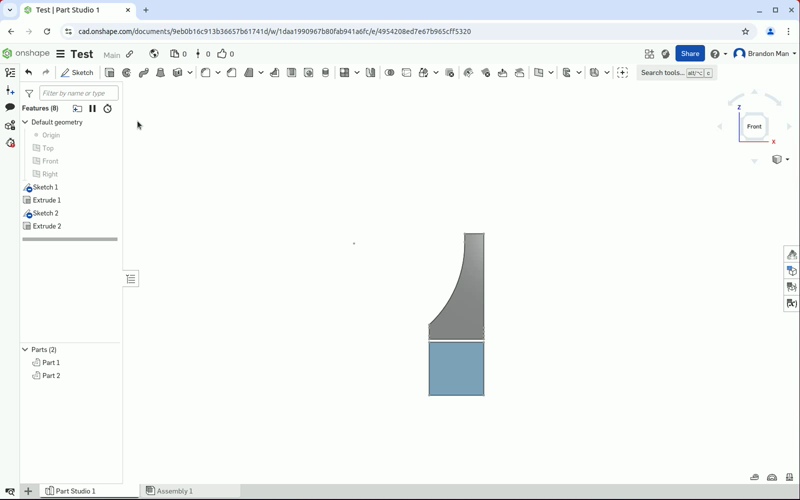
key(shift+h)
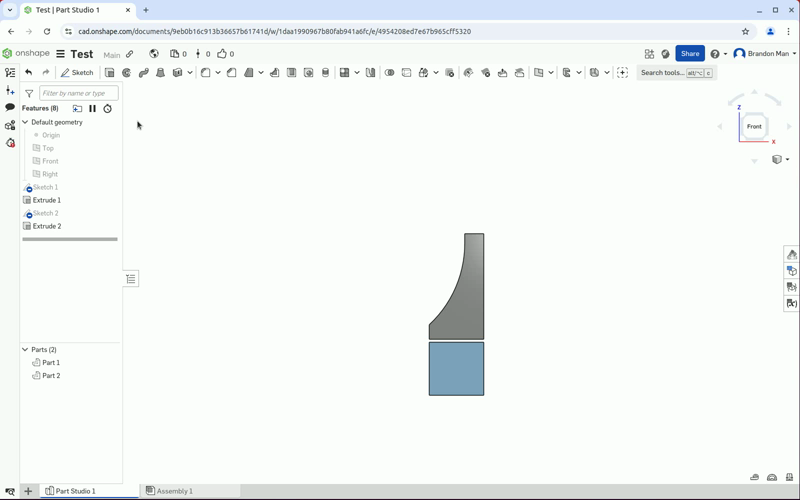
mouse_move(73, 189)
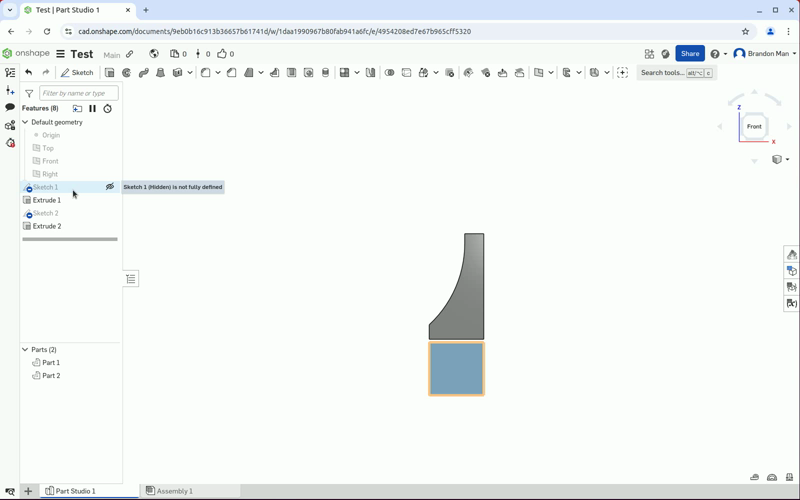
click(73, 189)
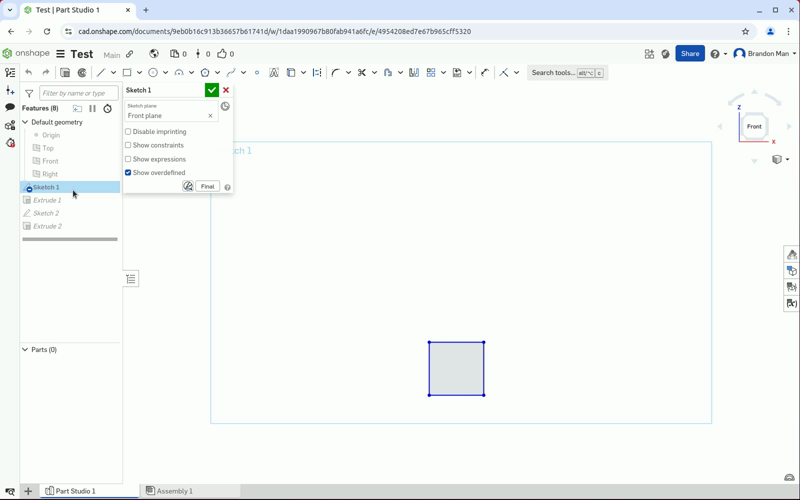
mouse_move(229, 92)
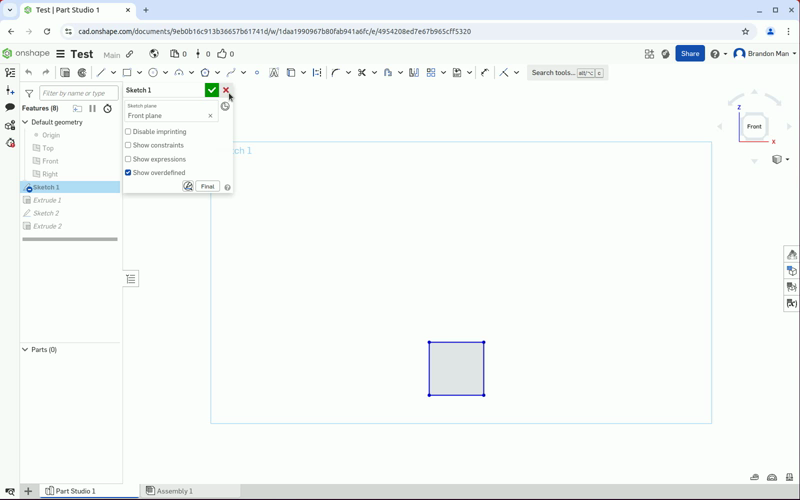
click(229, 92)
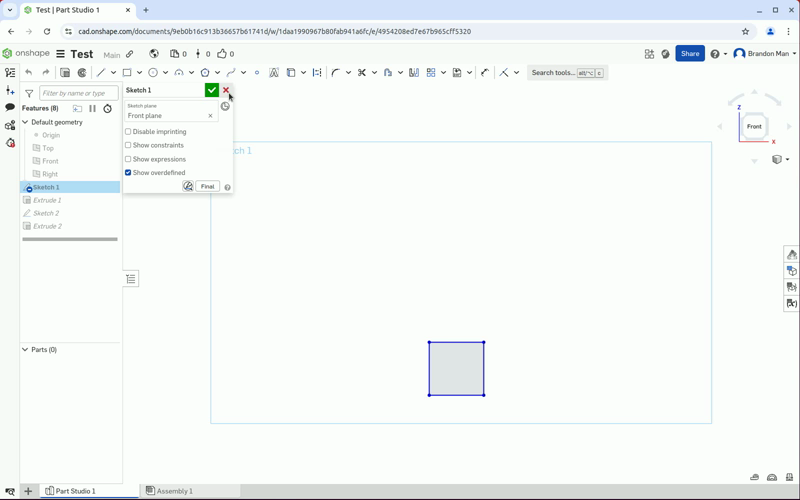
key(shift+s)
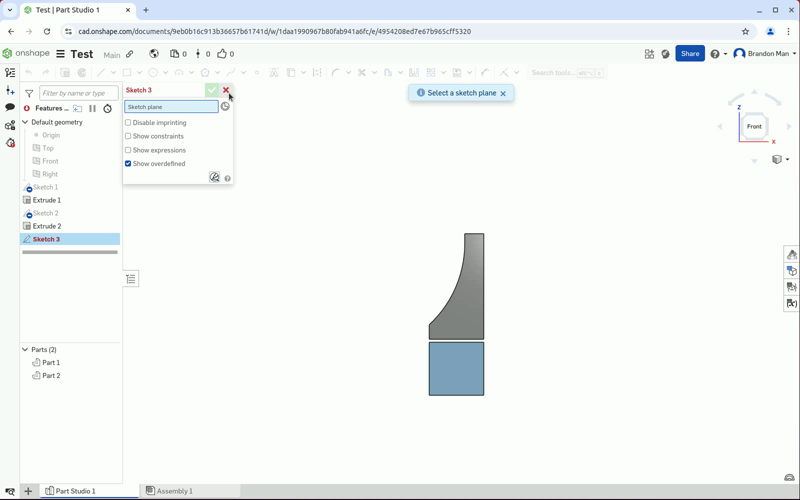
mouse_move(73, 163)
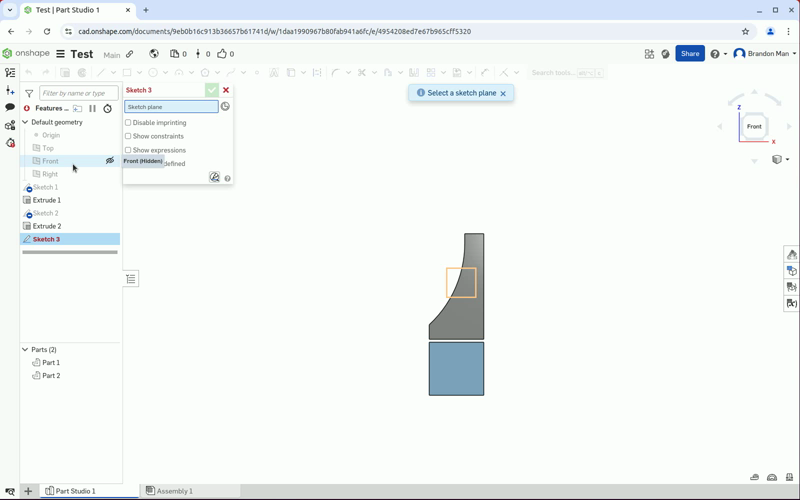
click(73, 163)
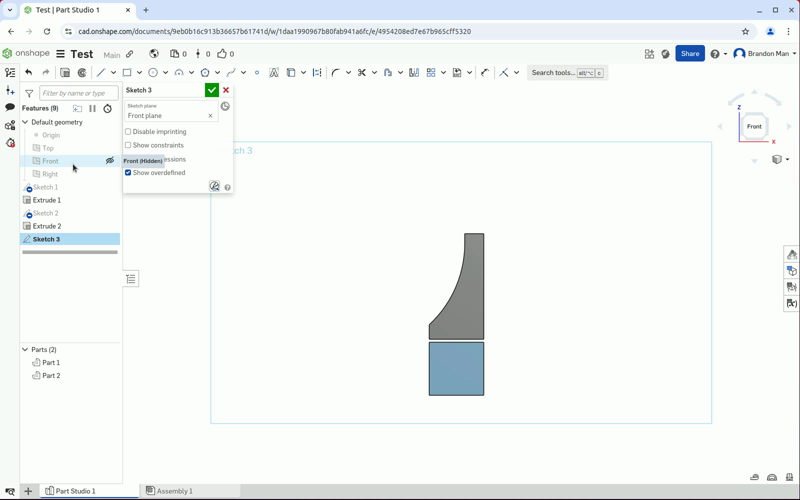
mouse_move(73, 352)
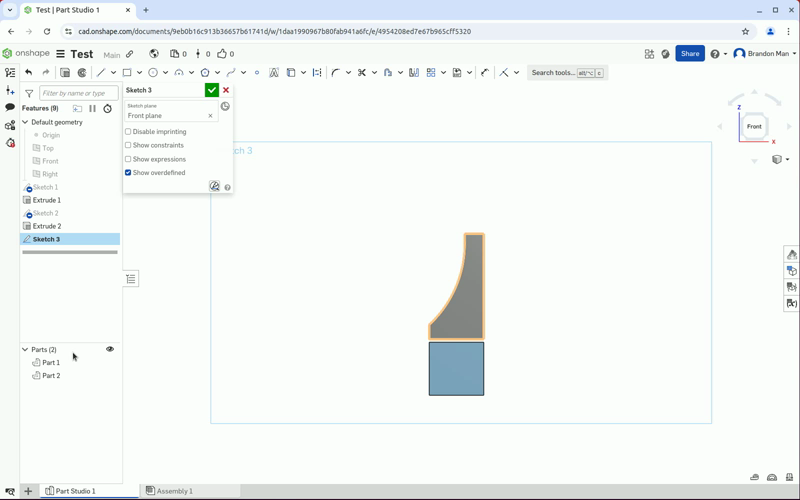
key(y)
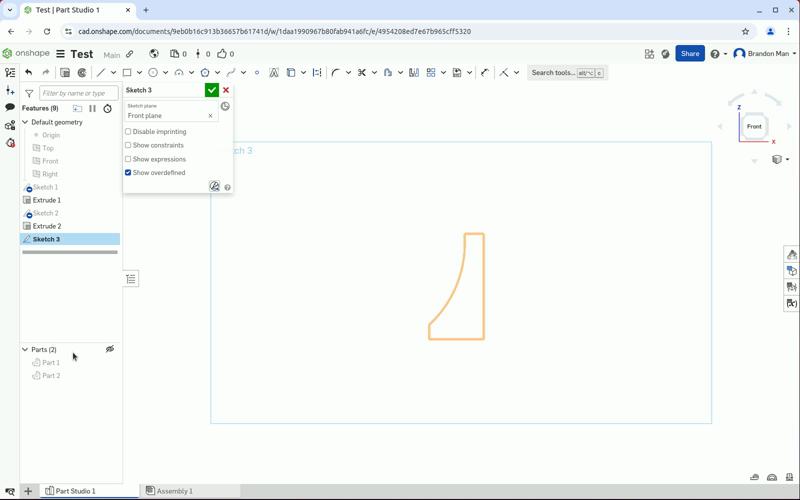
key(l)
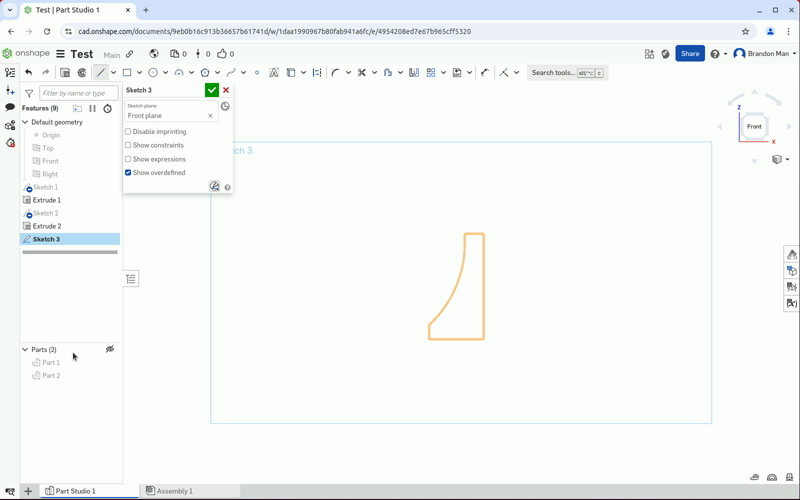
key_down(shift)
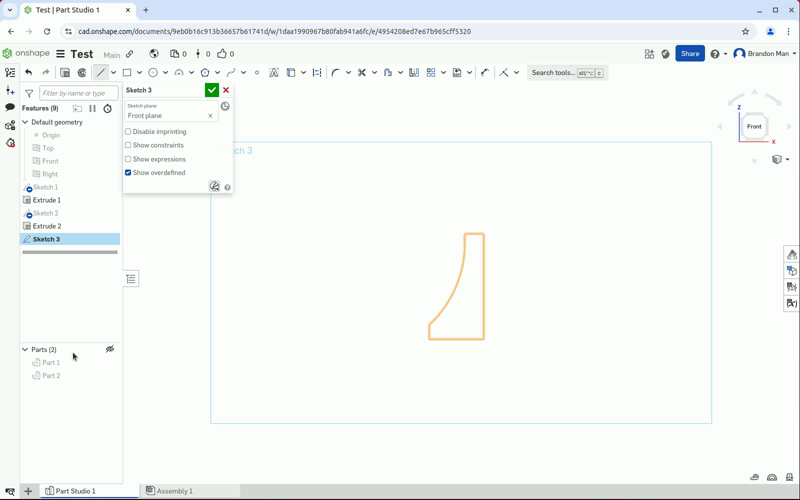
mouse_move(429, 342)
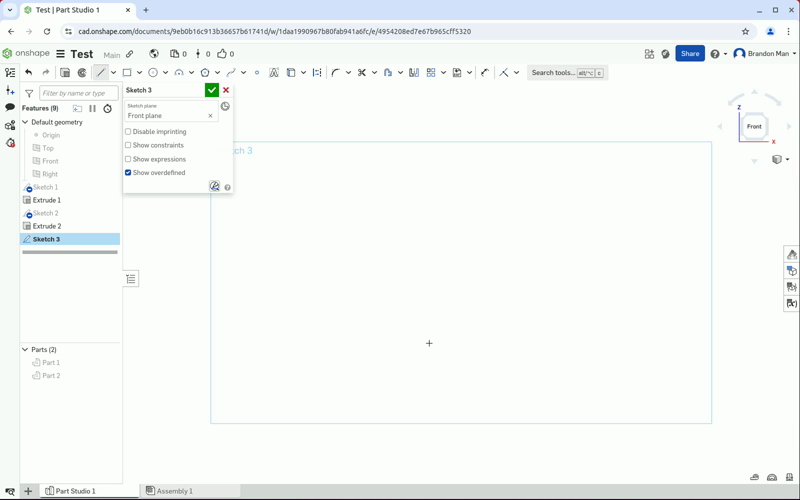
click(429, 342)
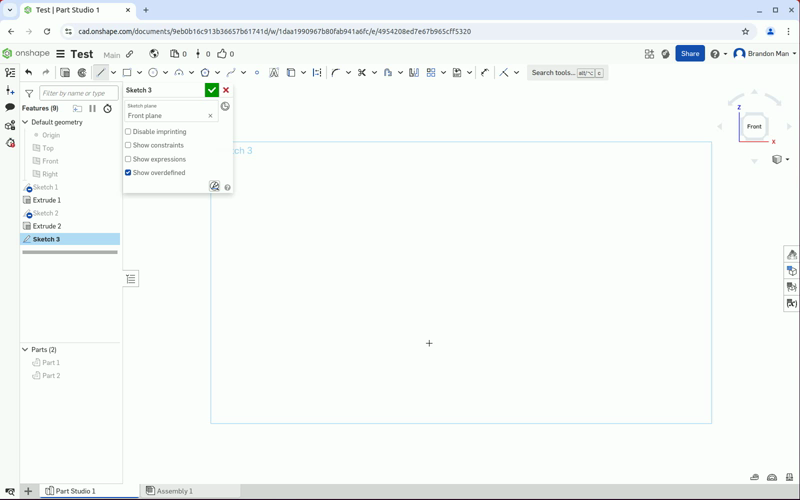
key_up(shift)
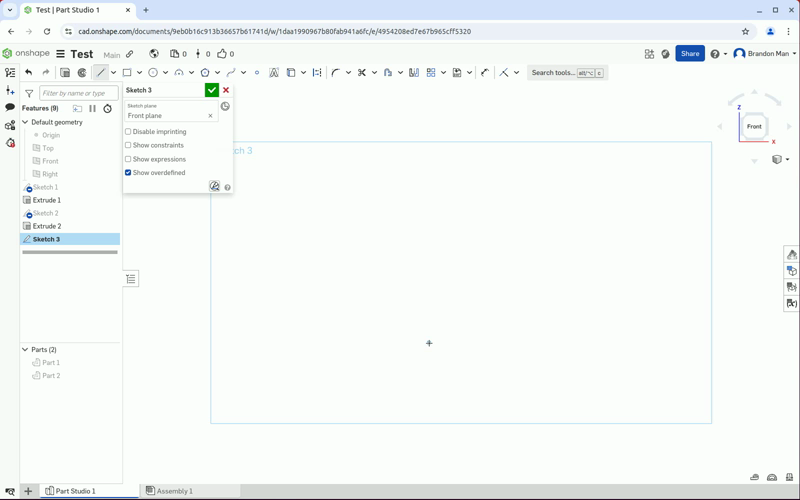
key_down(shift)
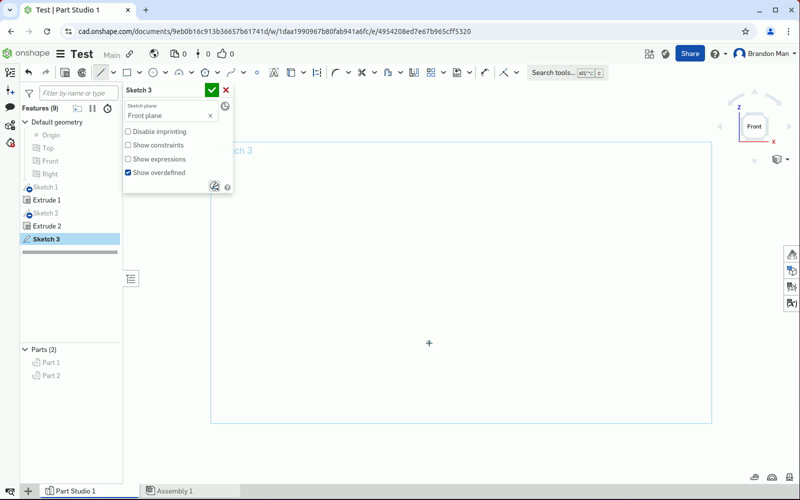
mouse_move(459, 342)
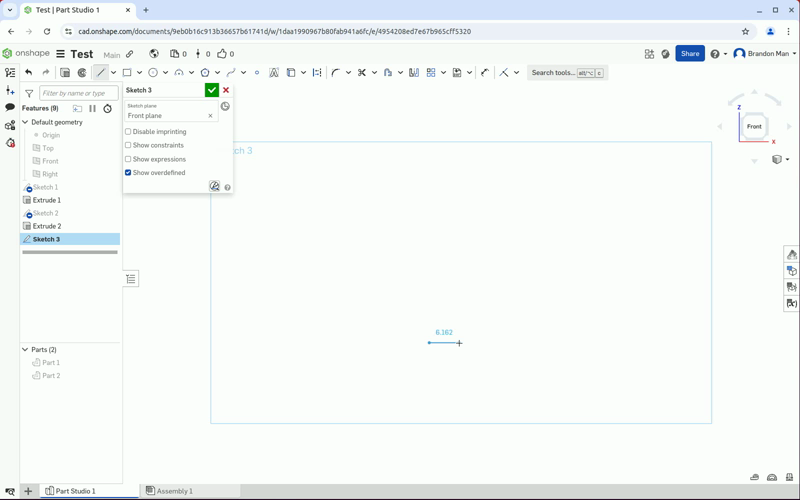
mouse_move(483, 342)
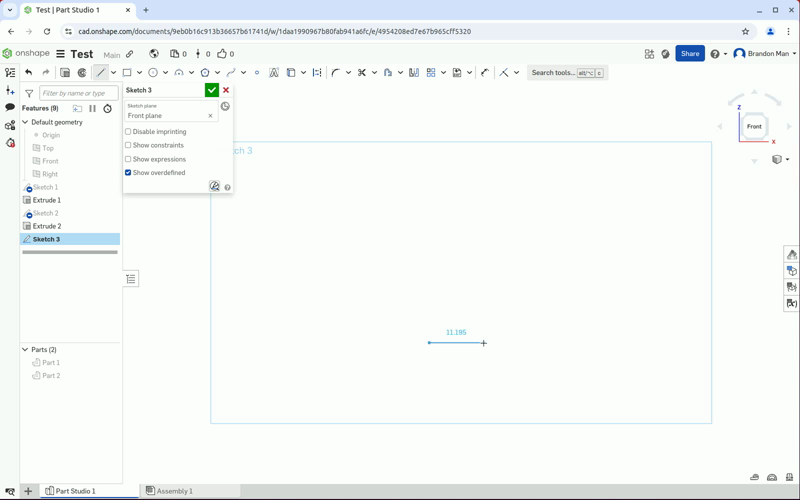
click(483, 342)
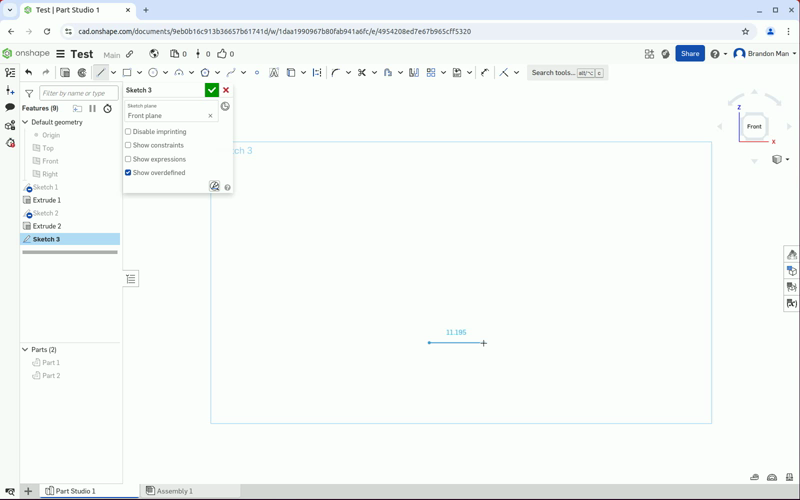
key_up(shift)
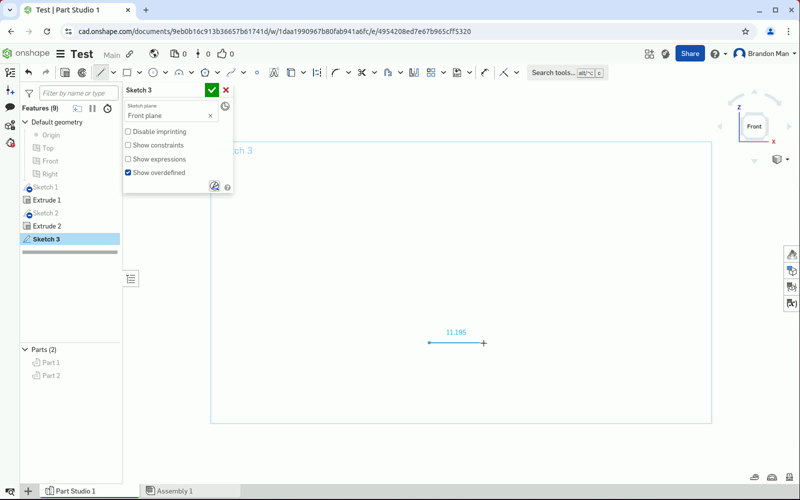
key_down(shift)
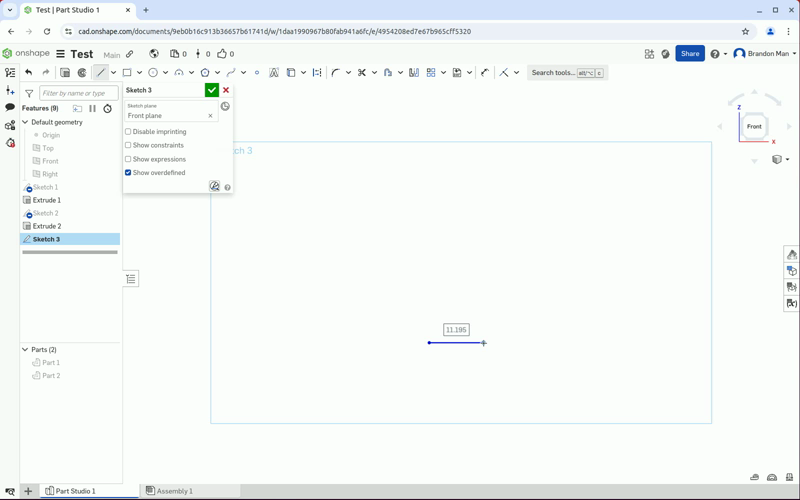
mouse_move(513, 342)
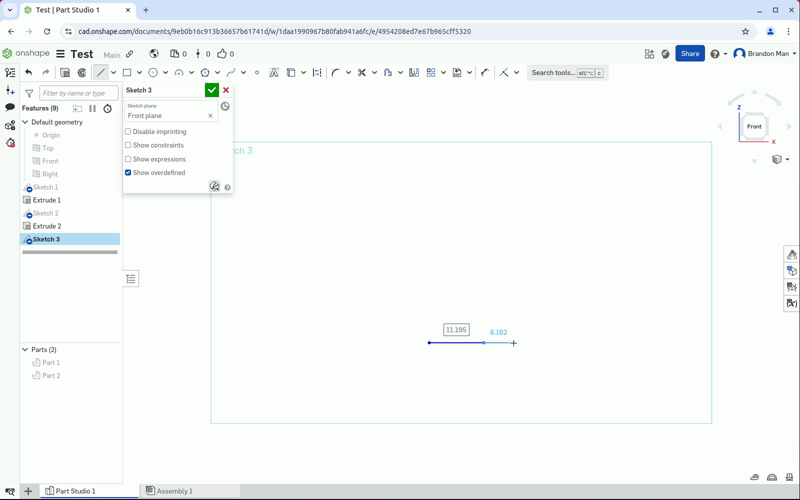
mouse_move(483, 339)
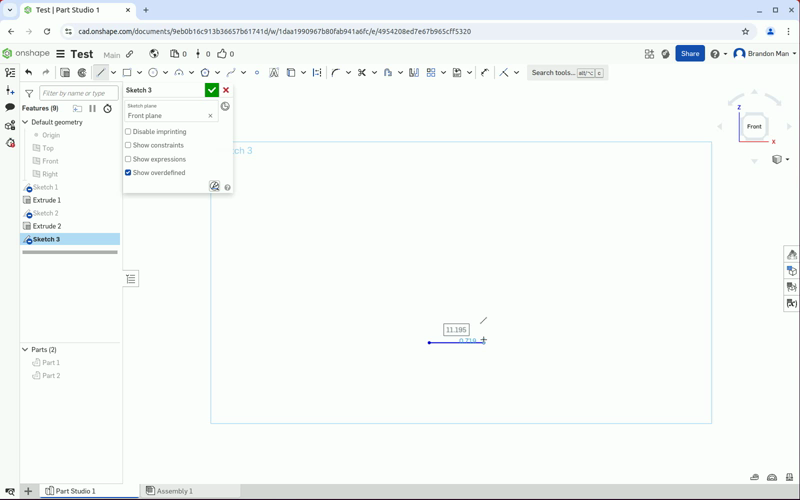
scroll(6)
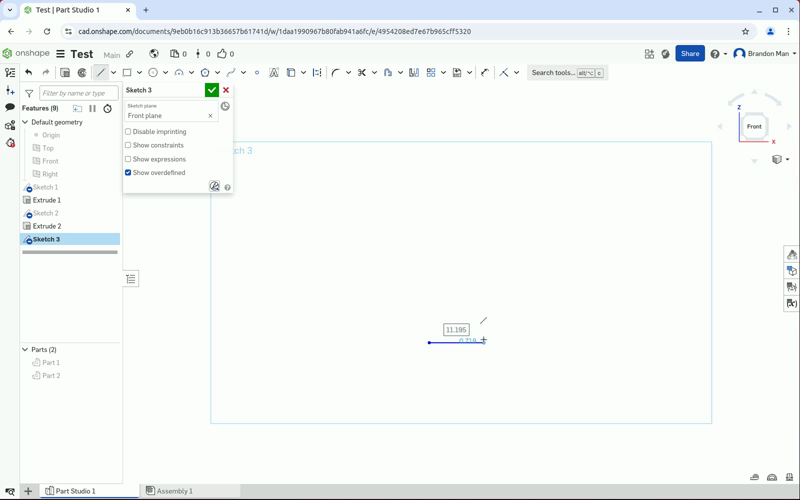
scroll(6)
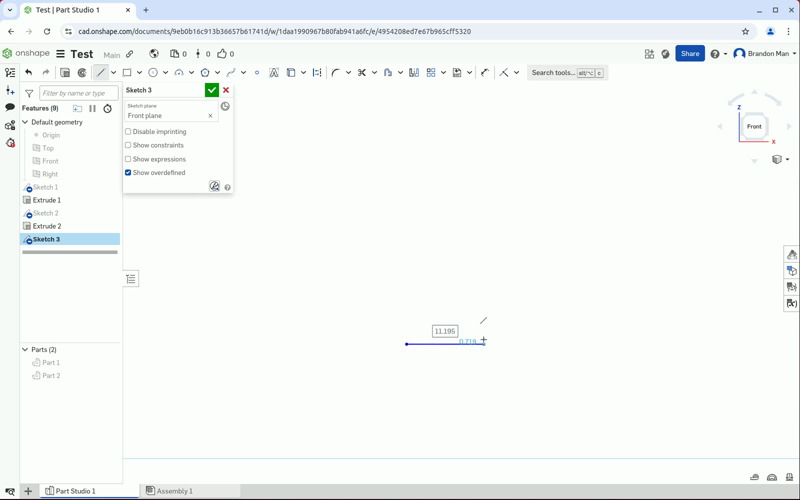
scroll(6)
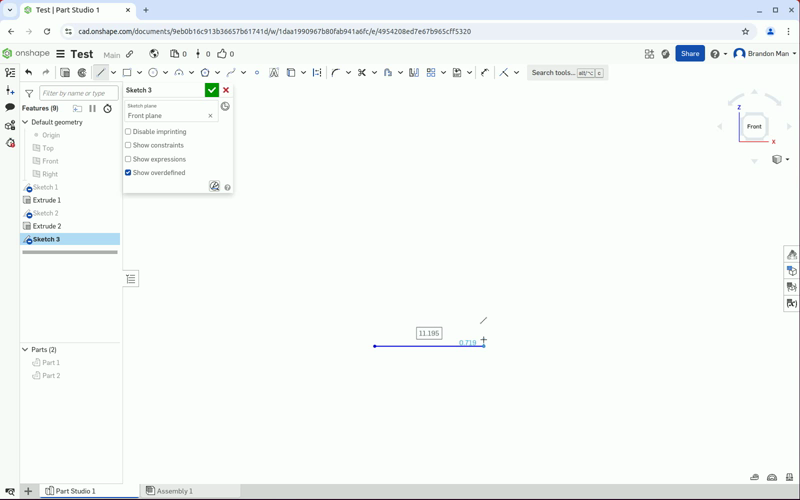
scroll(6)
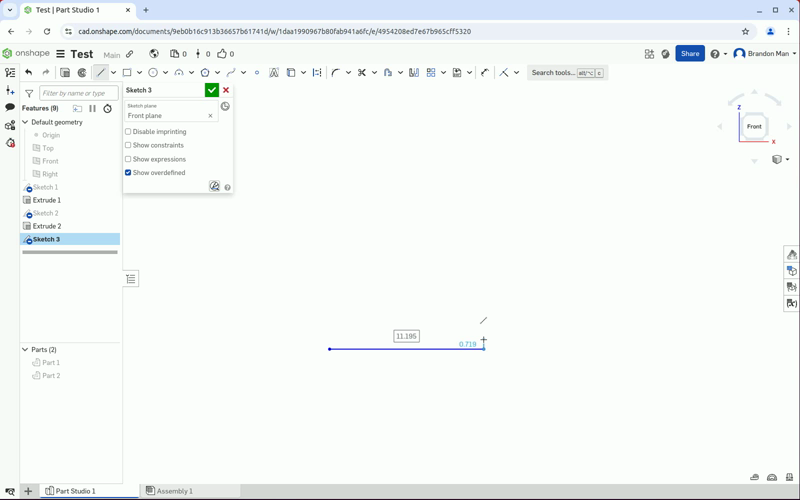
scroll(6)
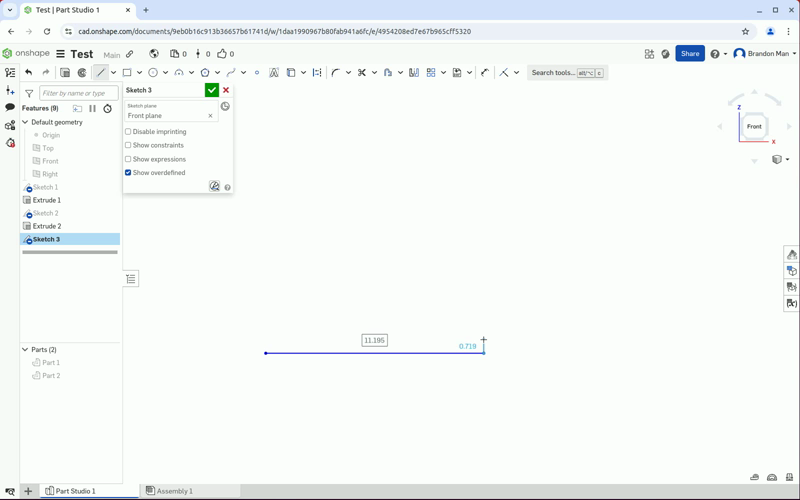
scroll(6)
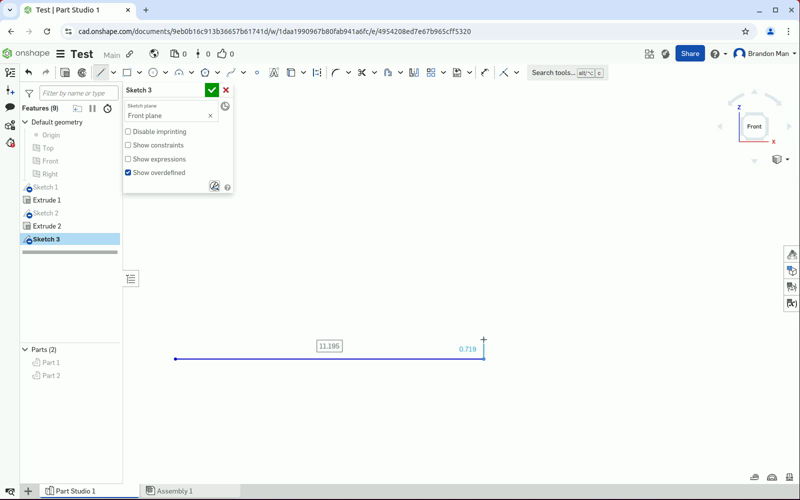
scroll(6)
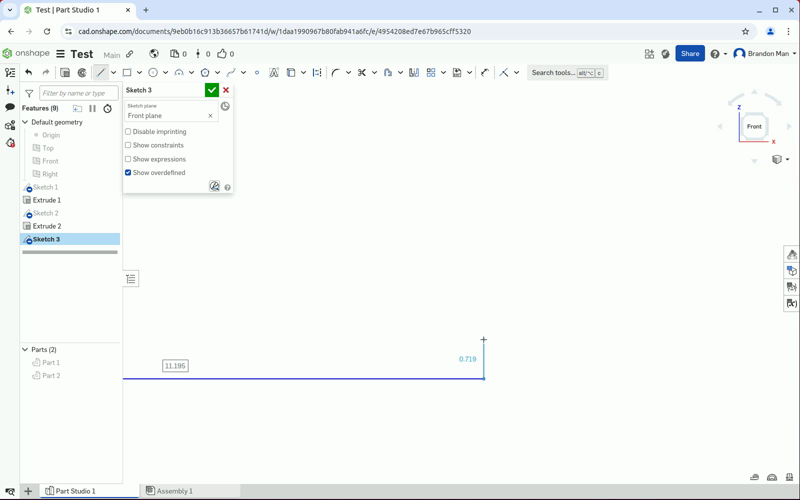
click(483, 339)
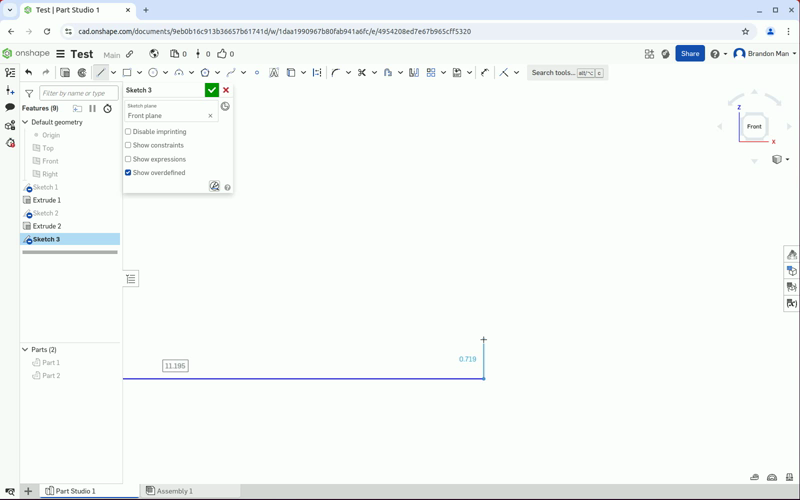
scroll(-6)
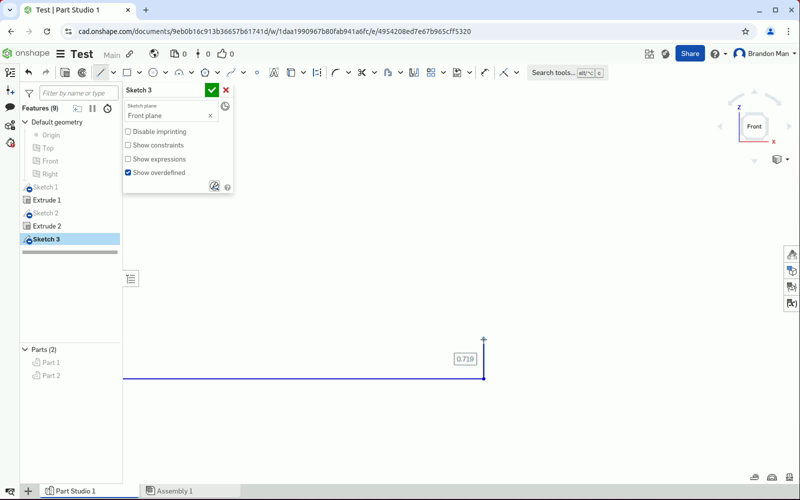
scroll(-6)
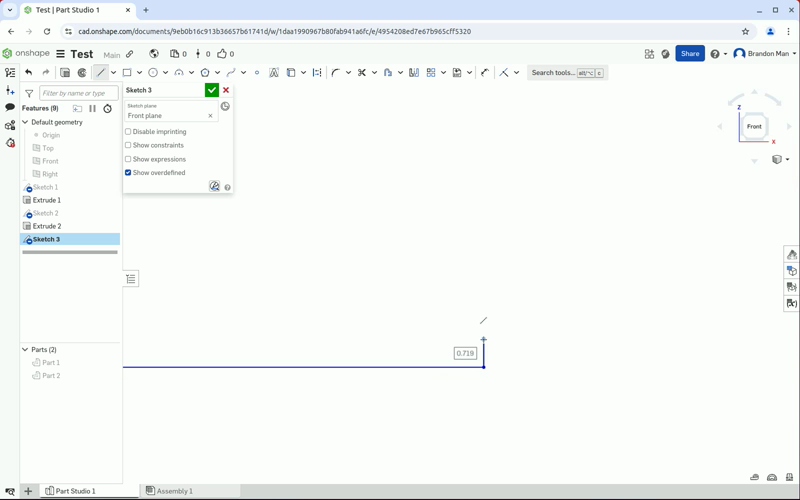
scroll(-6)
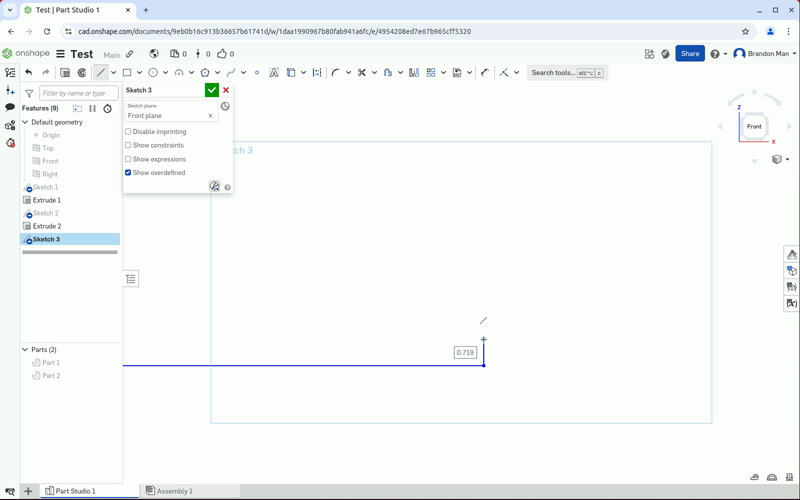
scroll(-6)
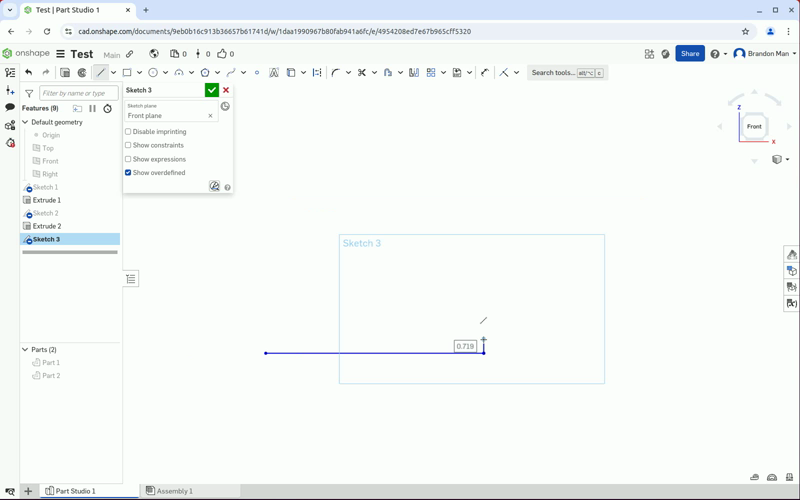
scroll(-6)
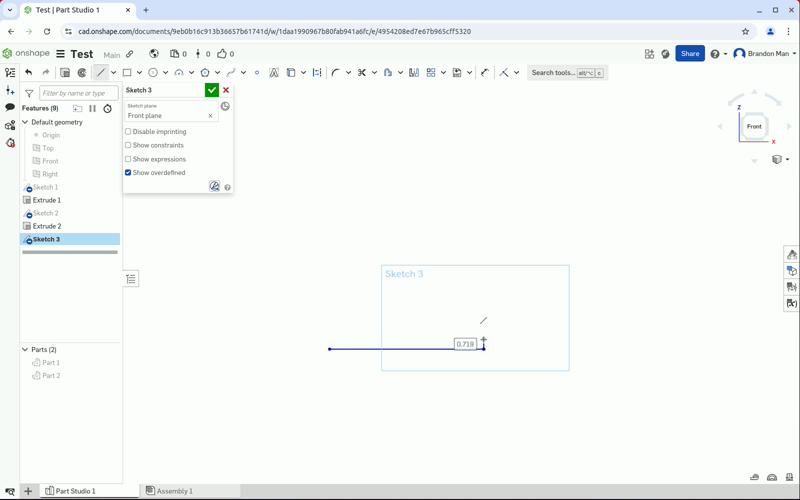
scroll(-6)
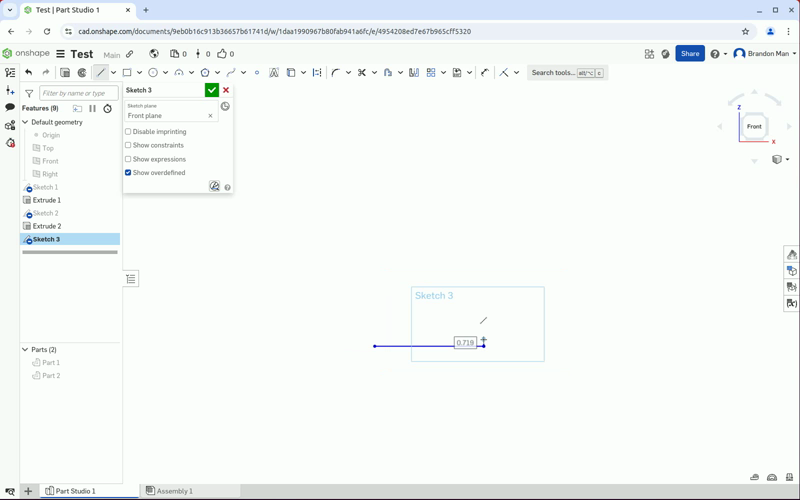
scroll(-6)
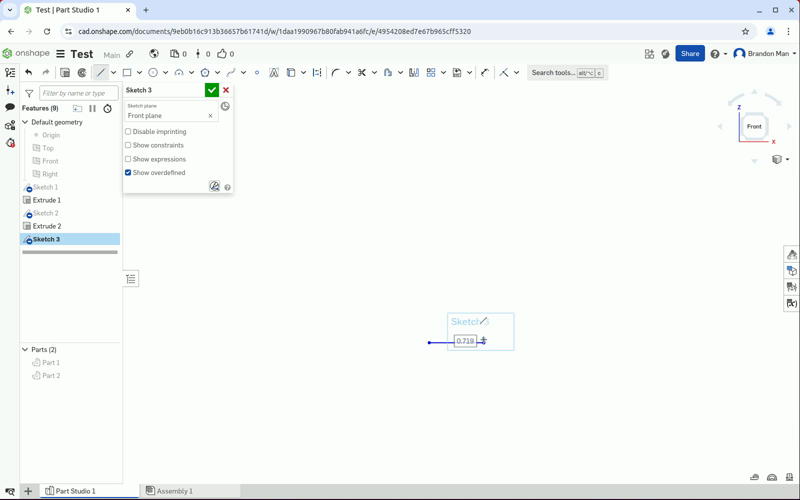
key_up(shift)
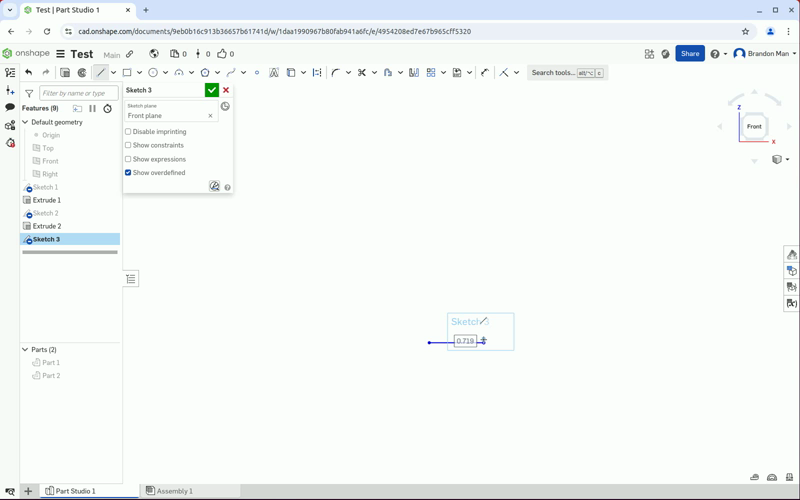
key_down(shift)
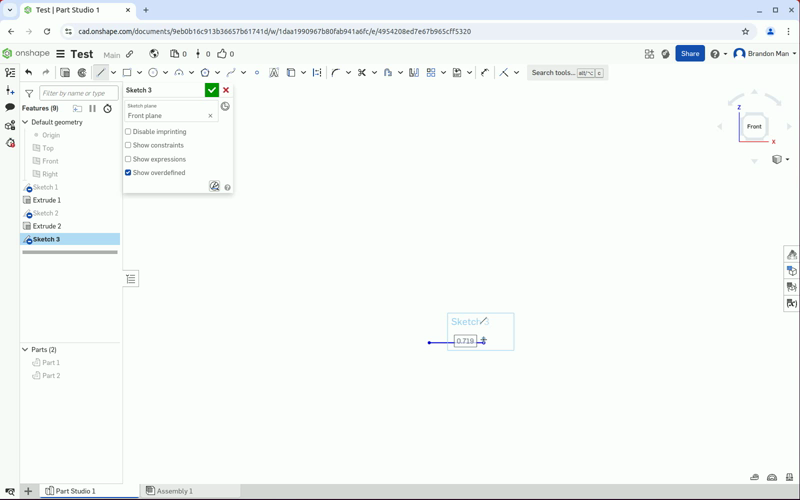
mouse_move(513, 339)
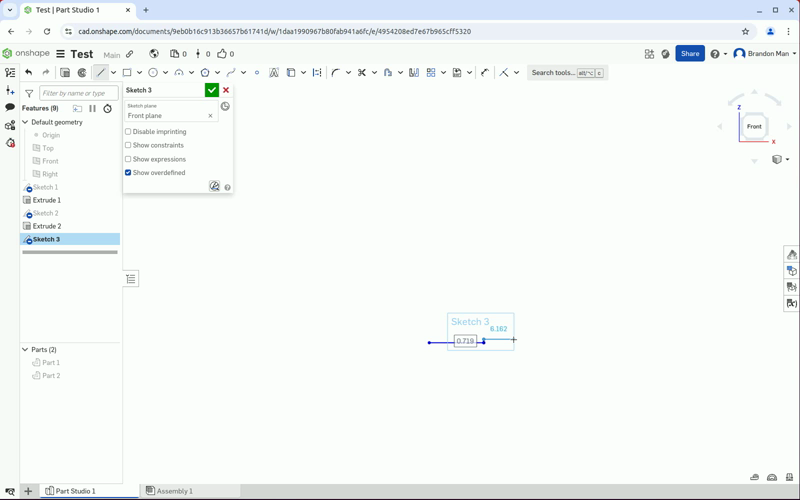
mouse_move(429, 339)
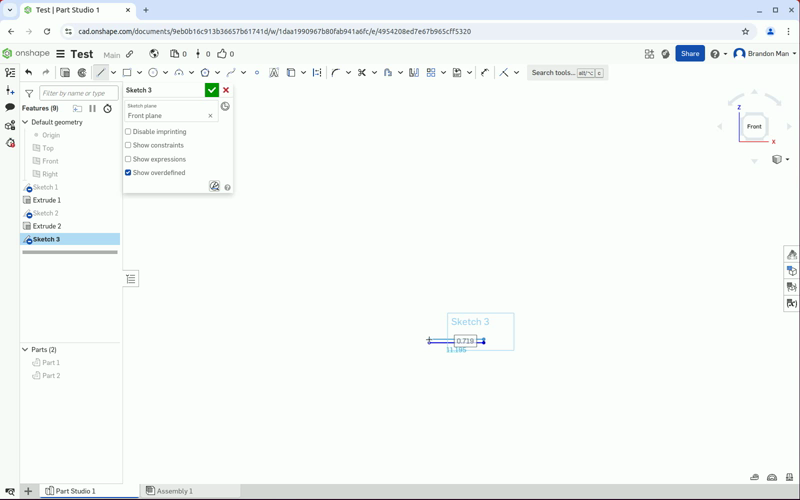
scroll(6)
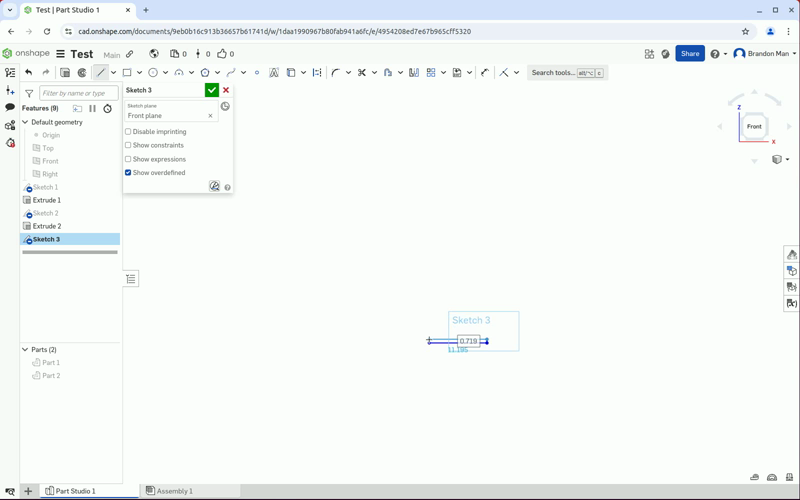
scroll(6)
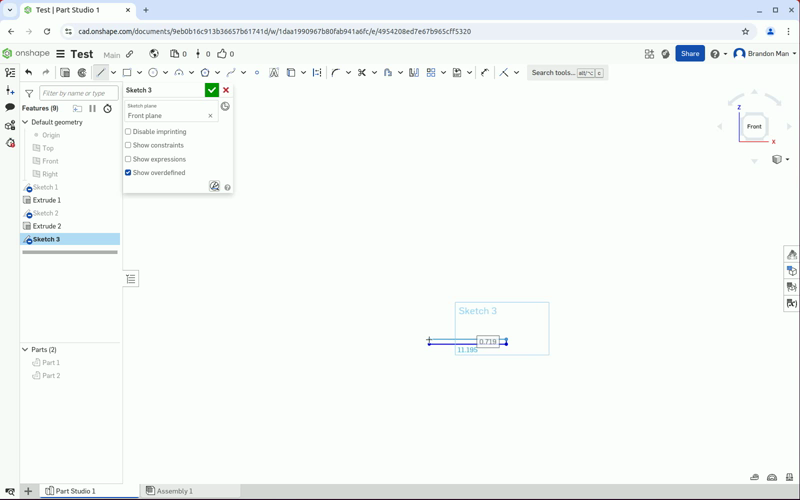
scroll(6)
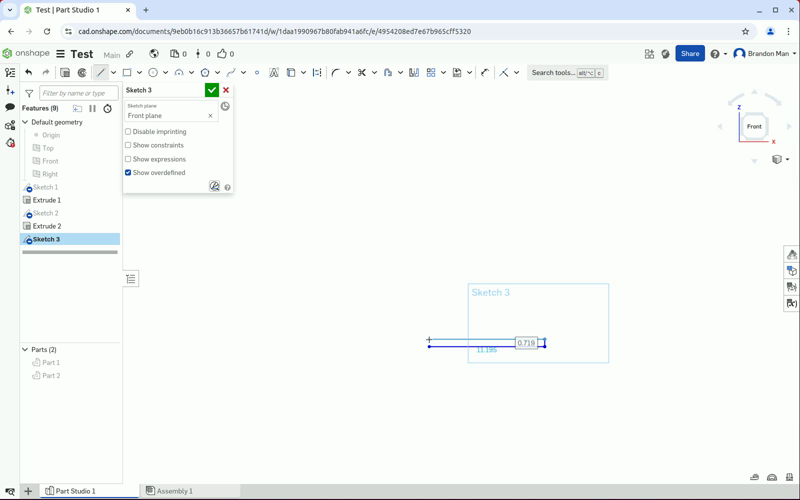
scroll(6)
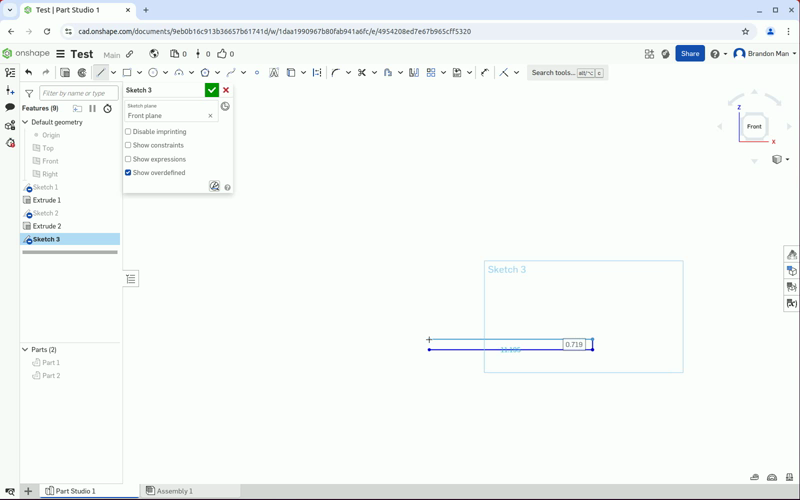
scroll(6)
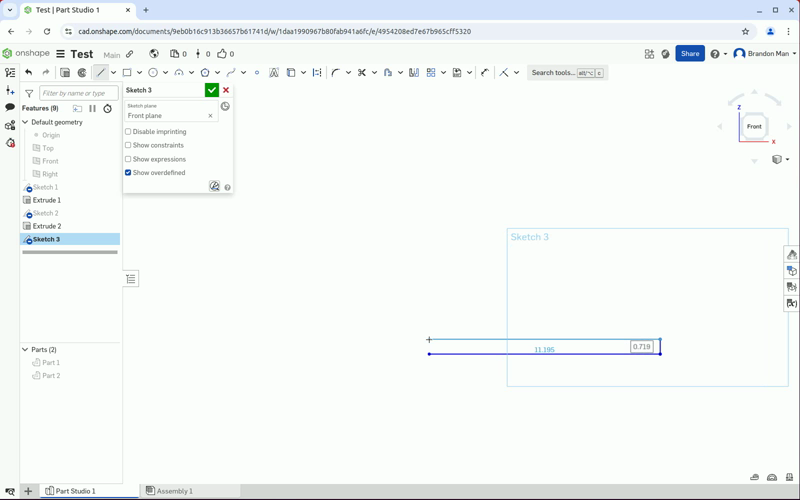
scroll(6)
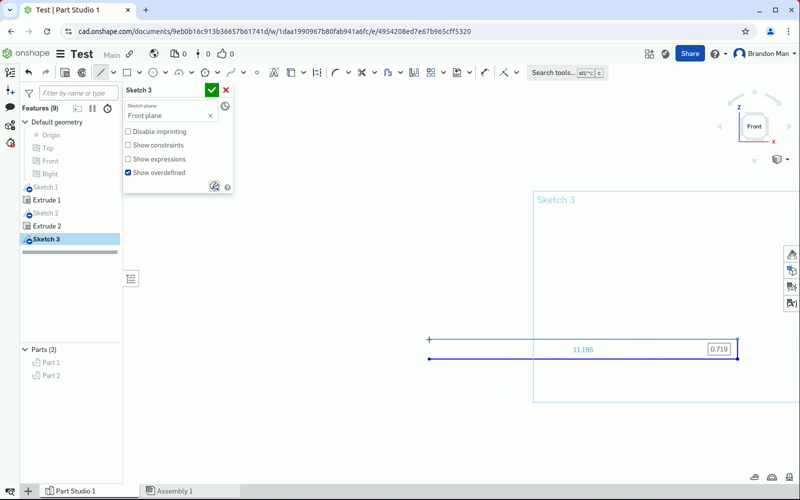
scroll(6)
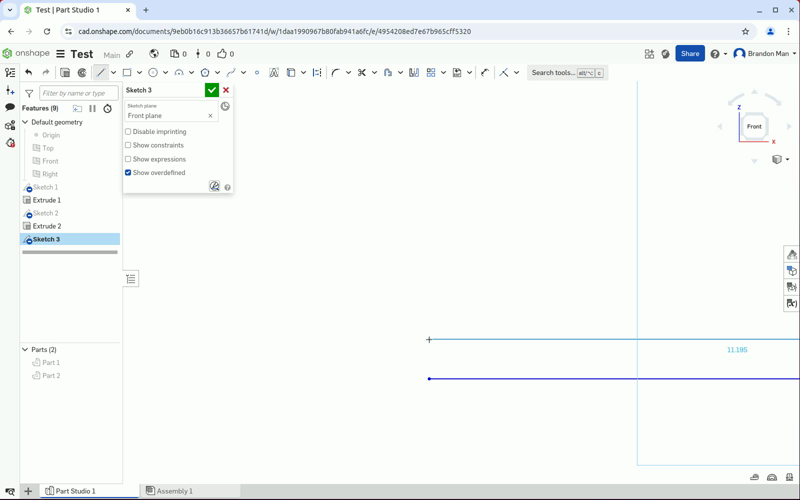
click(429, 339)
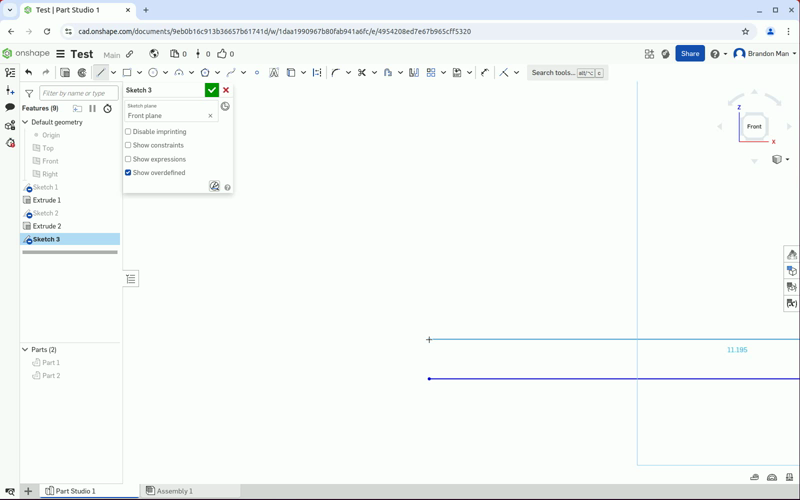
scroll(-6)
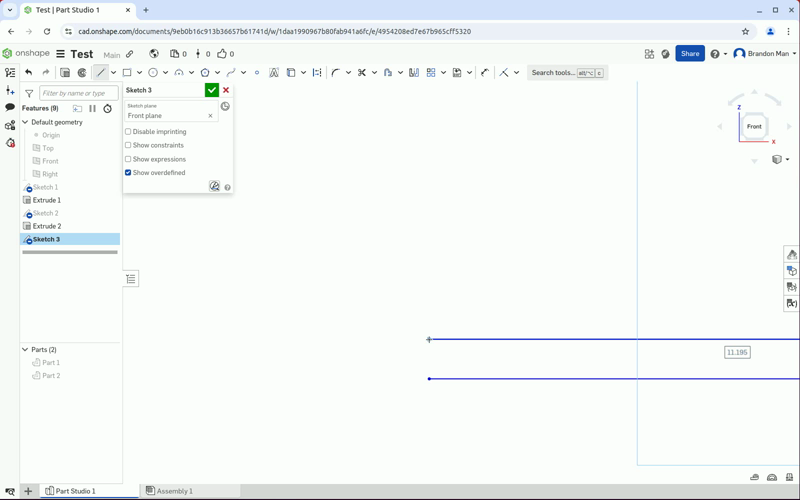
scroll(-6)
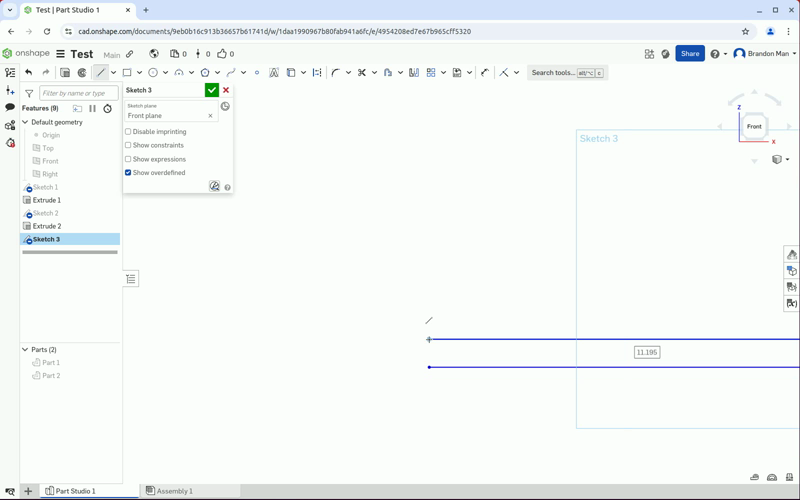
scroll(-6)
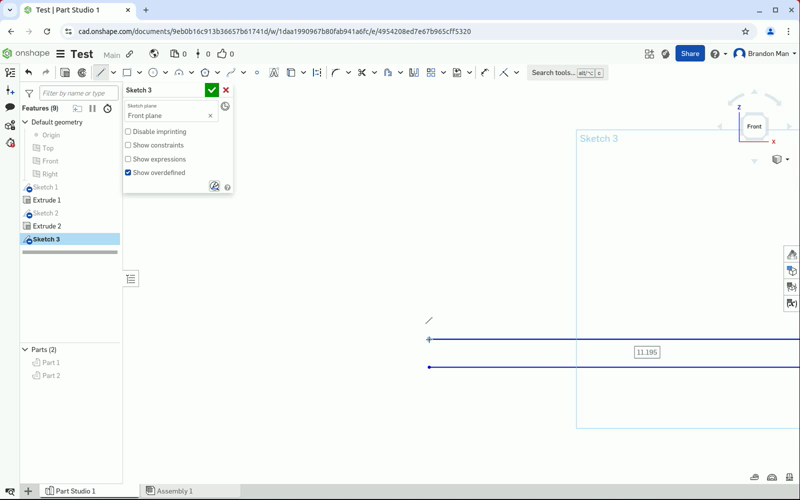
scroll(-6)
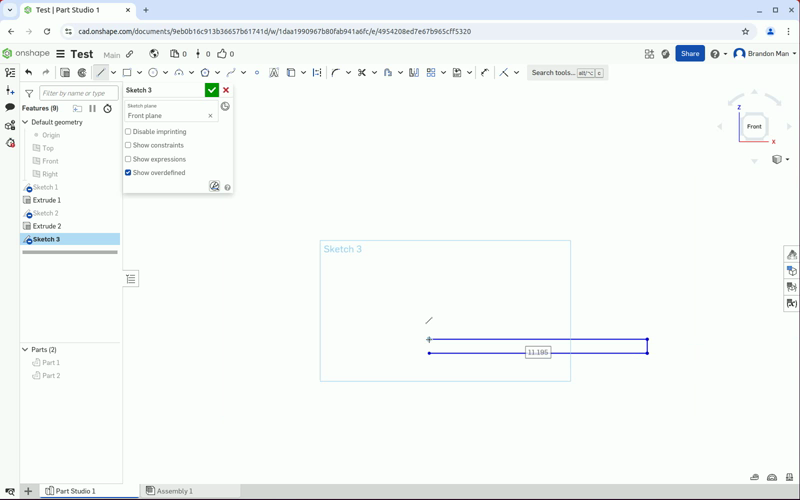
scroll(-6)
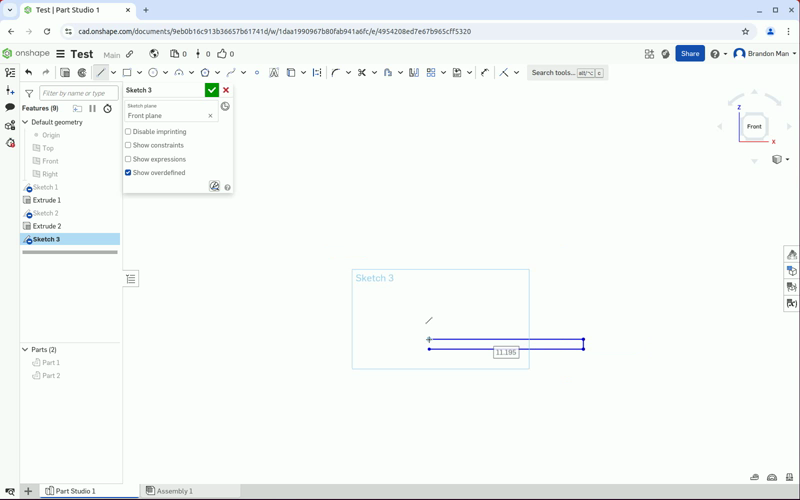
scroll(-6)
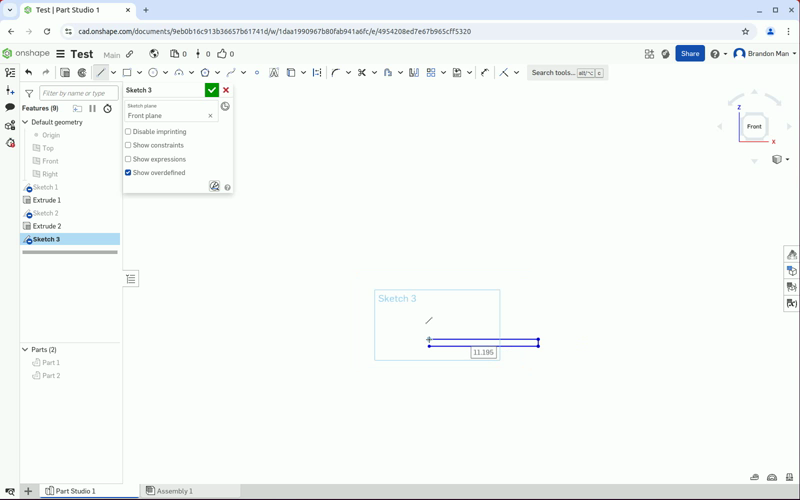
scroll(-6)
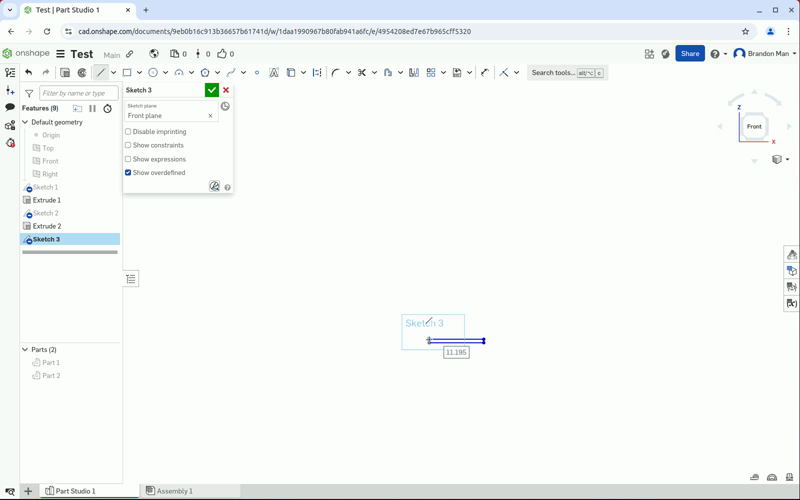
key_up(shift)
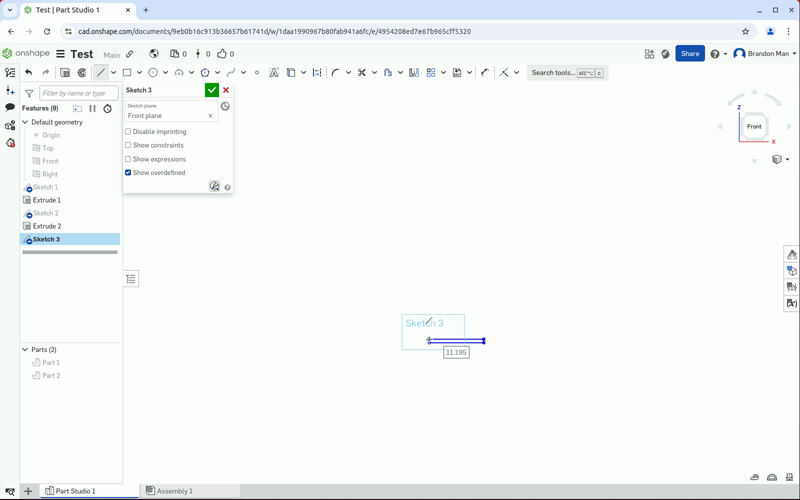
mouse_move(459, 339)
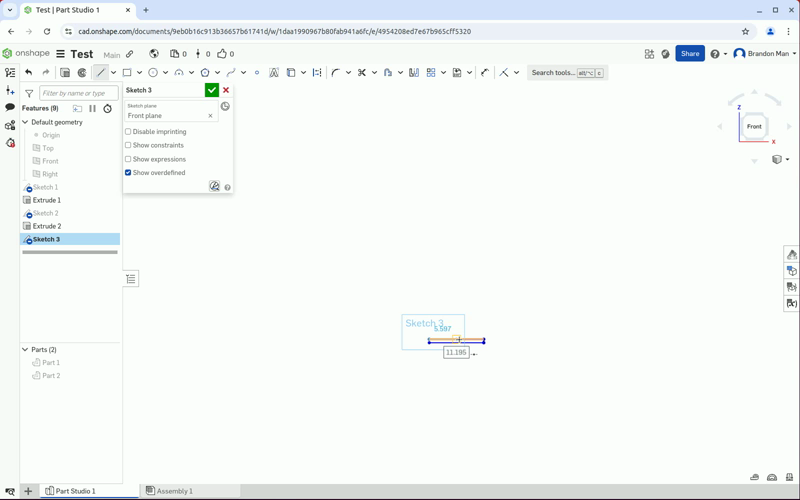
key_down(shift)
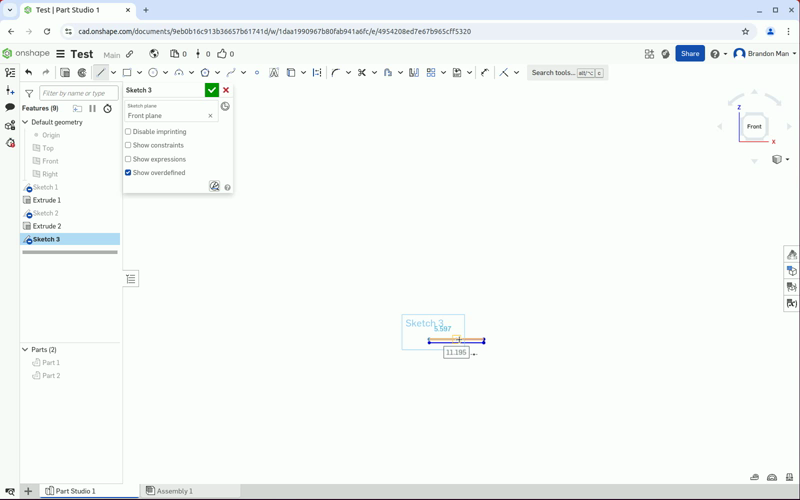
mouse_move(429, 342)
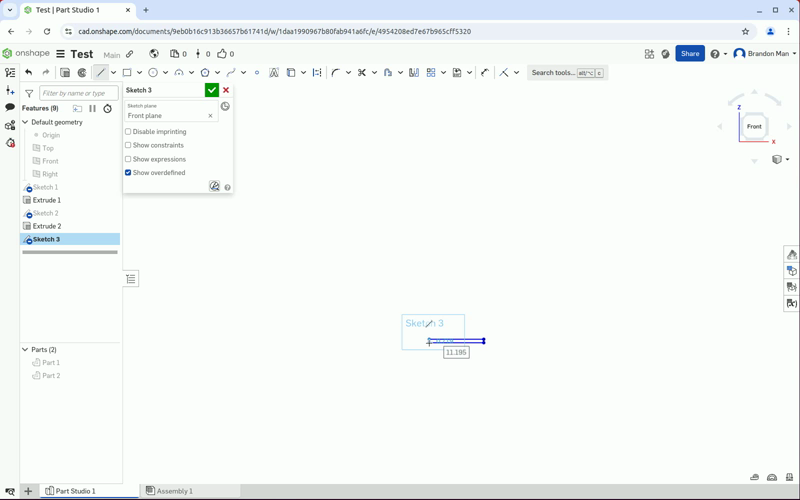
scroll(6)
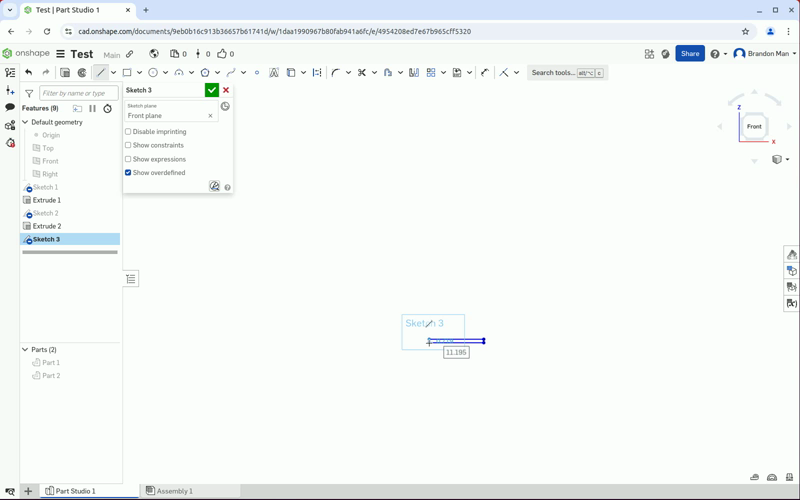
scroll(6)
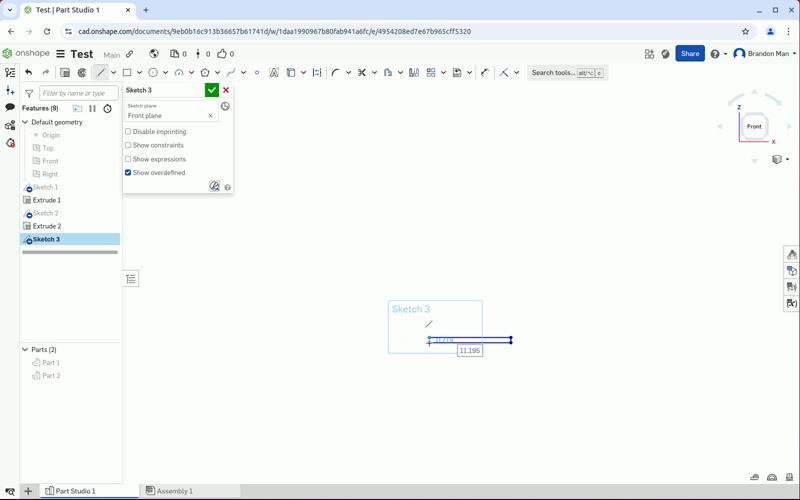
scroll(6)
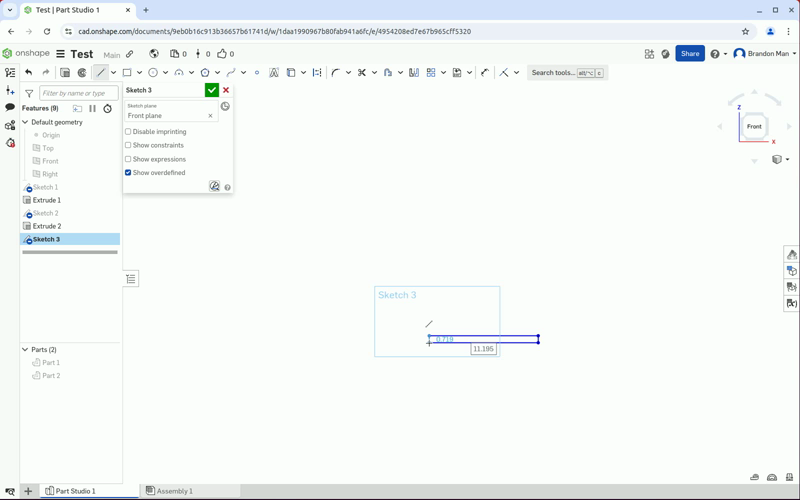
scroll(6)
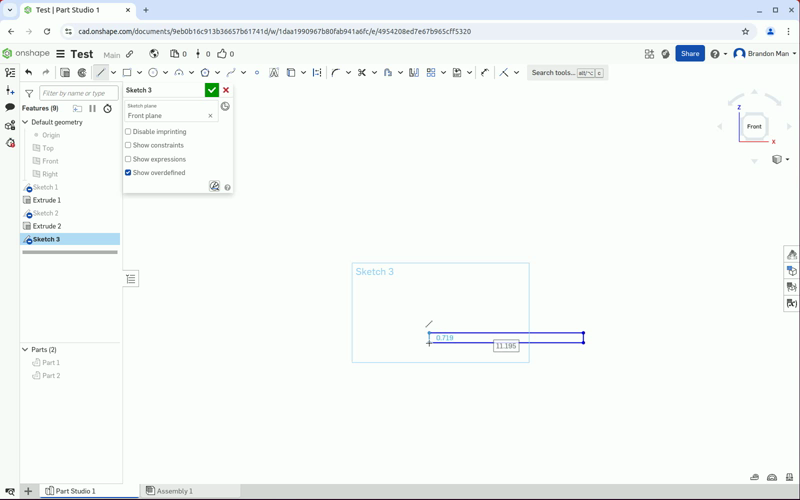
scroll(6)
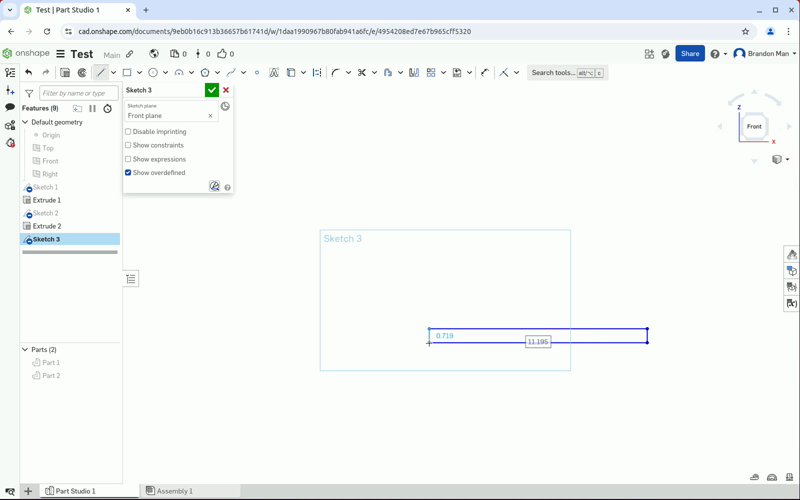
scroll(6)
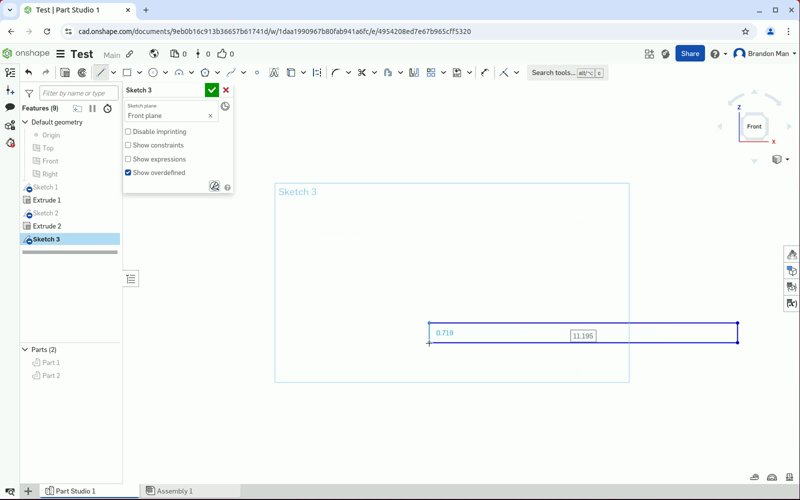
scroll(6)
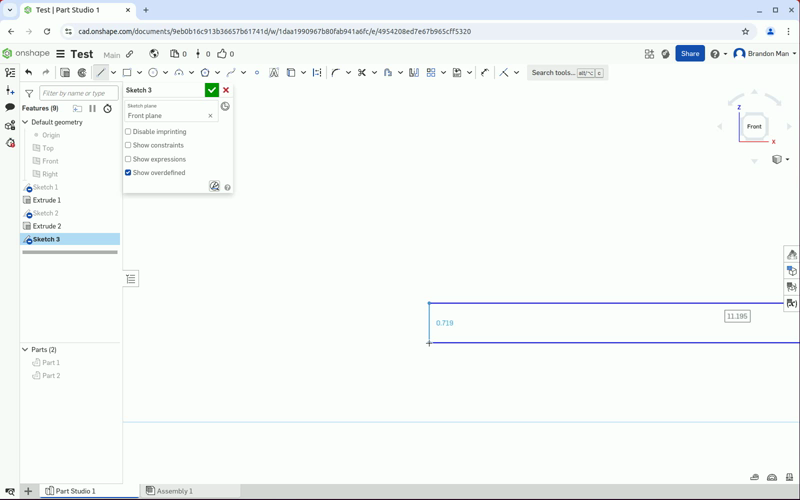
key_up(shift)
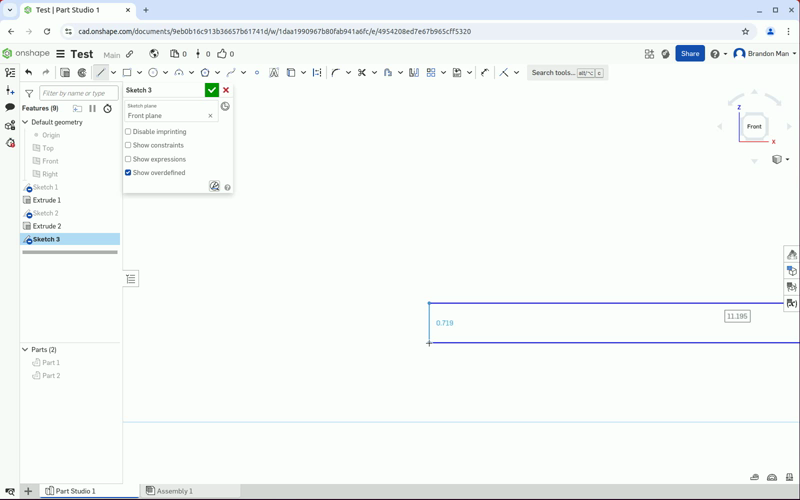
click(429, 342)
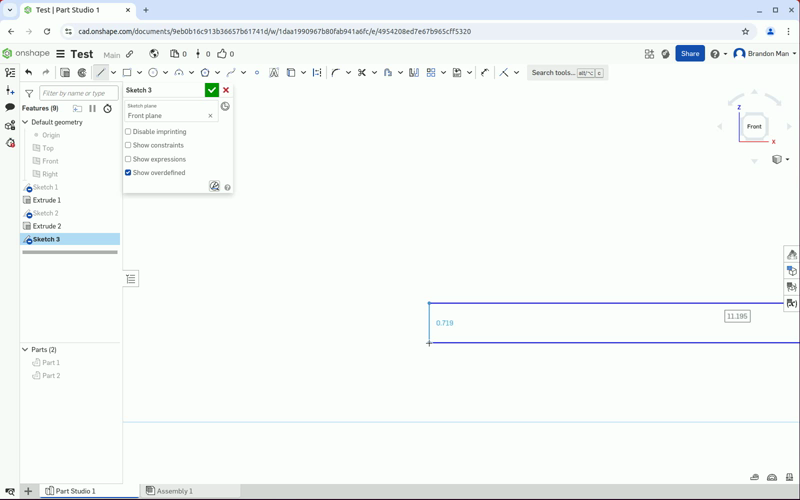
scroll(-6)
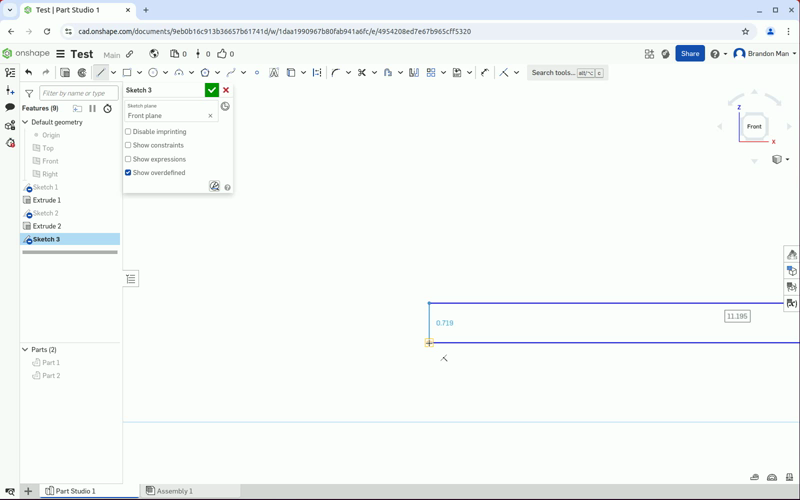
scroll(-6)
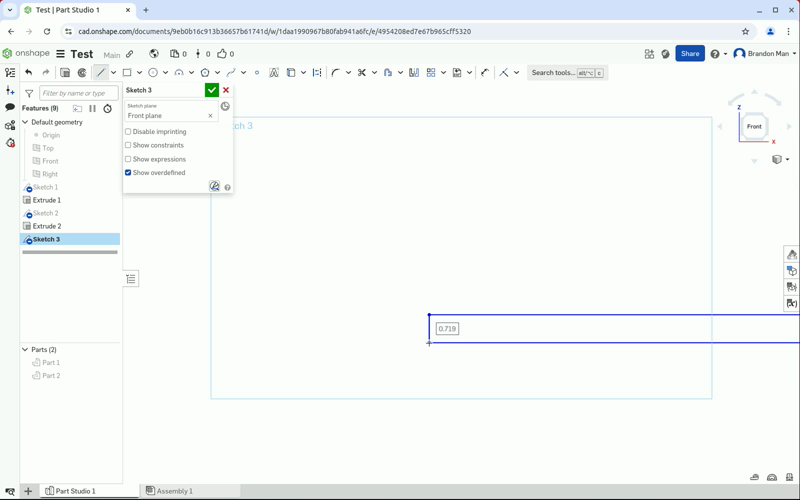
scroll(-6)
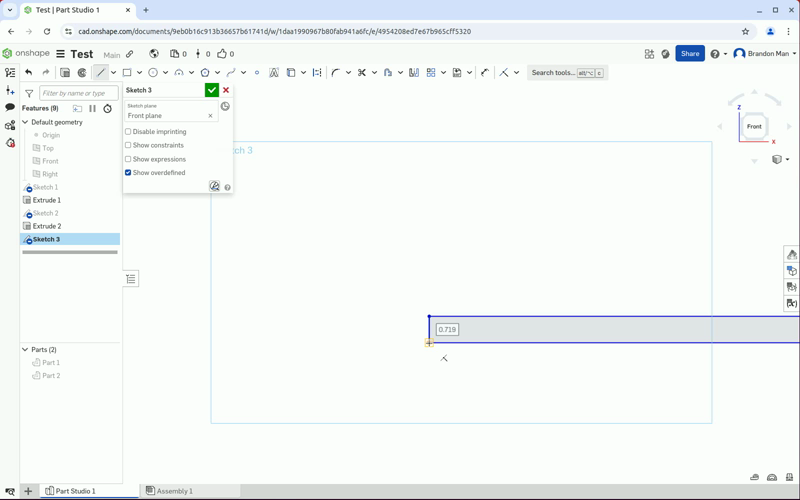
scroll(-6)
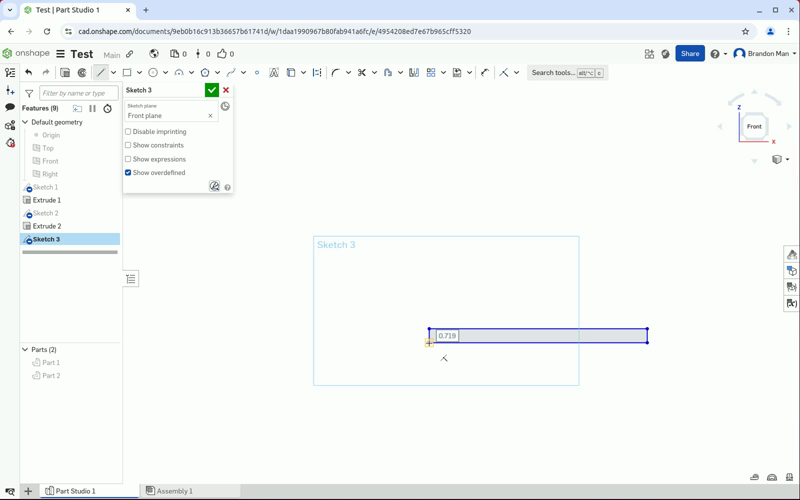
scroll(-6)
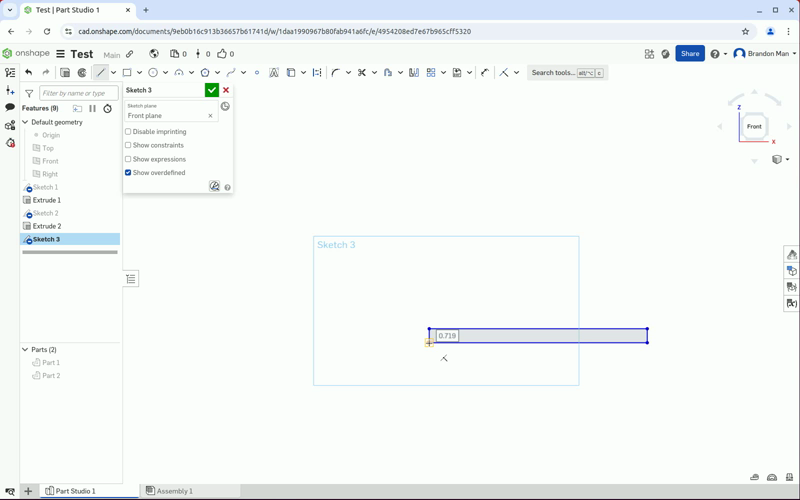
scroll(-6)
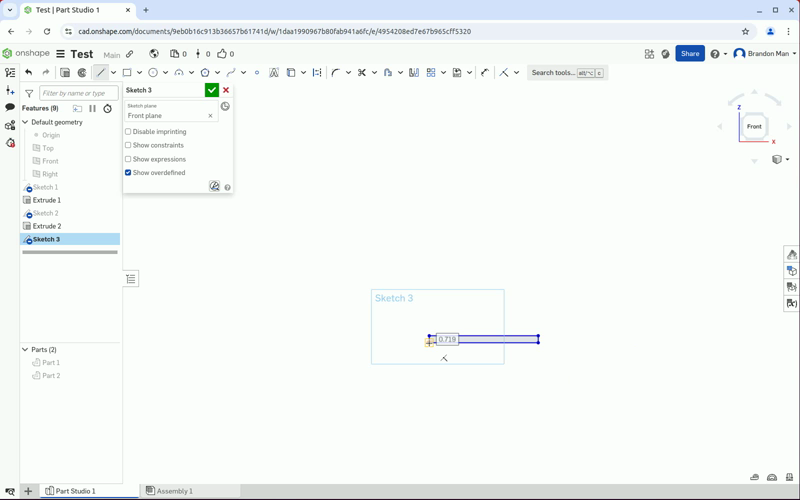
scroll(-6)
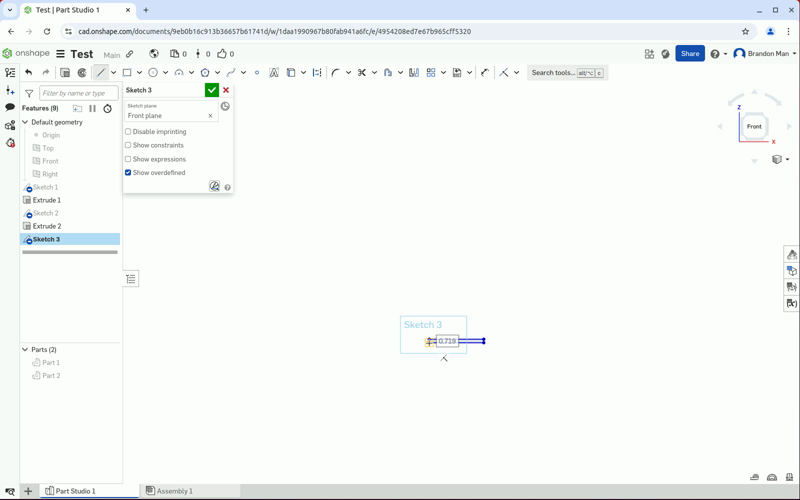
key(esc)
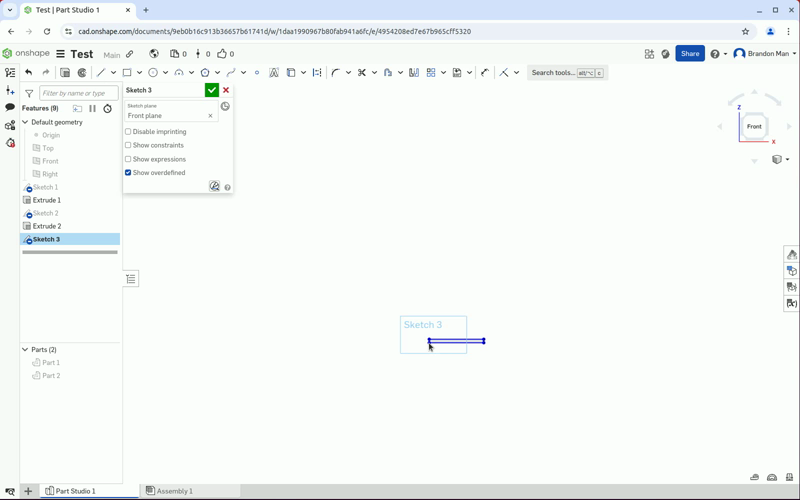
mouse_move(458, 341)
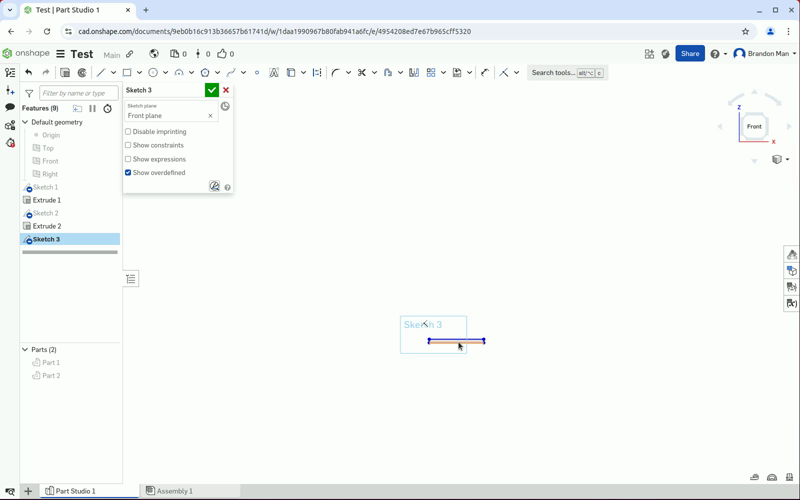
scroll(6)
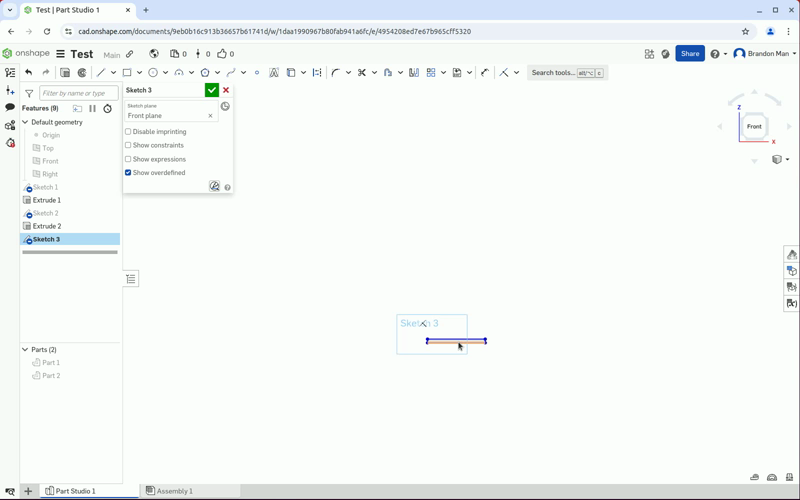
scroll(6)
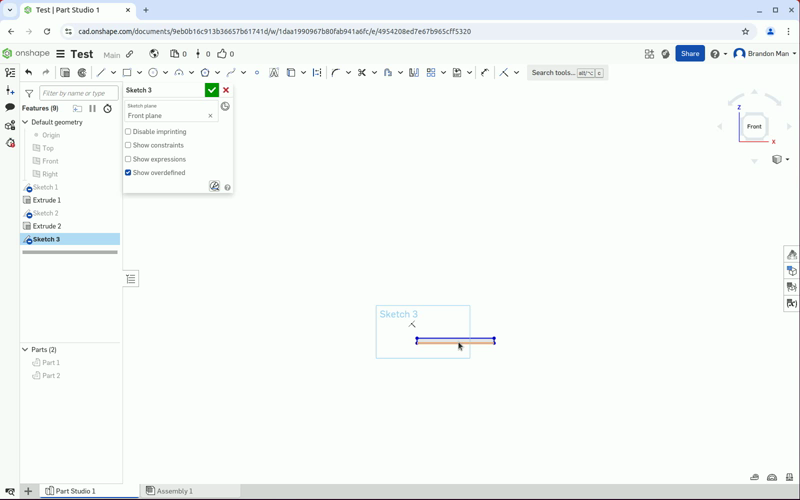
scroll(6)
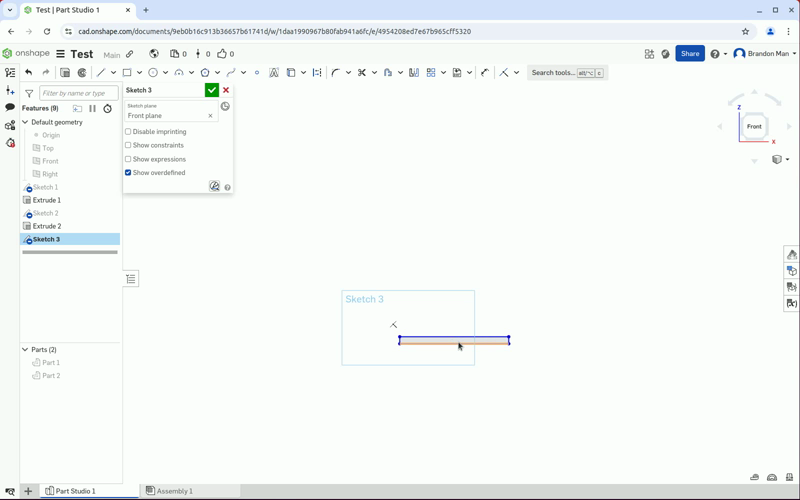
scroll(6)
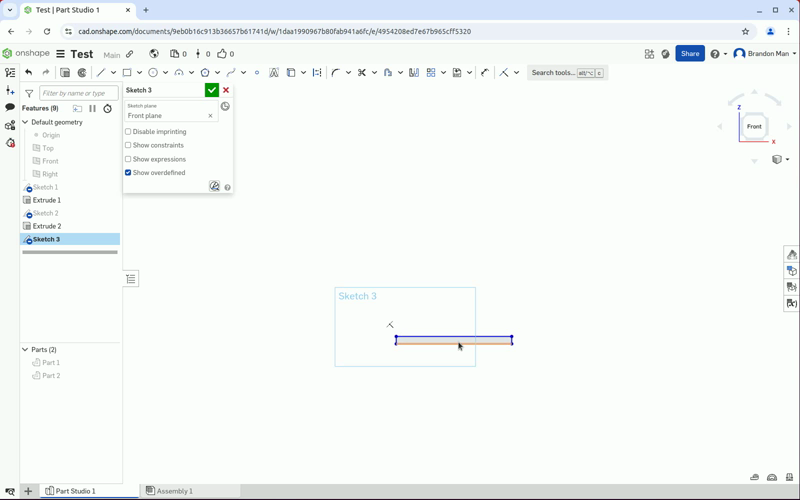
scroll(6)
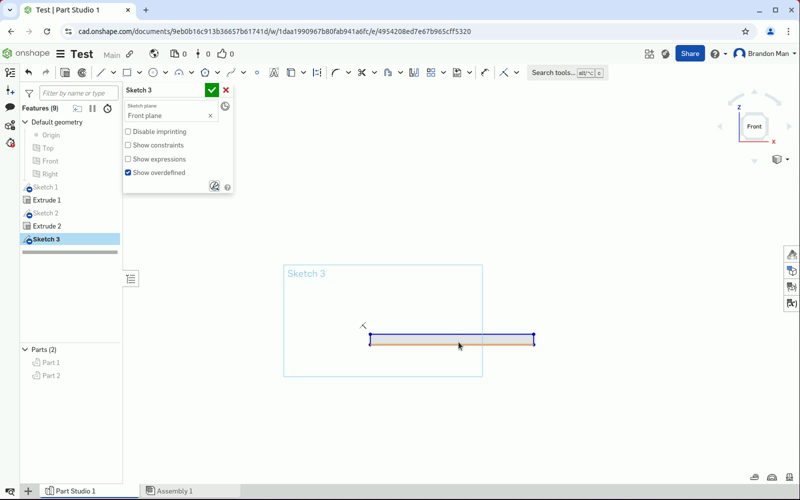
scroll(6)
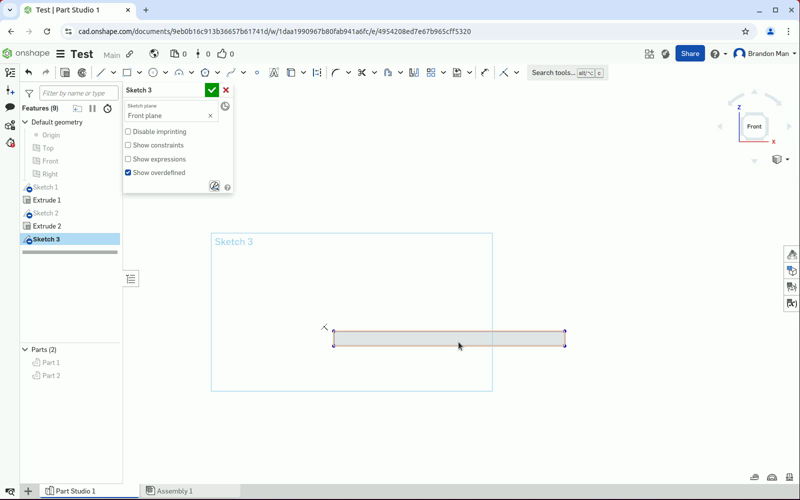
scroll(6)
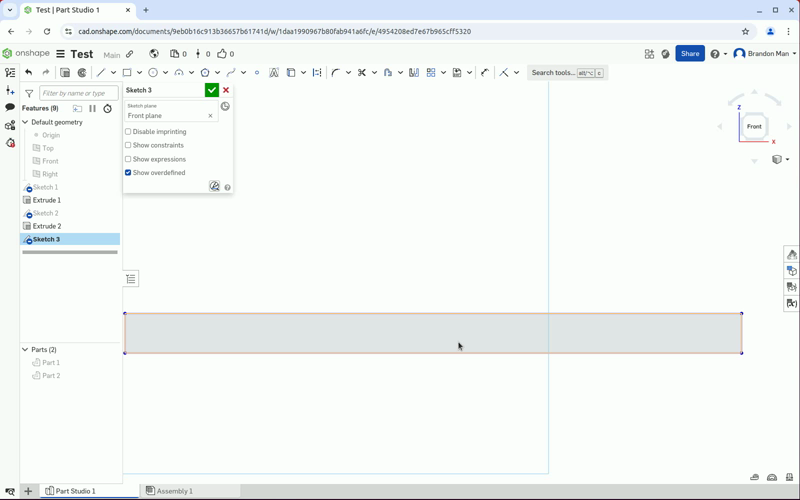
click(458, 341)
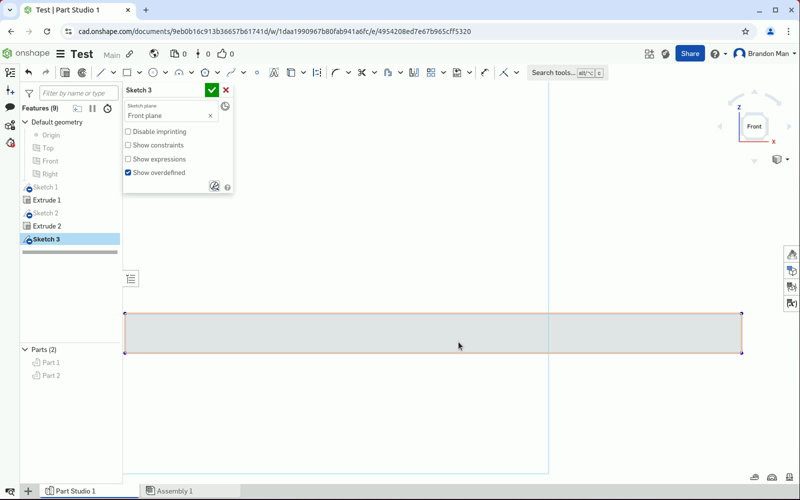
scroll(-6)
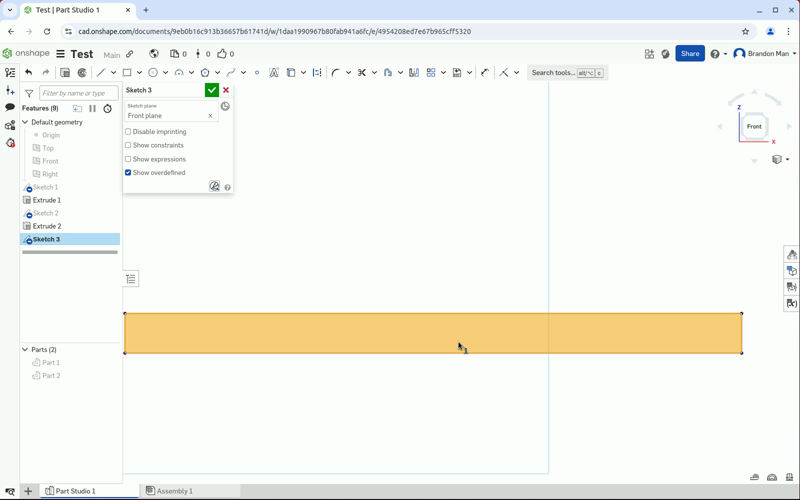
scroll(-6)
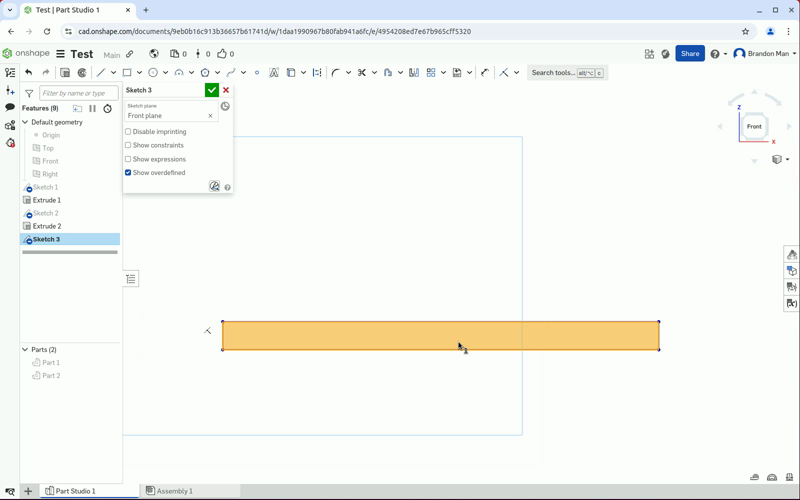
scroll(-6)
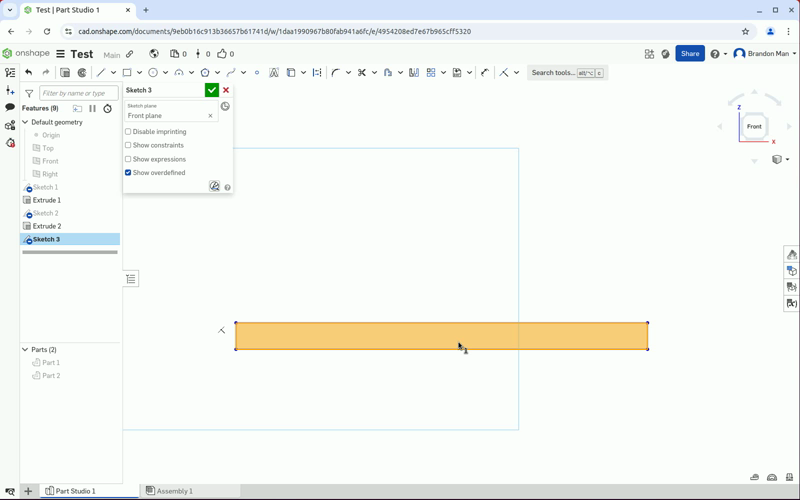
scroll(-6)
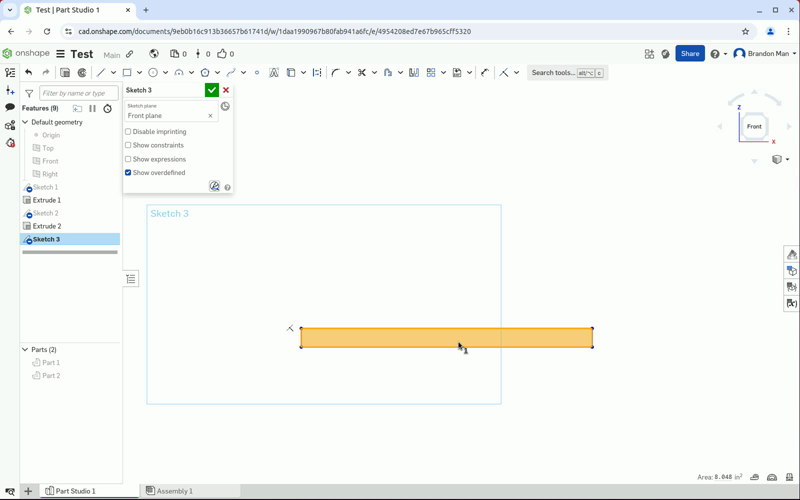
scroll(-6)
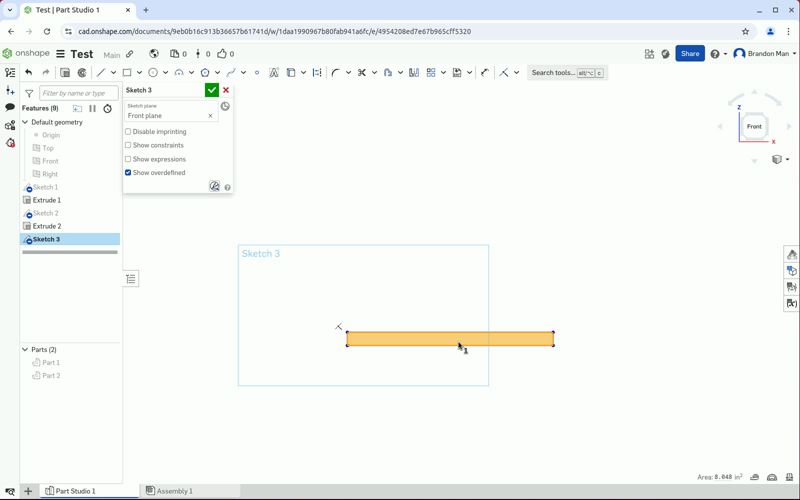
scroll(-6)
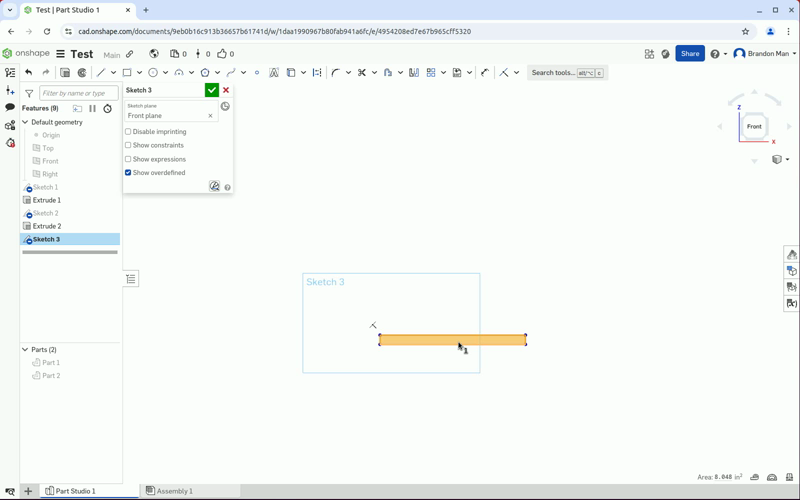
scroll(-6)
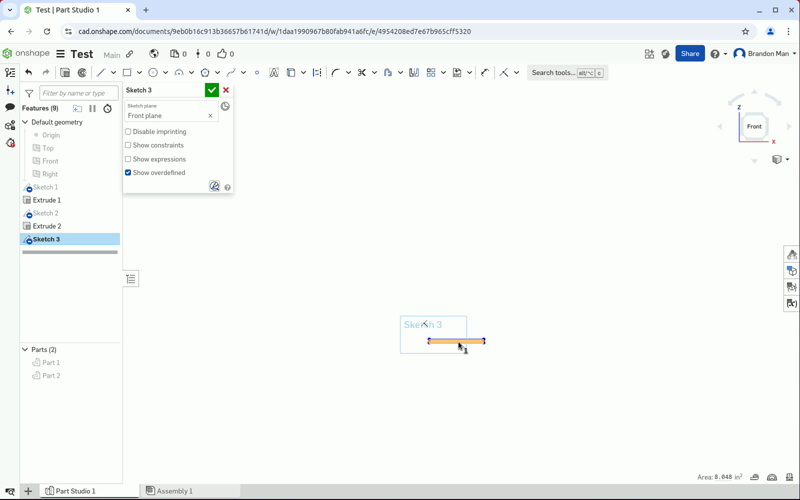
mouse_move(73, 352)
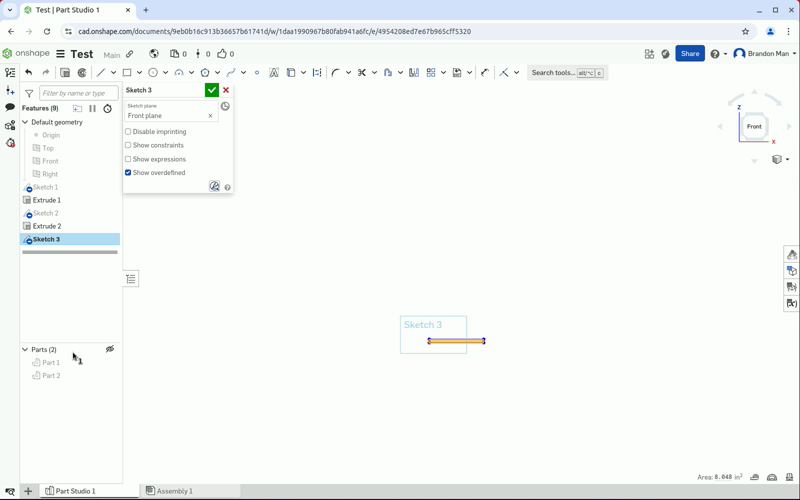
key(shift+y)
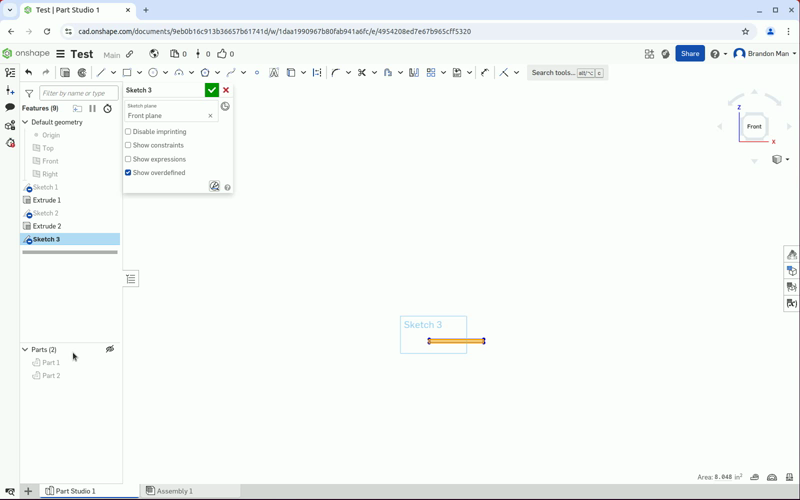
key(shift+e)
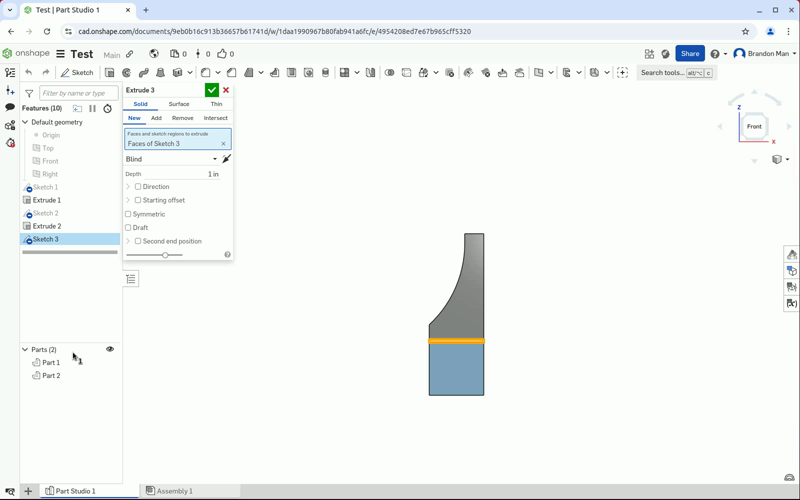
mouse_move(143, 106)
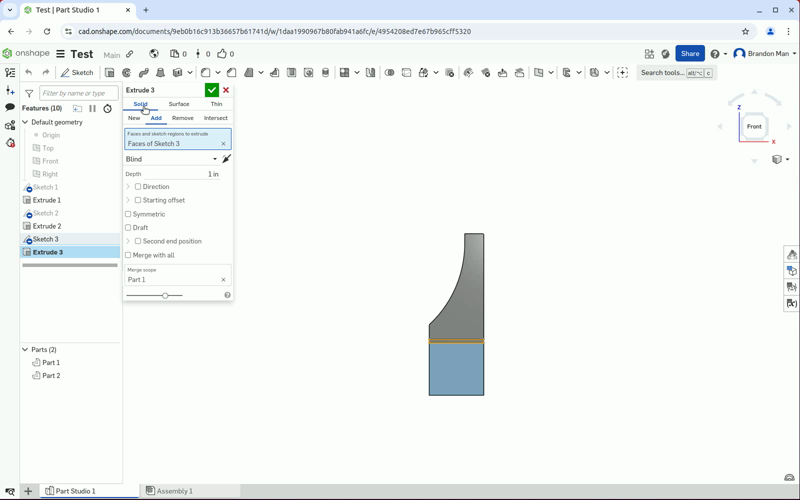
click(143, 106)
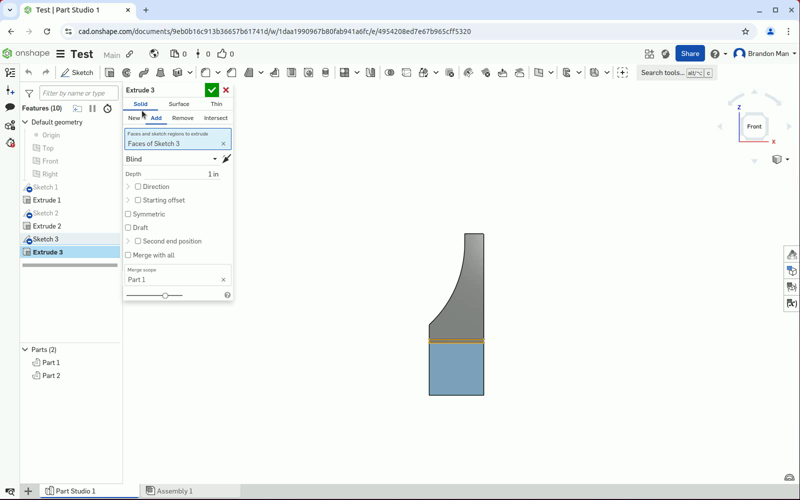
mouse_move(137, 120)
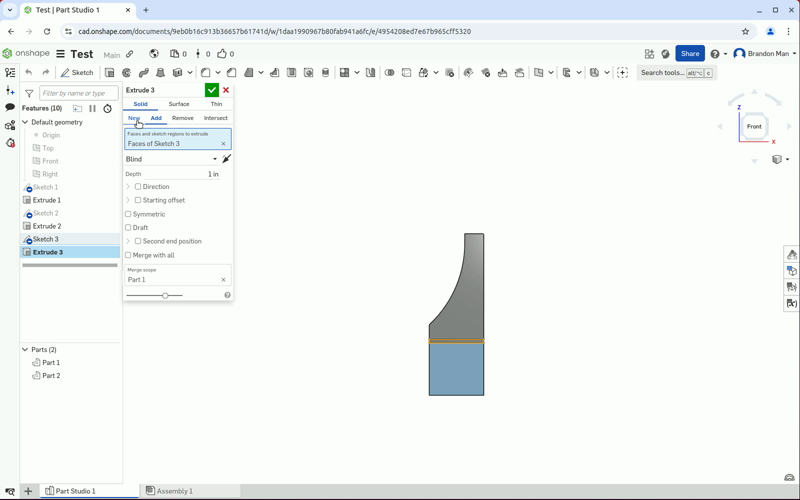
click(137, 120)
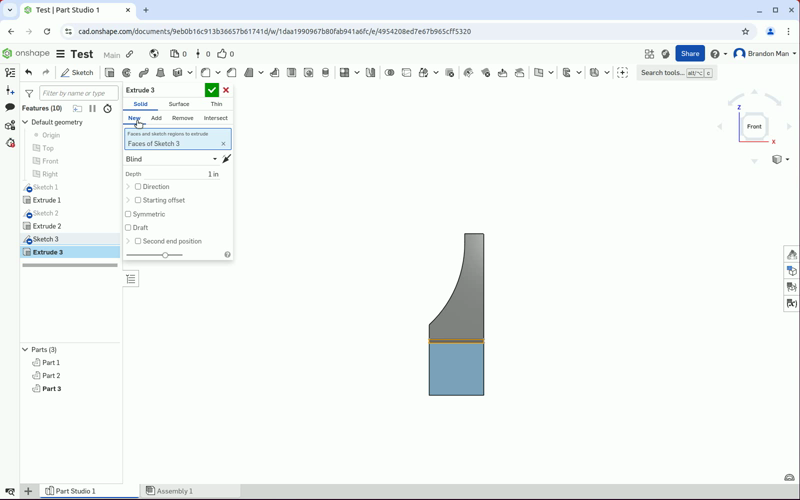
key(tab, 4)
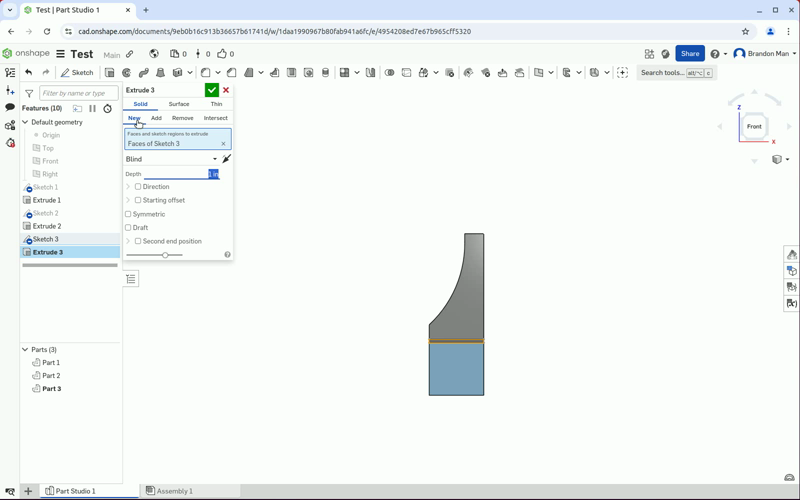
text(0.722)
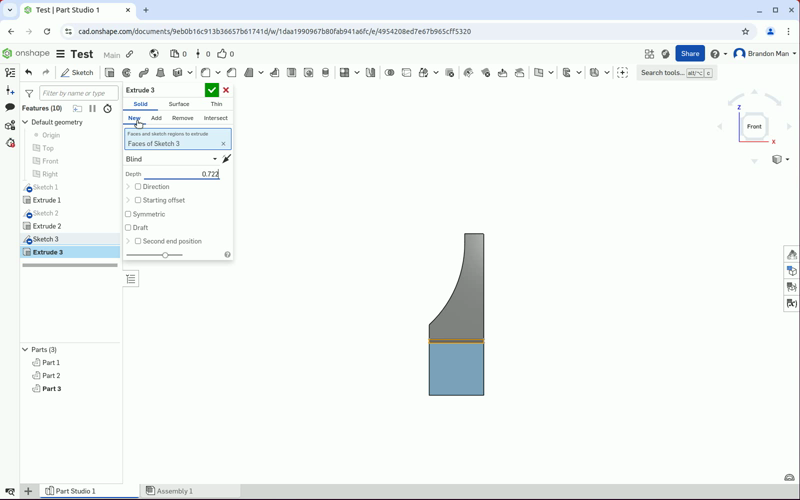
key(enter)
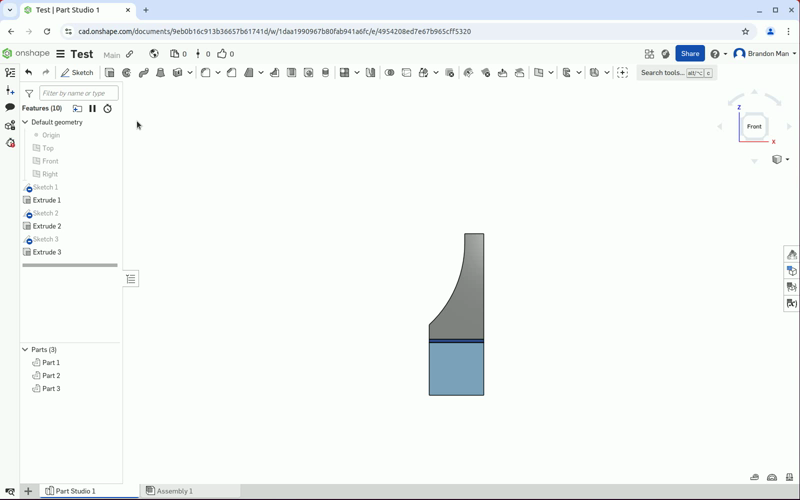
key(shift+h)
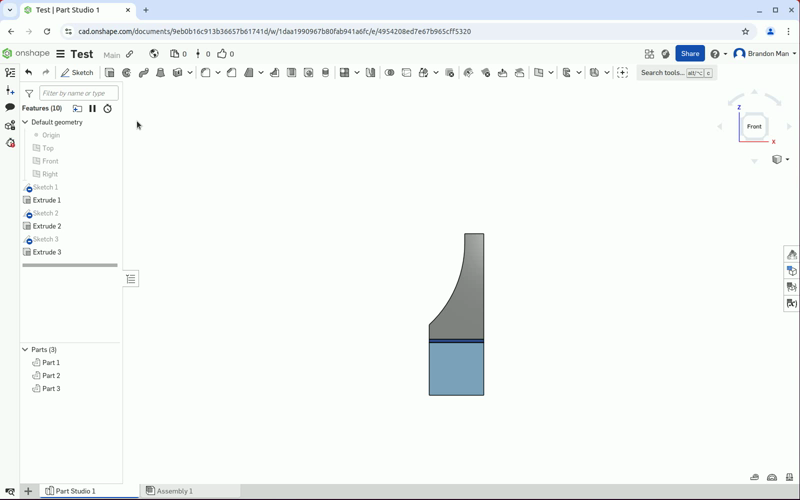
key(shift+h)
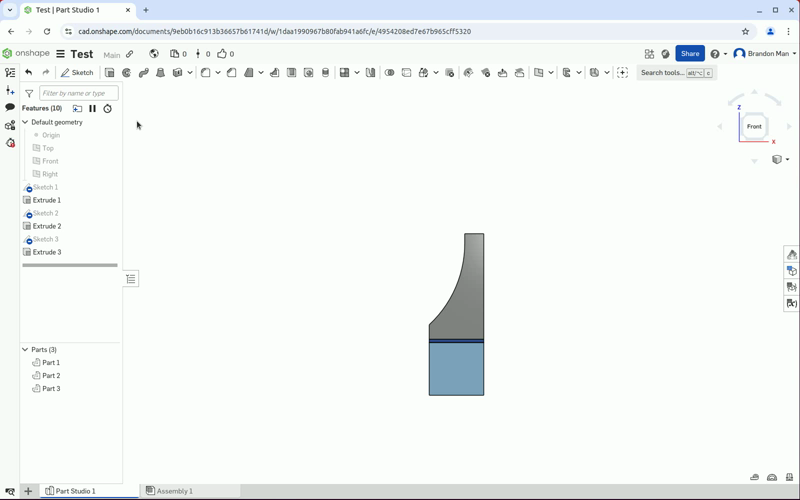
mouse_move(73, 189)
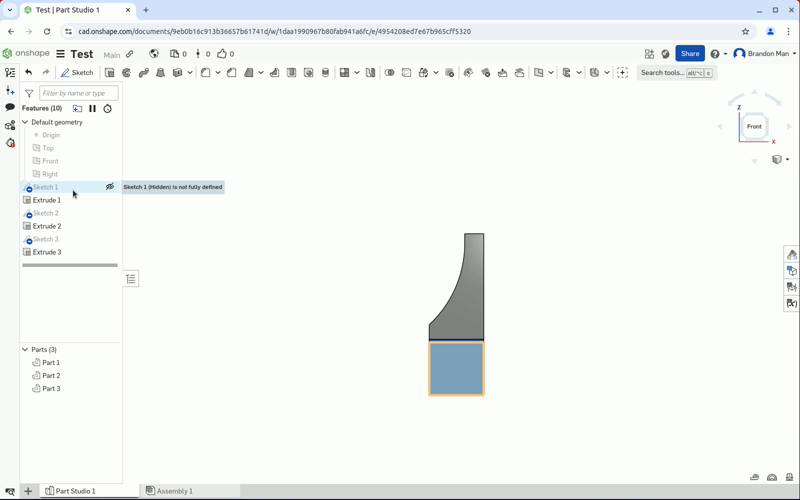
click(73, 189)
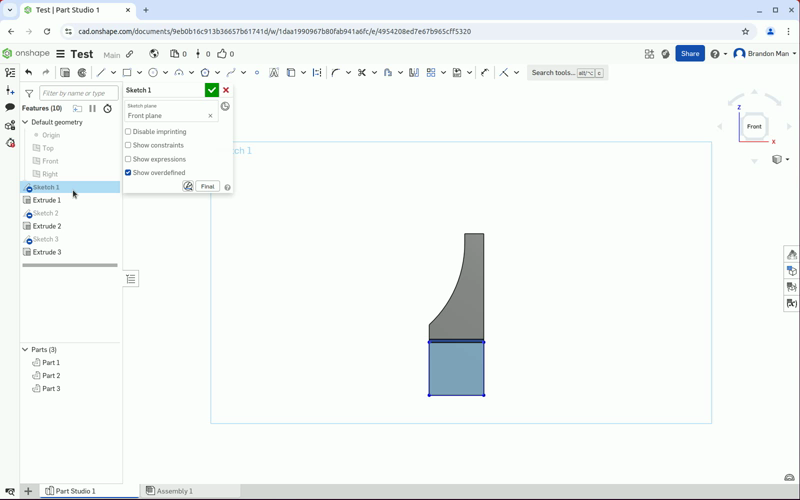
mouse_move(229, 92)
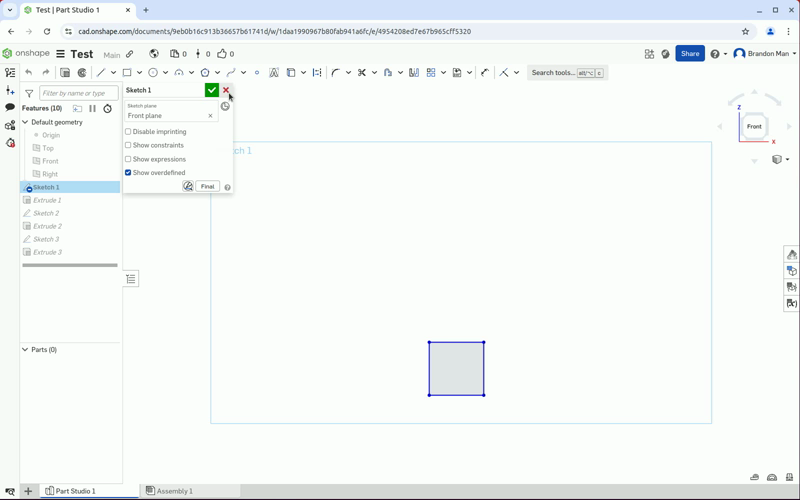
click(229, 92)
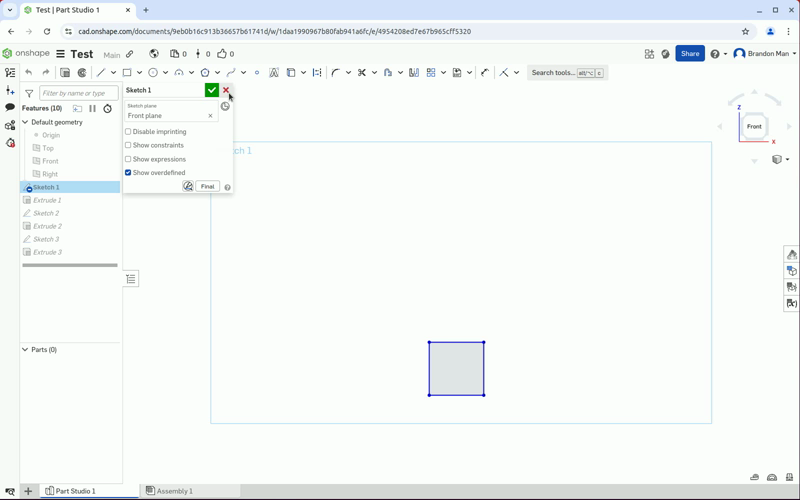
key(shift+s)
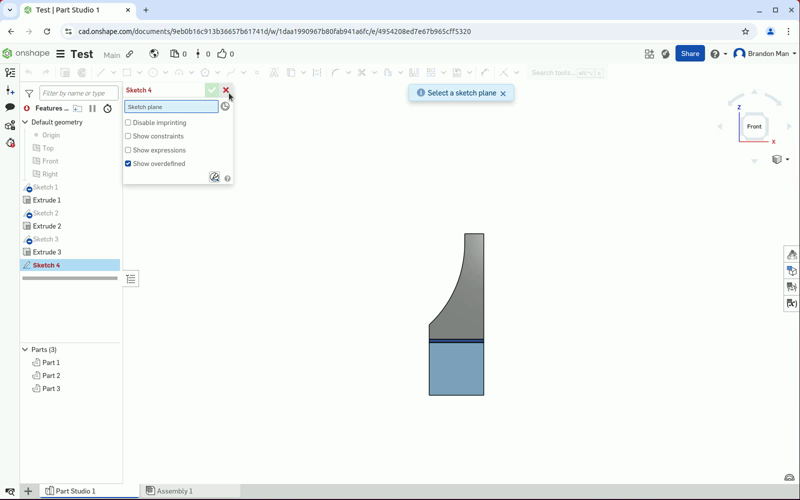
mouse_move(73, 163)
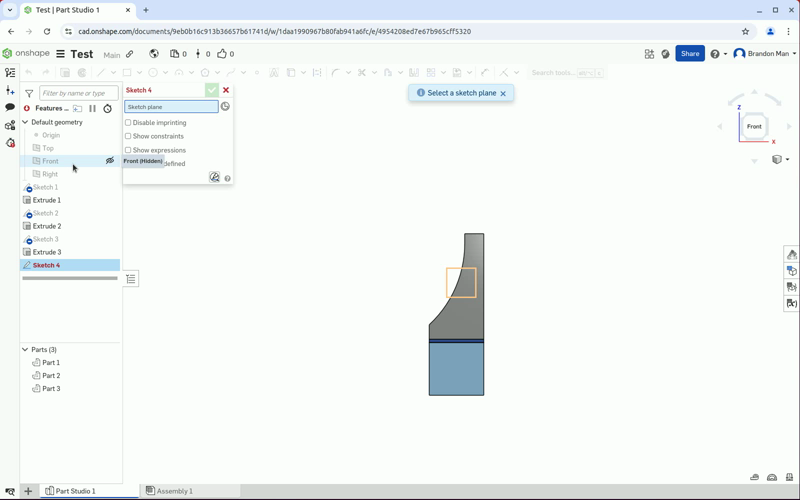
click(73, 163)
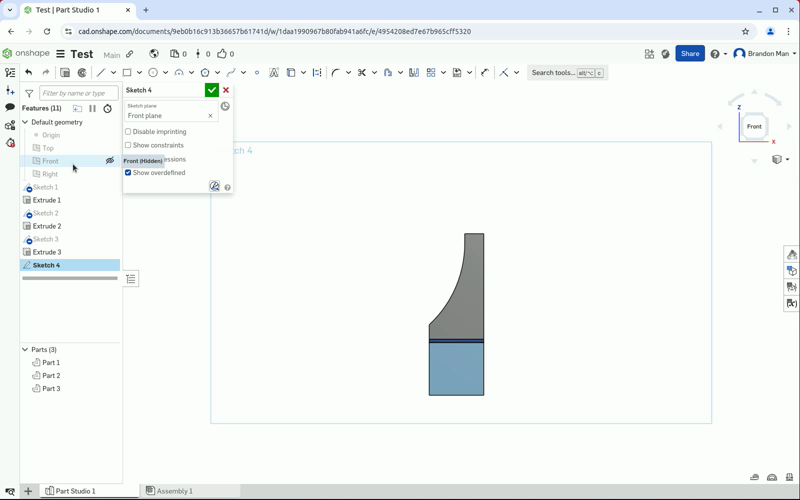
mouse_move(73, 352)
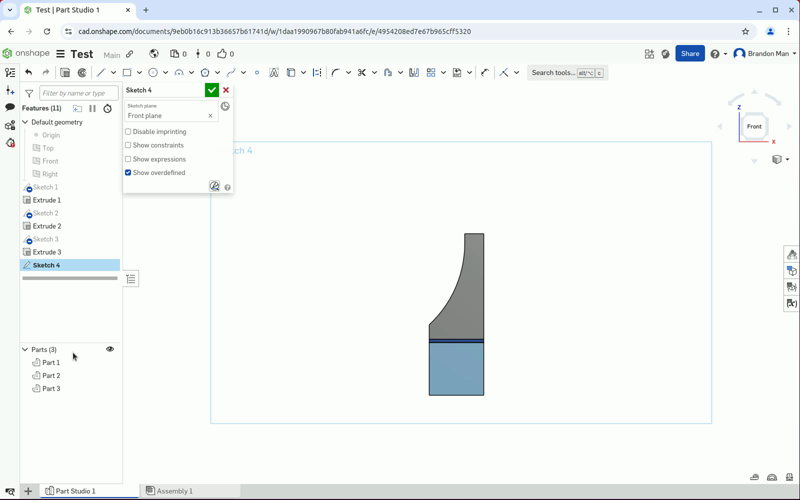
key(y)
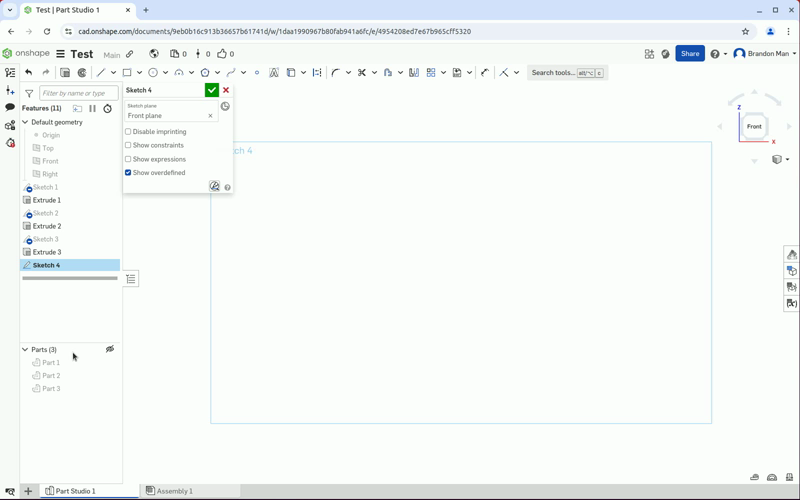
key(l)
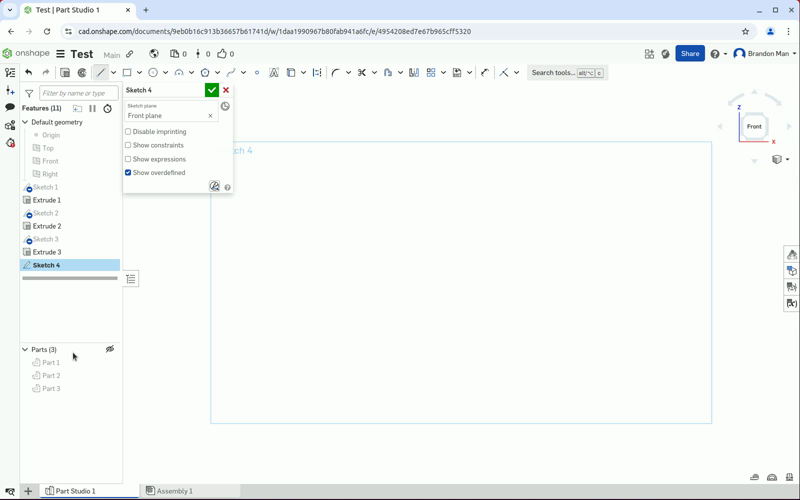
key_down(shift)
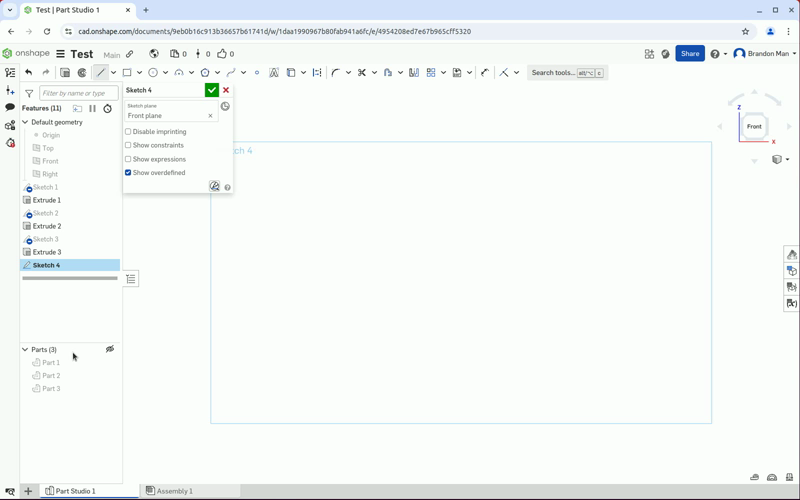
mouse_move(429, 342)
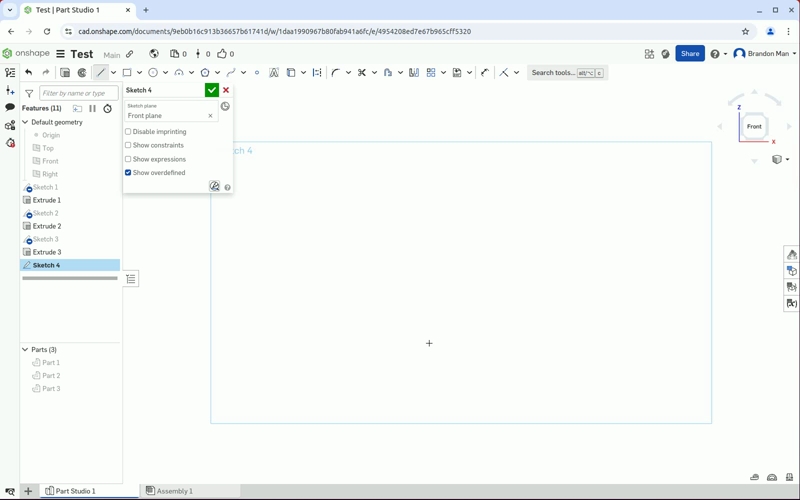
click(429, 342)
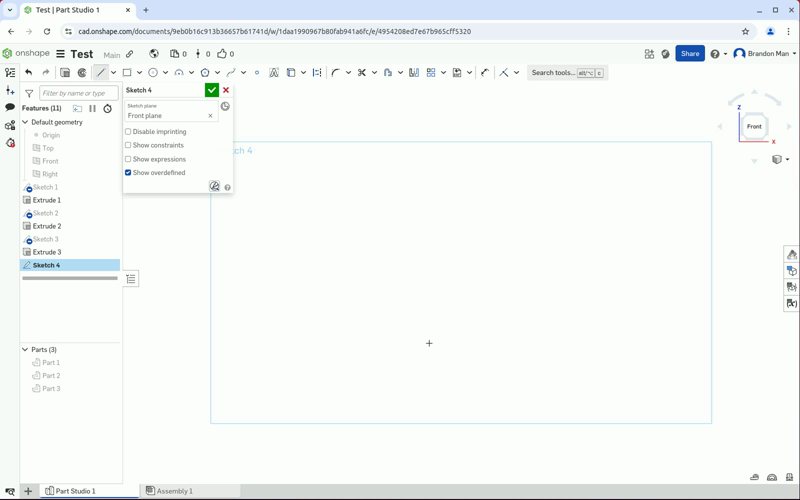
key_up(shift)
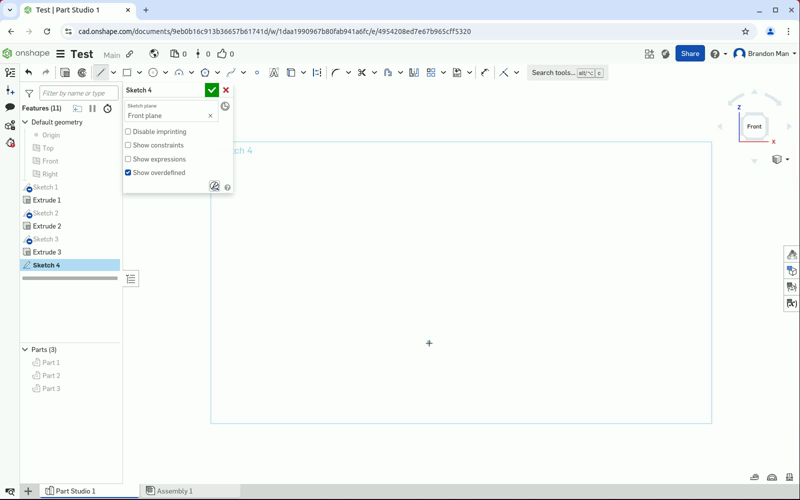
key_down(shift)
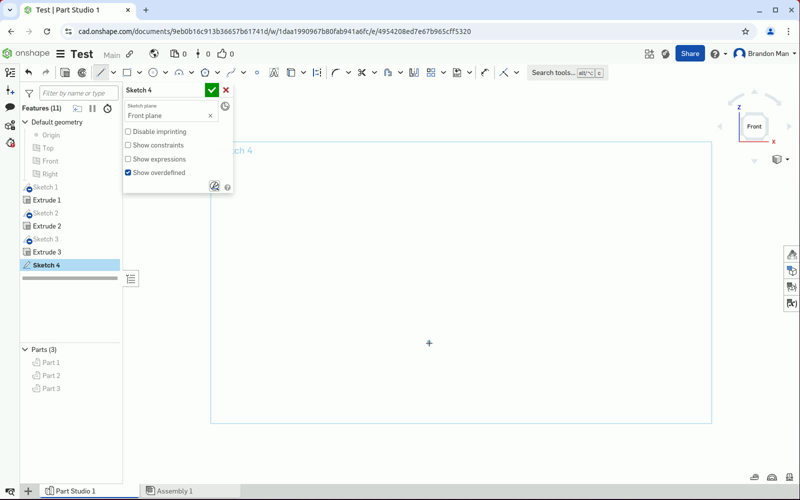
mouse_move(459, 342)
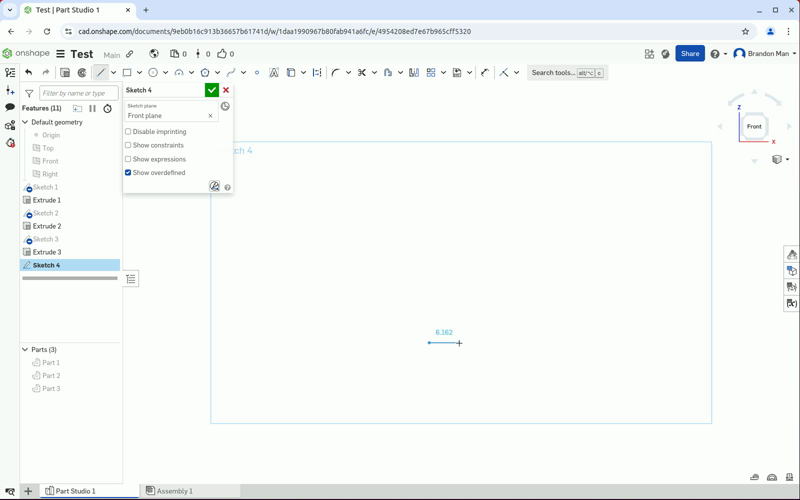
mouse_move(483, 342)
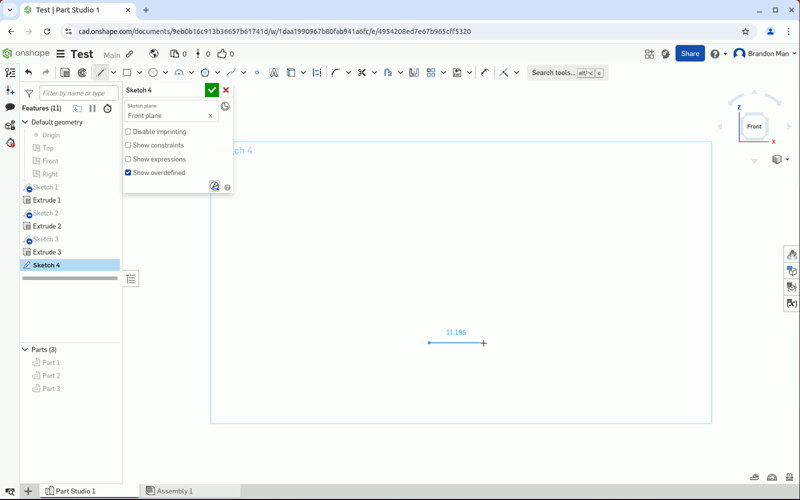
click(483, 342)
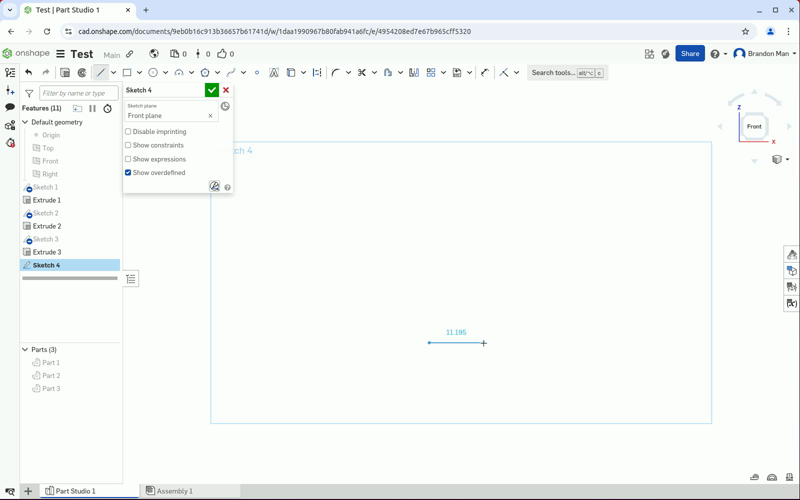
key_up(shift)
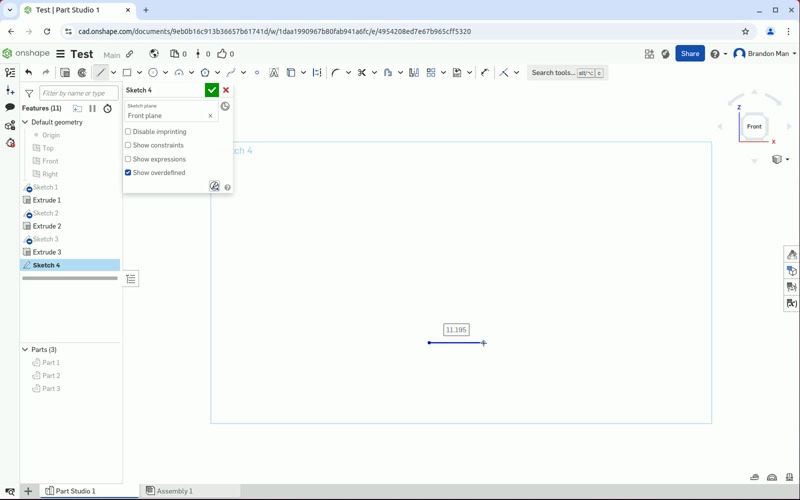
key_down(shift)
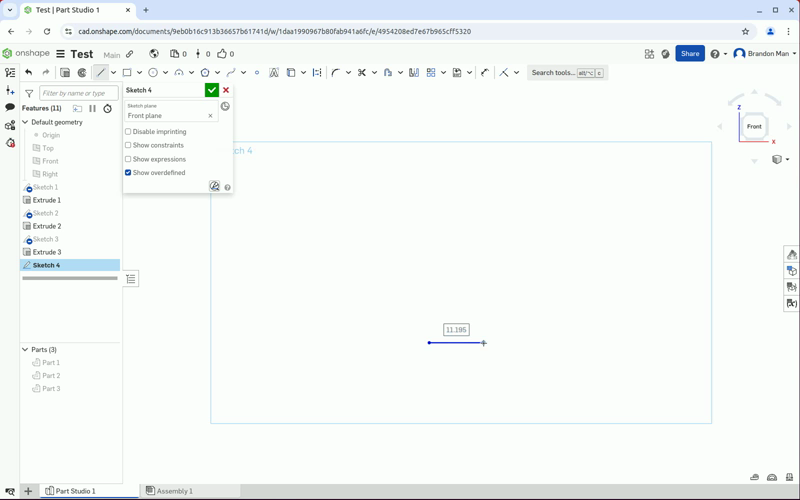
mouse_move(513, 342)
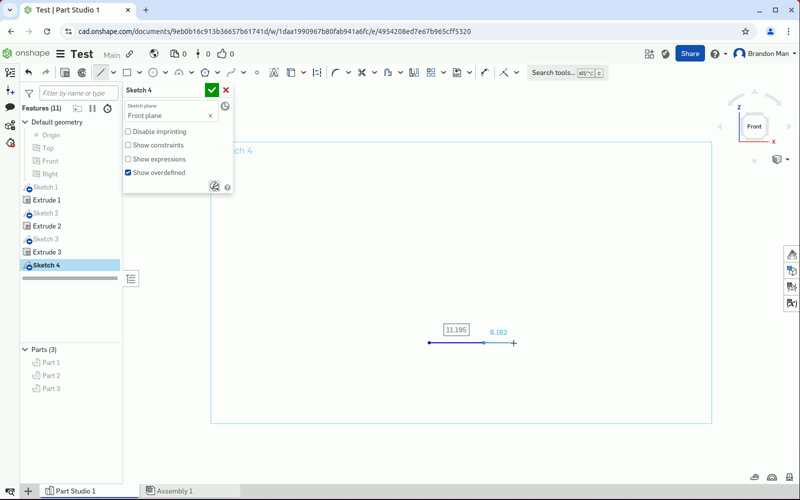
mouse_move(483, 339)
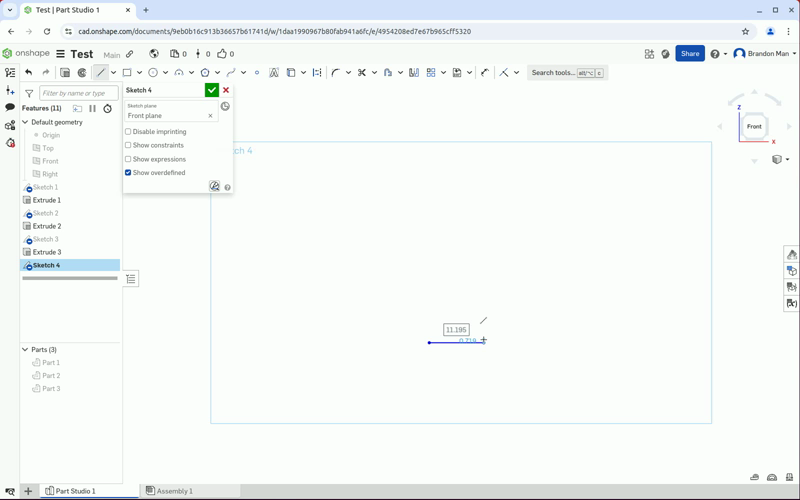
scroll(6)
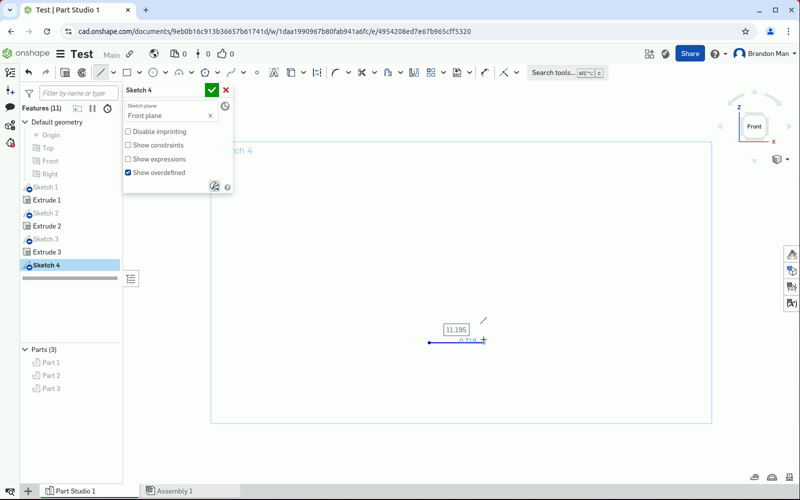
scroll(6)
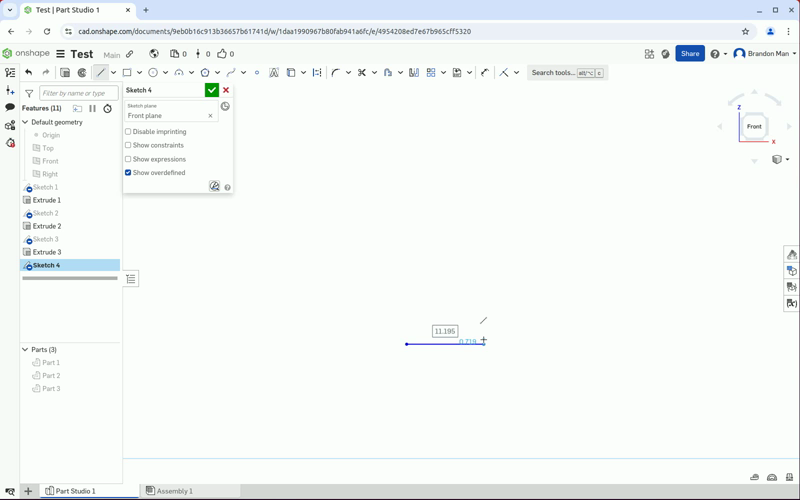
scroll(6)
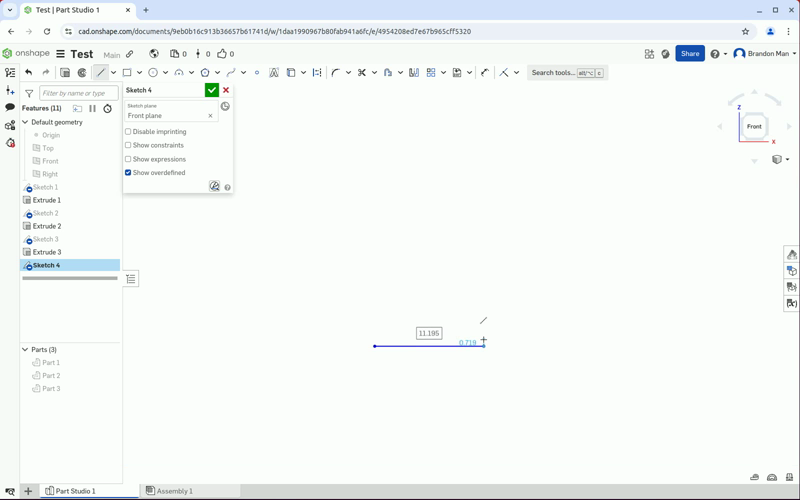
scroll(6)
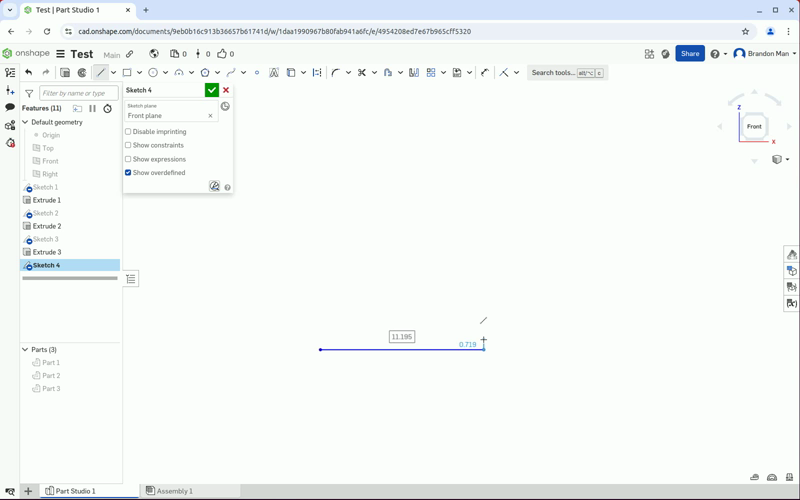
scroll(6)
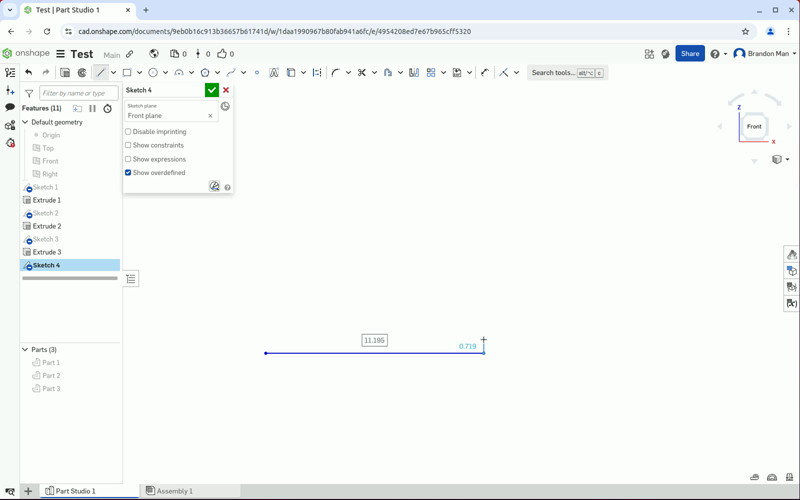
scroll(6)
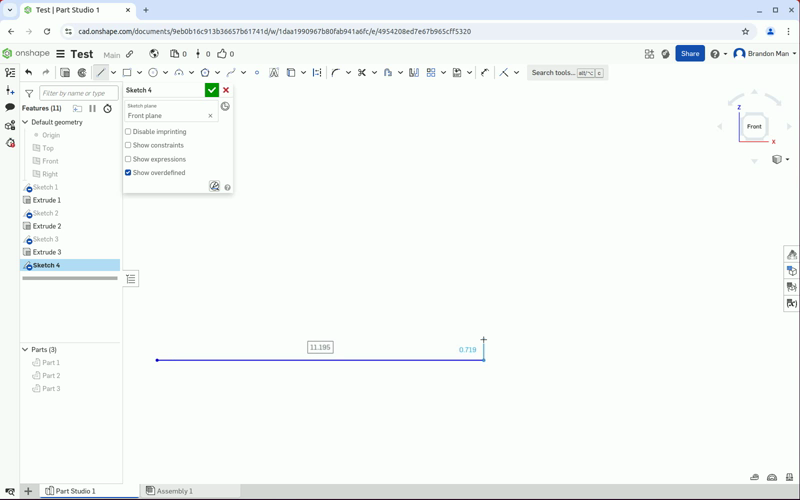
scroll(6)
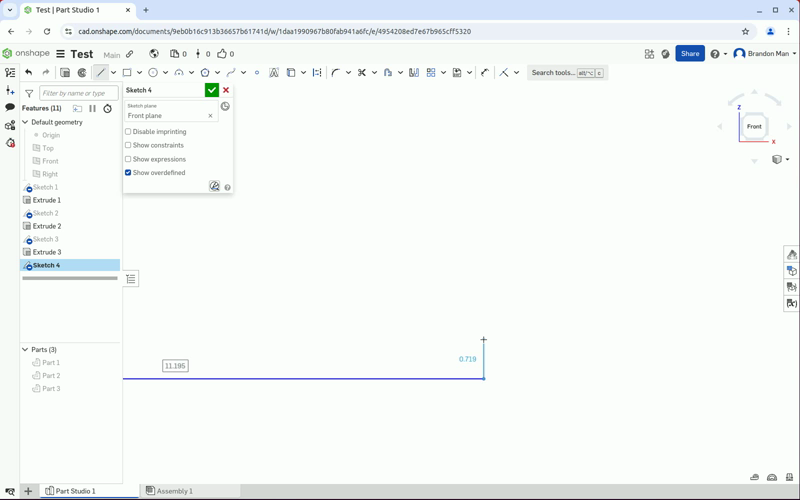
click(483, 339)
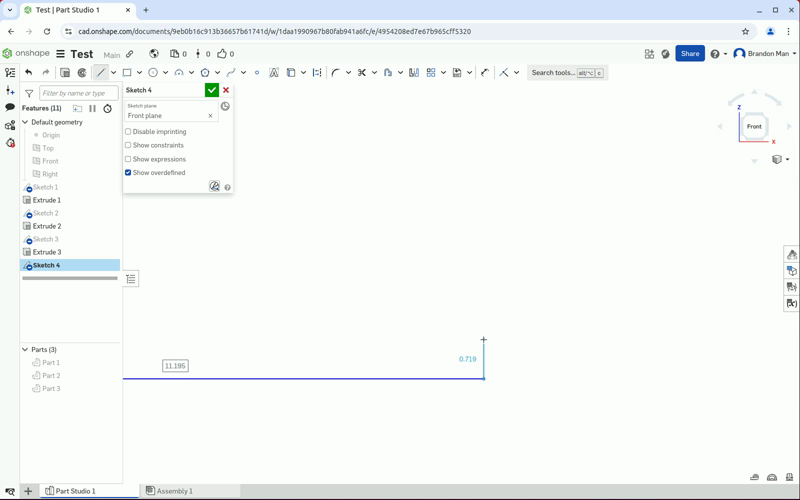
scroll(-6)
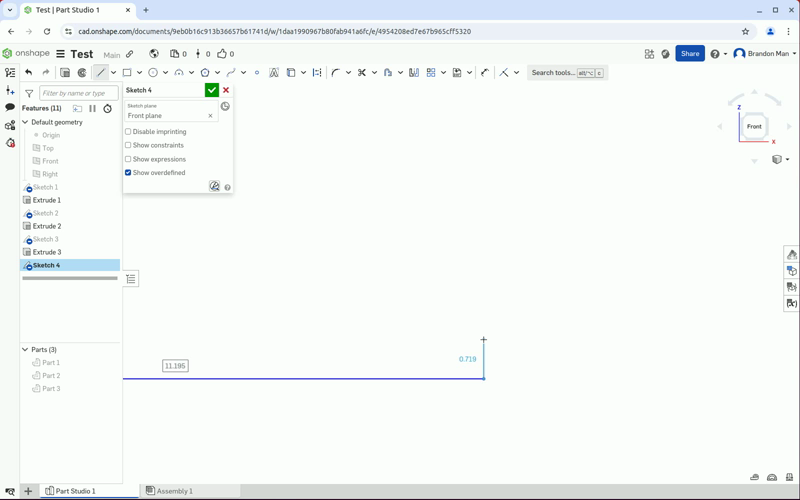
scroll(-6)
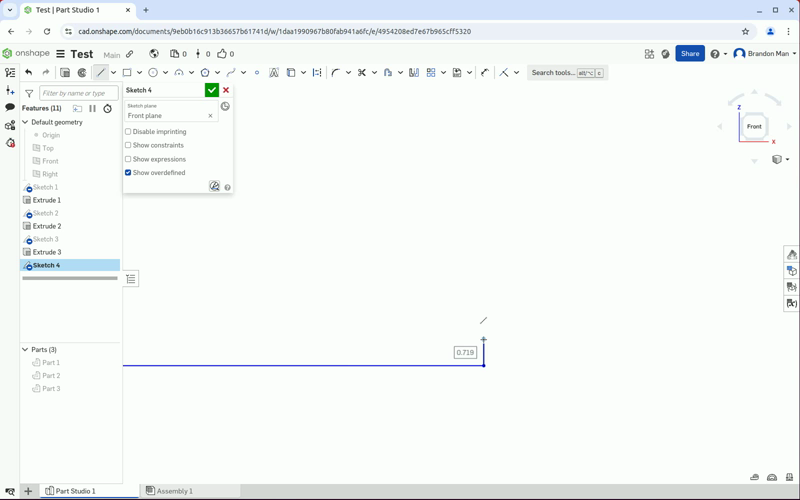
scroll(-6)
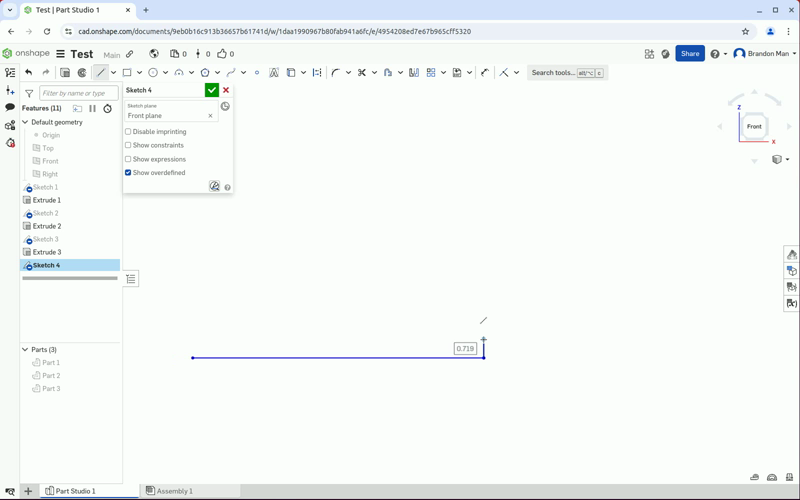
scroll(-6)
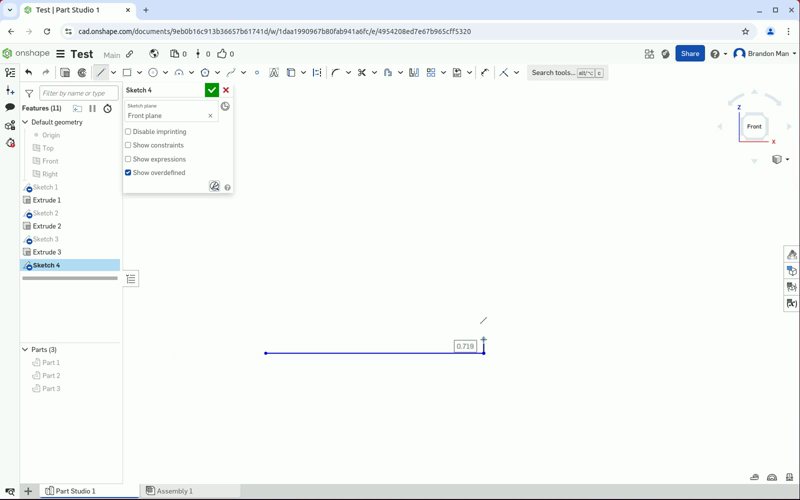
scroll(-6)
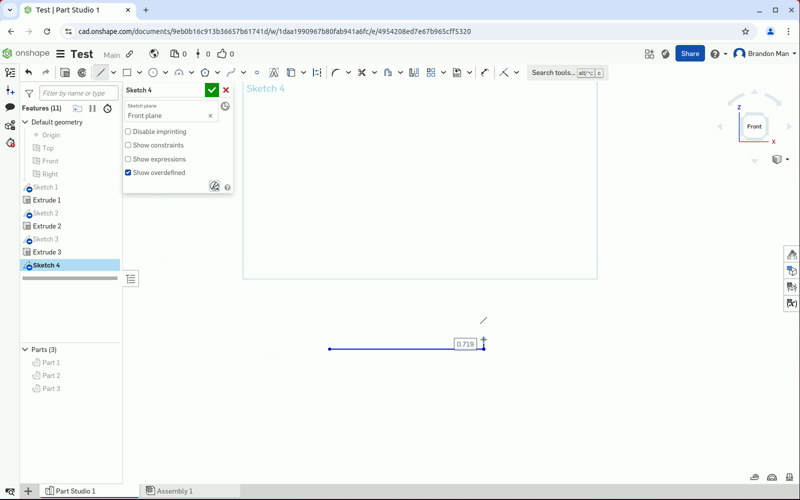
scroll(-6)
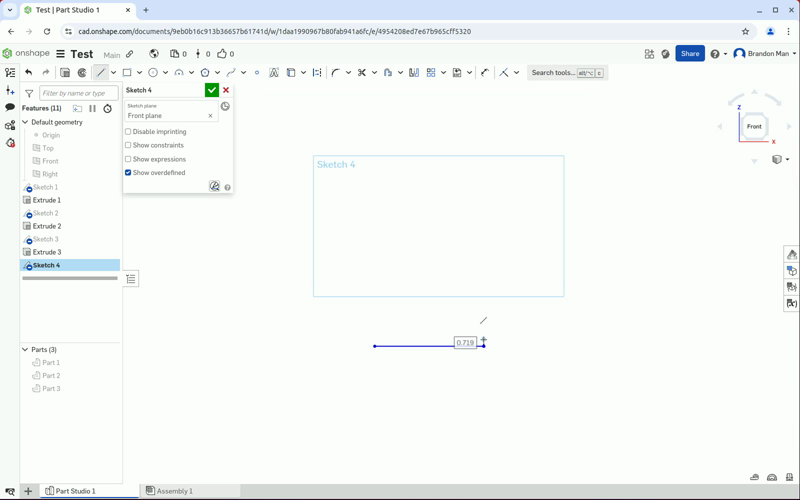
scroll(-6)
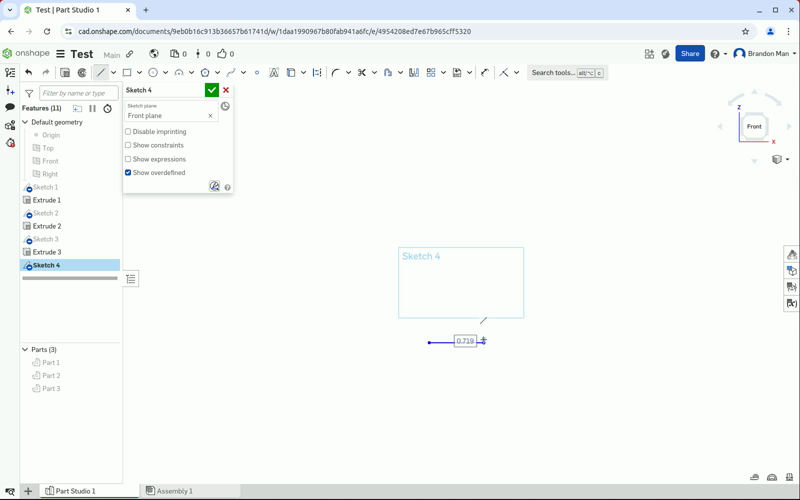
key_up(shift)
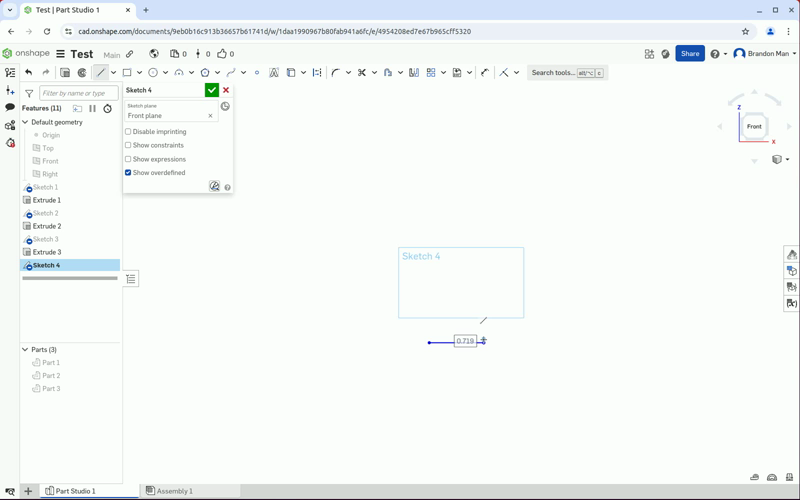
key_down(shift)
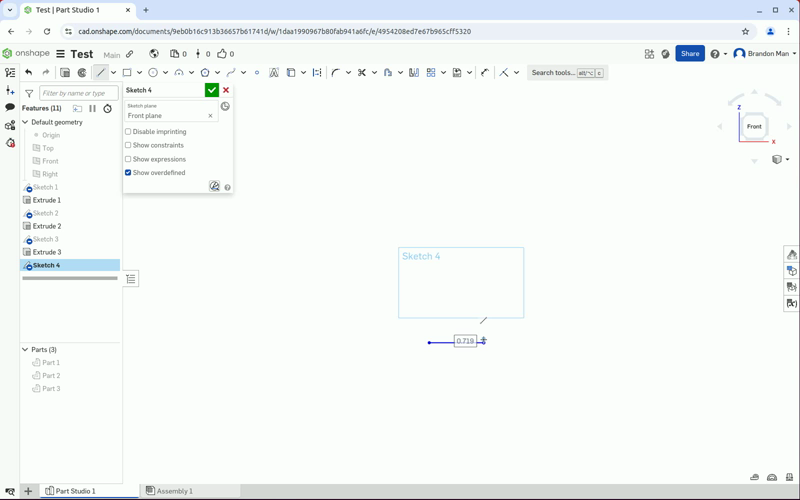
mouse_move(513, 339)
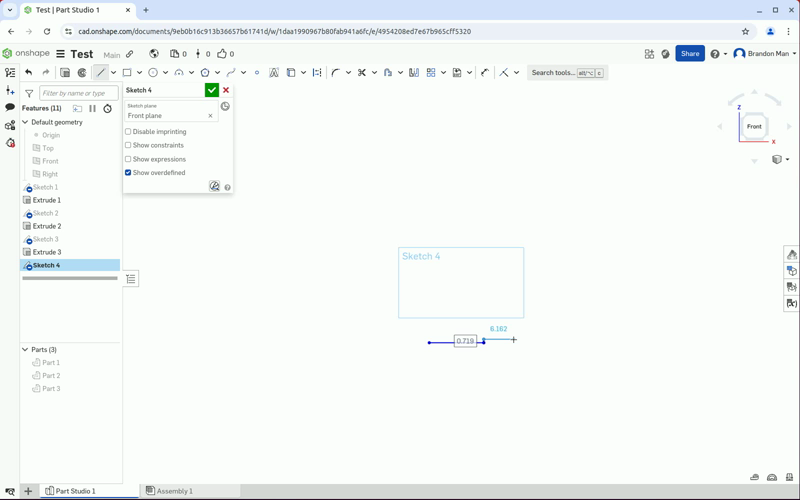
mouse_move(429, 339)
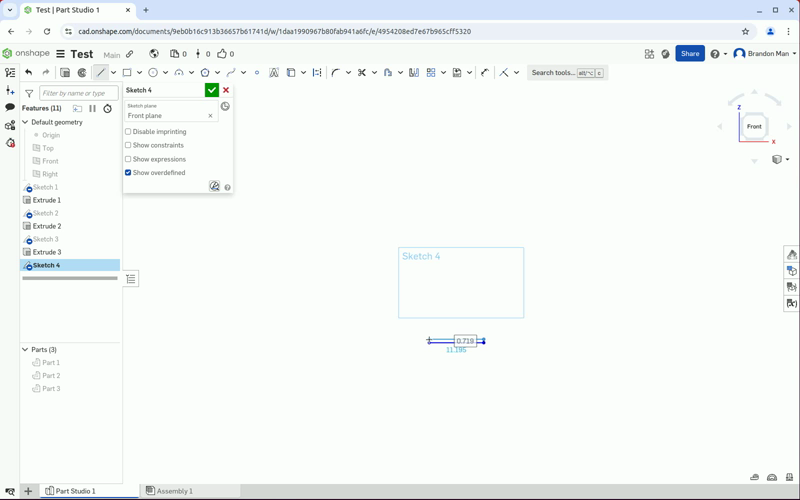
scroll(6)
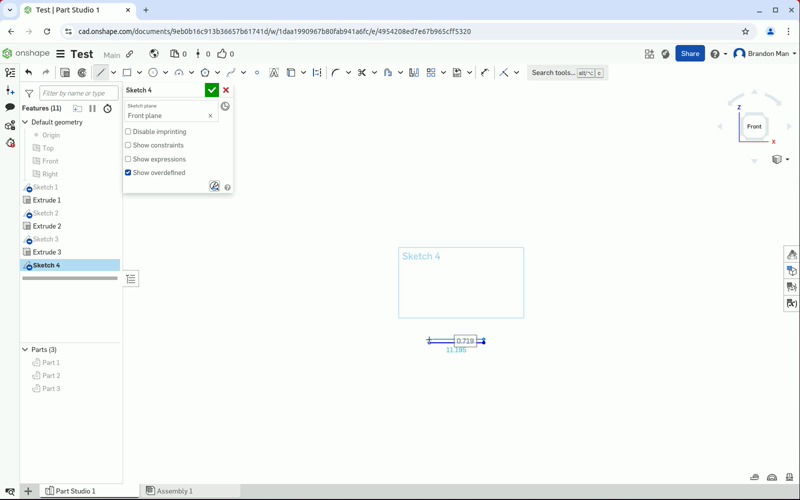
scroll(6)
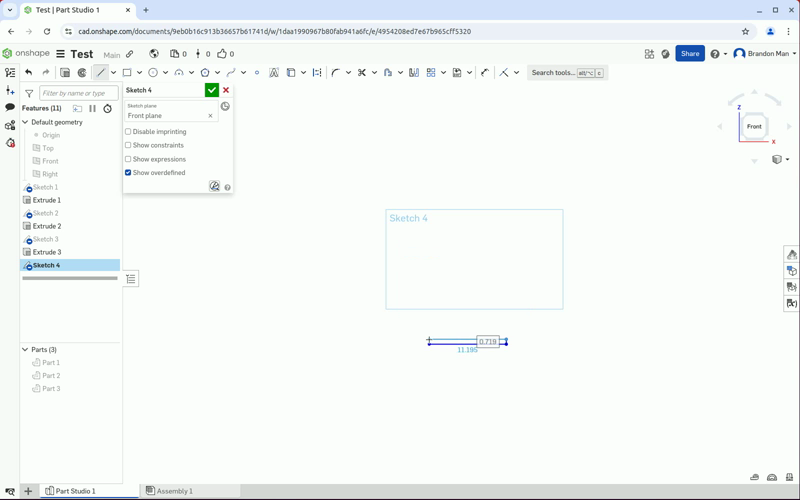
scroll(6)
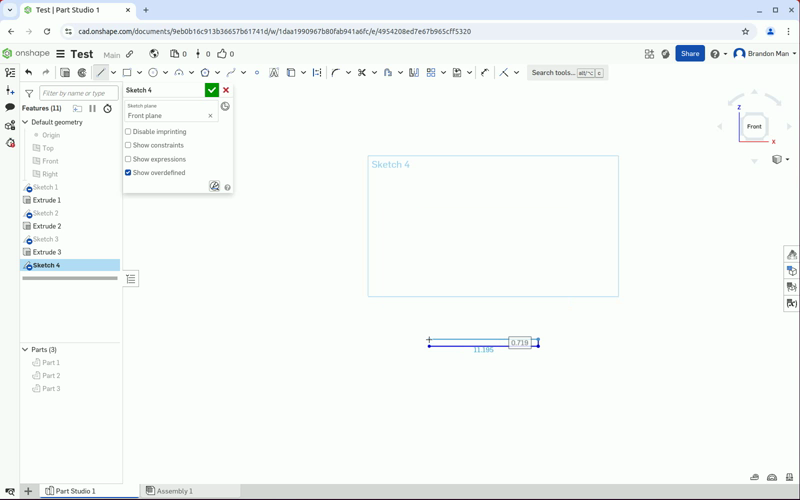
scroll(6)
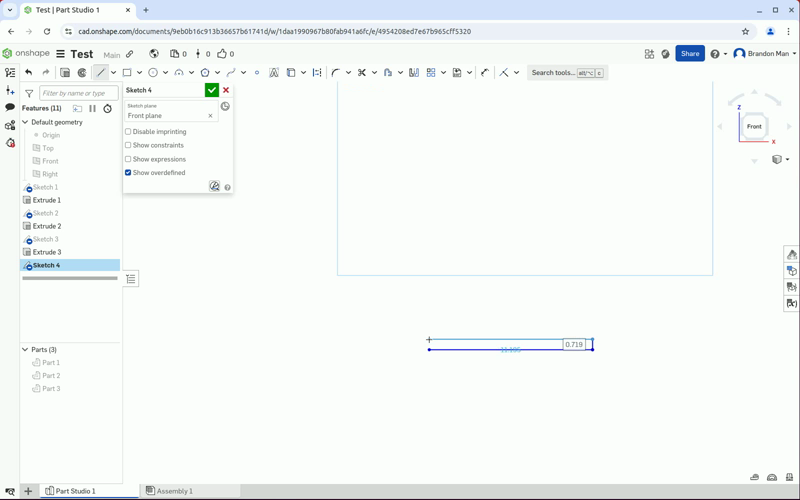
scroll(6)
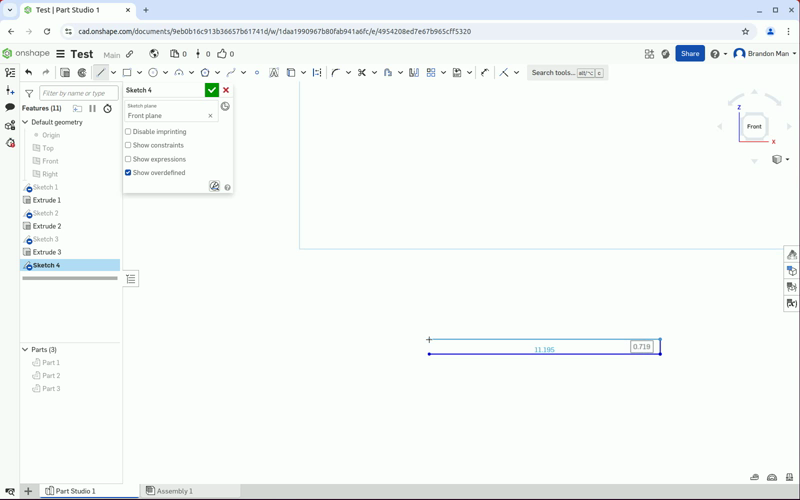
scroll(6)
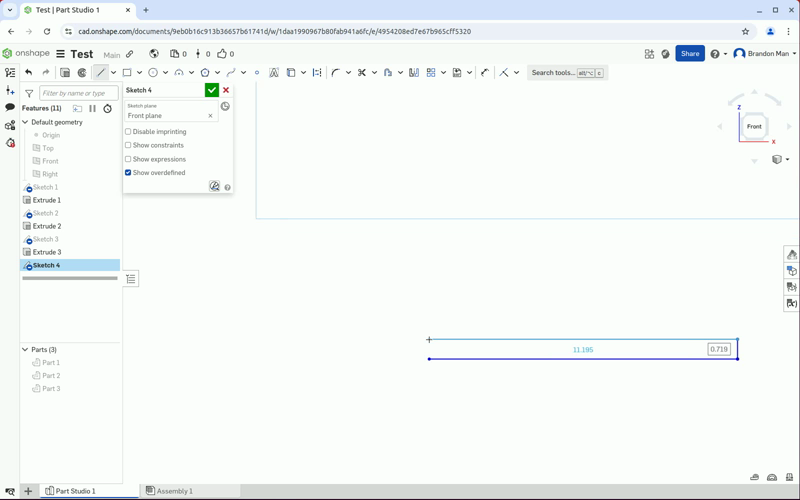
scroll(6)
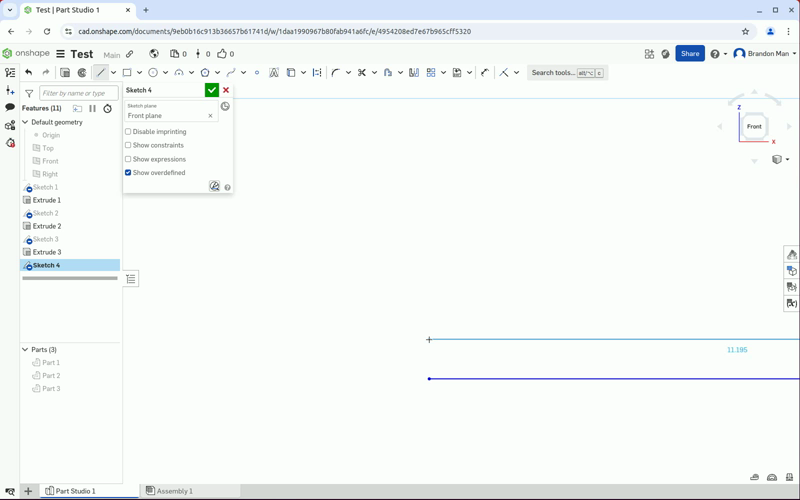
click(429, 339)
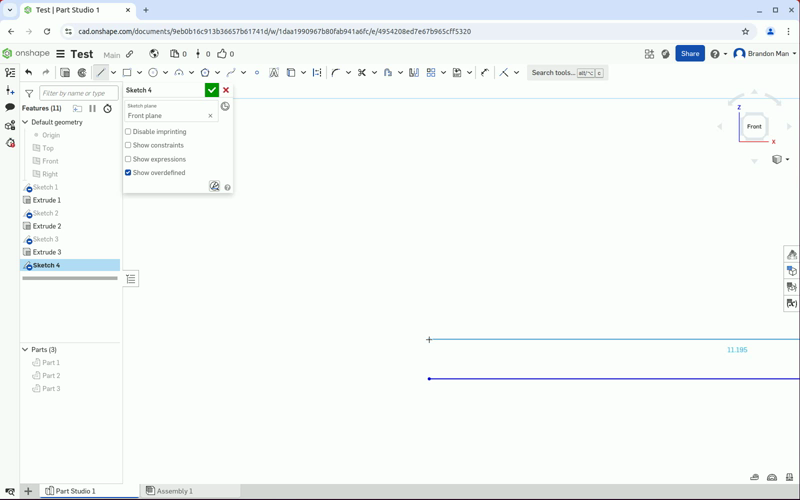
scroll(-6)
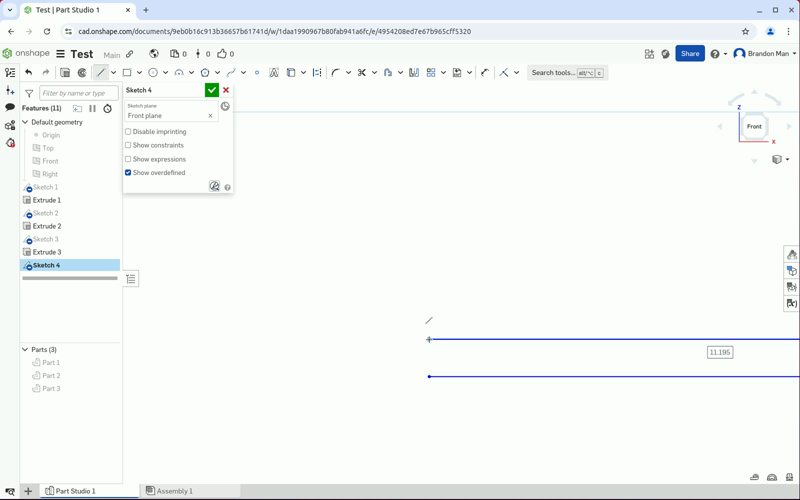
scroll(-6)
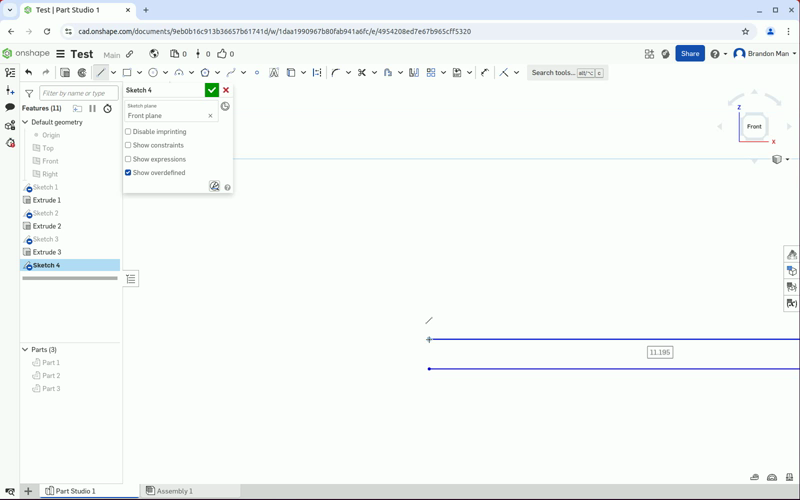
scroll(-6)
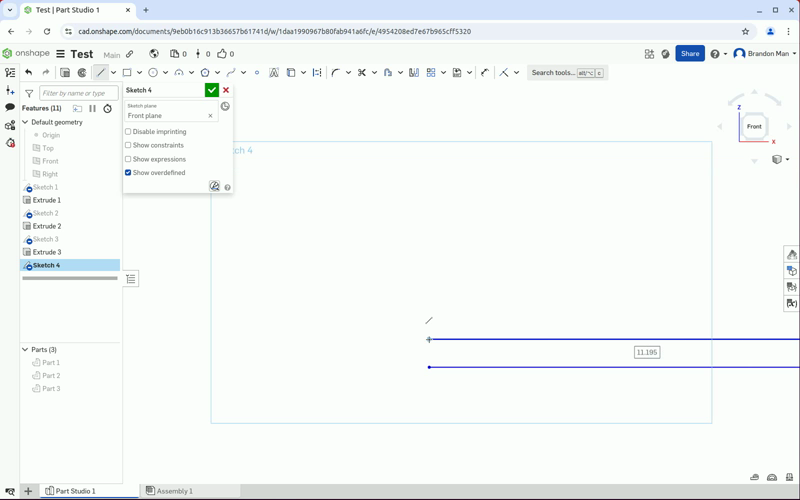
scroll(-6)
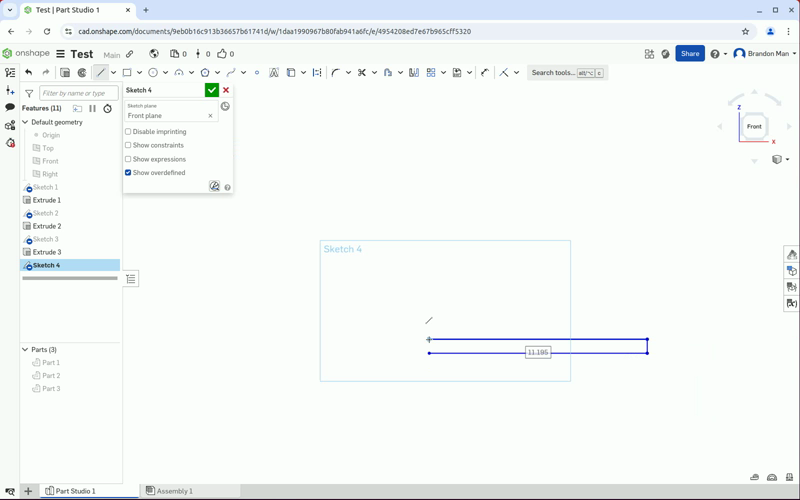
scroll(-6)
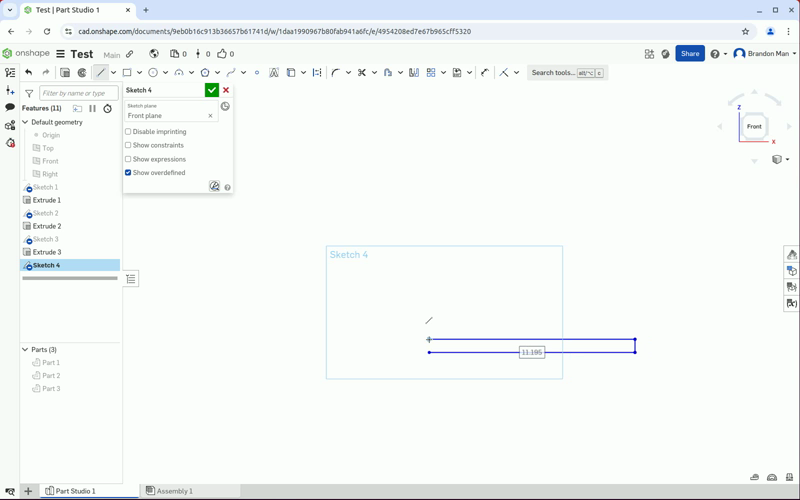
scroll(-6)
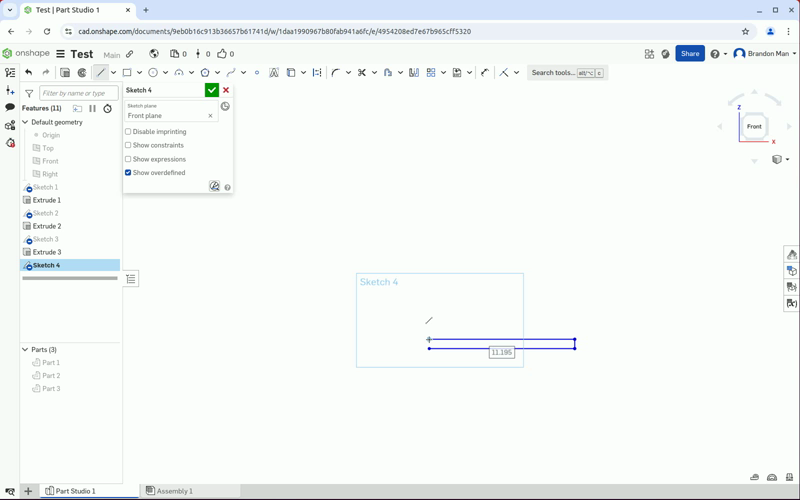
scroll(-6)
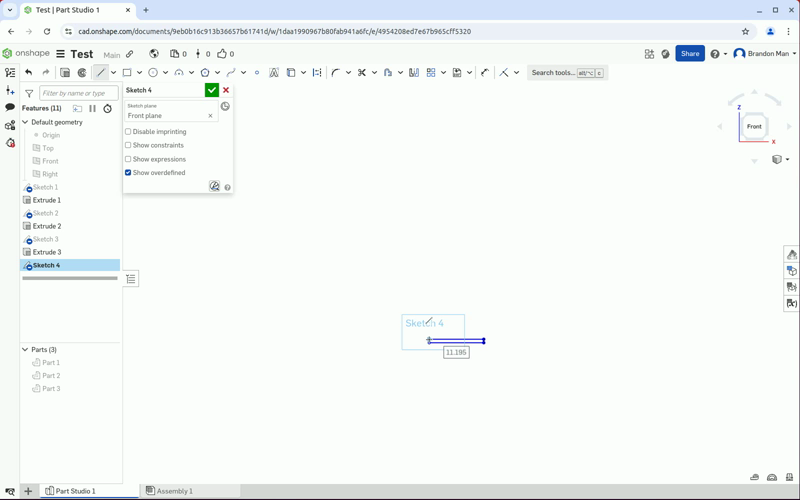
key_up(shift)
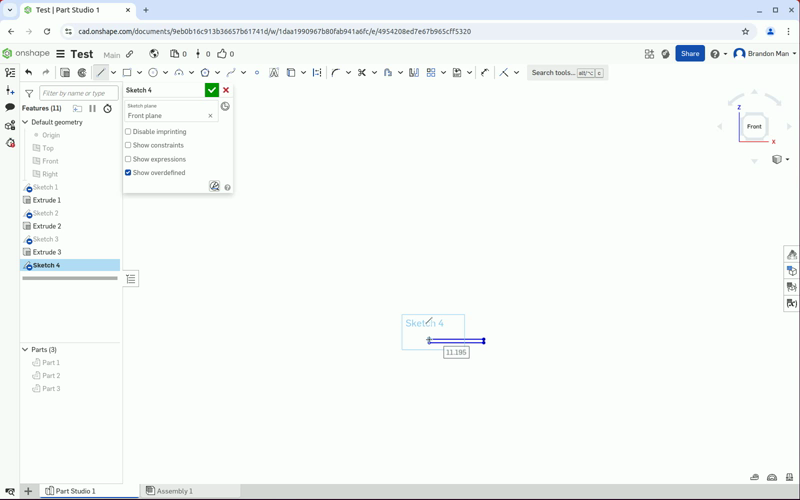
mouse_move(459, 339)
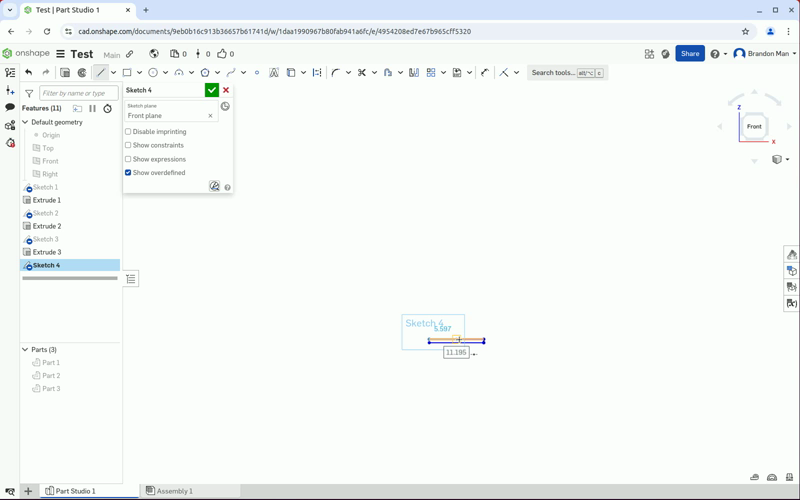
key_down(shift)
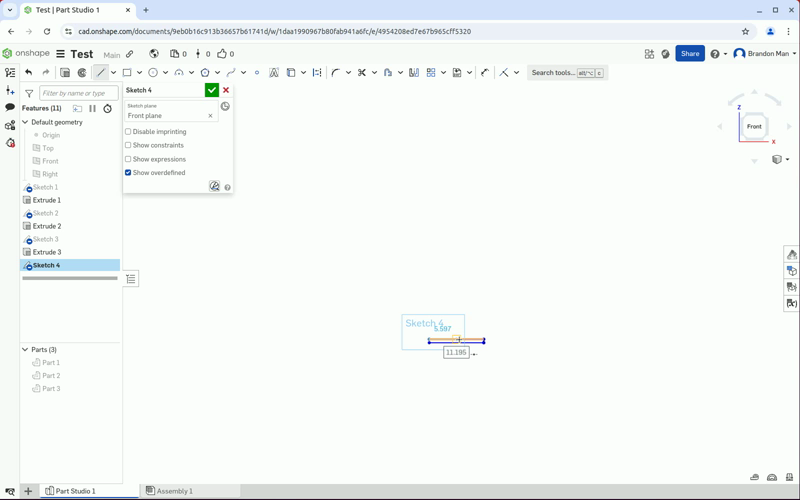
mouse_move(429, 342)
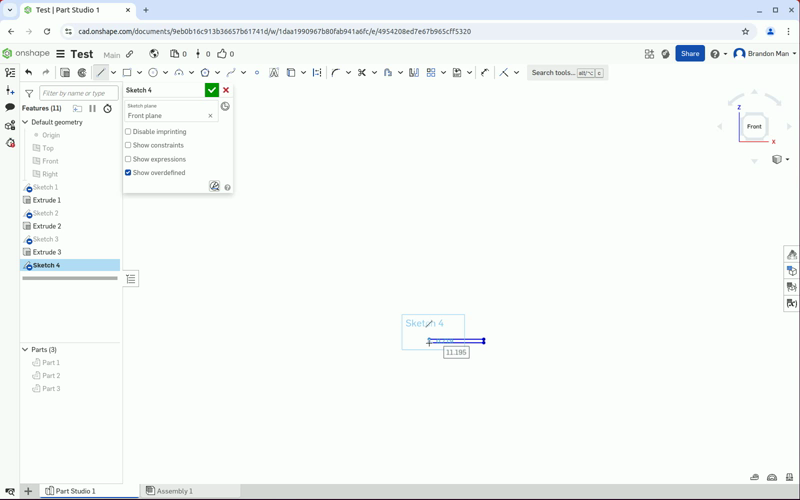
scroll(6)
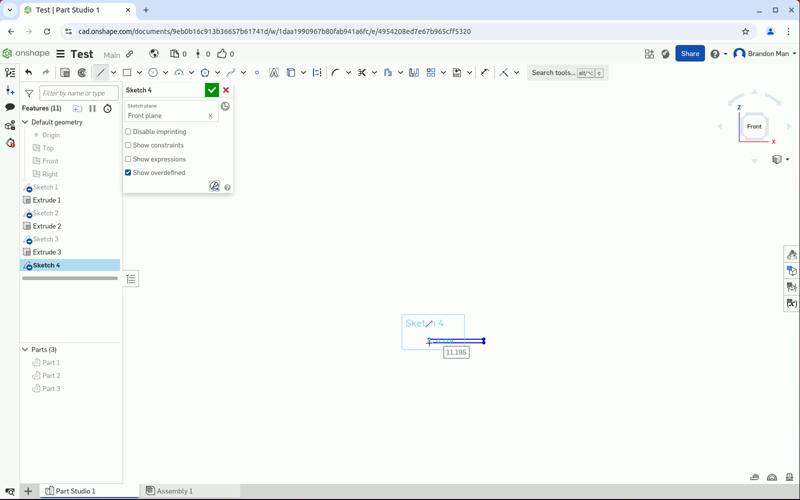
scroll(6)
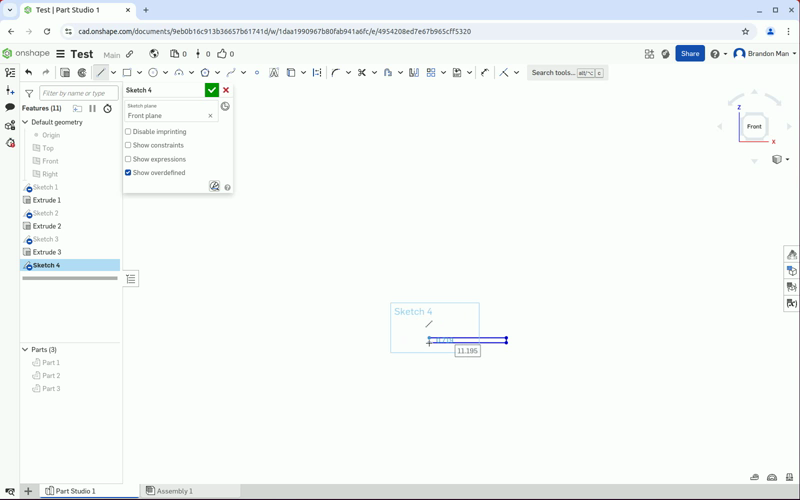
scroll(6)
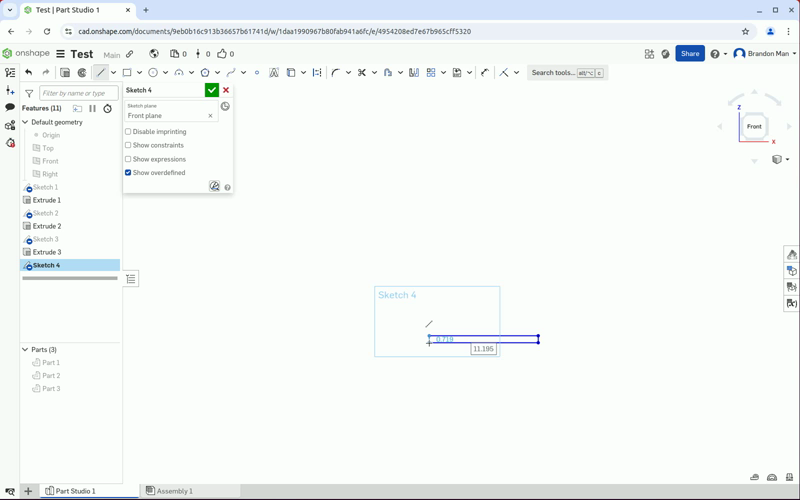
scroll(6)
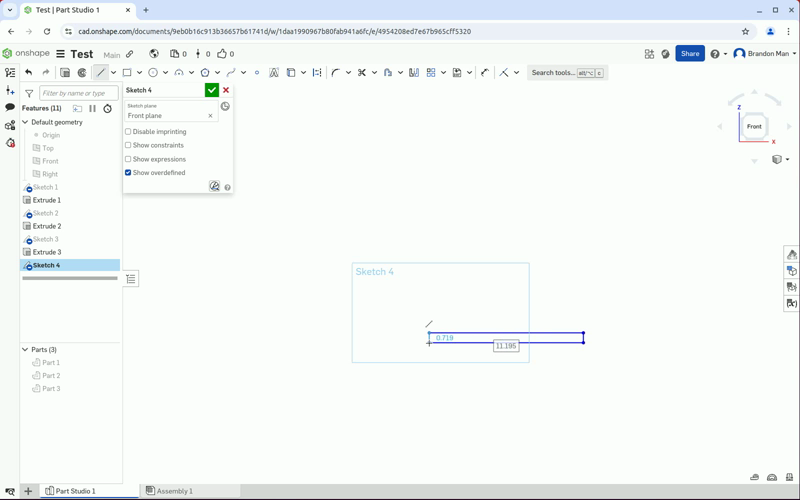
scroll(6)
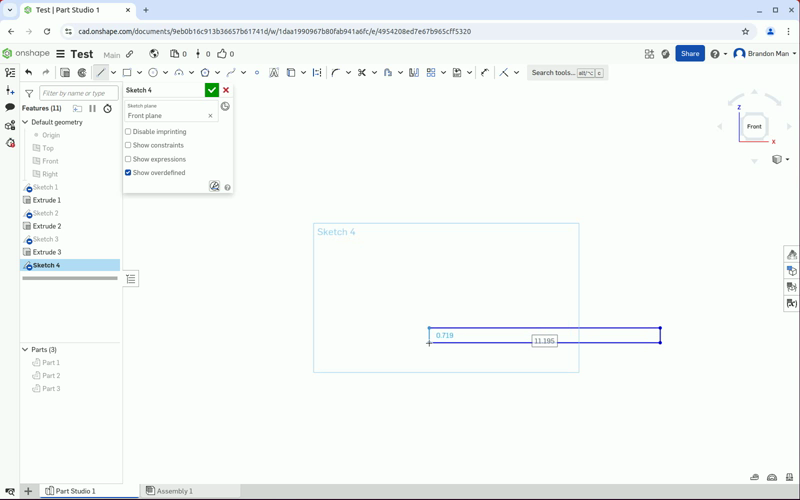
scroll(6)
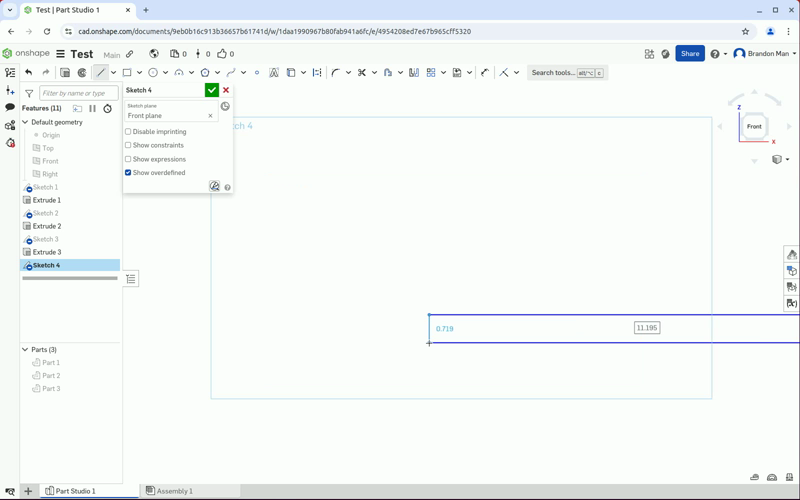
scroll(6)
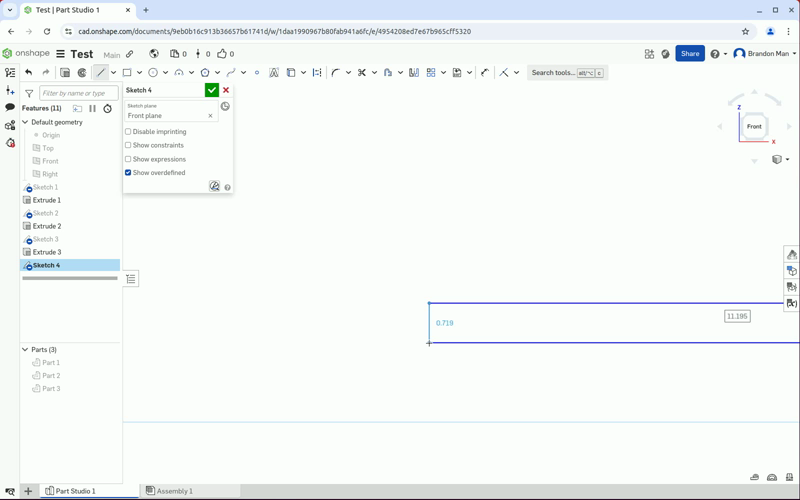
key_up(shift)
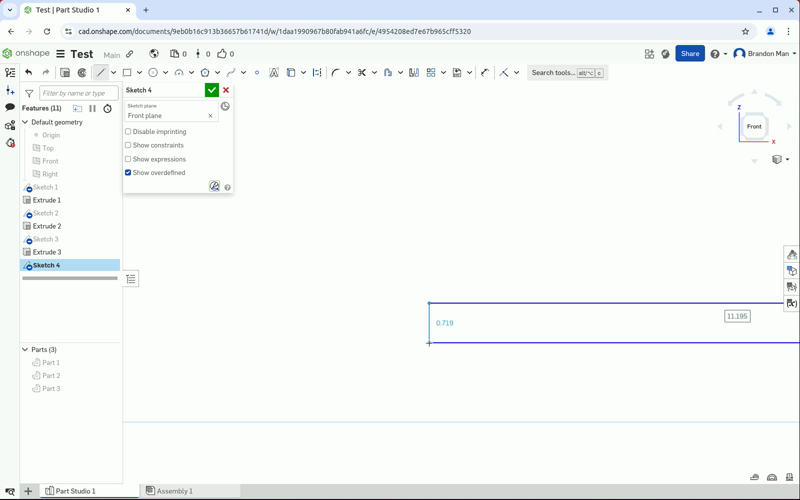
click(429, 342)
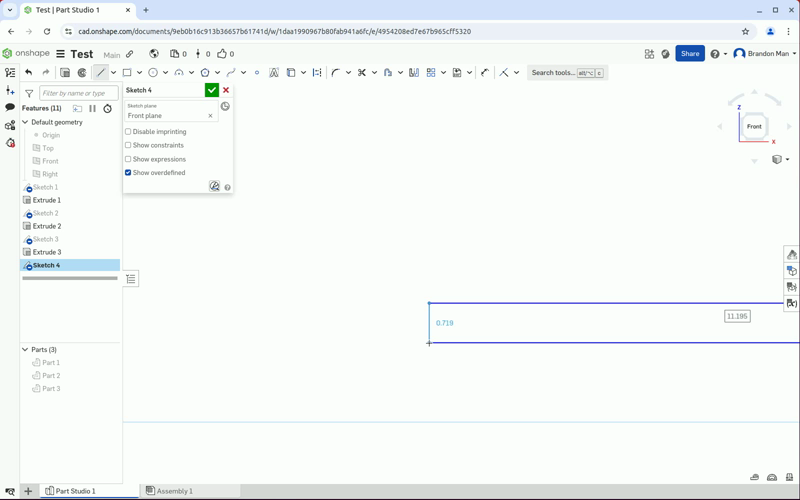
scroll(-6)
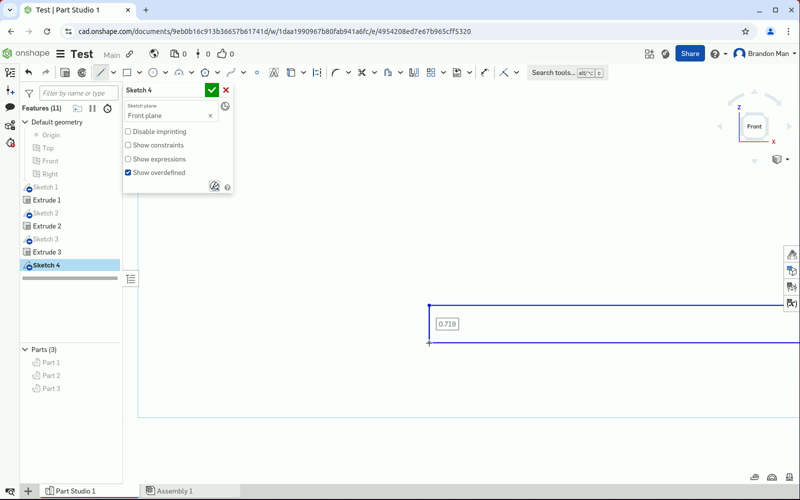
scroll(-6)
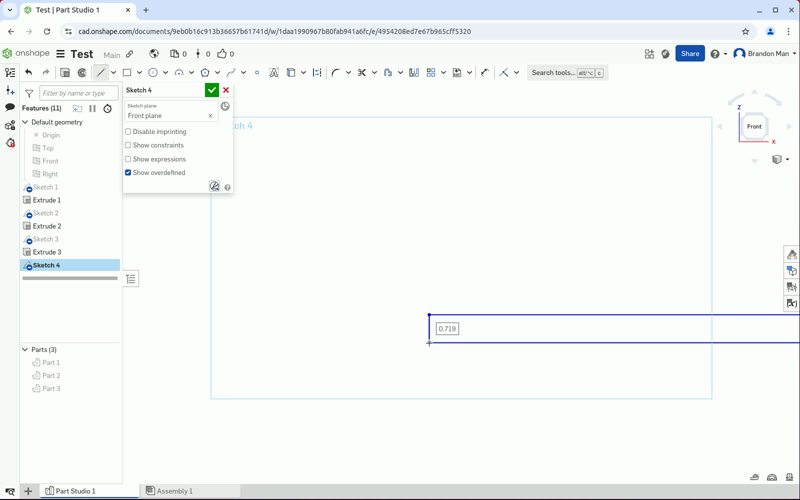
scroll(-6)
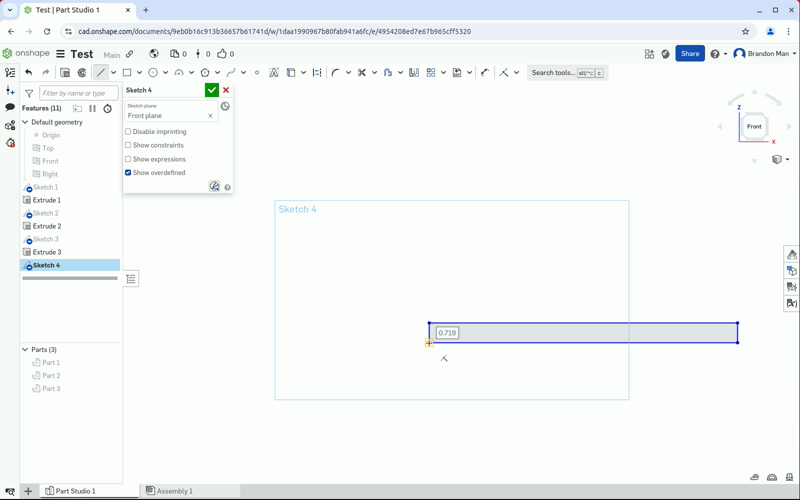
scroll(-6)
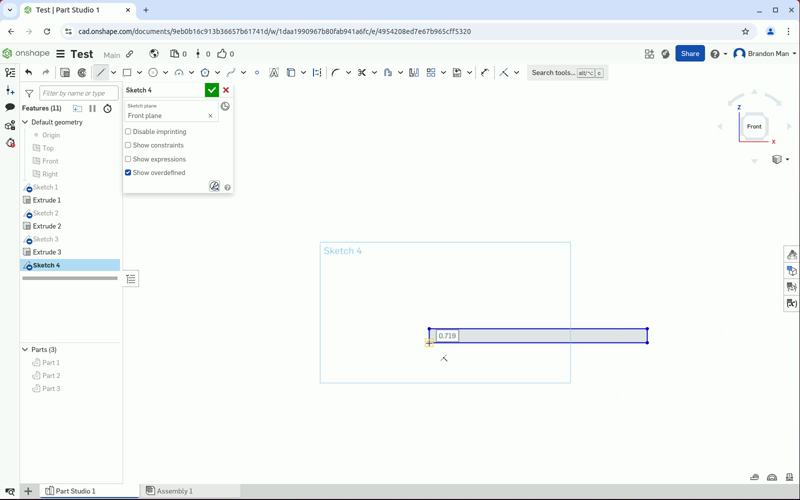
scroll(-6)
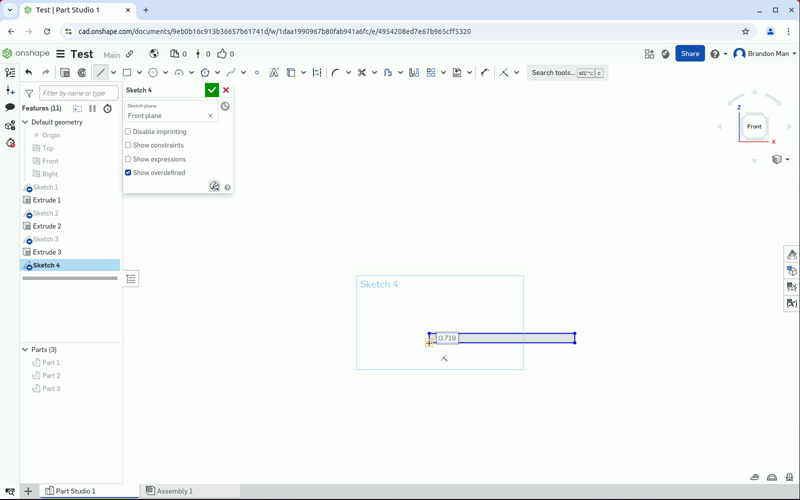
scroll(-6)
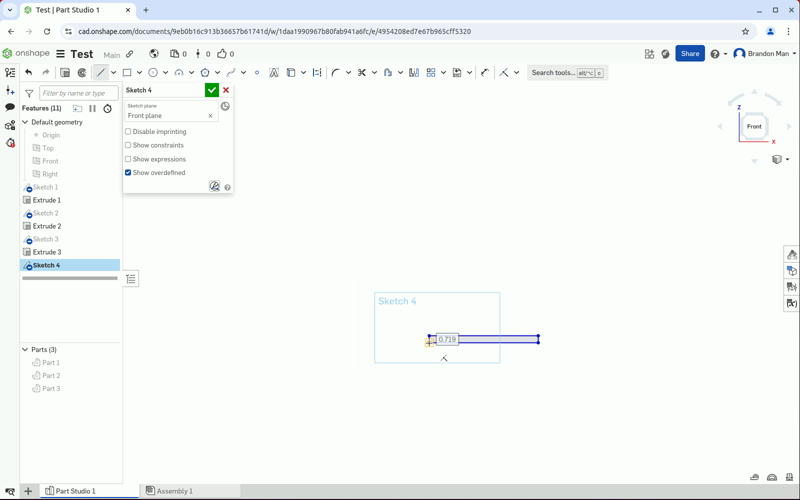
scroll(-6)
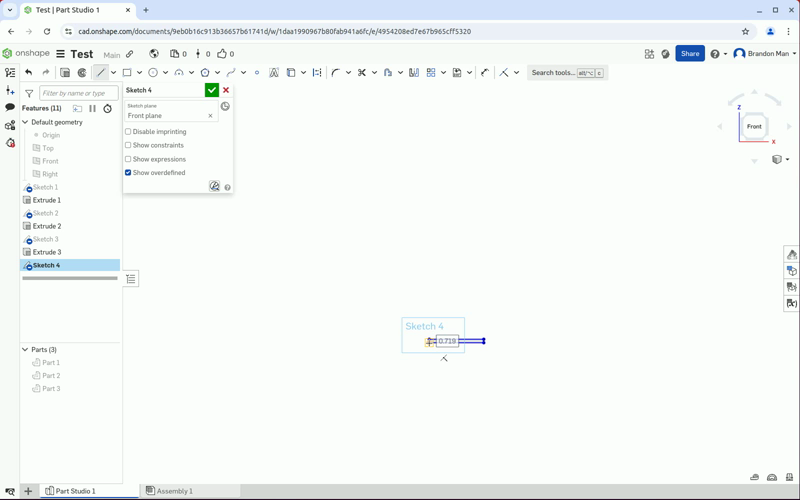
key(esc)
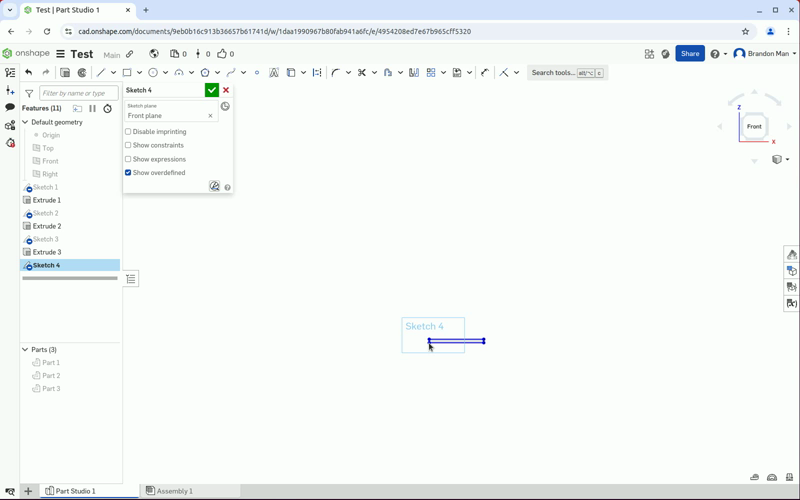
mouse_move(464, 341)
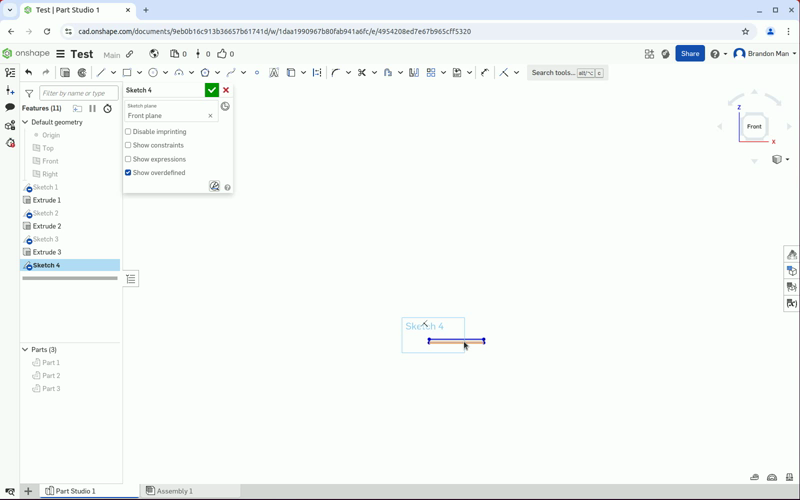
scroll(6)
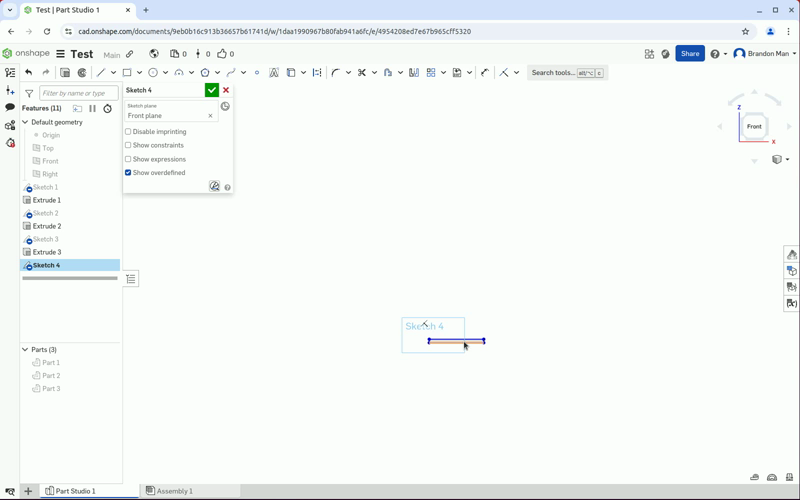
scroll(6)
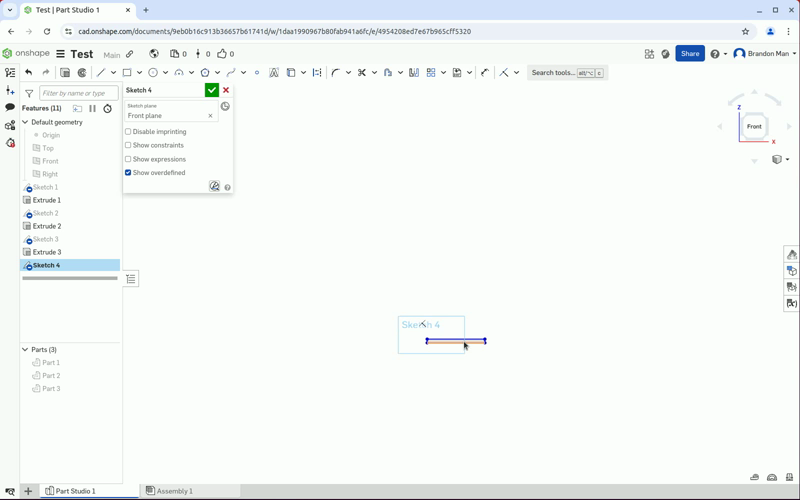
scroll(6)
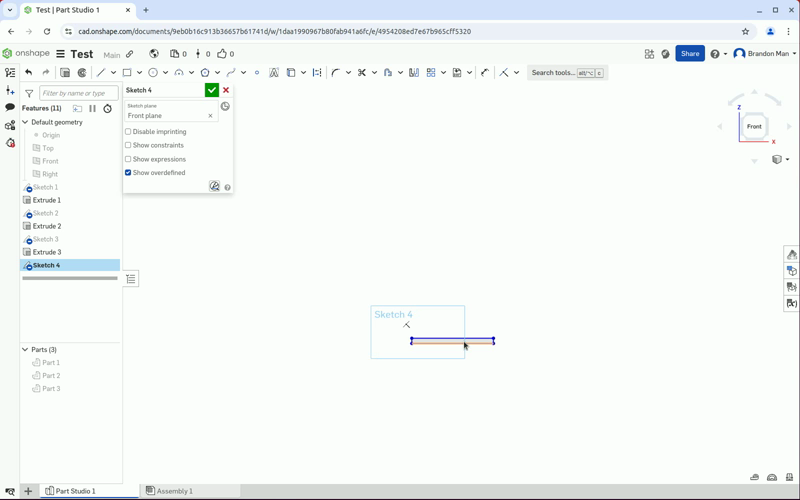
scroll(6)
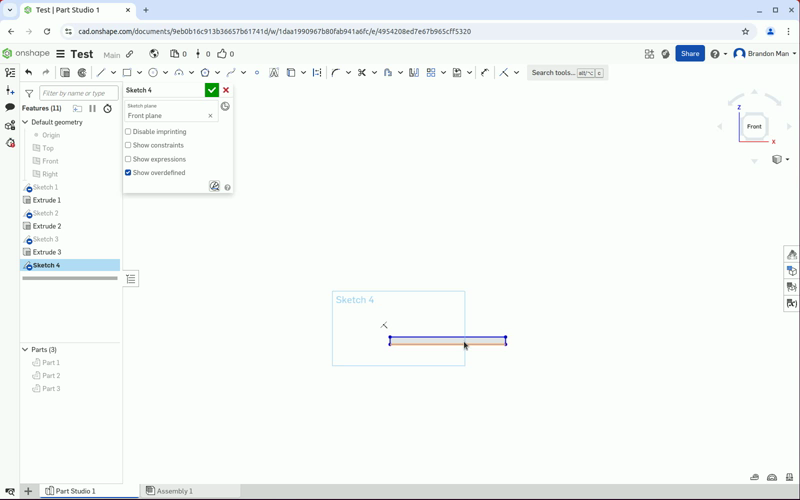
scroll(6)
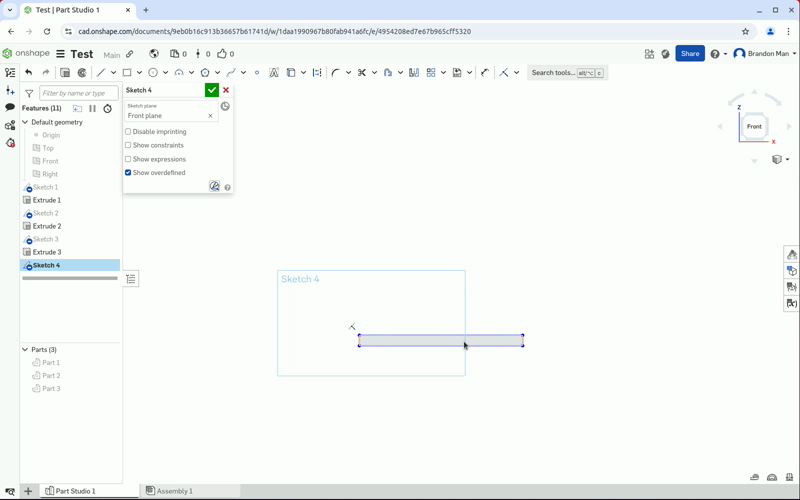
scroll(6)
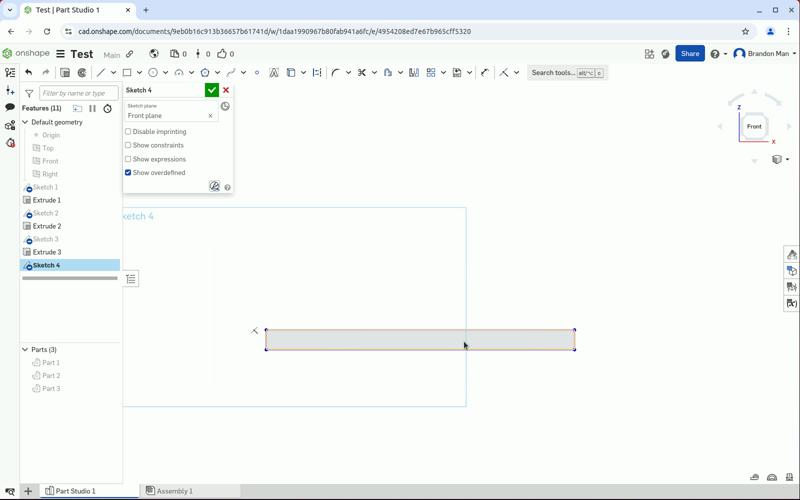
scroll(6)
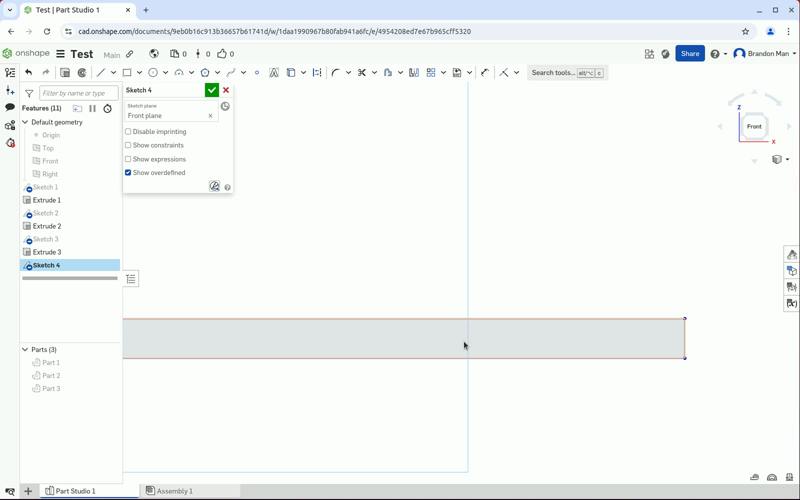
click(464, 341)
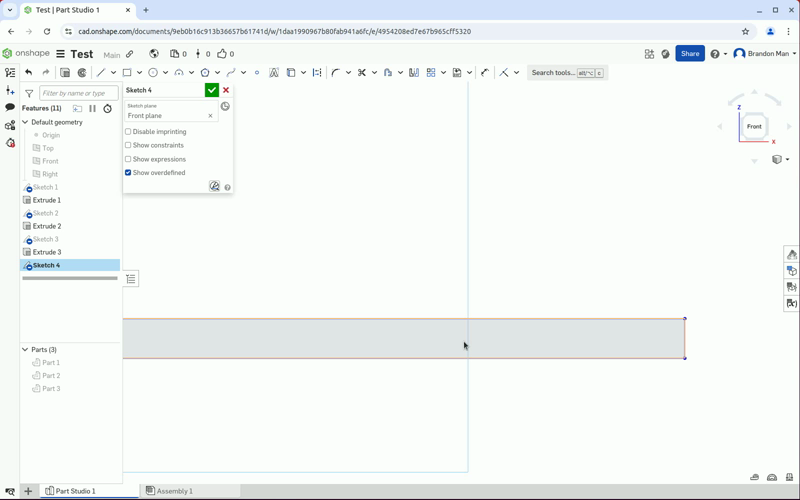
scroll(-6)
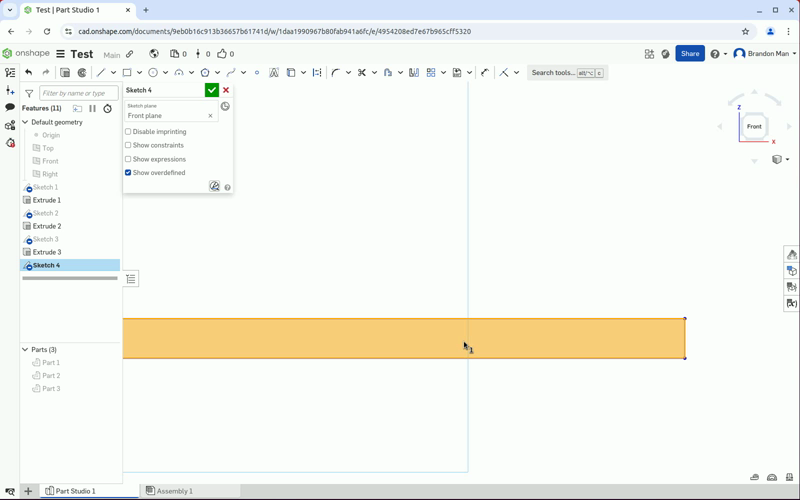
scroll(-6)
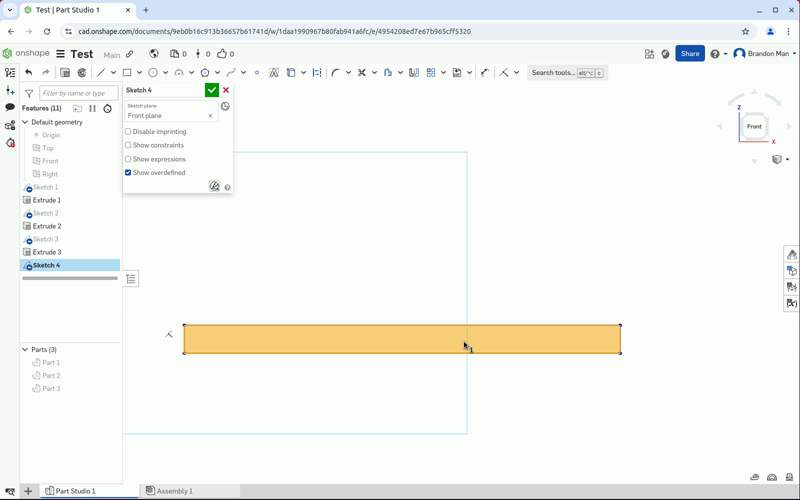
scroll(-6)
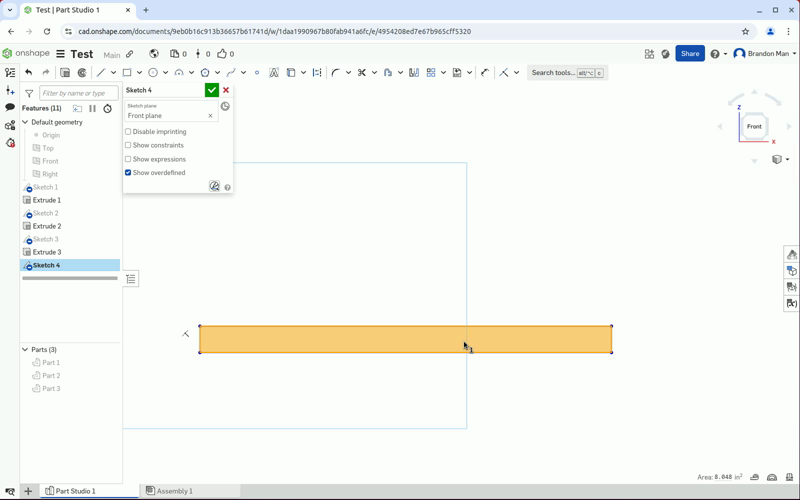
scroll(-6)
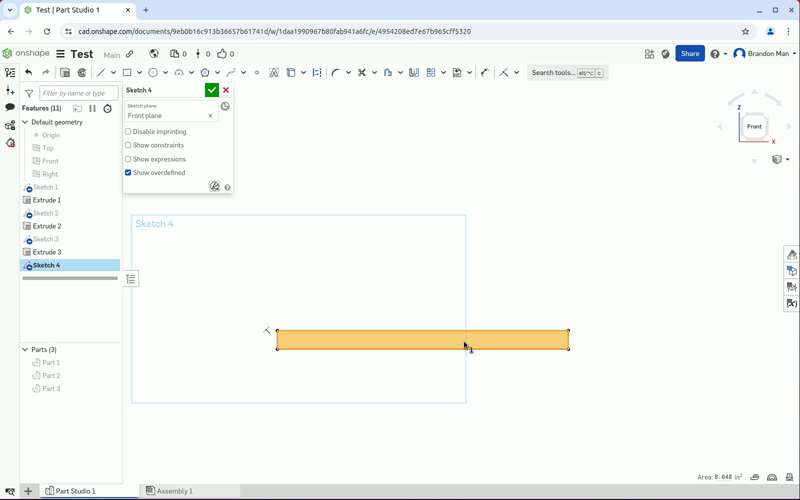
scroll(-6)
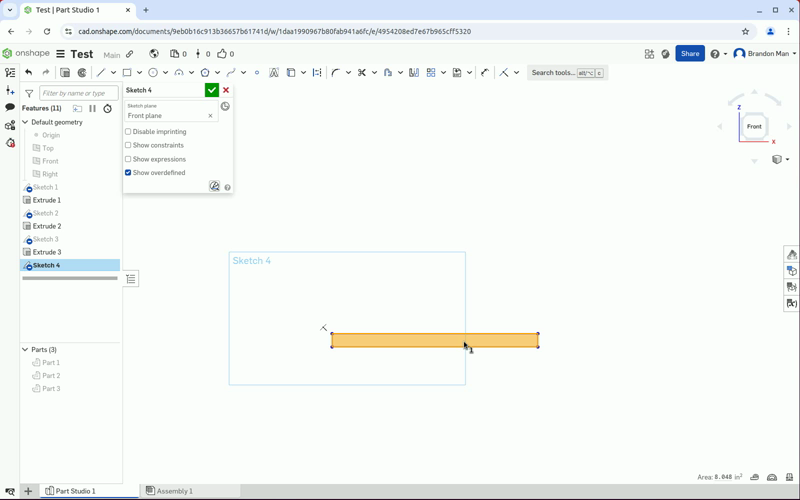
scroll(-6)
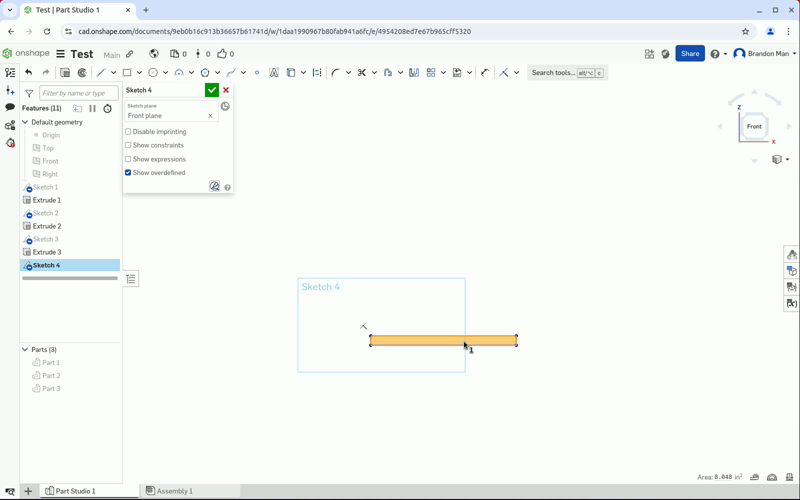
scroll(-6)
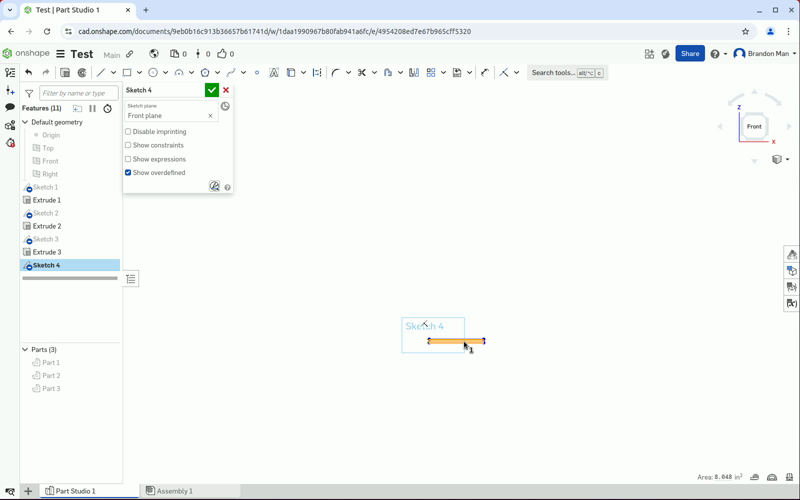
mouse_move(73, 352)
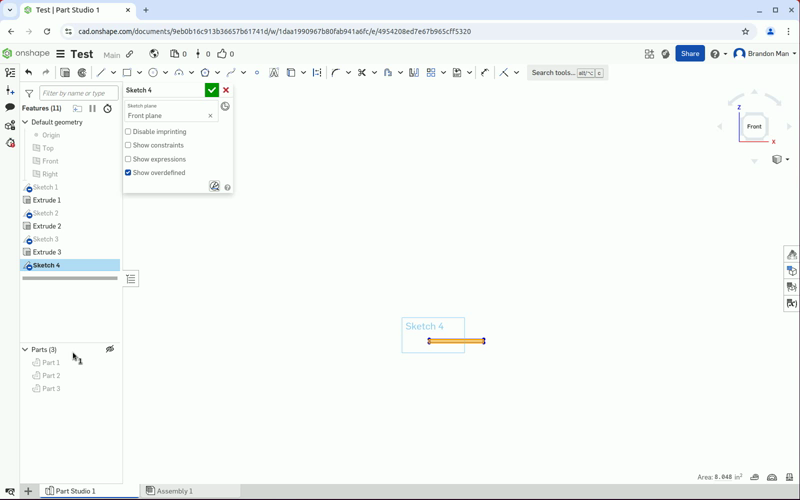
key(shift+y)
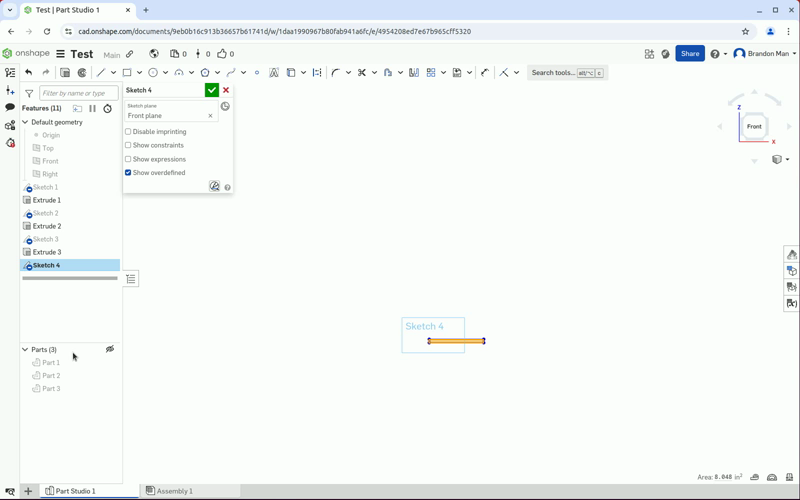
key(shift+e)
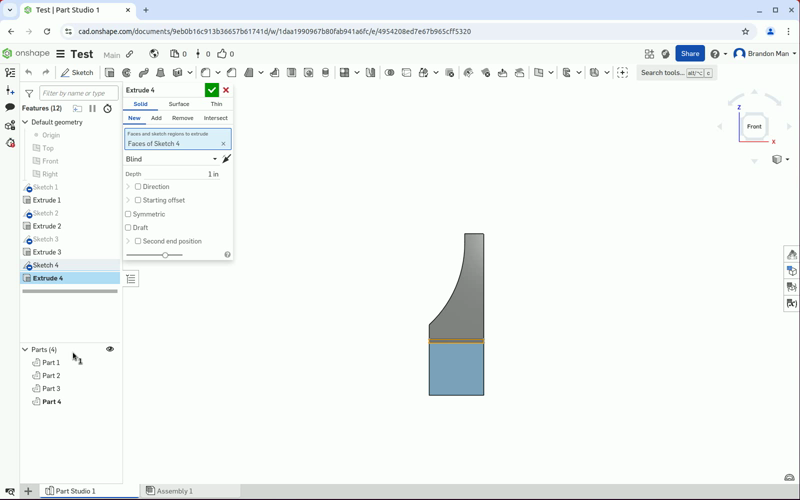
mouse_move(143, 106)
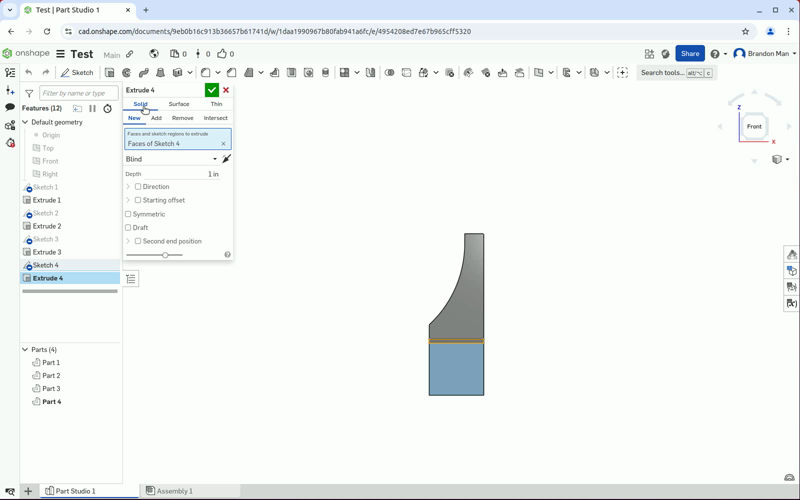
click(143, 106)
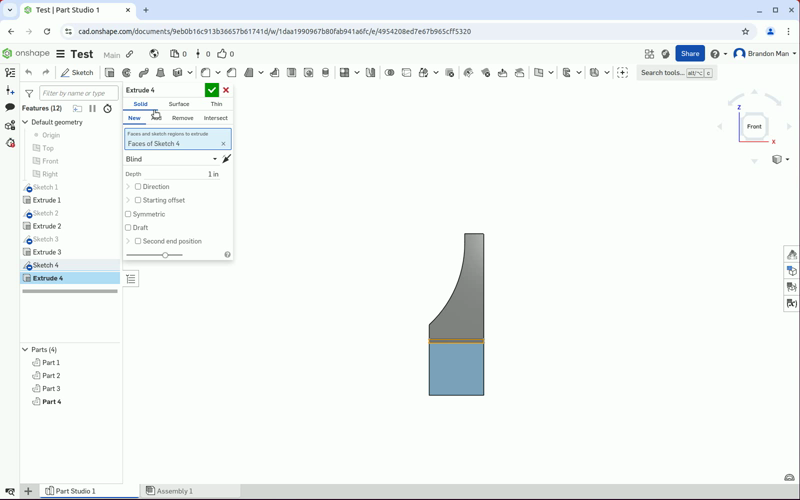
mouse_move(186, 120)
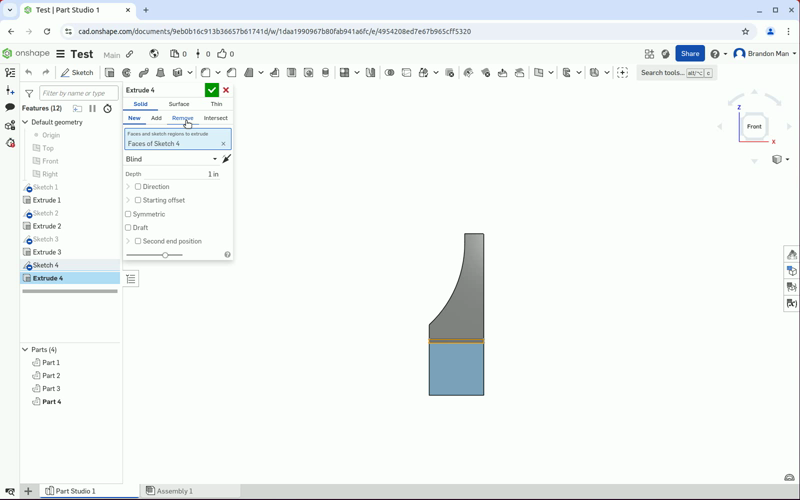
click(186, 120)
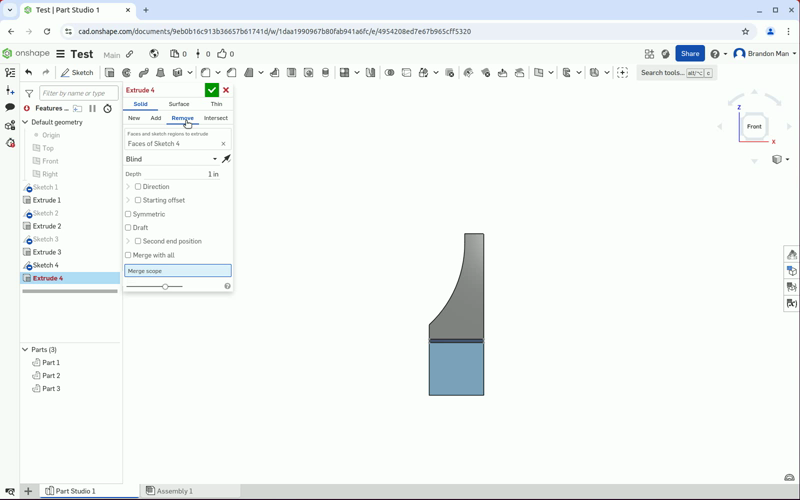
key(tab, 4)
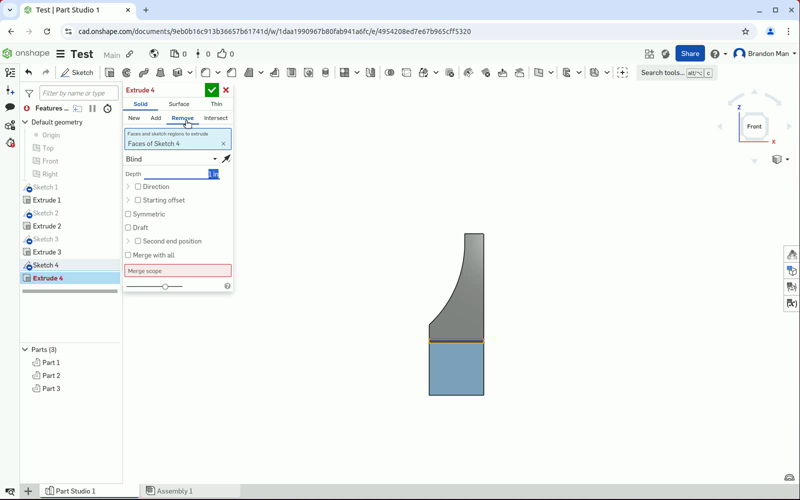
text(-0.241)
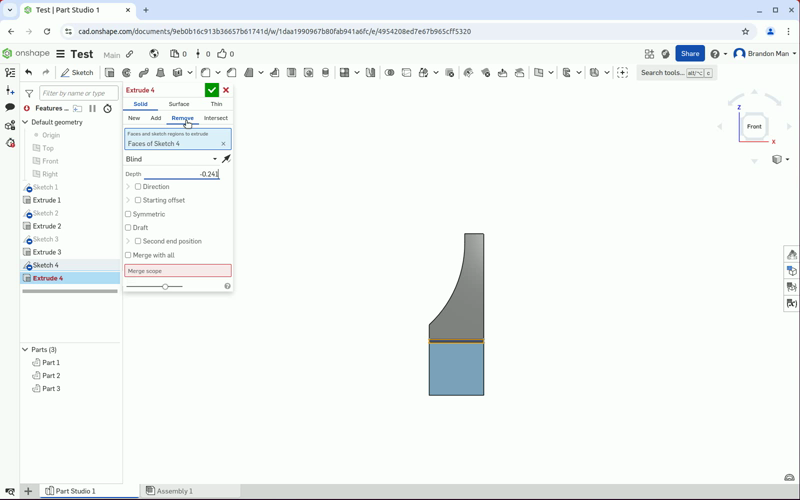
key(tab, 6)
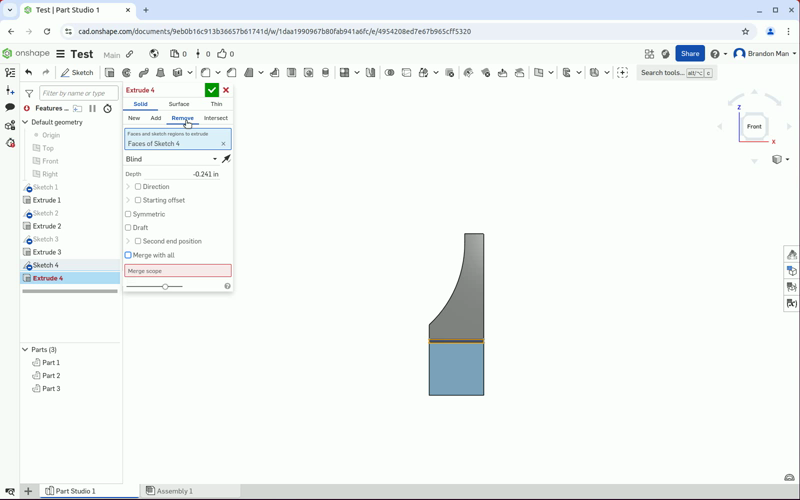
key(space)
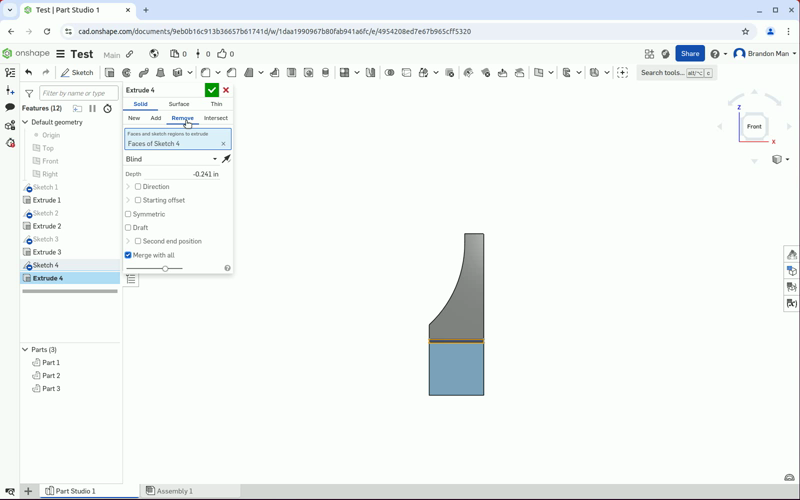
key(enter)
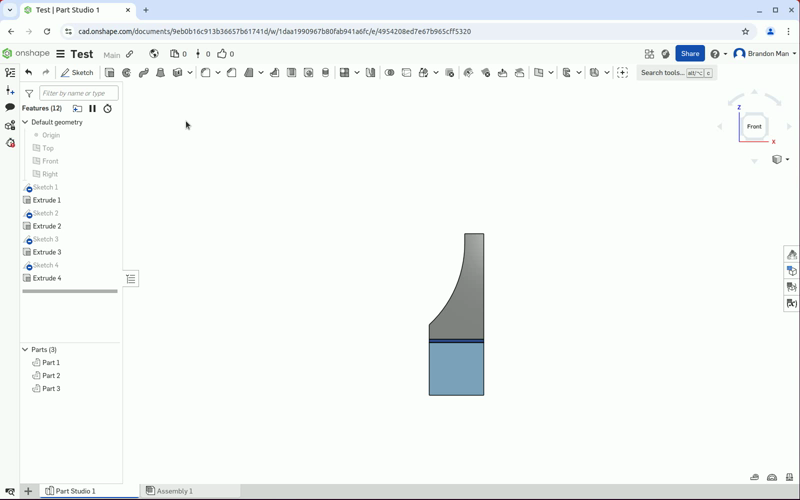
key(shift+h)
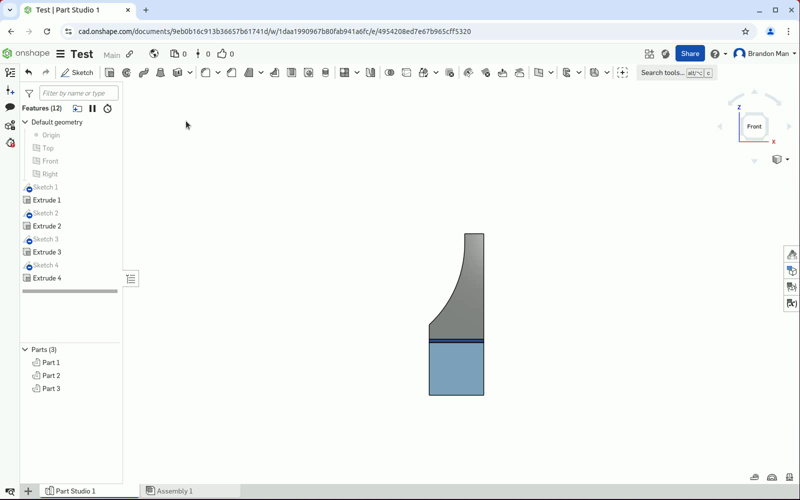
key(shift+h)
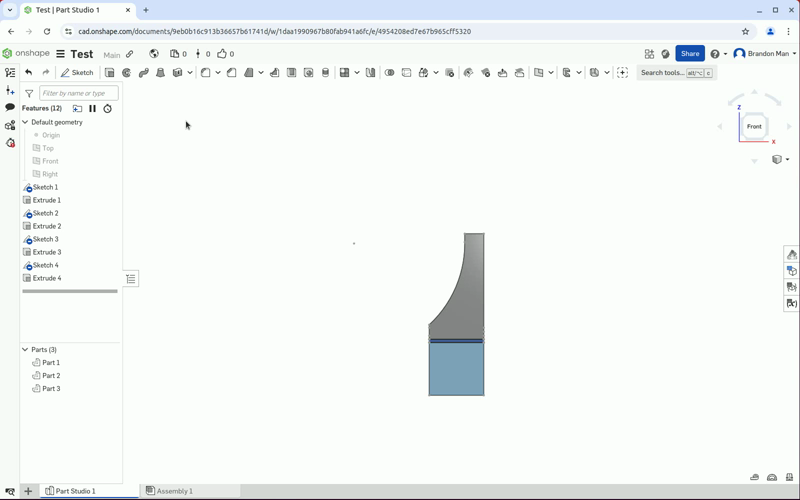
key(shift+7)
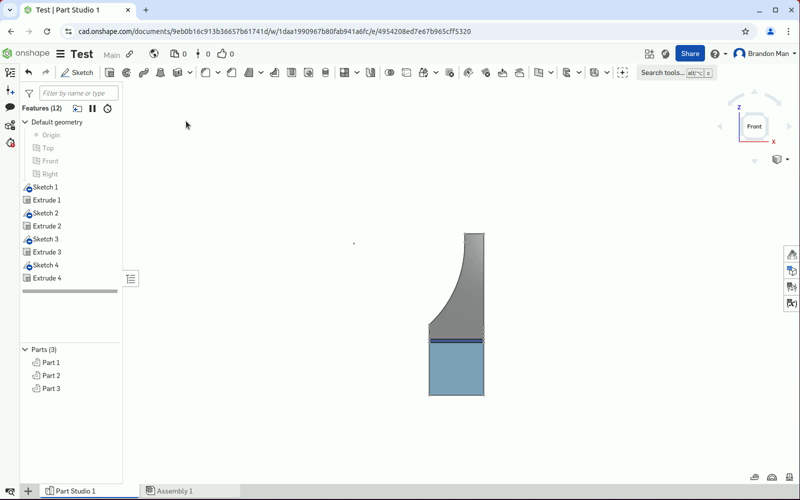
key(left, 2)
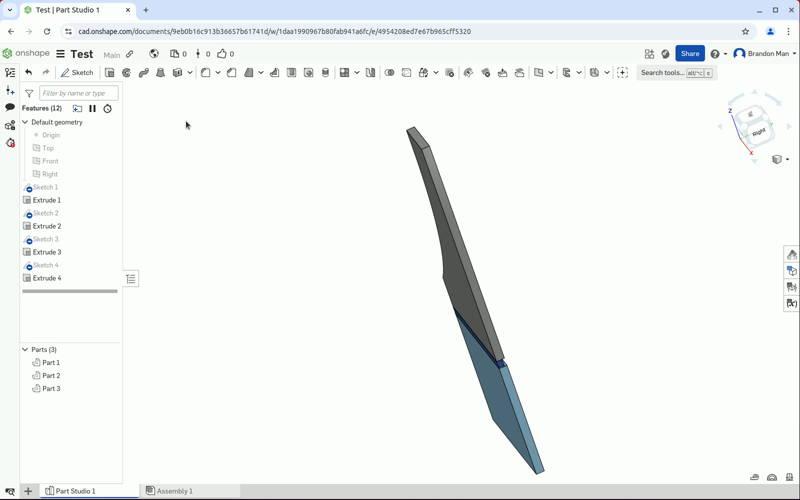
key(down, 2)
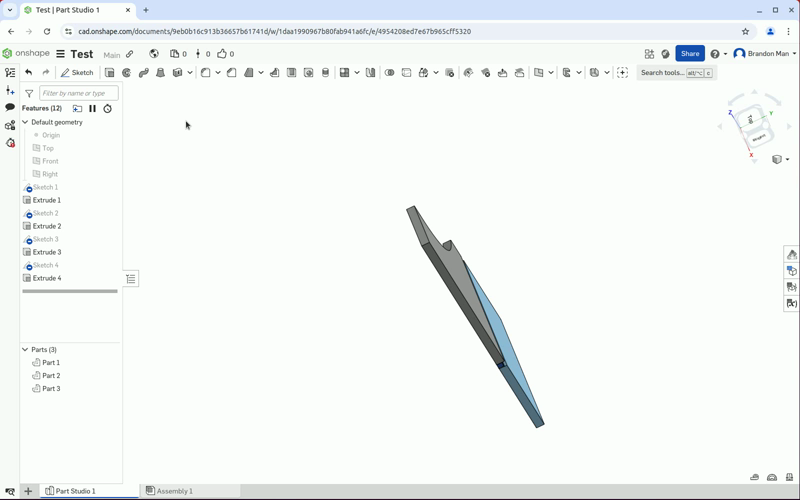
key(up, 2)
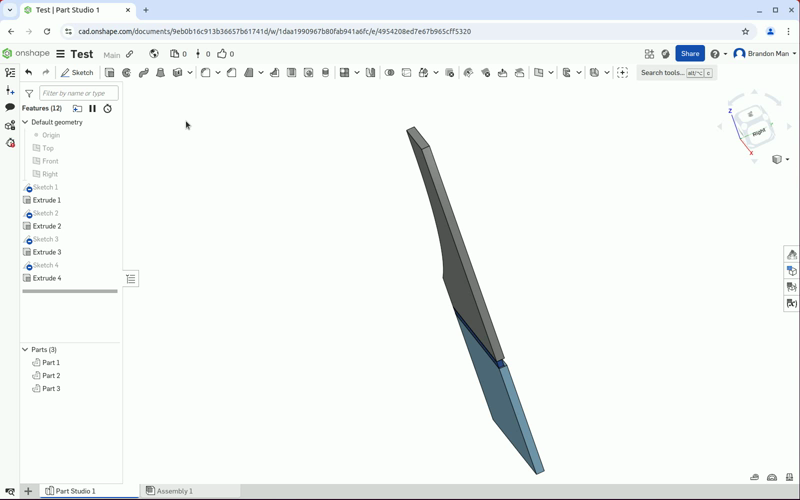
key(right, 2)
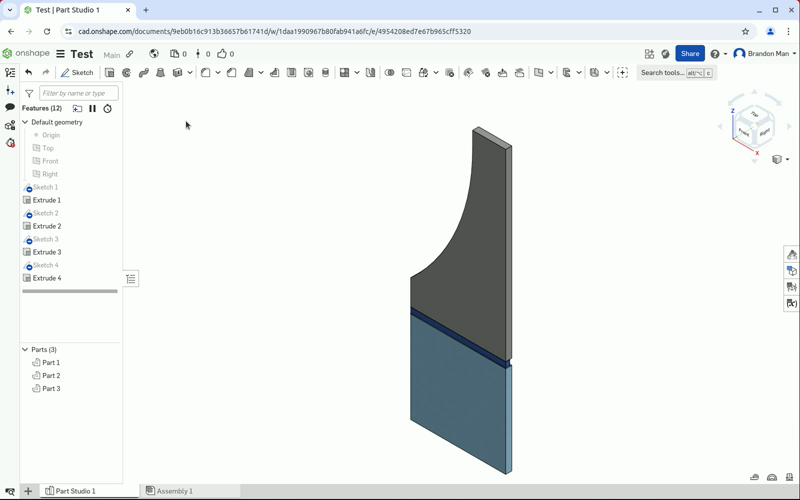
mouse_move(73, 189)
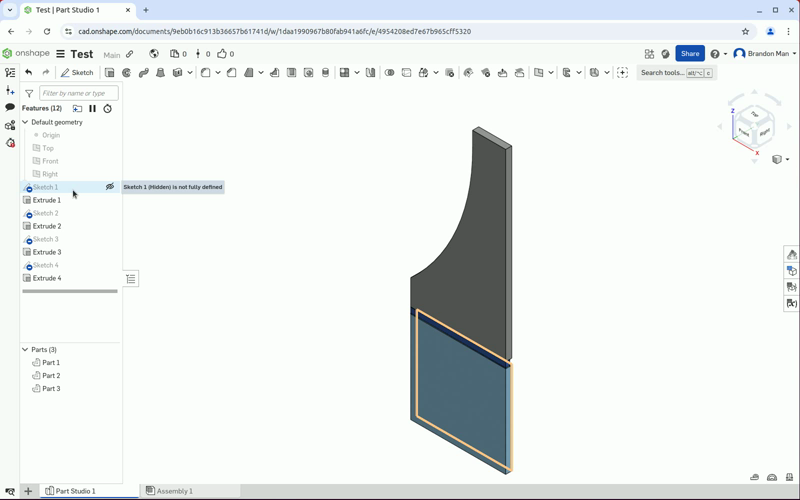
click(73, 189)